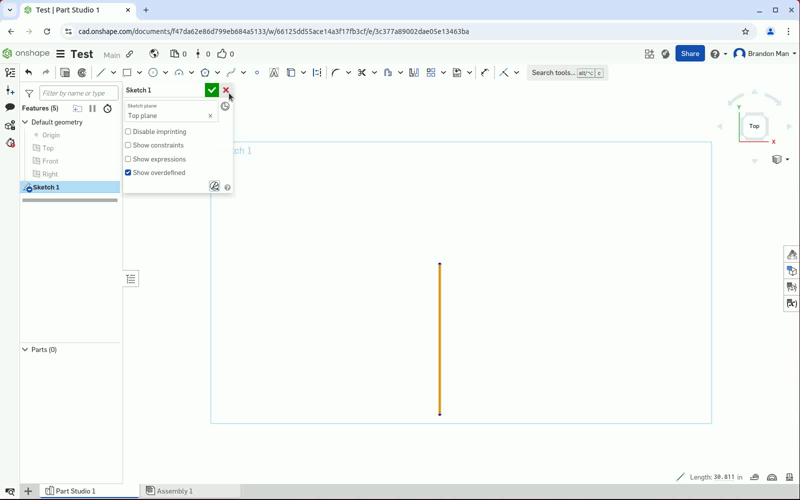
key(shift+h)
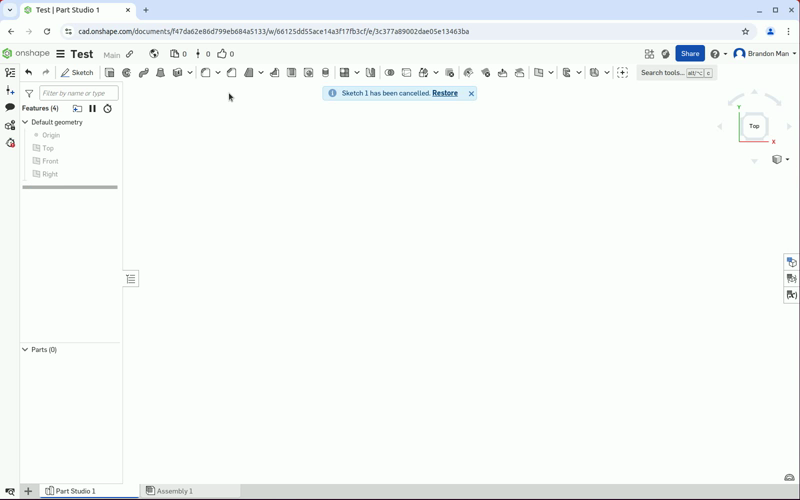
mouse_move(73, 352)
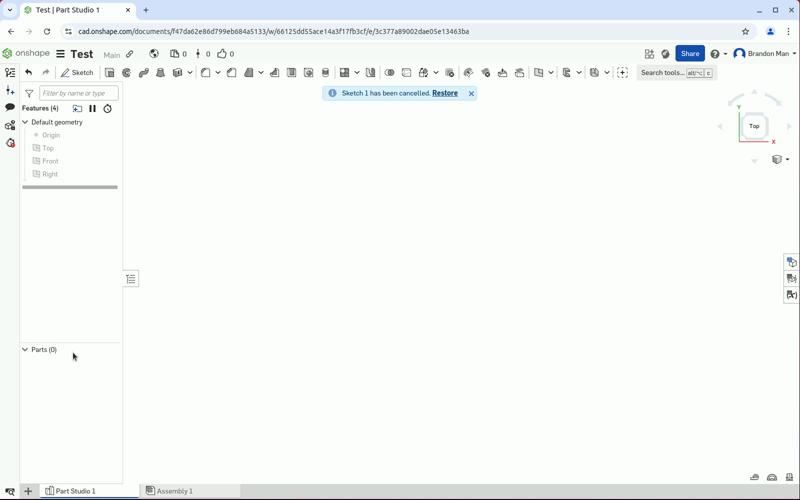
key(y)
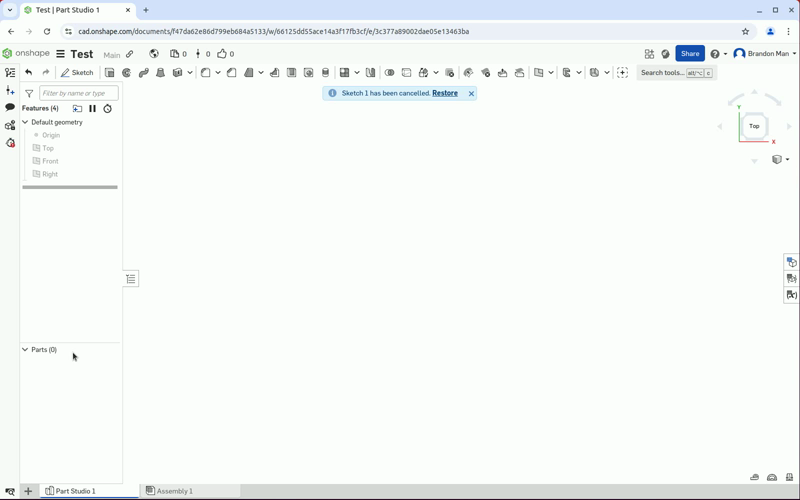
key(shift+p)
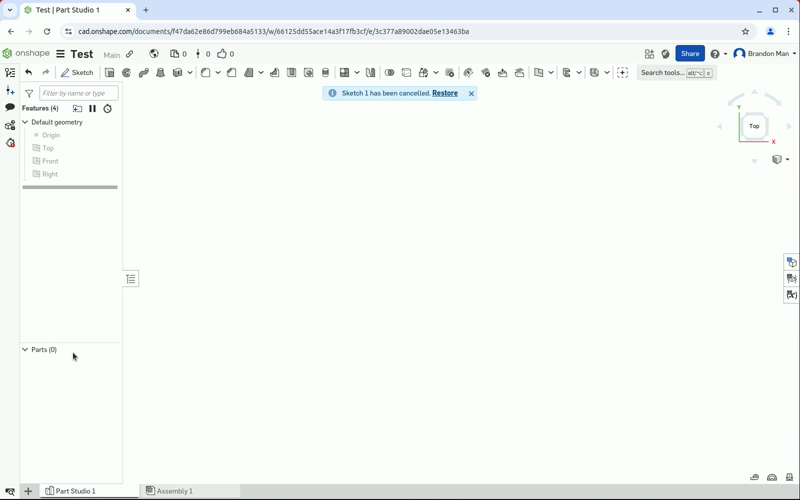
key(space)
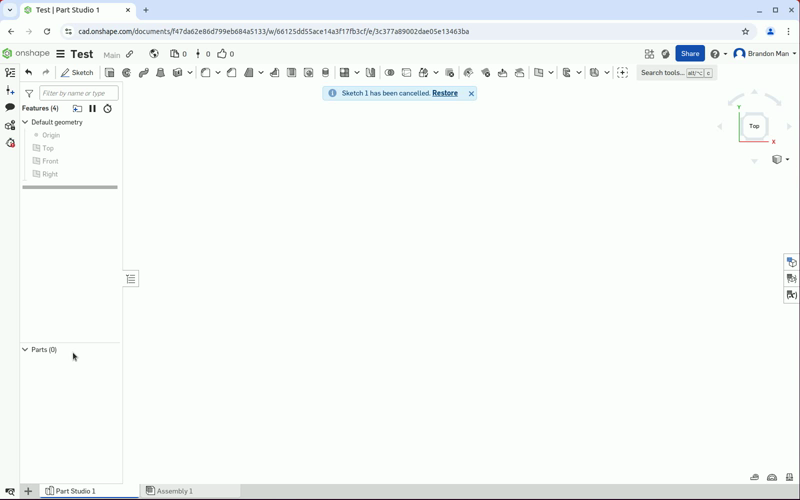
key_down(shift)
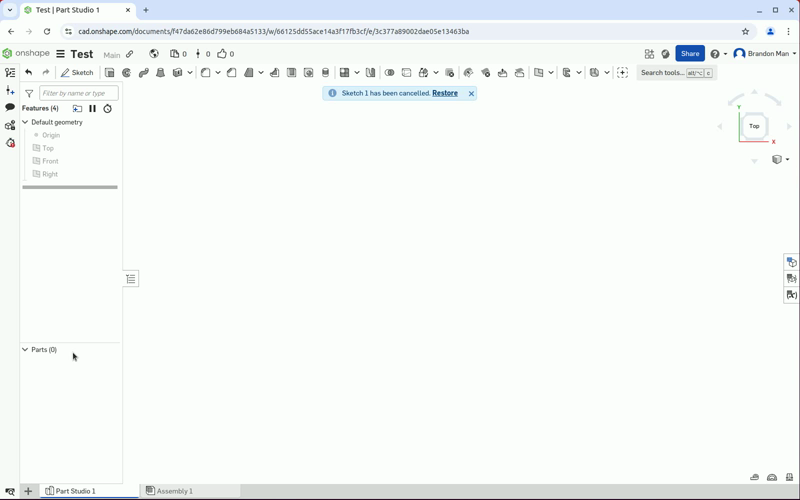
key(up)
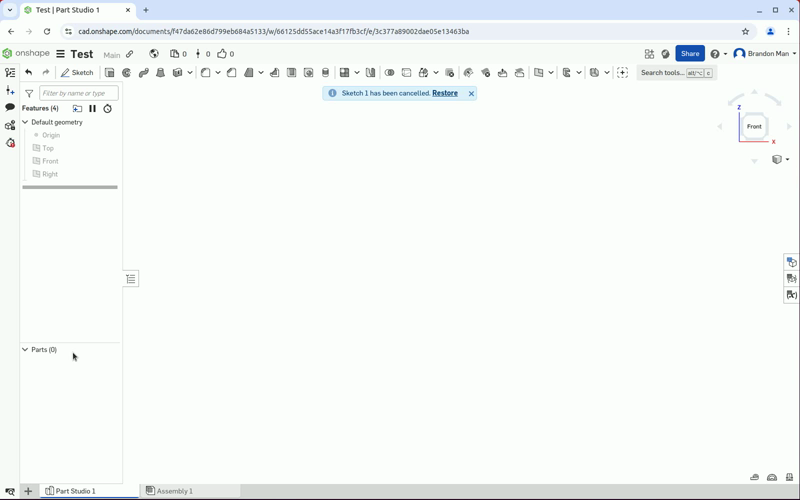
key_up(shift)
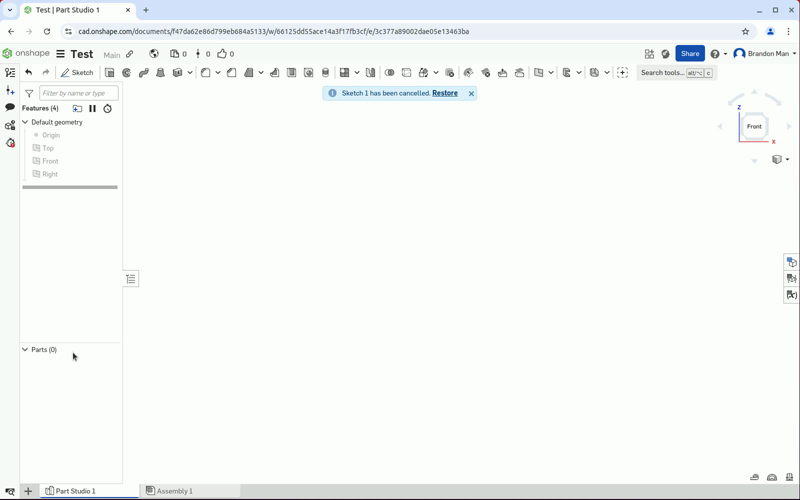
mouse_move(73, 352)
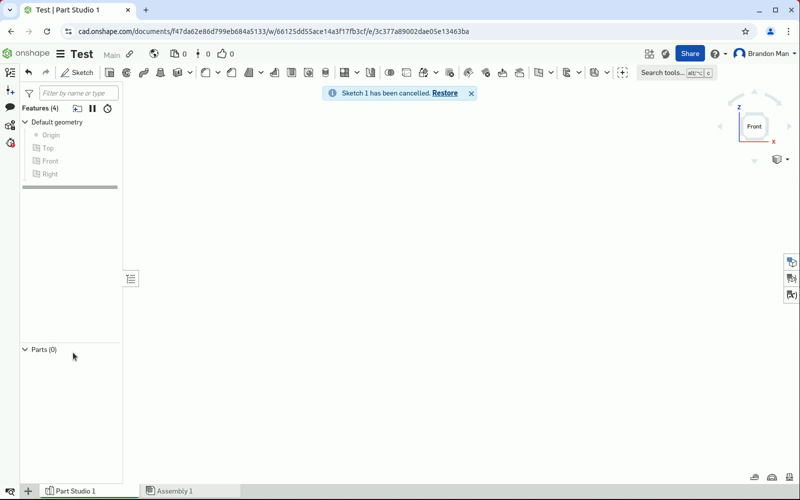
key(shift+y)
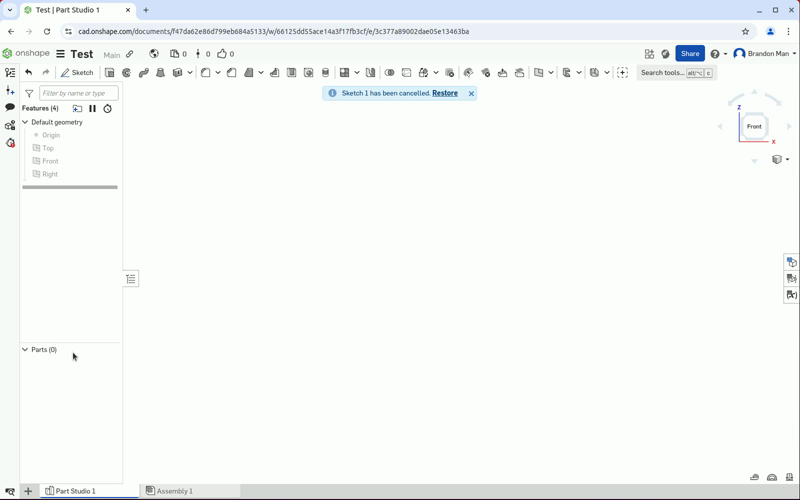
key(shift+s)
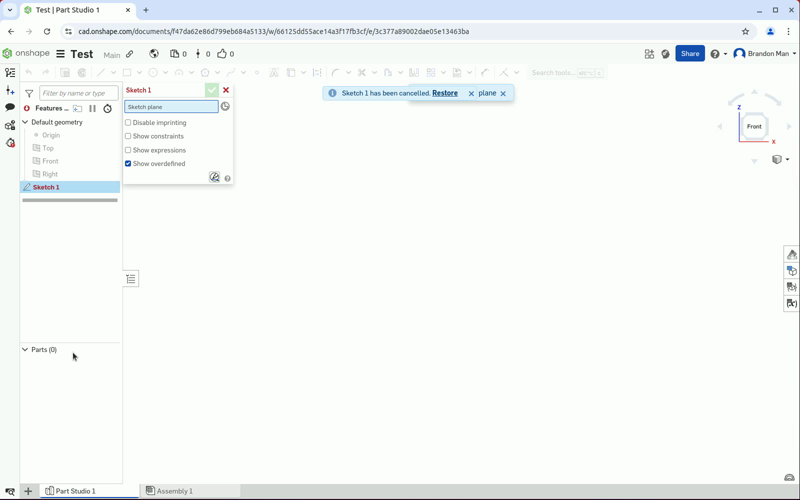
mouse_move(73, 163)
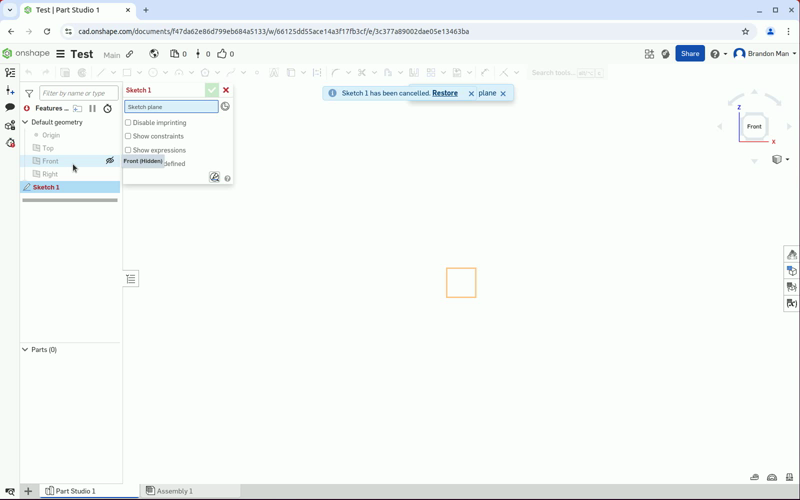
click(73, 163)
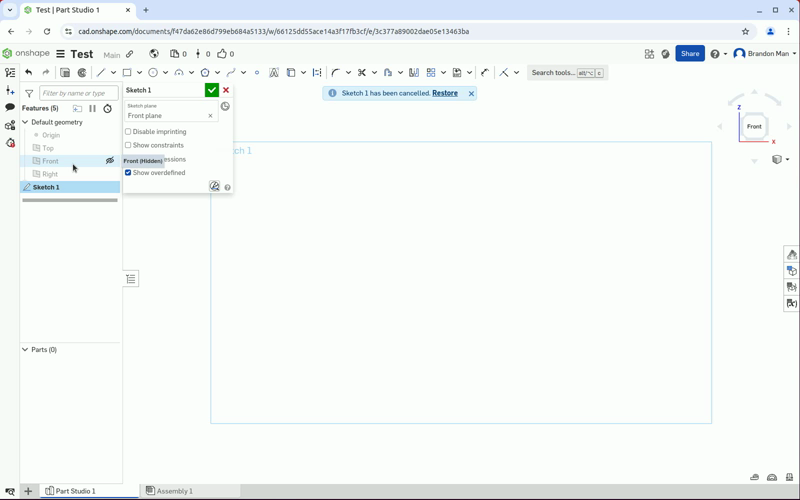
mouse_move(73, 352)
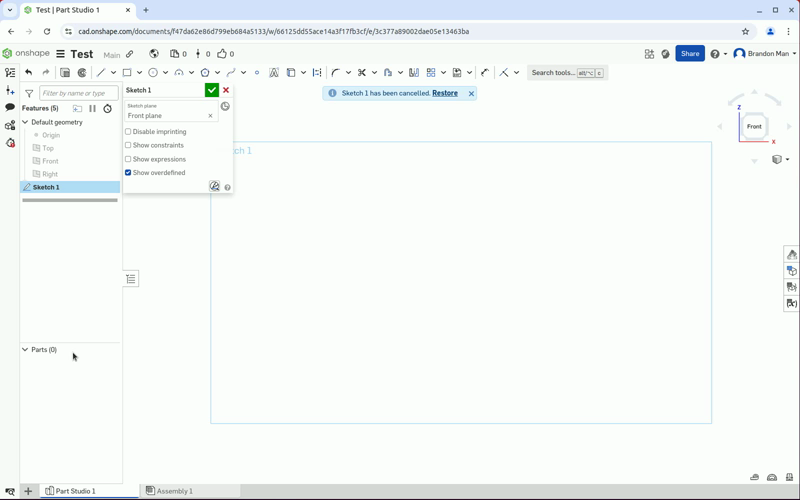
key(y)
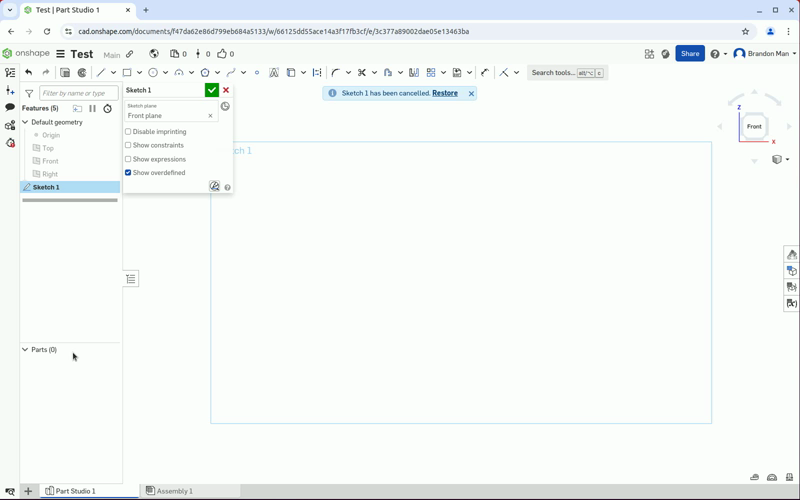
key(l)
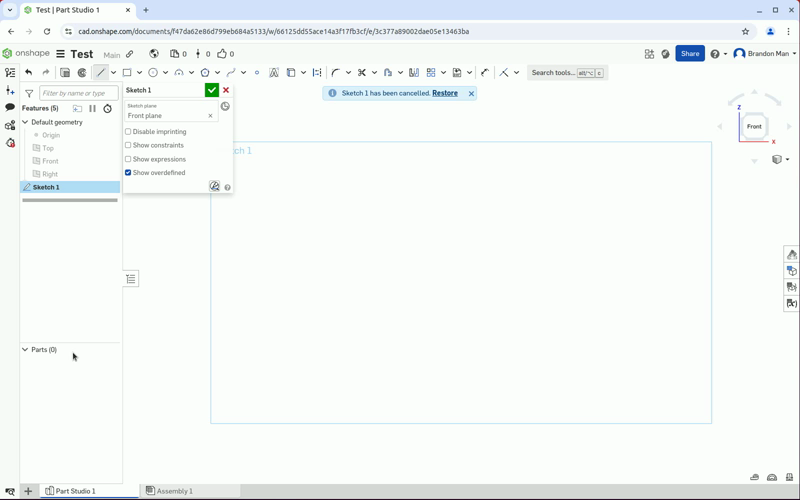
key_down(shift)
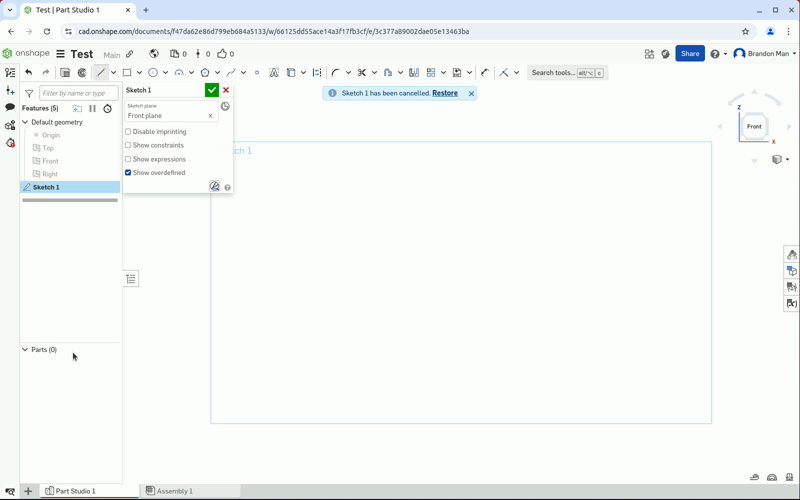
mouse_move(460, 282)
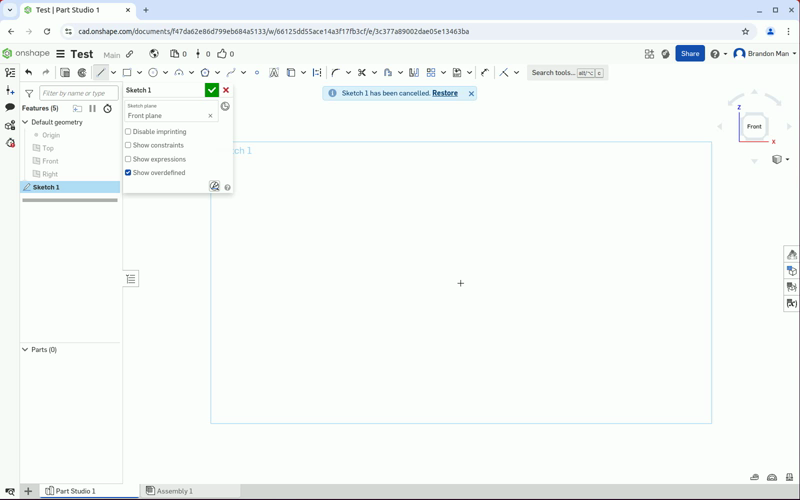
click(460, 282)
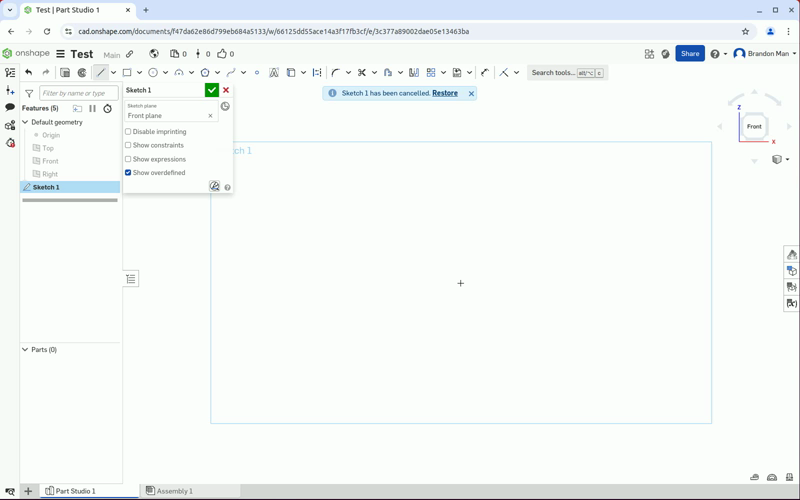
key_up(shift)
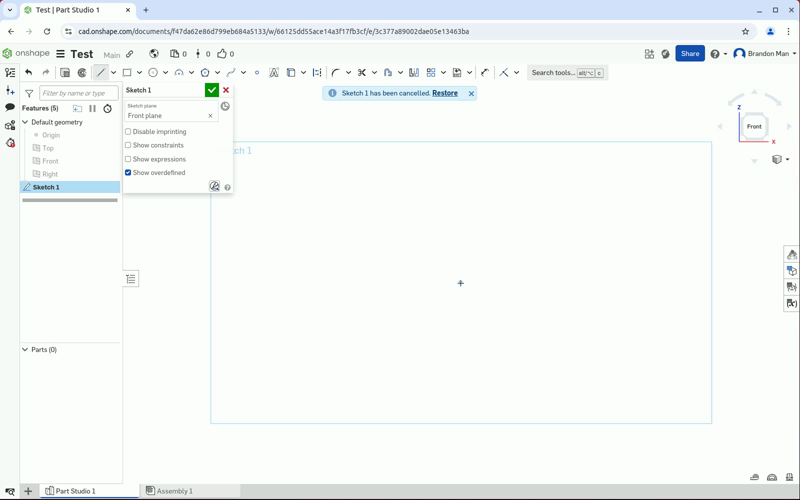
key_down(shift)
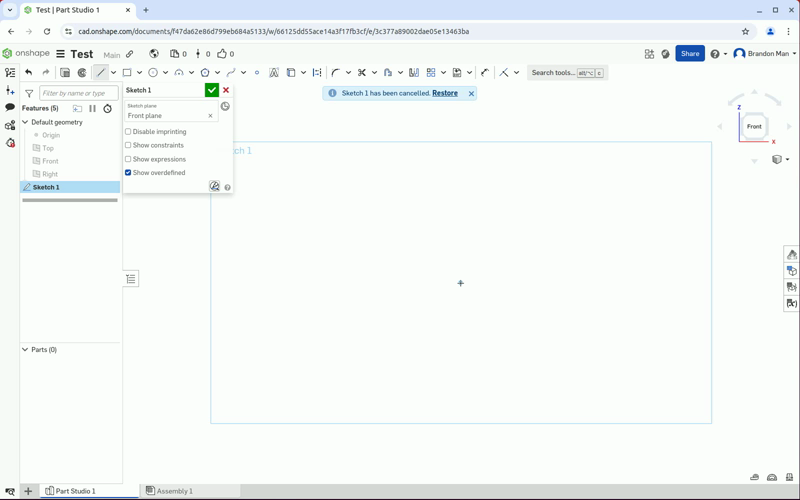
mouse_move(573, 282)
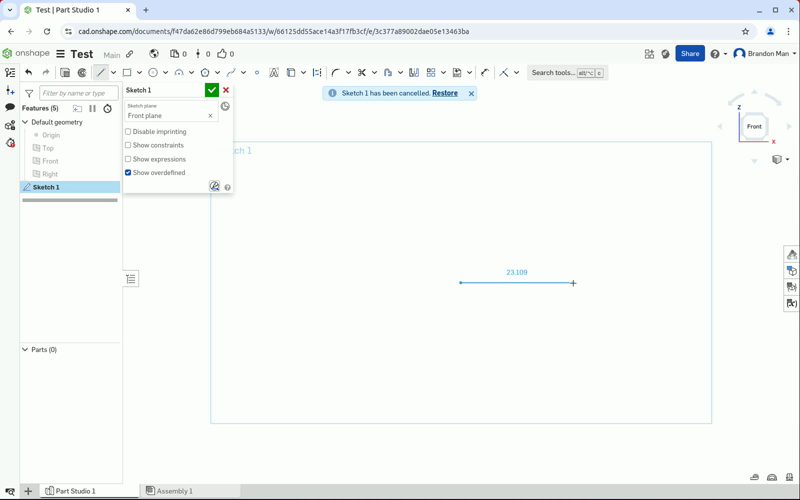
click(573, 282)
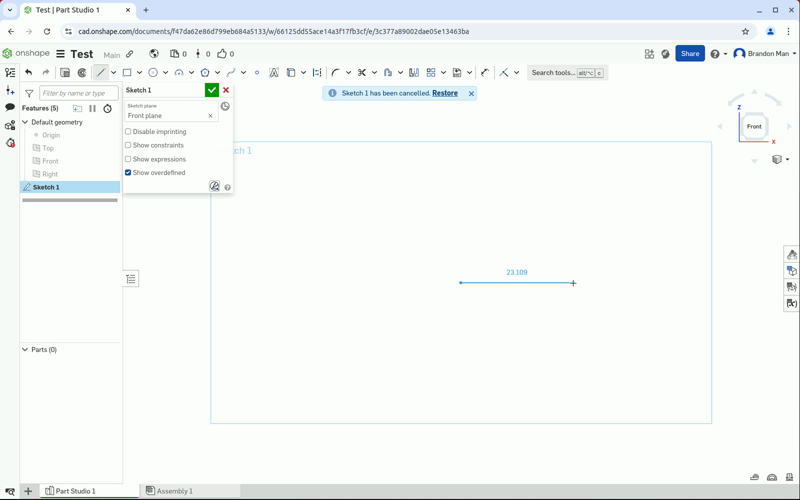
key_up(shift)
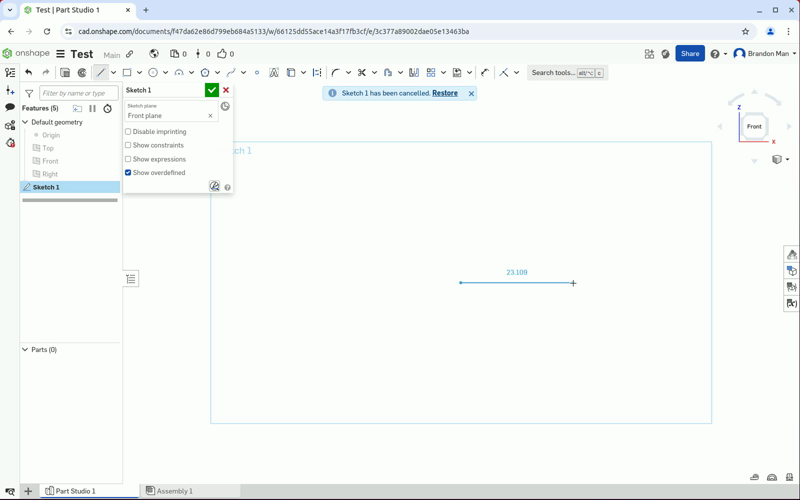
key_down(shift)
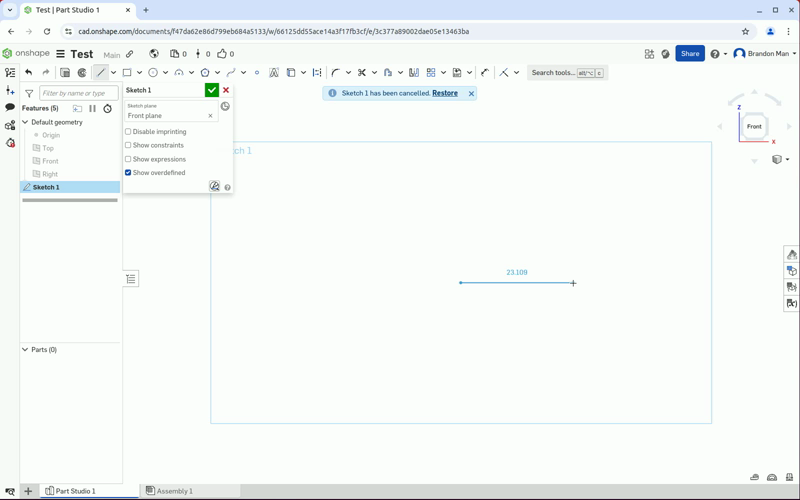
mouse_move(573, 170)
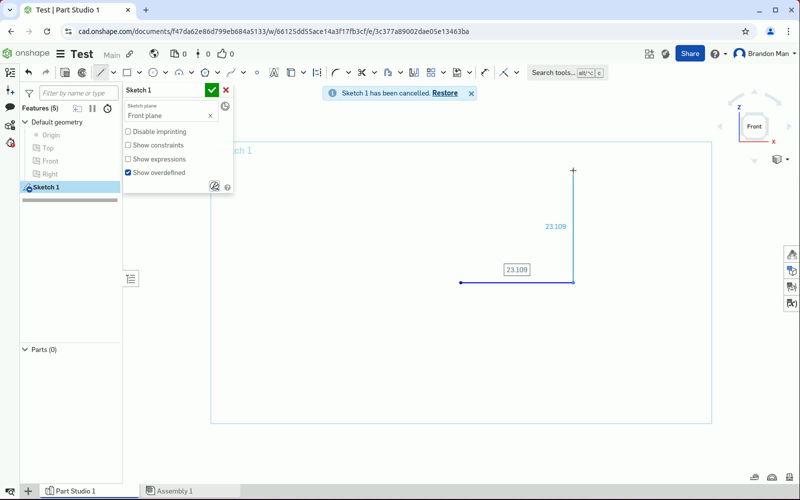
click(573, 170)
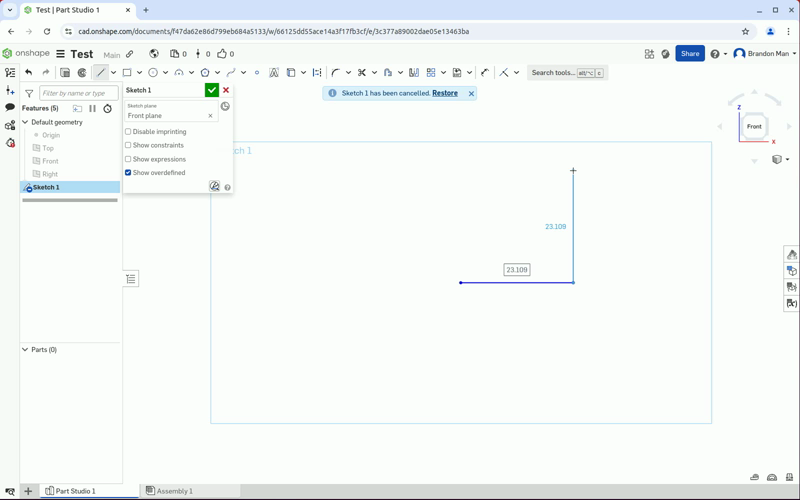
key_up(shift)
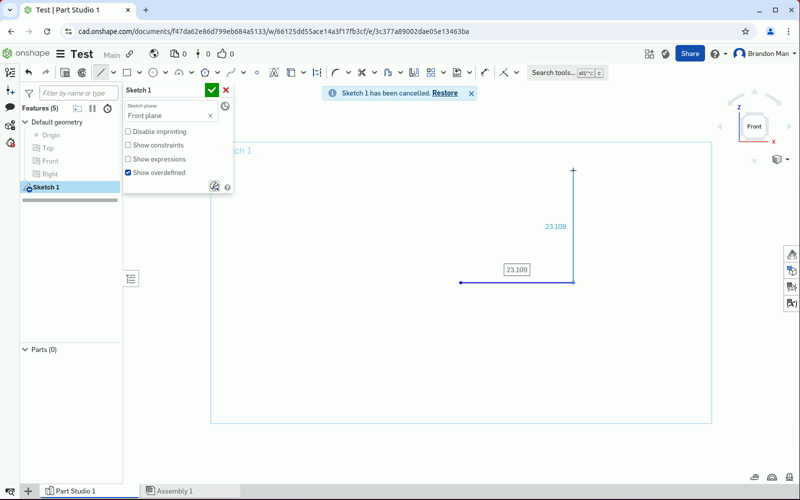
key_down(shift)
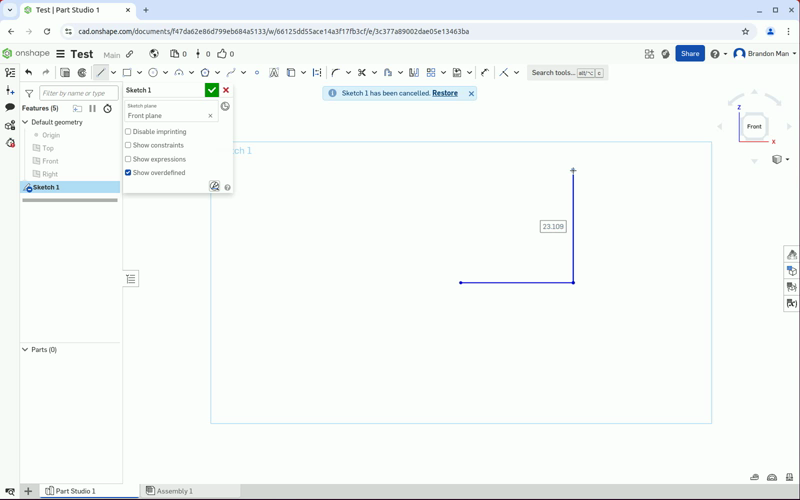
mouse_move(460, 170)
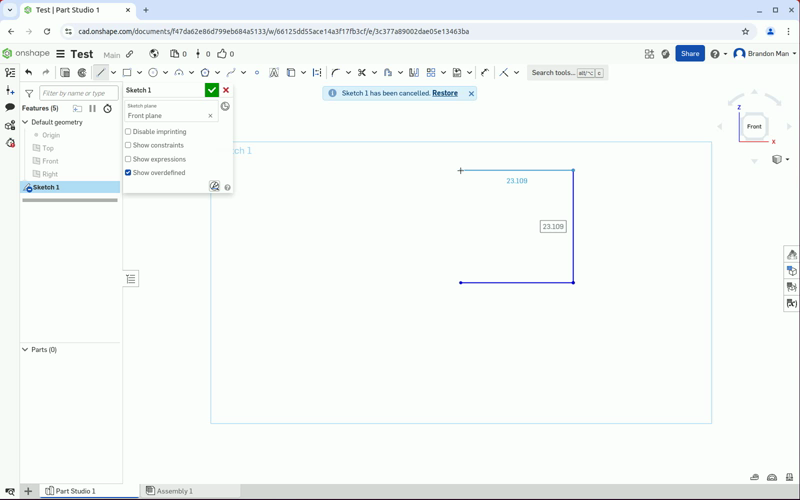
click(460, 170)
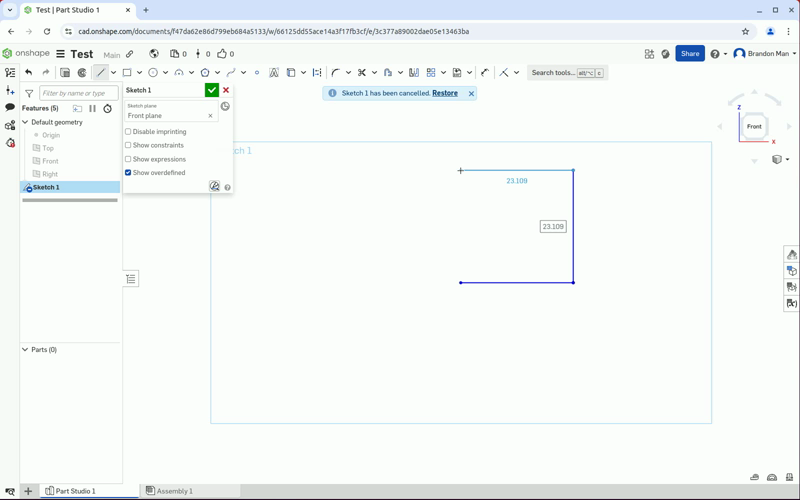
key_up(shift)
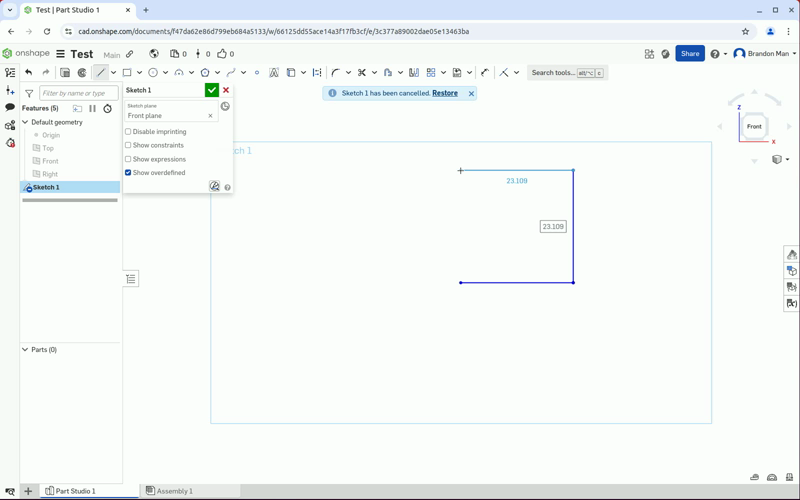
key_down(shift)
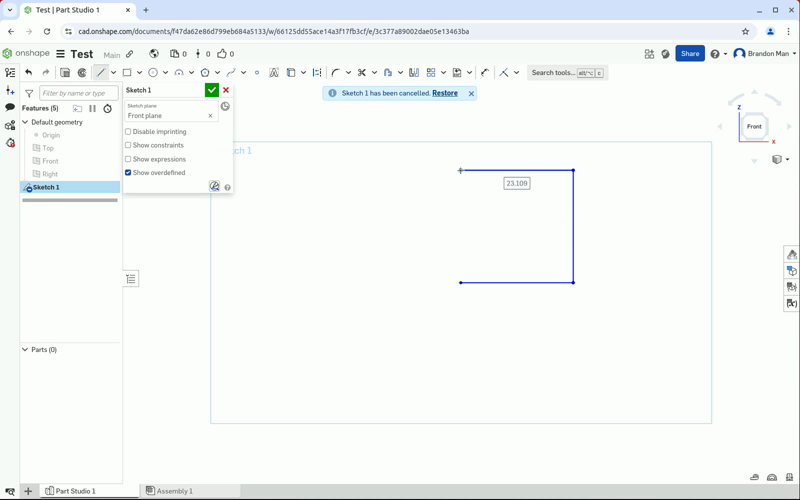
mouse_move(460, 282)
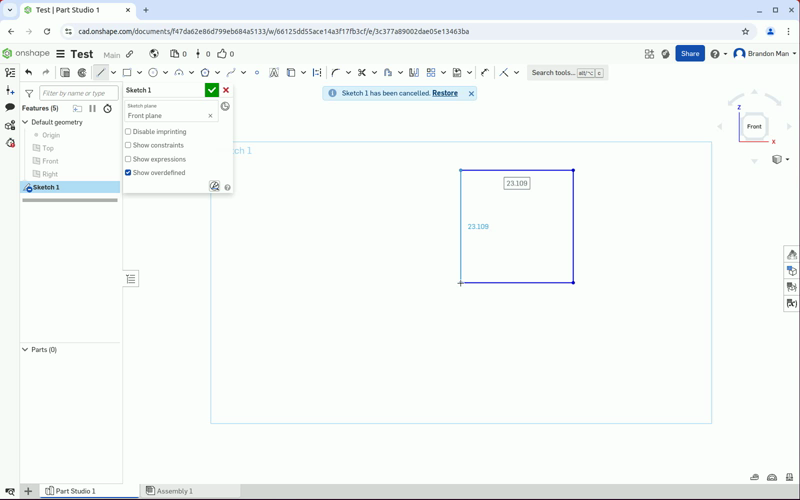
key_up(shift)
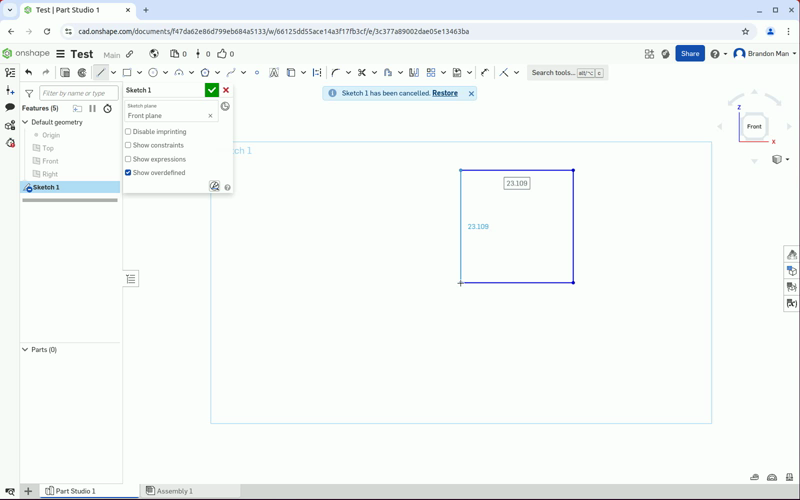
click(460, 282)
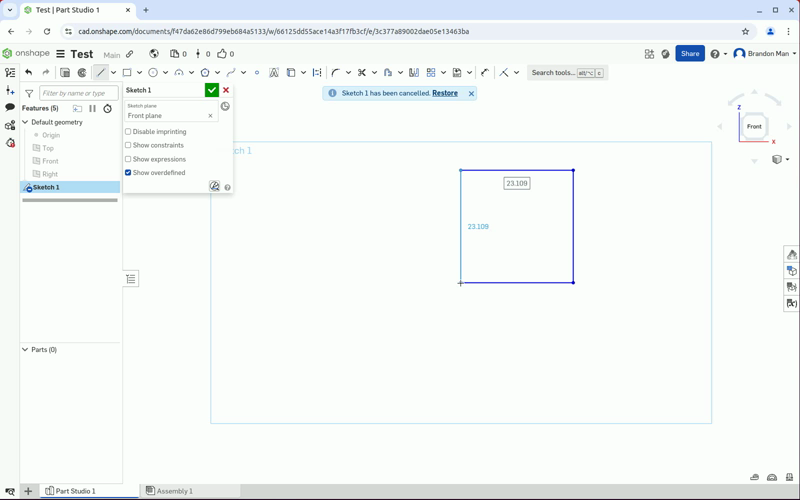
key(esc)
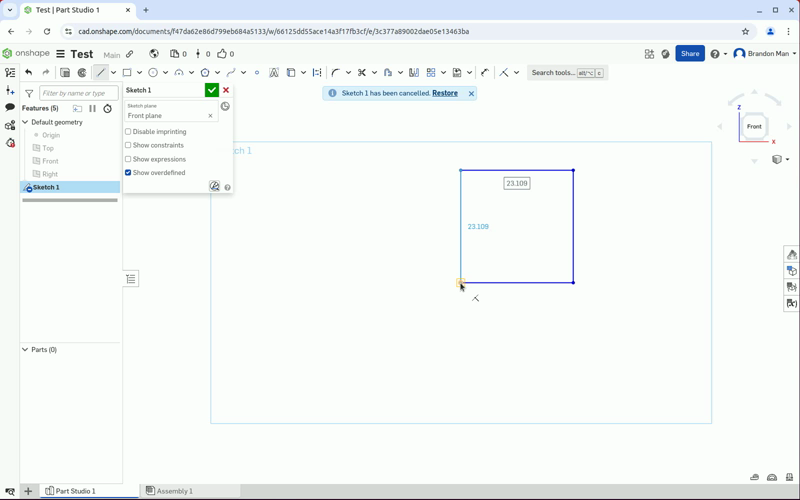
mouse_move(516, 219)
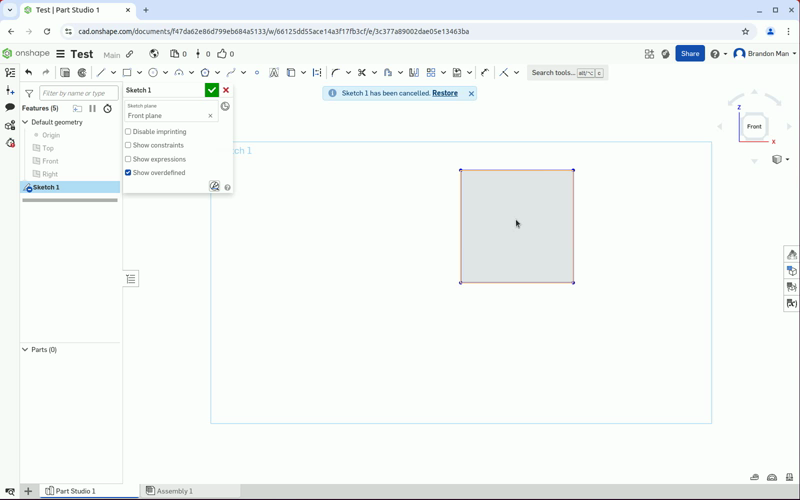
click(516, 219)
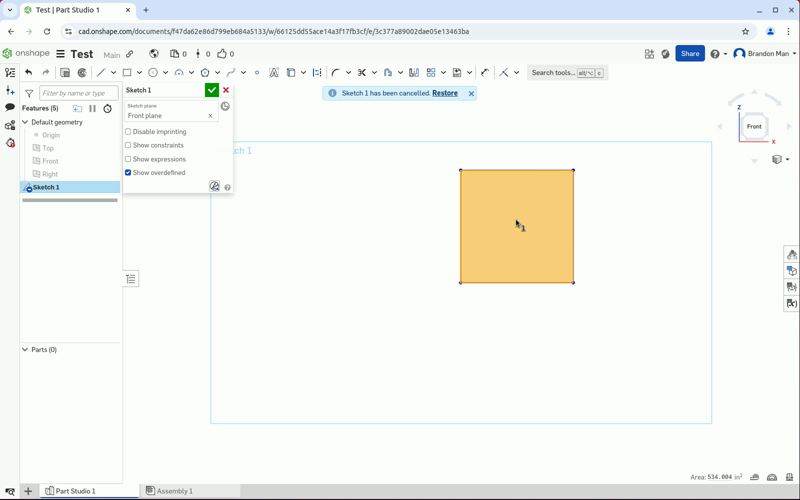
mouse_move(73, 352)
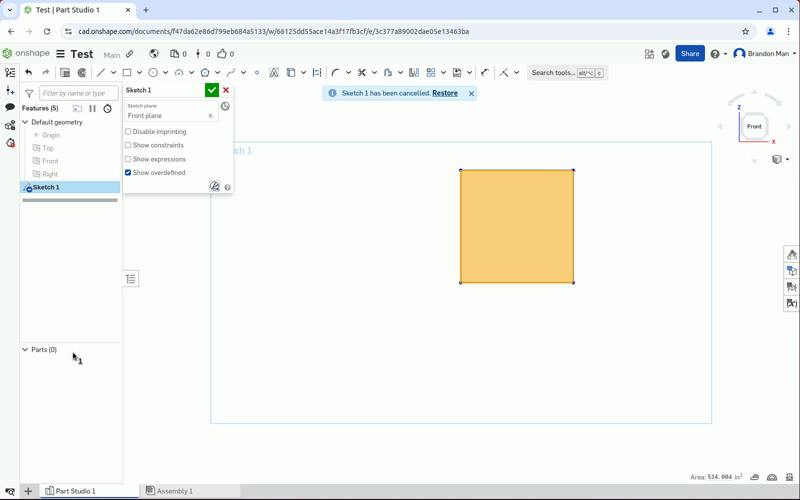
key(shift+y)
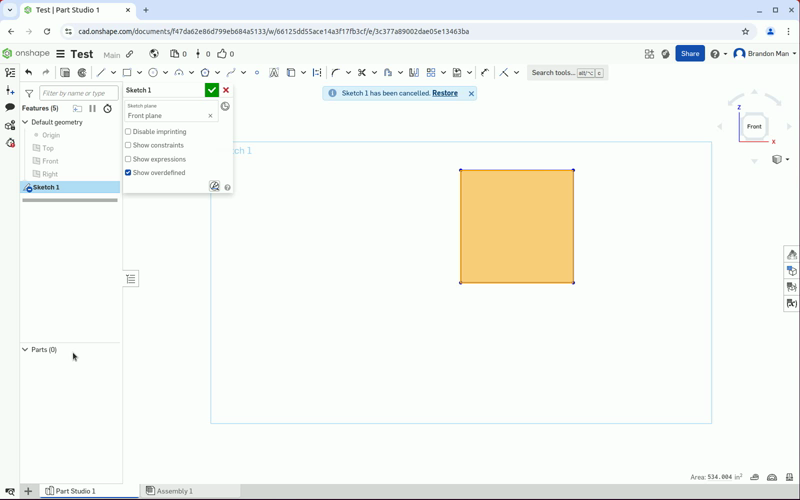
key(shift+e)
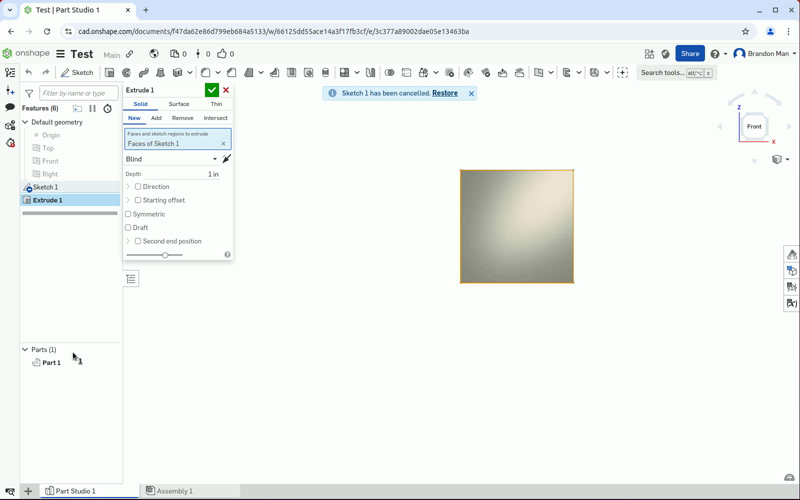
mouse_move(143, 106)
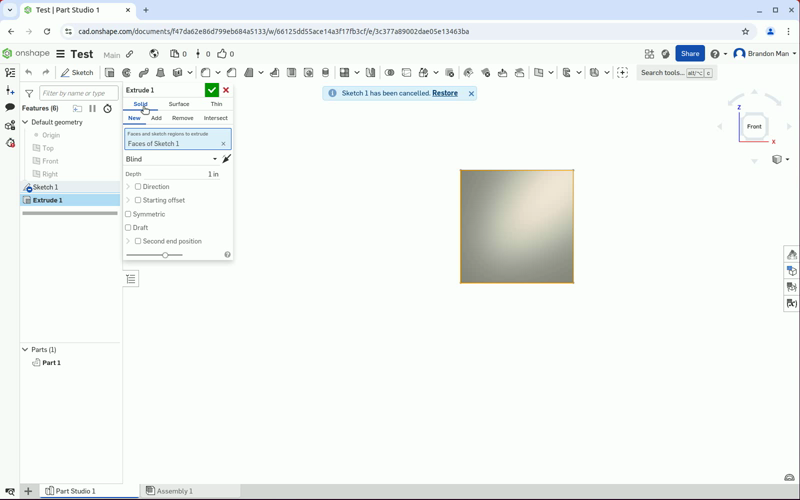
click(143, 106)
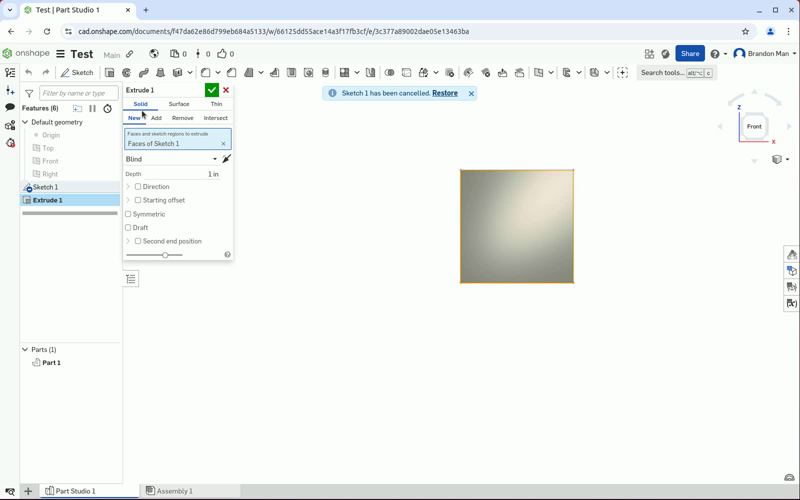
mouse_move(137, 120)
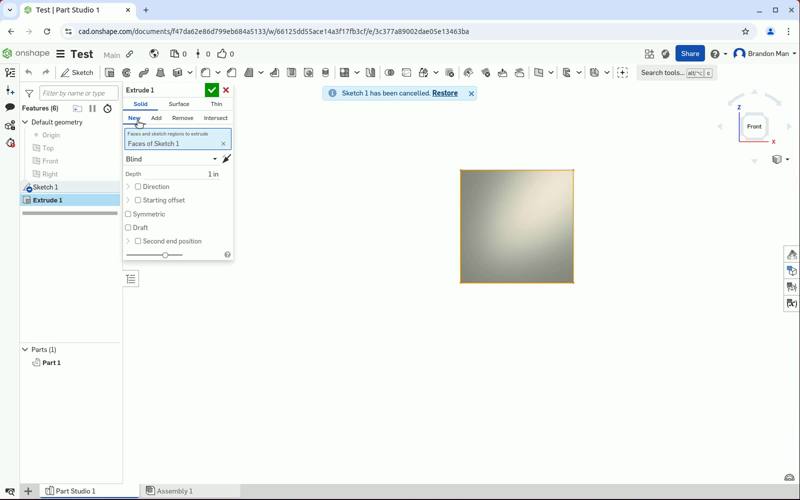
click(137, 120)
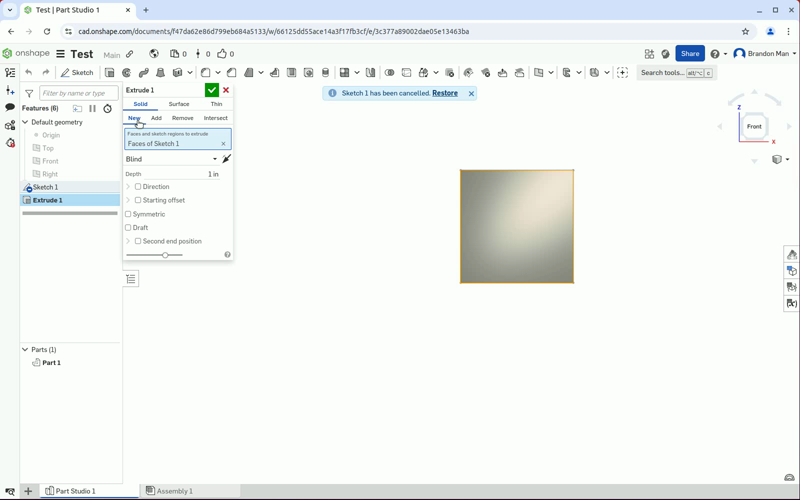
key(tab, 4)
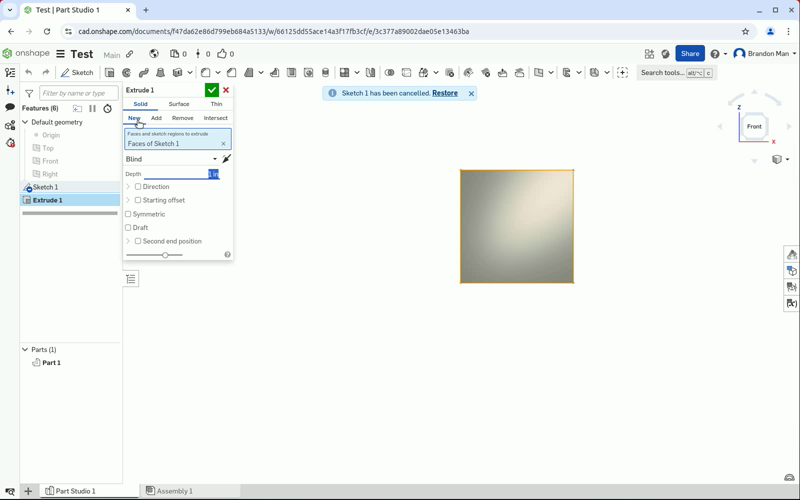
text(23.108)
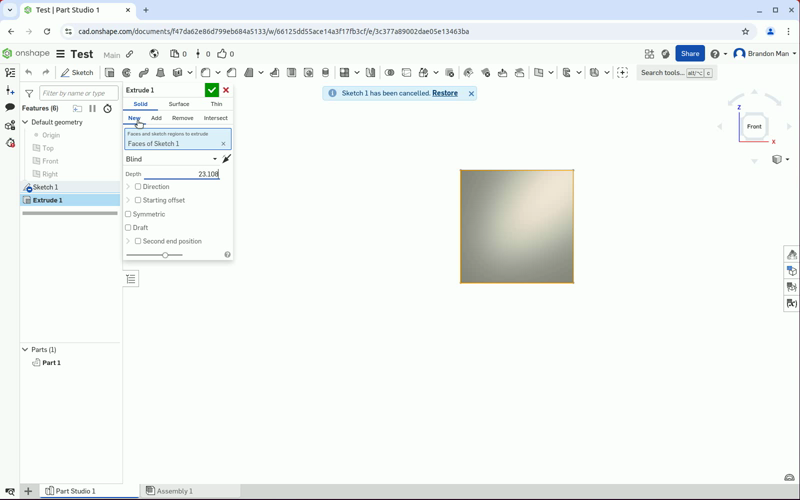
key(enter)
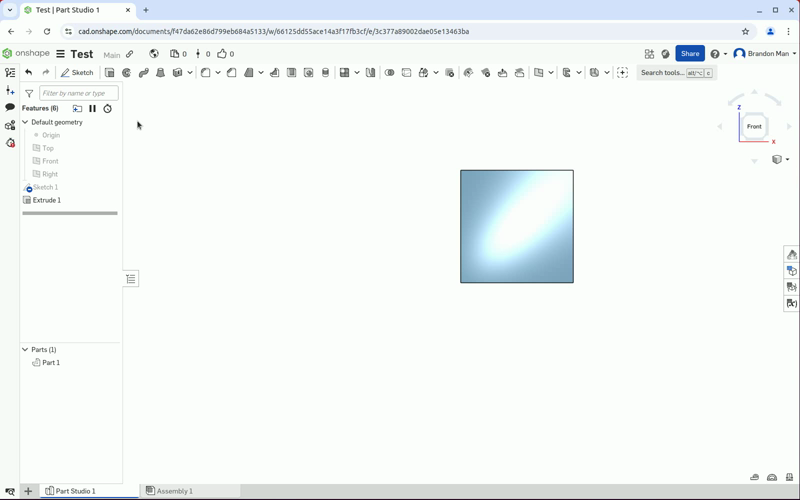
key(shift+h)
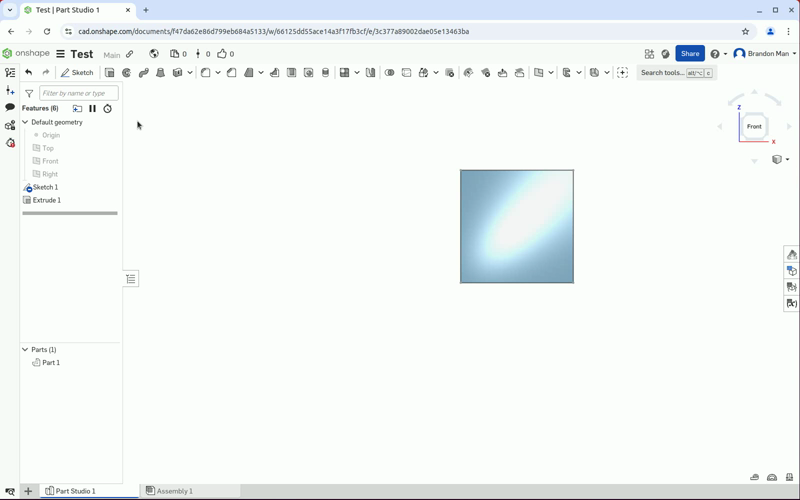
key(shift+h)
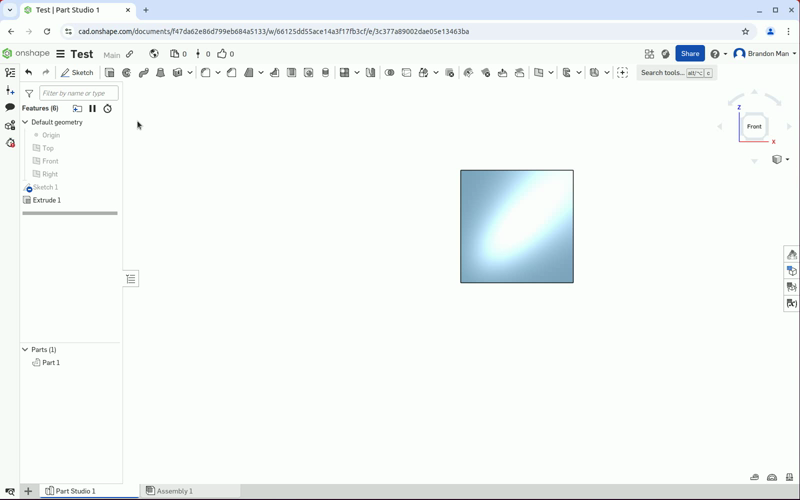
mouse_move(73, 189)
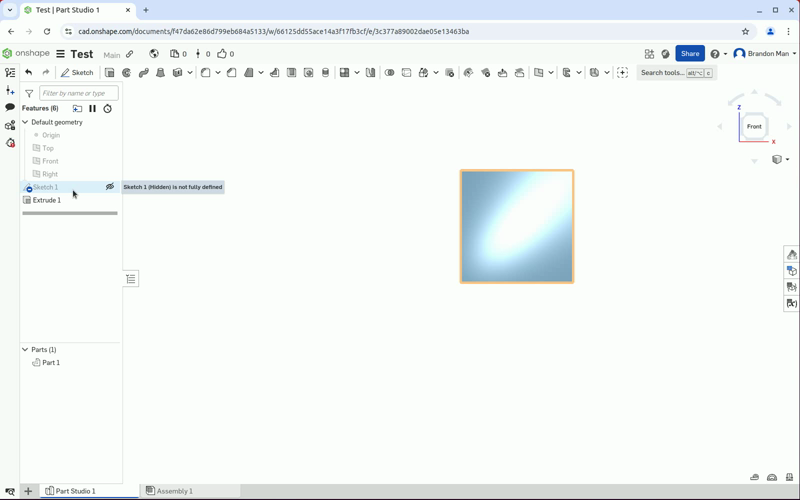
click(73, 189)
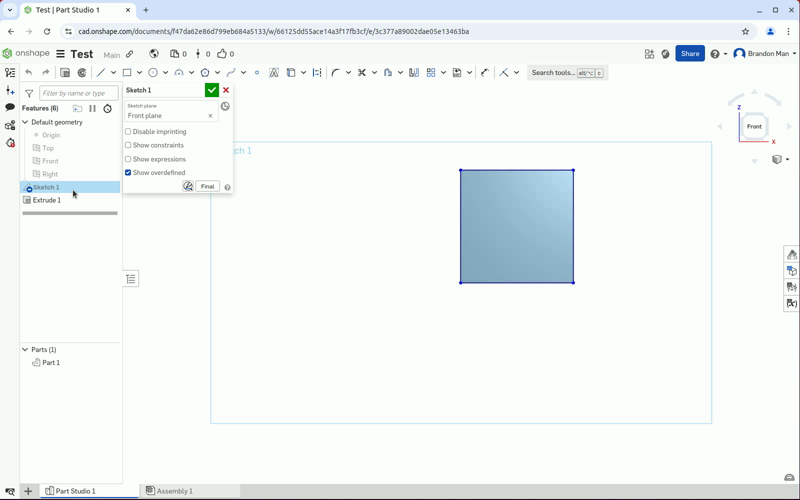
mouse_move(229, 92)
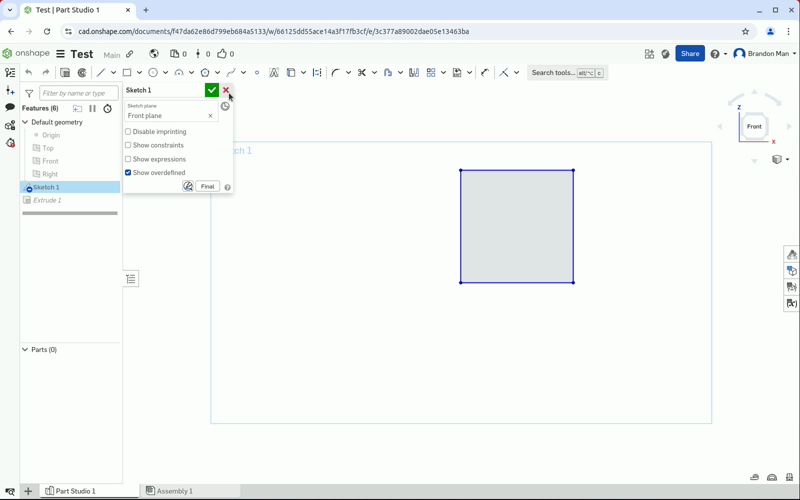
click(229, 92)
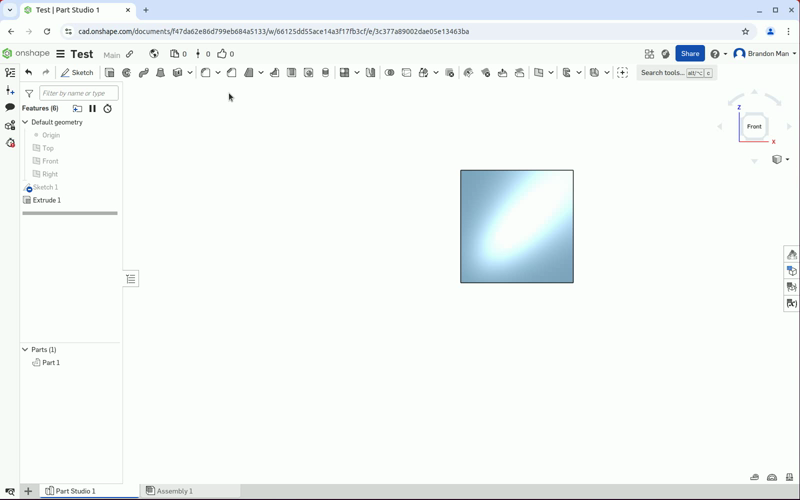
mouse_move(541, 75)
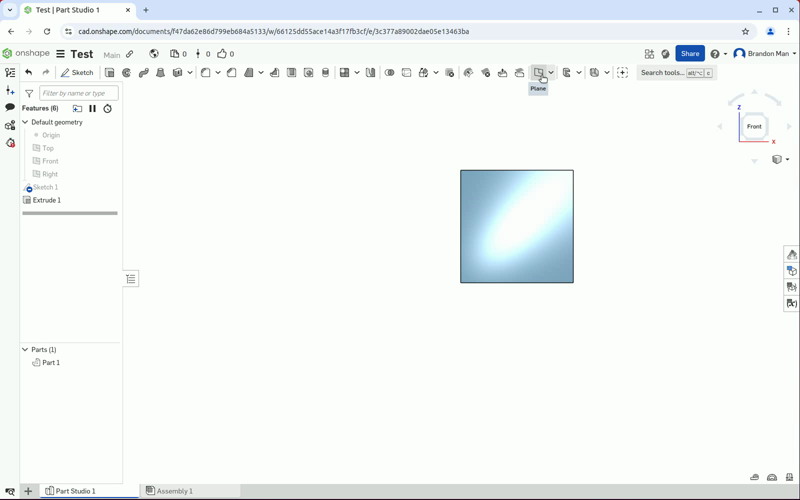
click(541, 75)
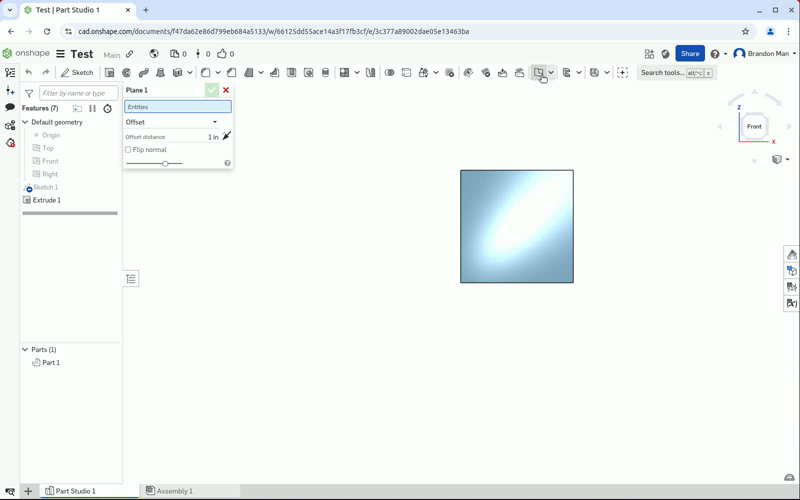
mouse_move(73, 163)
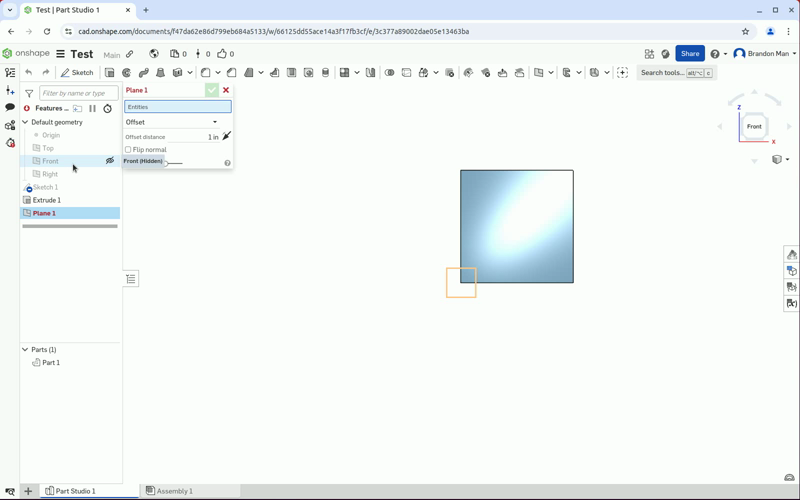
click(73, 163)
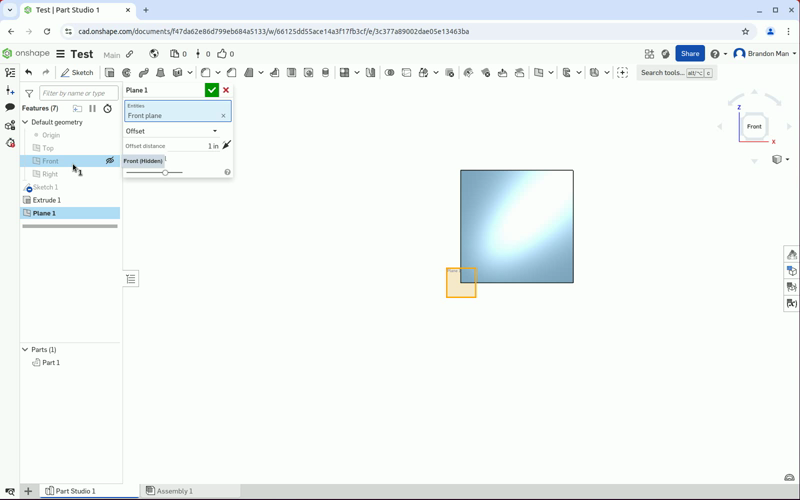
key(tab, 2)
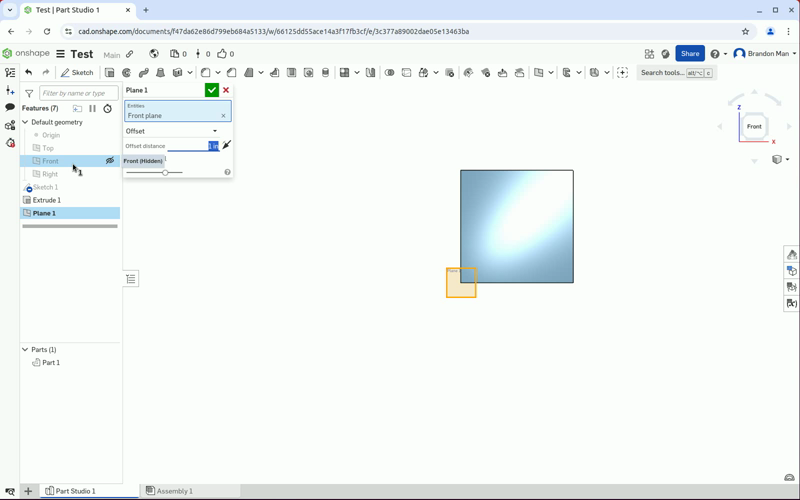
text(23.108)
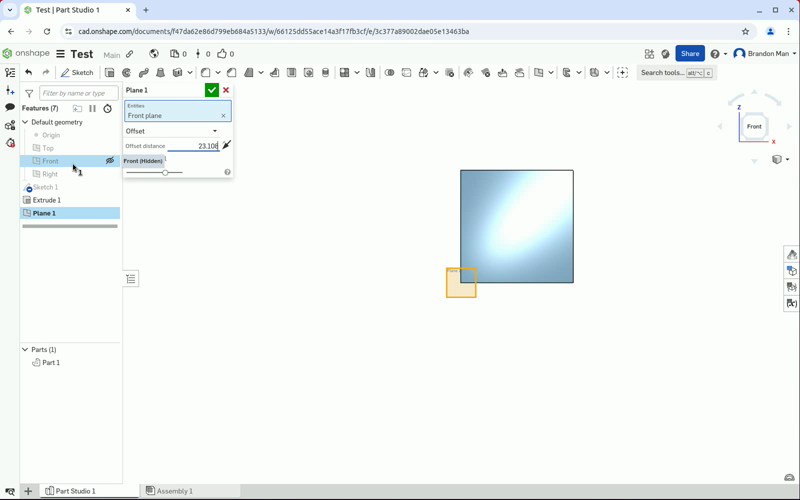
key(enter, 2)
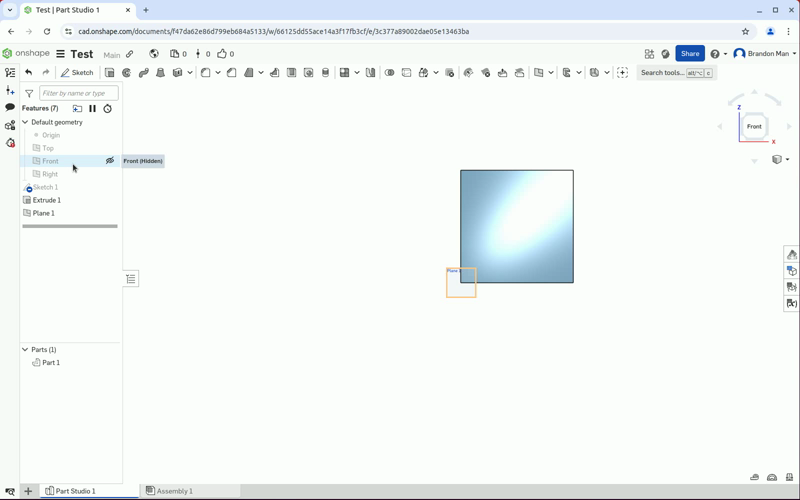
key(shift+s)
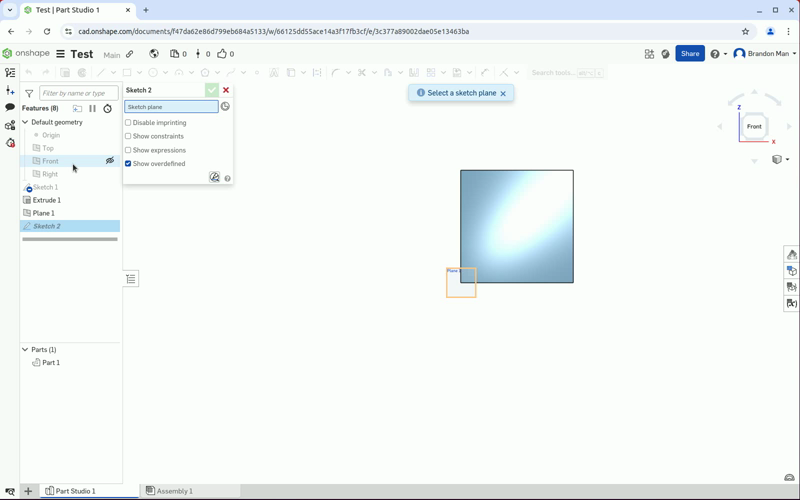
mouse_move(73, 215)
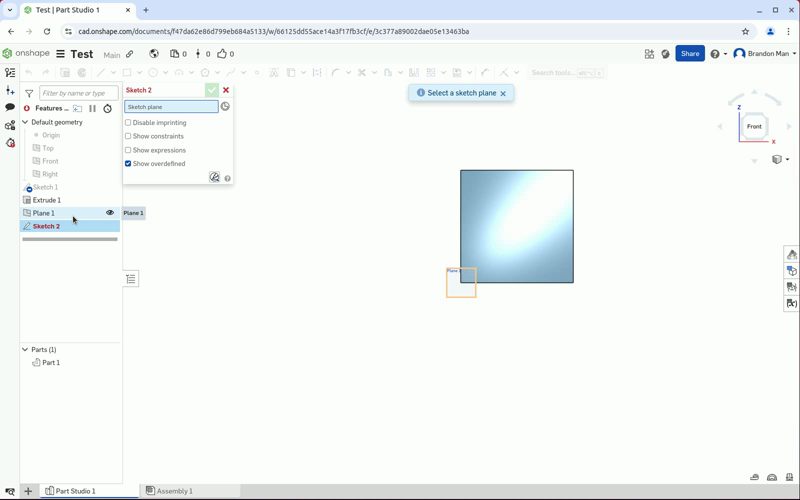
click(73, 215)
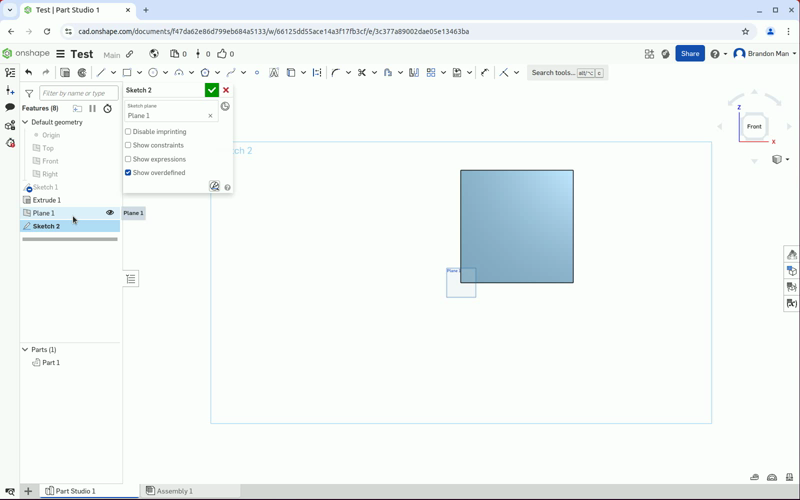
mouse_move(73, 352)
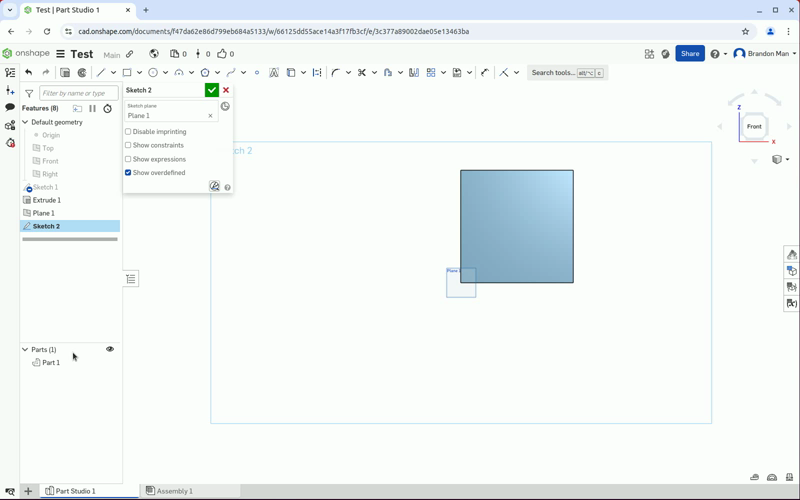
key(y)
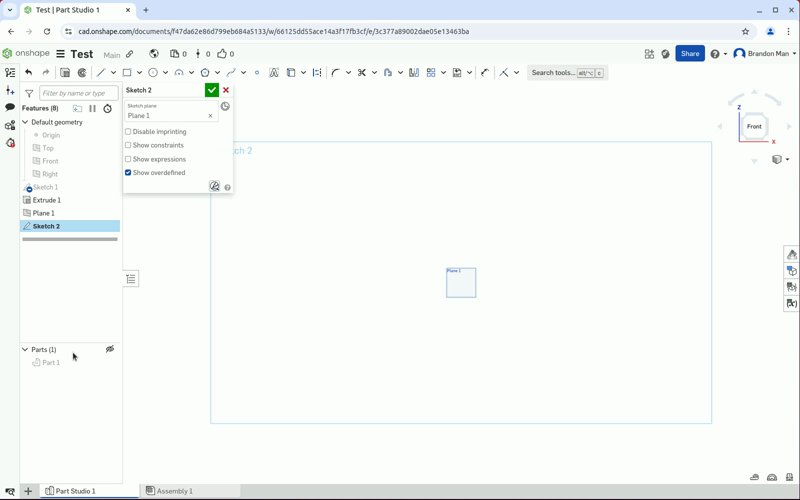
key(l)
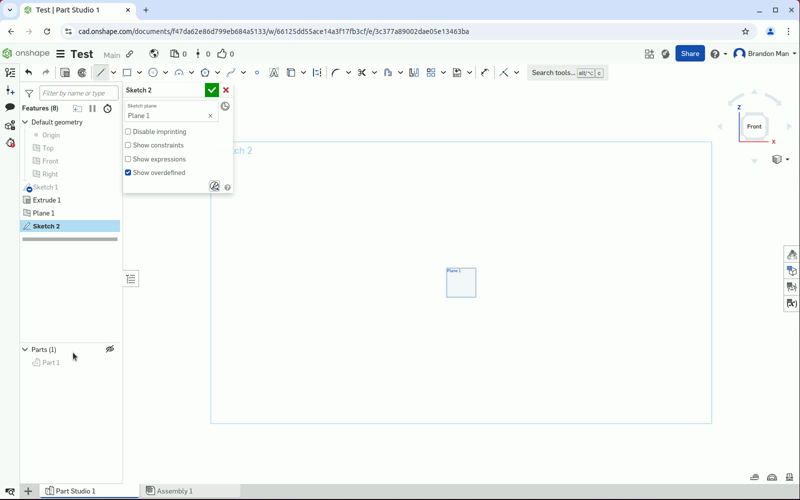
key_down(shift)
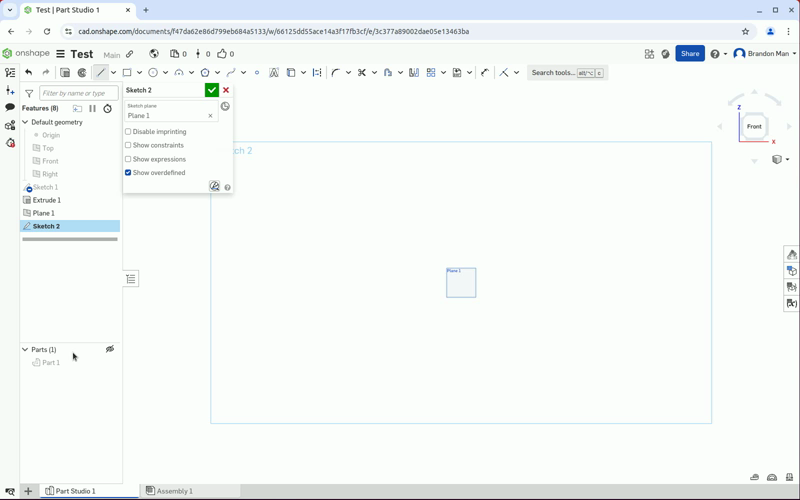
mouse_move(489, 254)
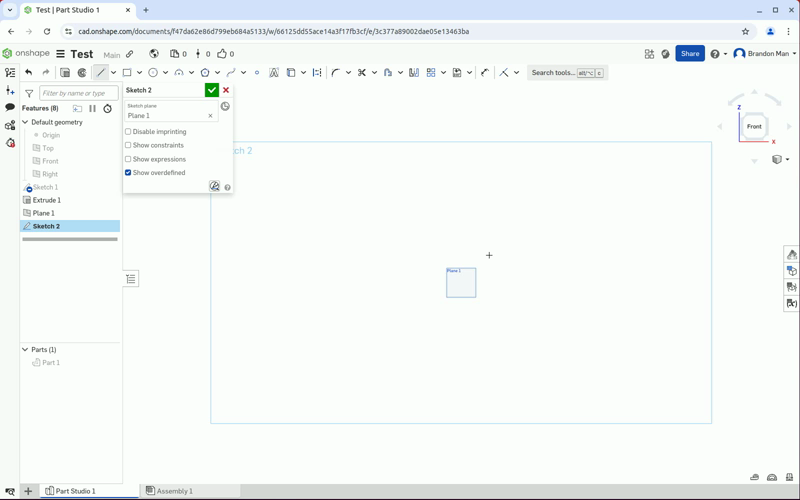
click(489, 254)
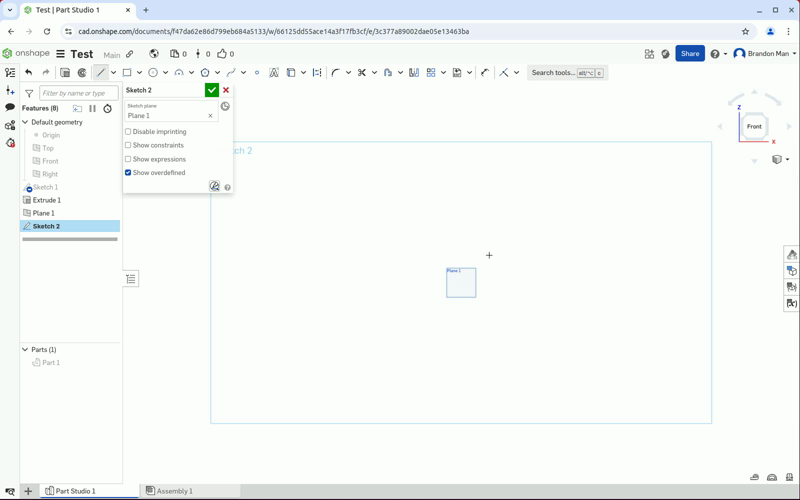
key_up(shift)
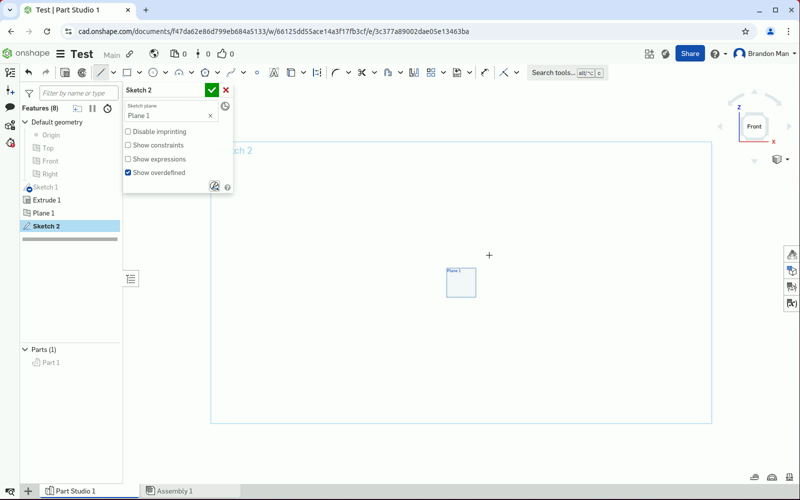
key_down(shift)
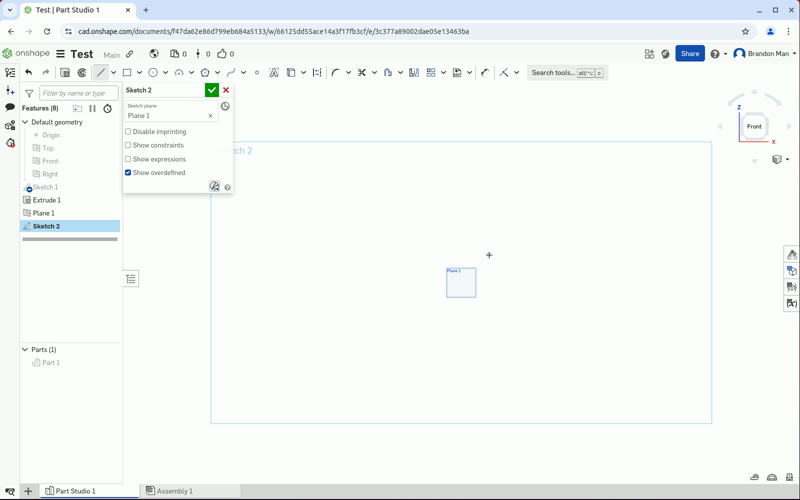
mouse_move(573, 254)
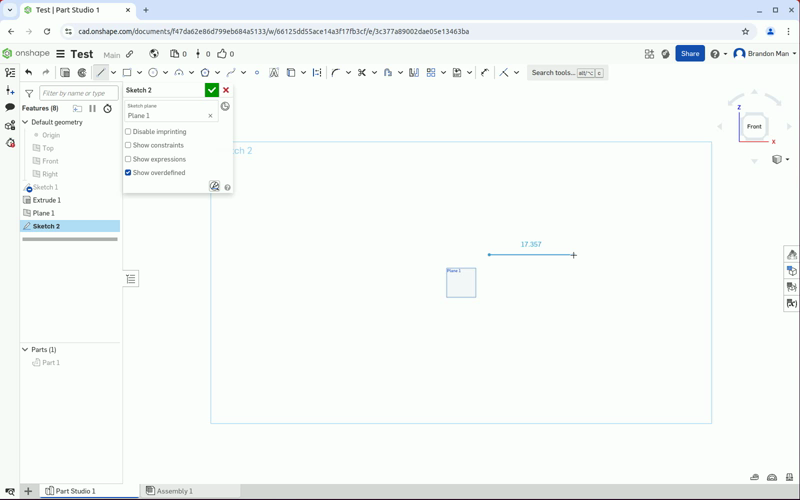
click(573, 254)
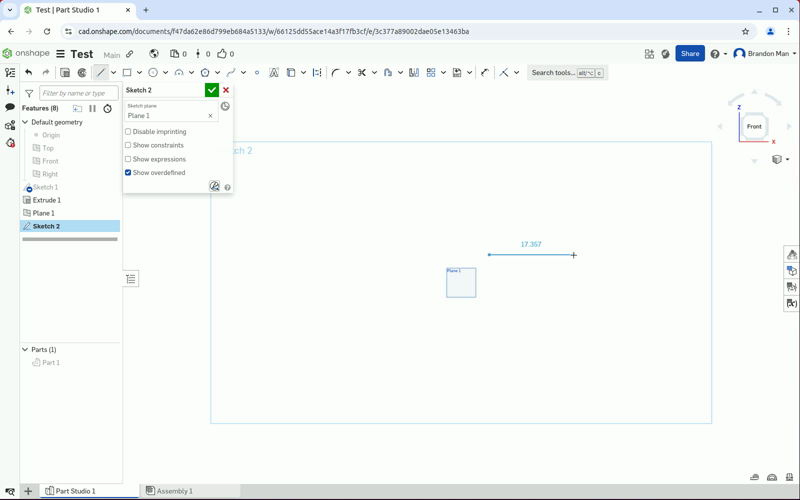
key_up(shift)
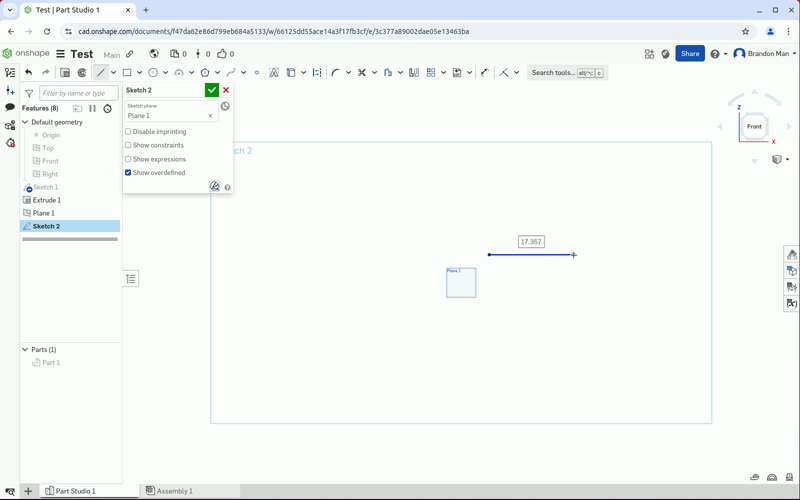
key_down(shift)
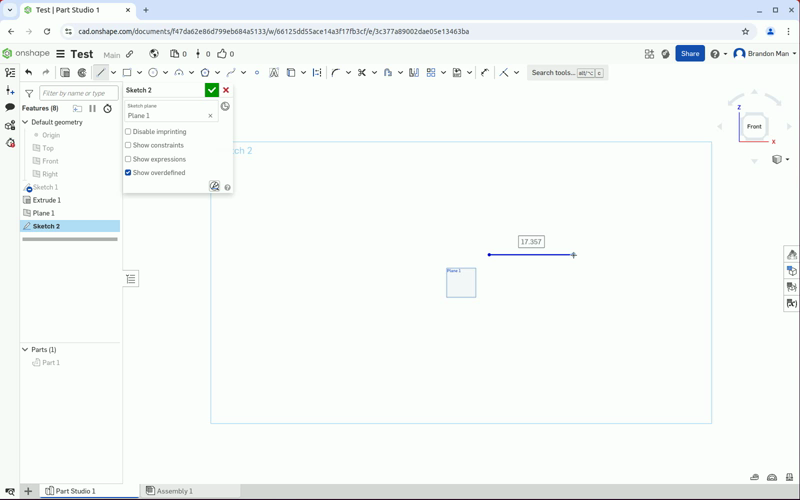
mouse_move(573, 170)
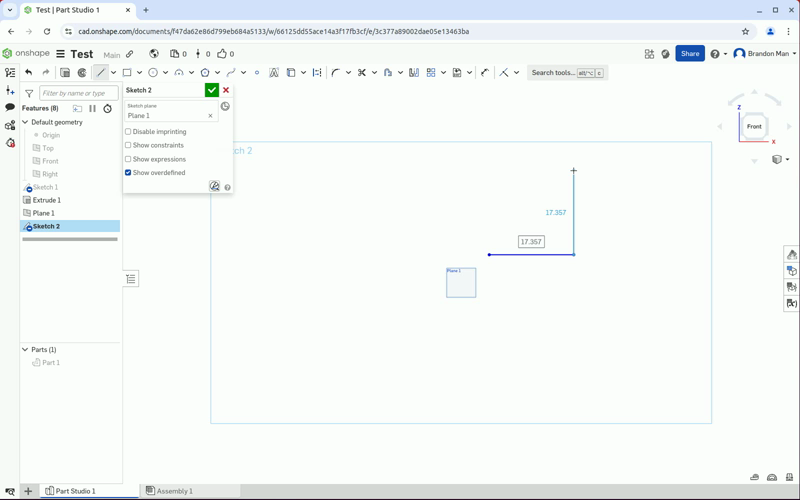
click(573, 170)
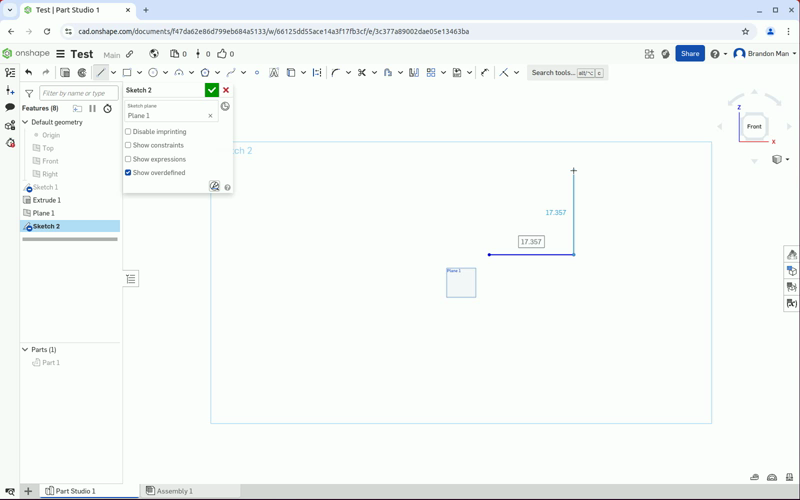
key_up(shift)
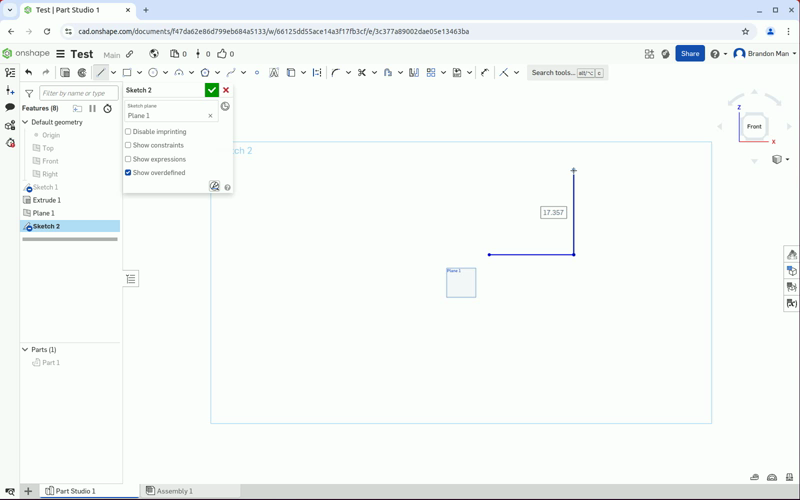
key_down(shift)
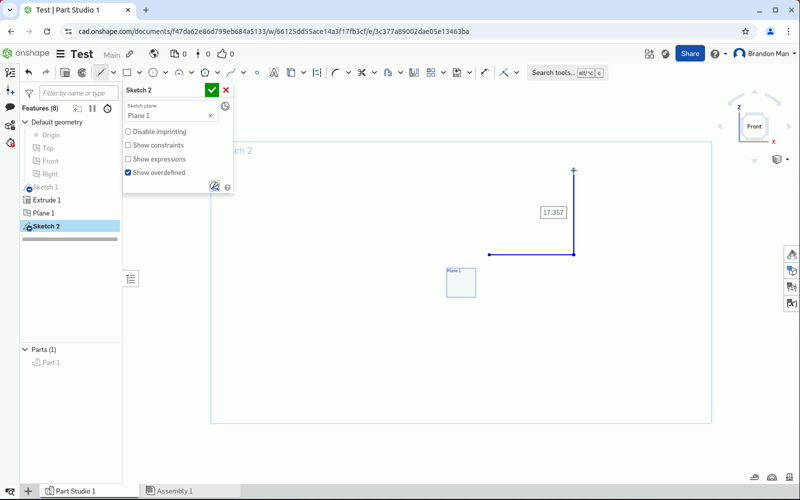
mouse_move(489, 170)
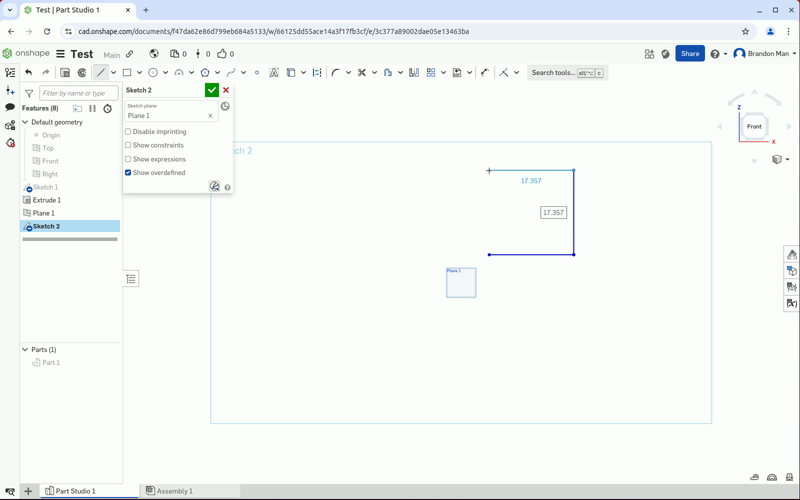
click(489, 170)
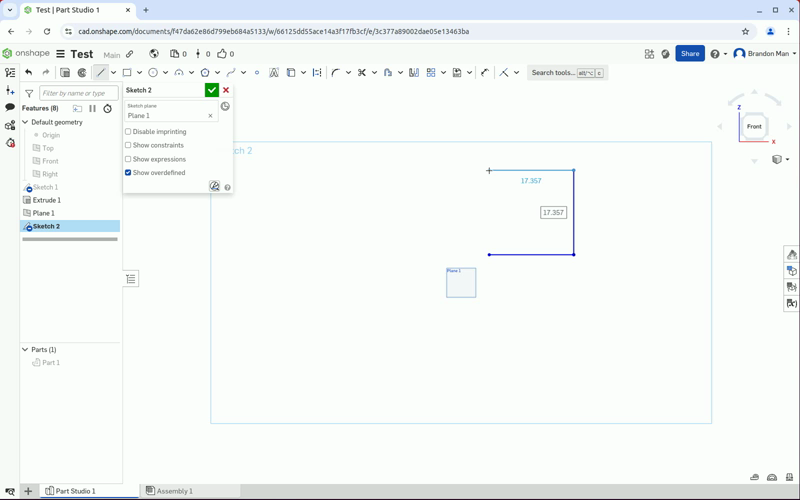
key_up(shift)
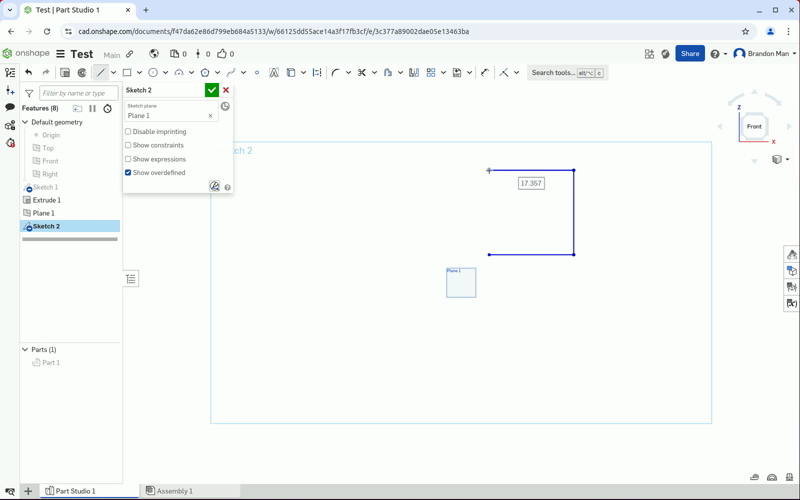
key_down(shift)
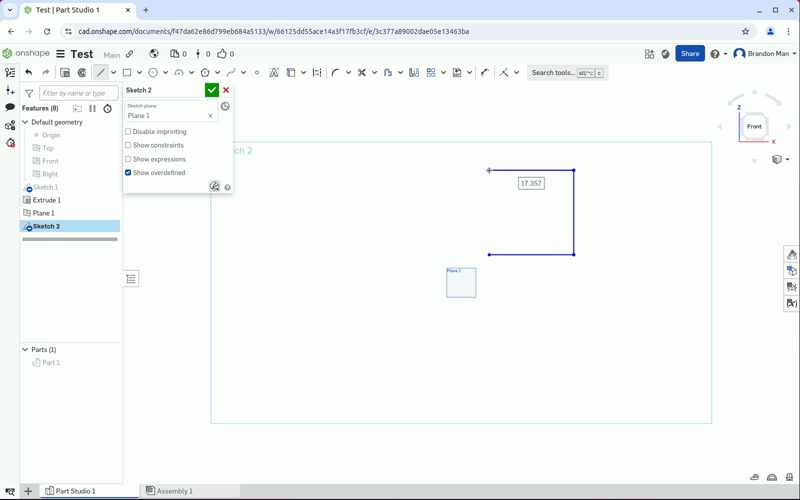
mouse_move(489, 254)
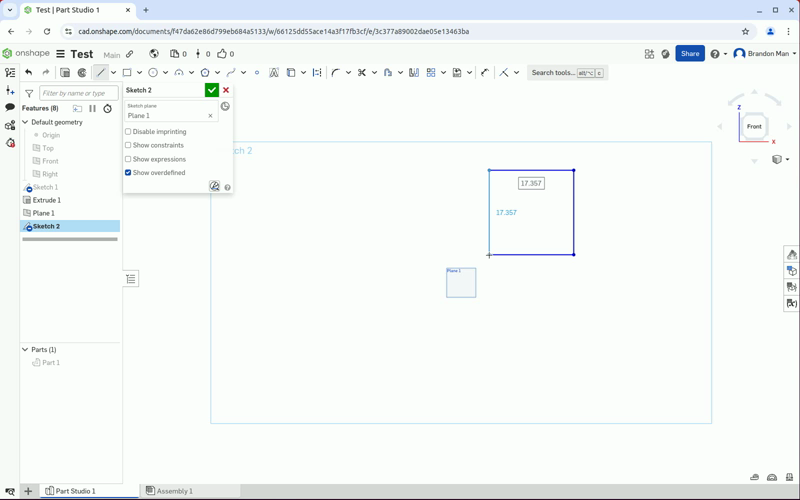
key_up(shift)
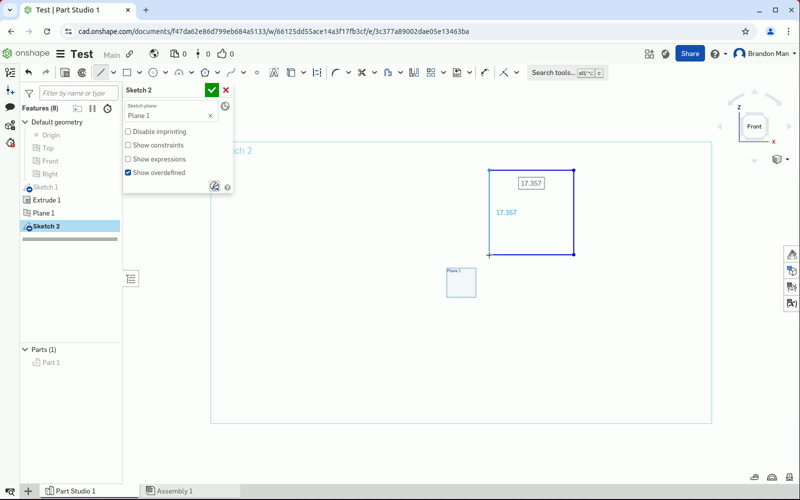
click(489, 254)
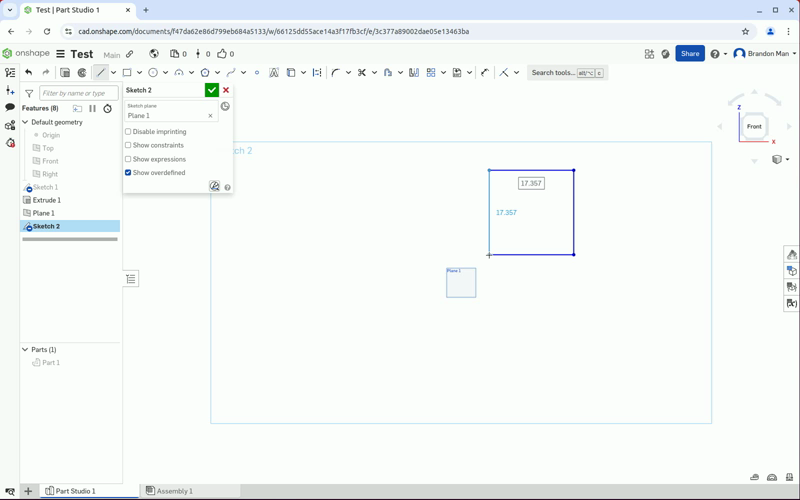
key(esc)
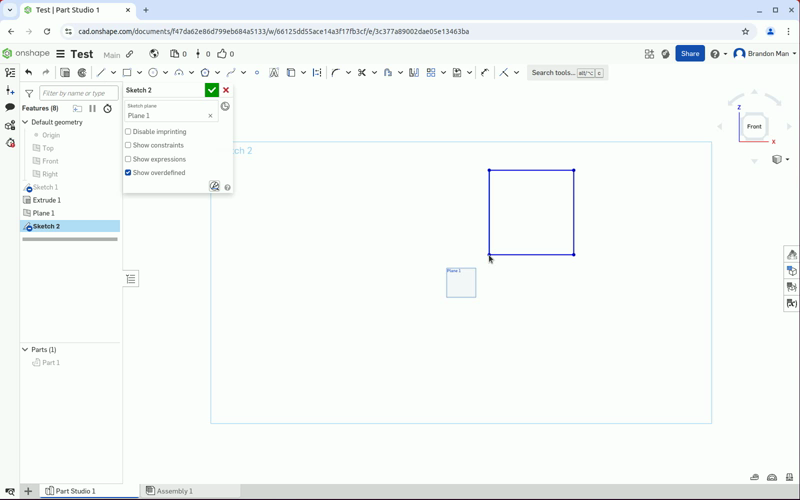
mouse_move(511, 230)
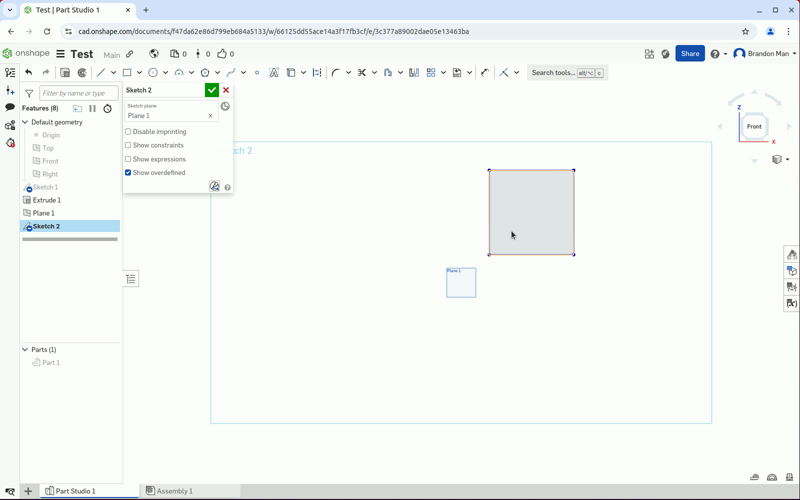
click(511, 230)
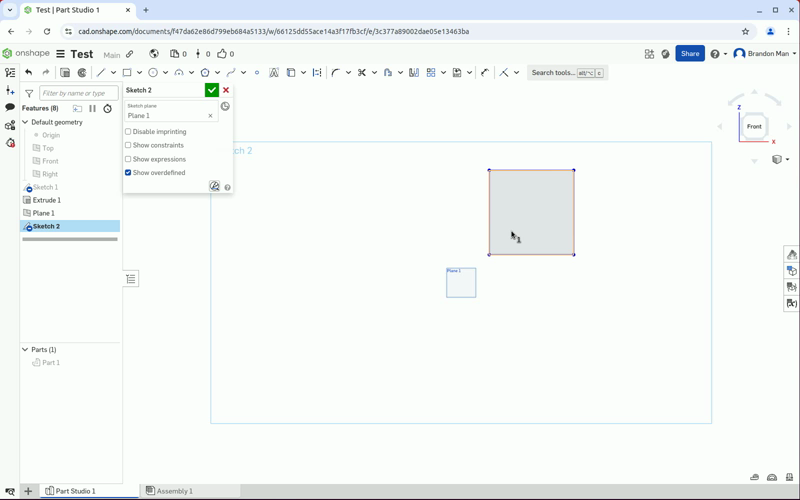
mouse_move(73, 352)
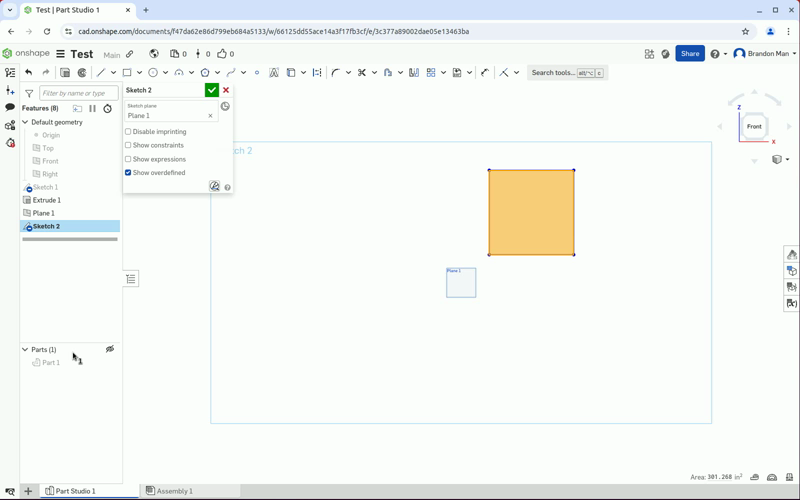
key(shift+y)
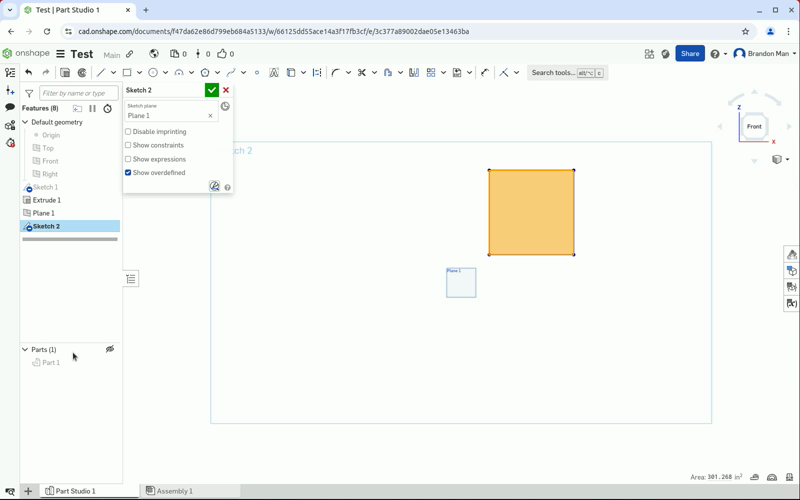
key(shift+e)
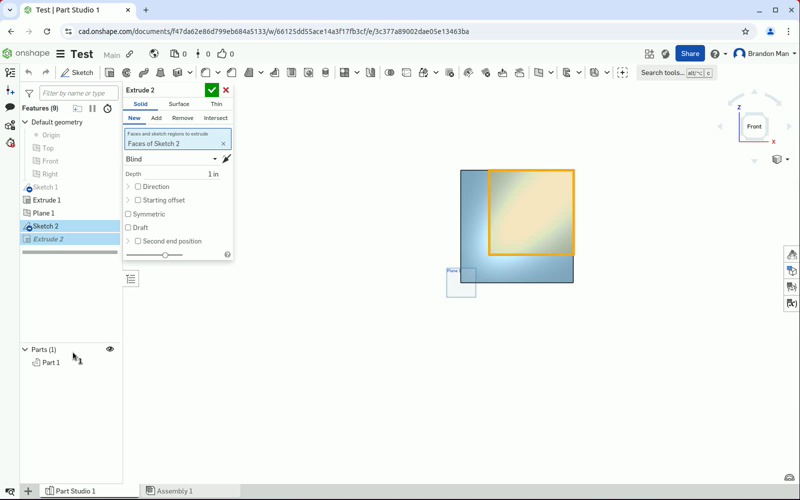
mouse_move(143, 106)
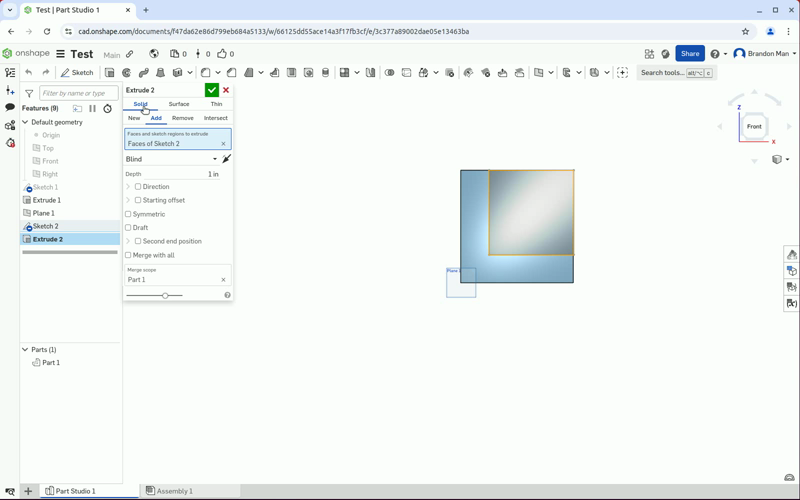
click(143, 106)
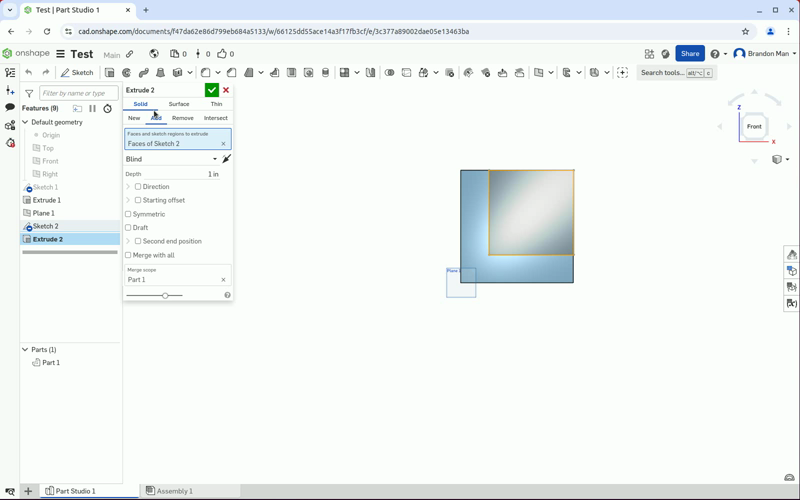
mouse_move(186, 120)
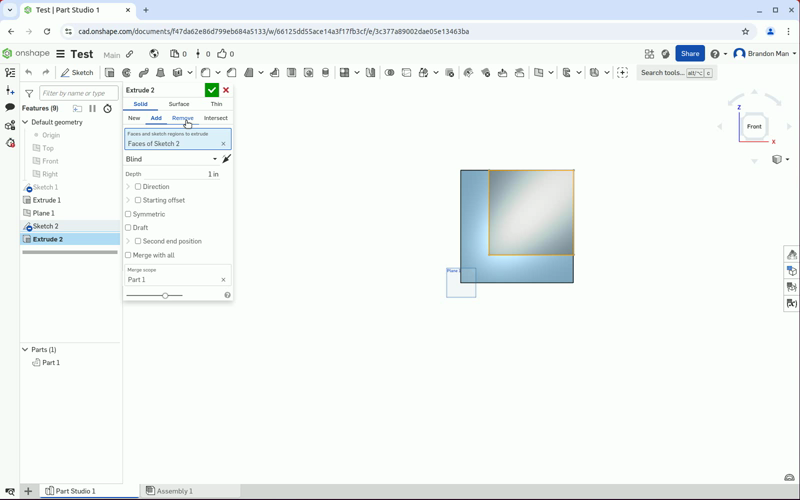
click(186, 120)
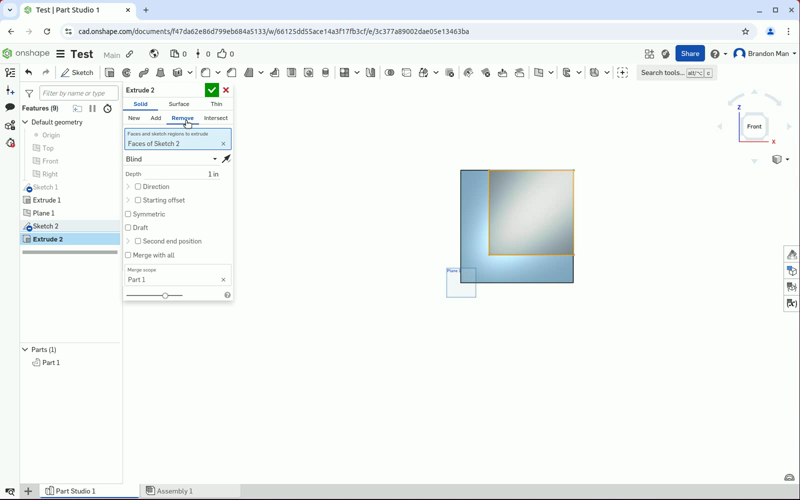
key(tab, 4)
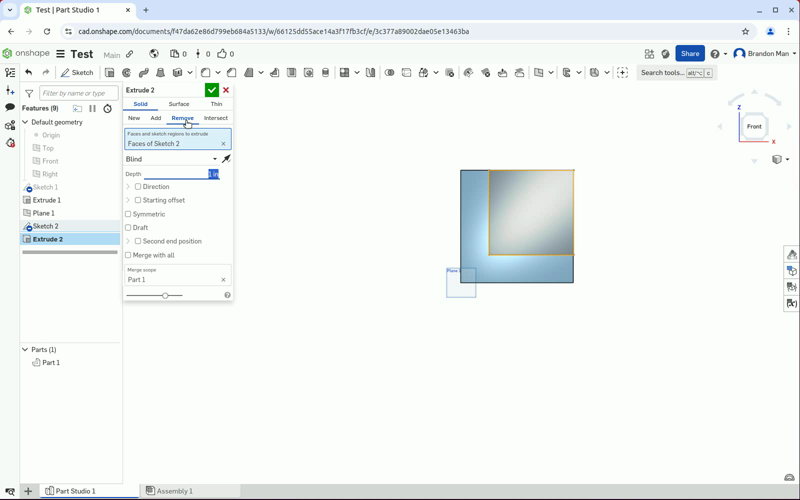
text(23.108)
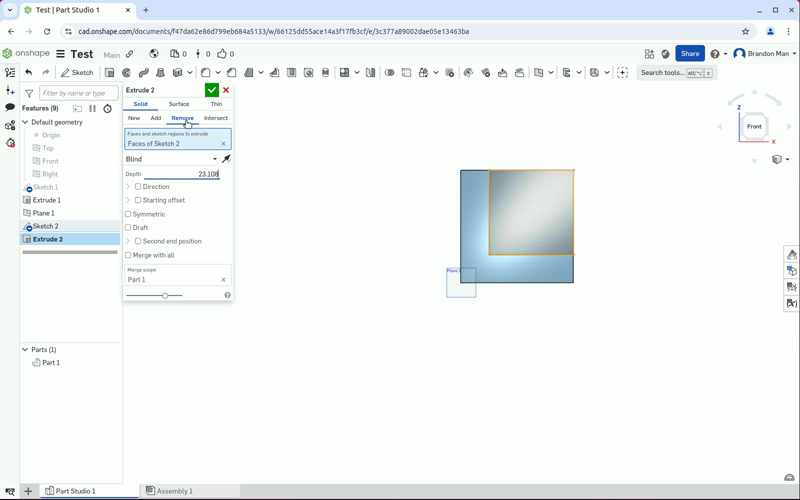
key(tab, 6)
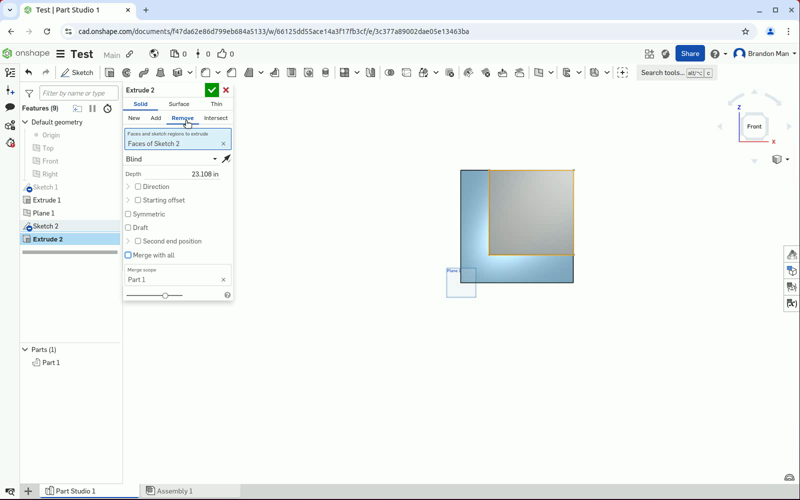
key(space)
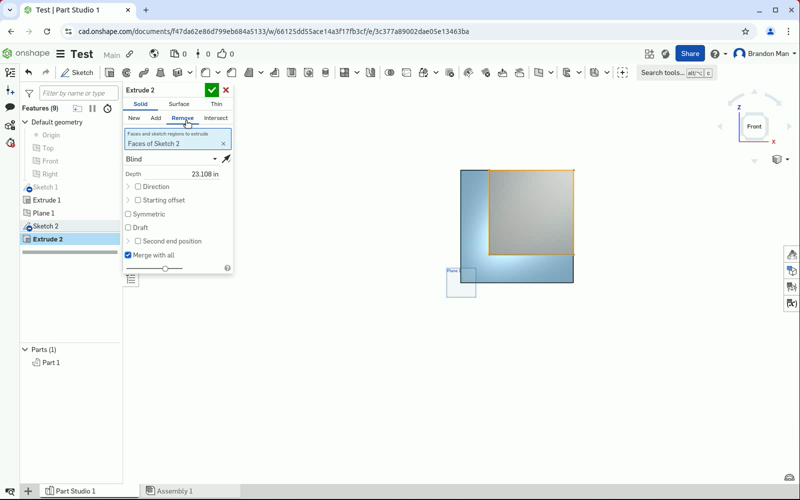
key(enter)
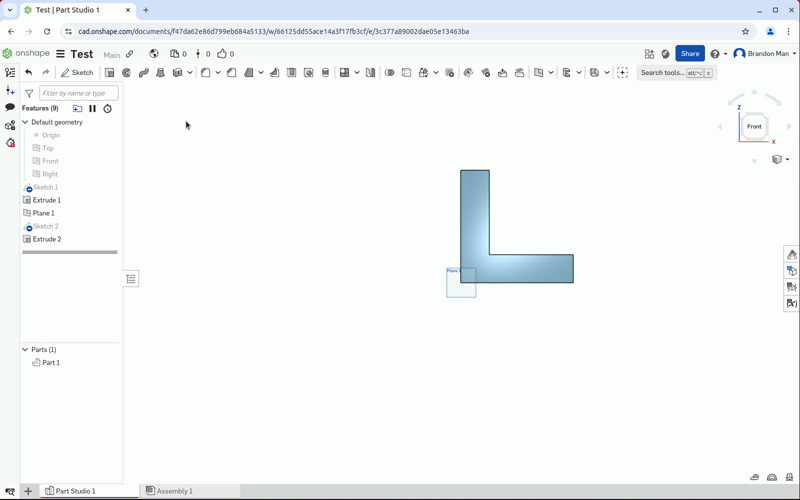
key(shift+h)
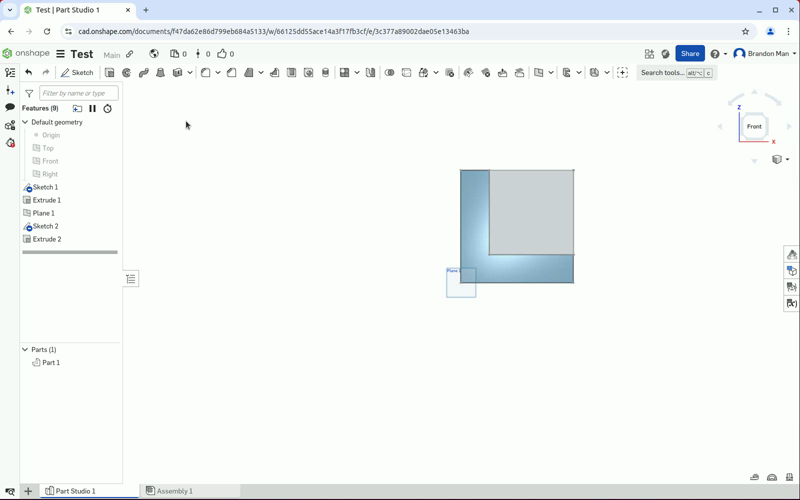
key(shift+h)
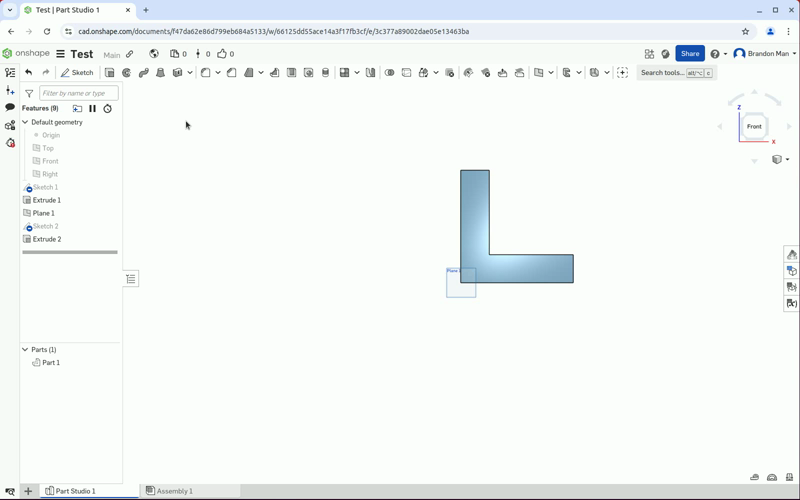
mouse_move(73, 189)
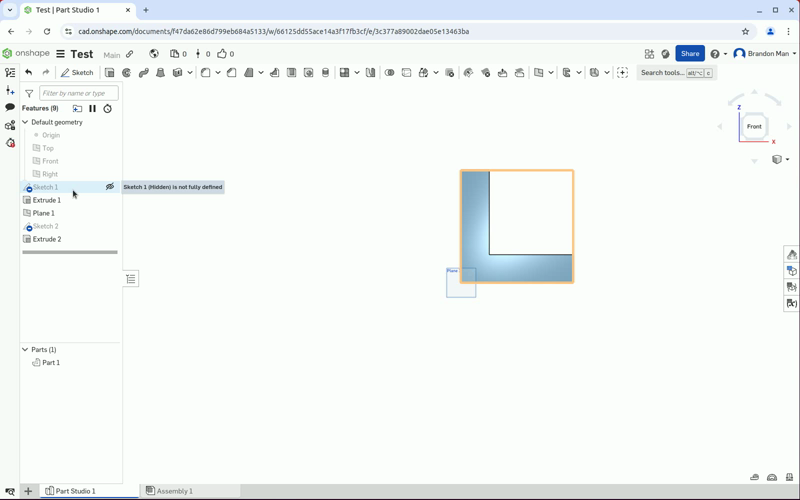
click(73, 189)
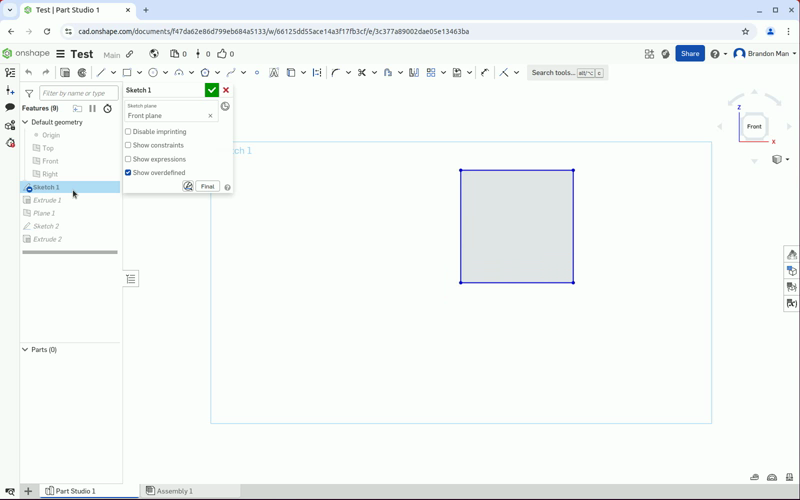
mouse_move(229, 92)
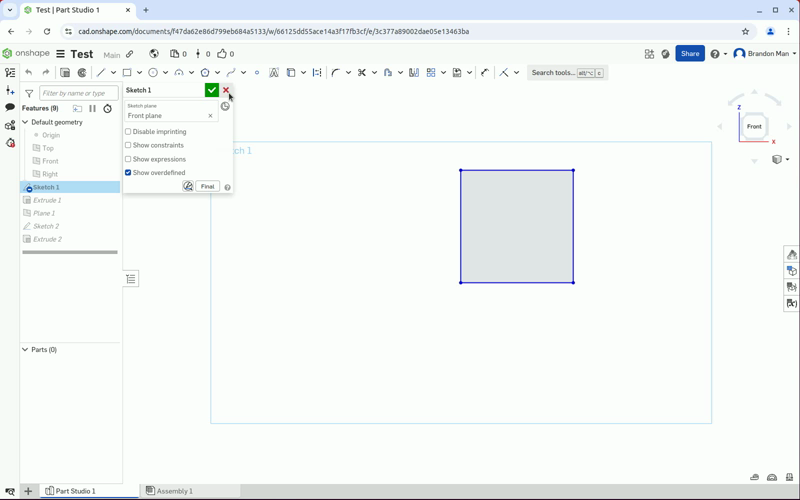
click(229, 92)
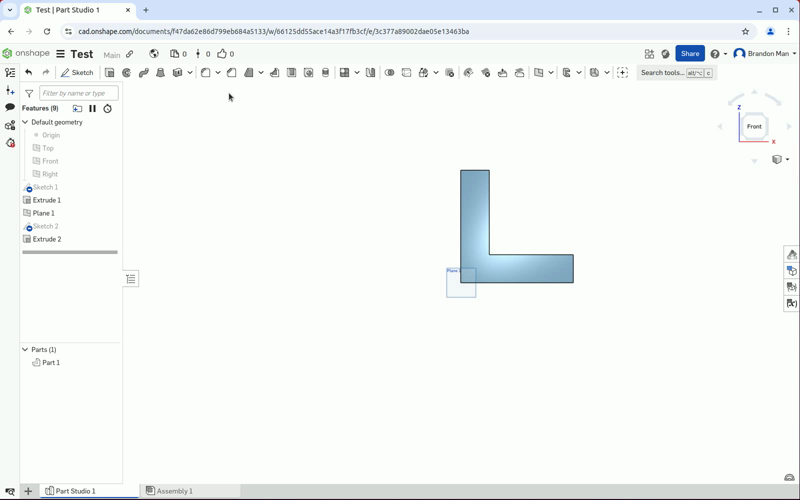
mouse_move(73, 352)
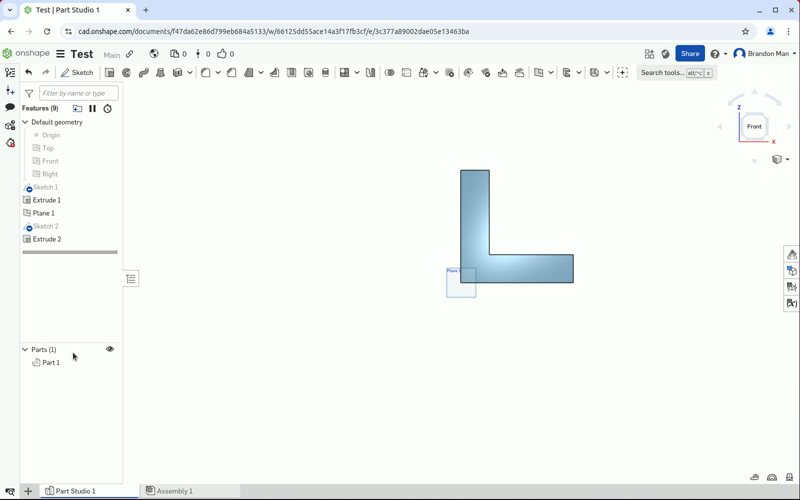
key(y)
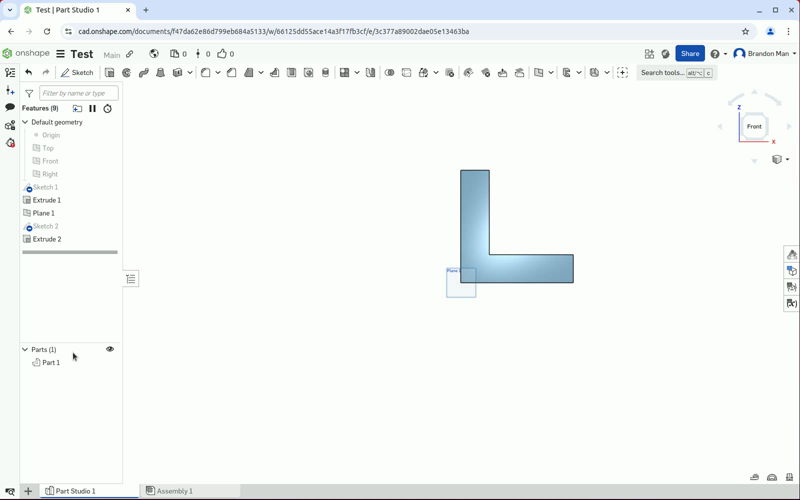
key(shift+p)
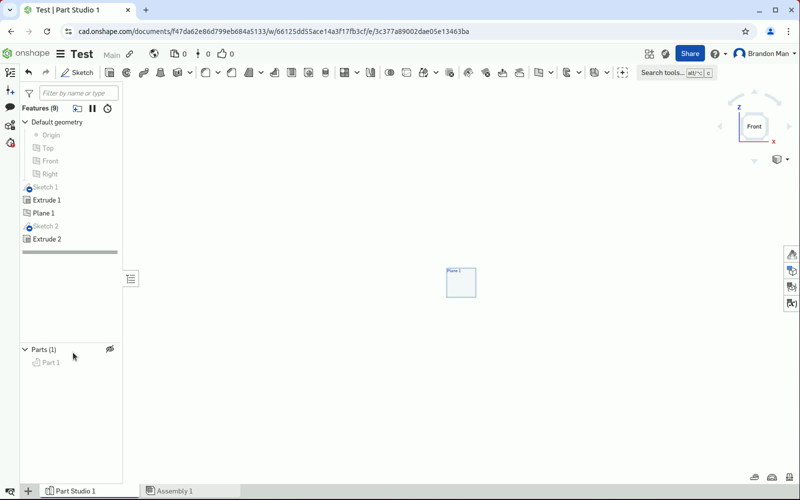
key(space)
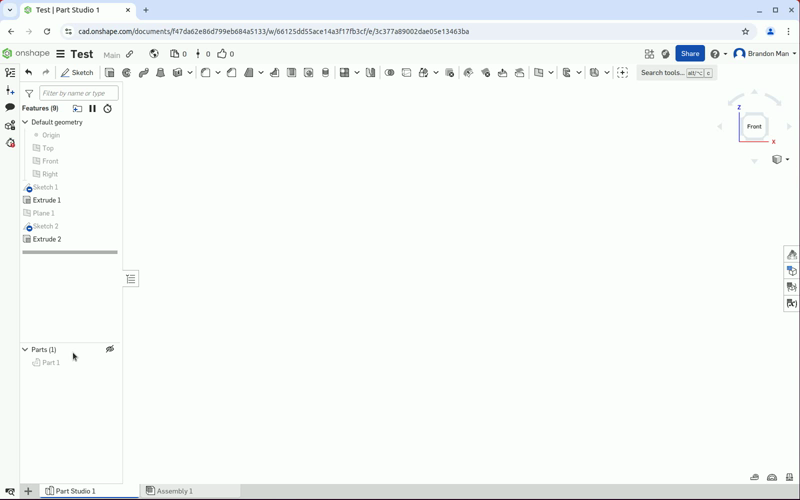
key_down(shift)
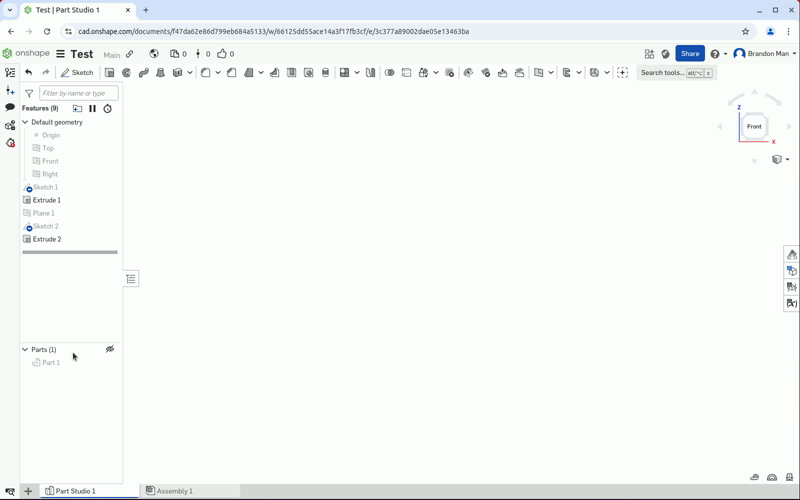
key(down)
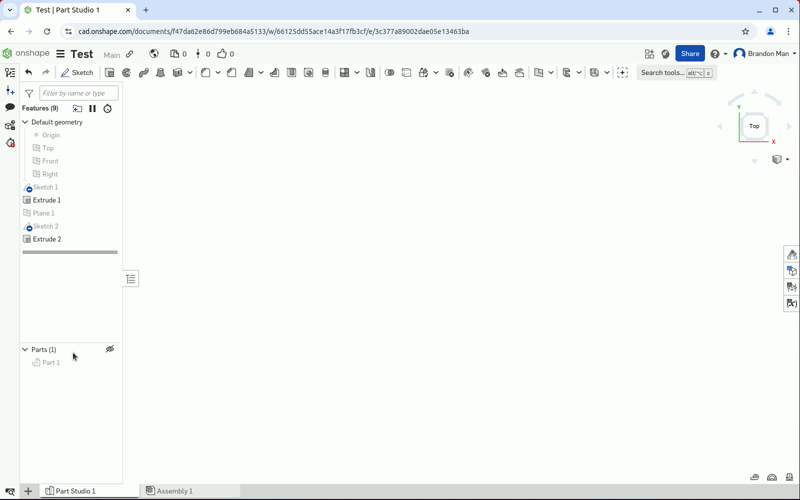
key_up(shift)
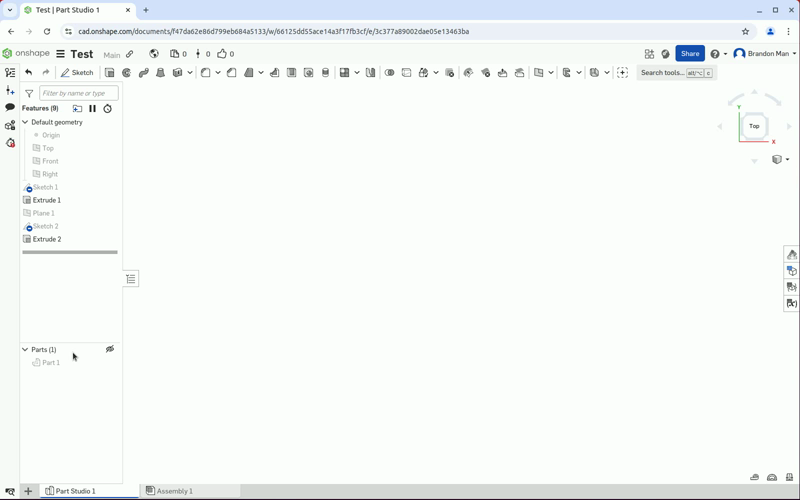
mouse_move(73, 352)
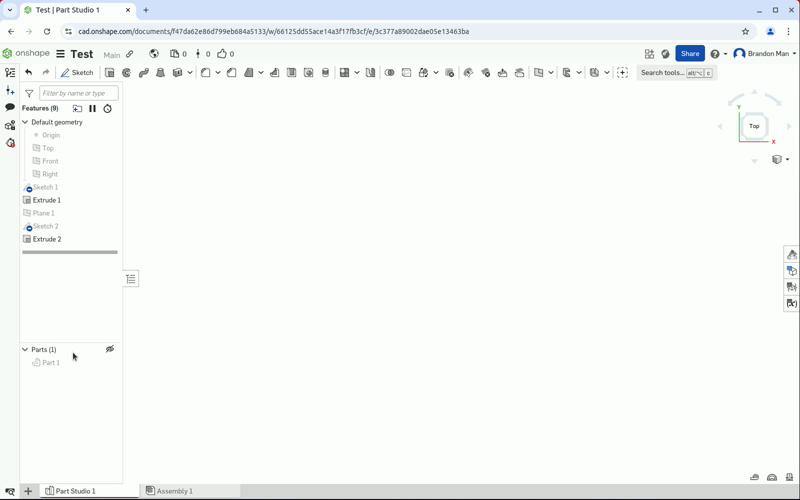
key(shift+y)
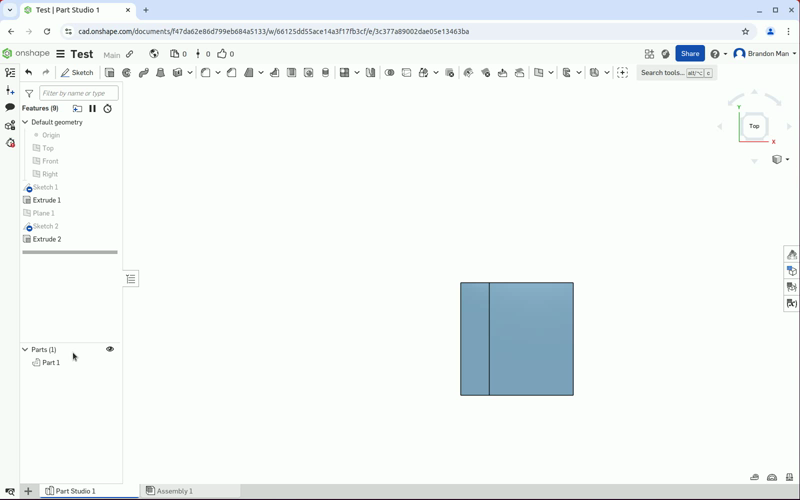
mouse_move(541, 75)
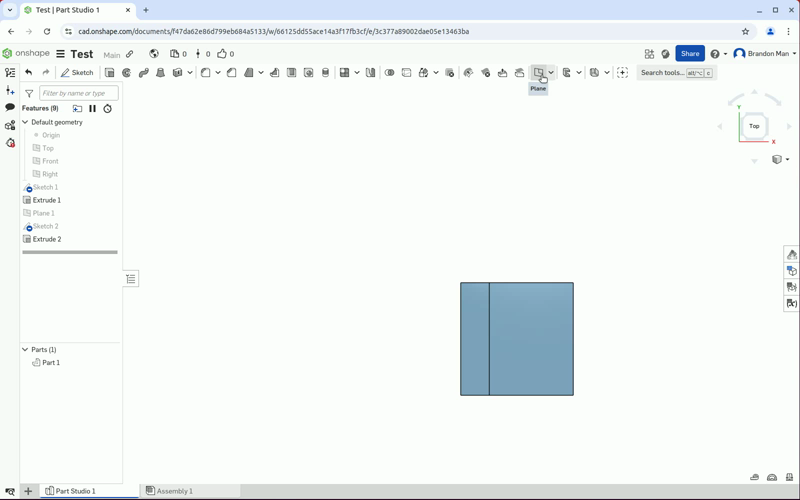
click(541, 75)
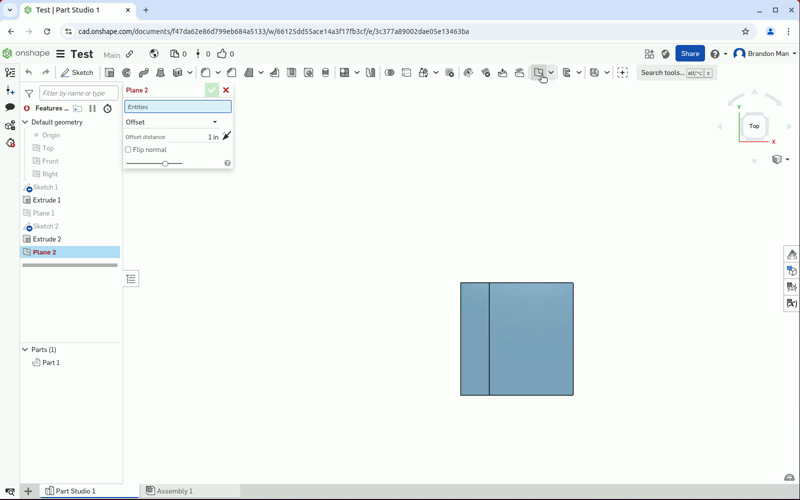
mouse_move(73, 150)
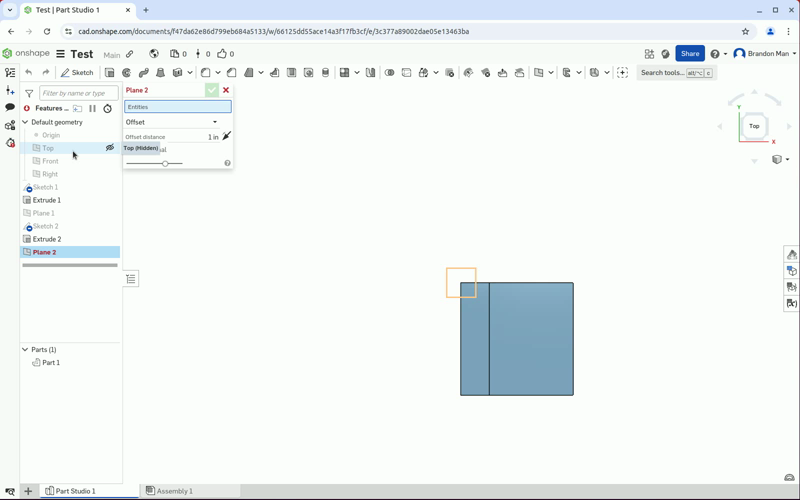
click(73, 150)
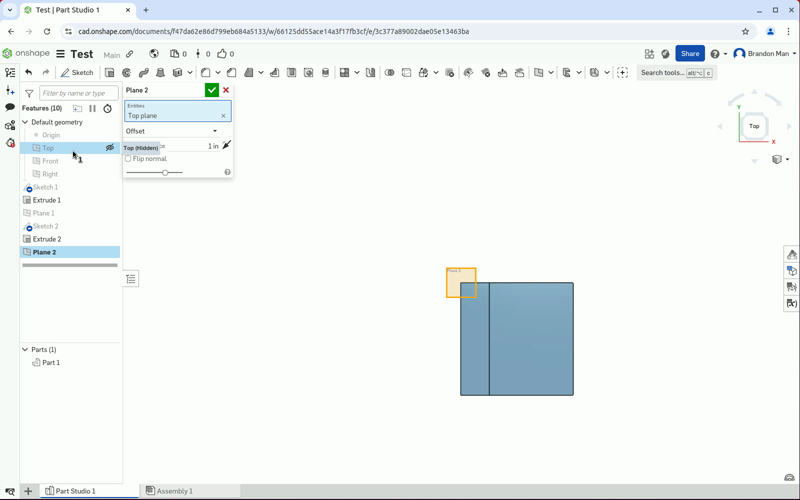
key(tab, 2)
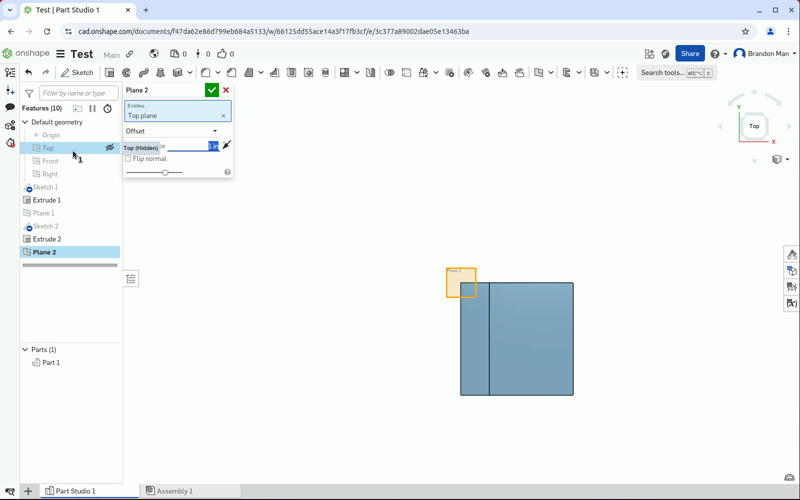
text(5.792)
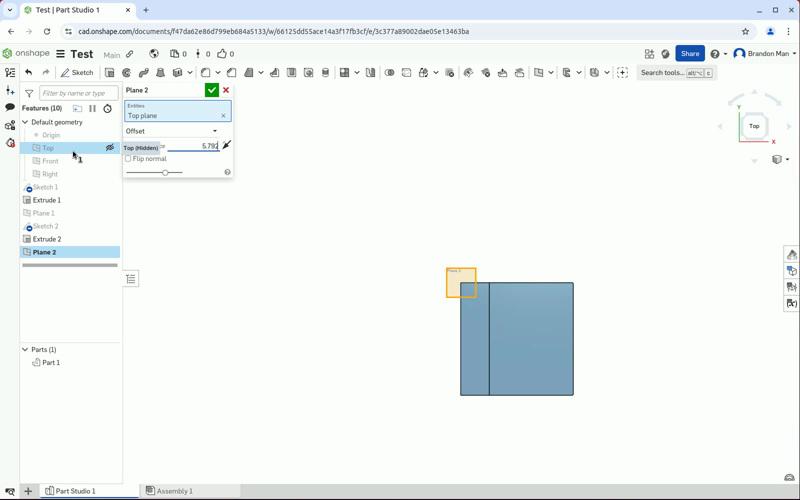
key(enter, 2)
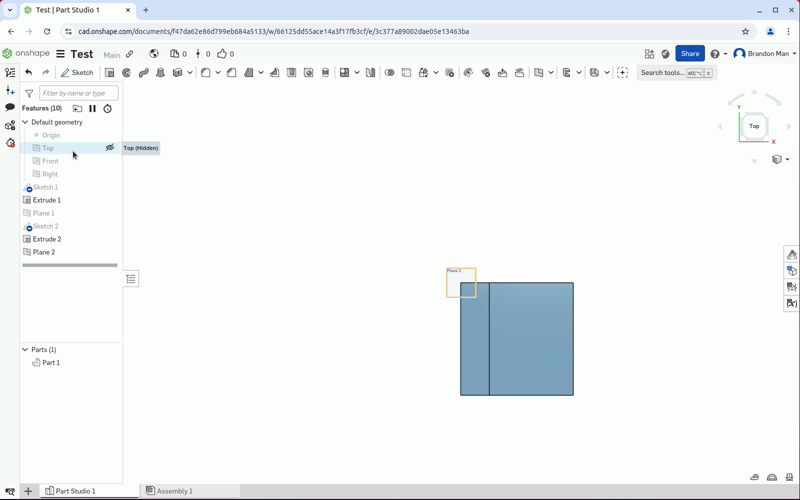
key(shift+s)
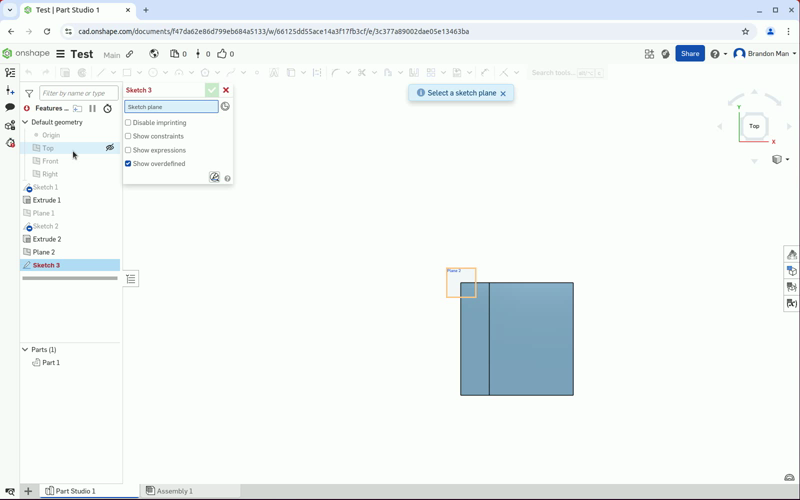
mouse_move(73, 254)
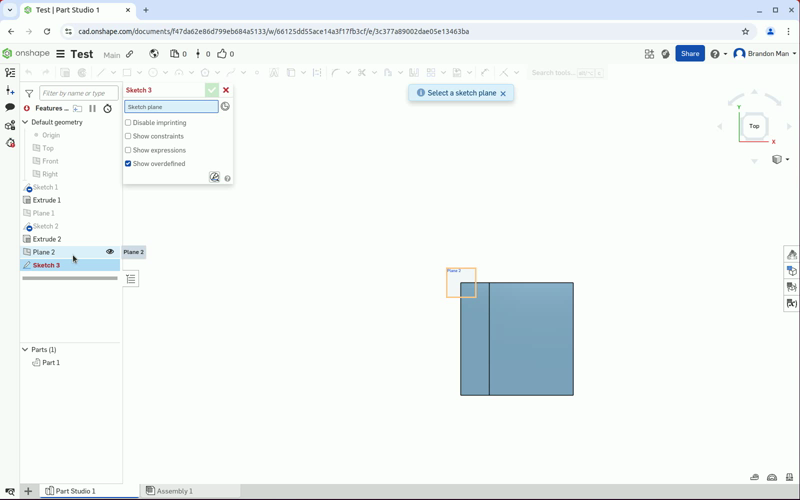
click(73, 254)
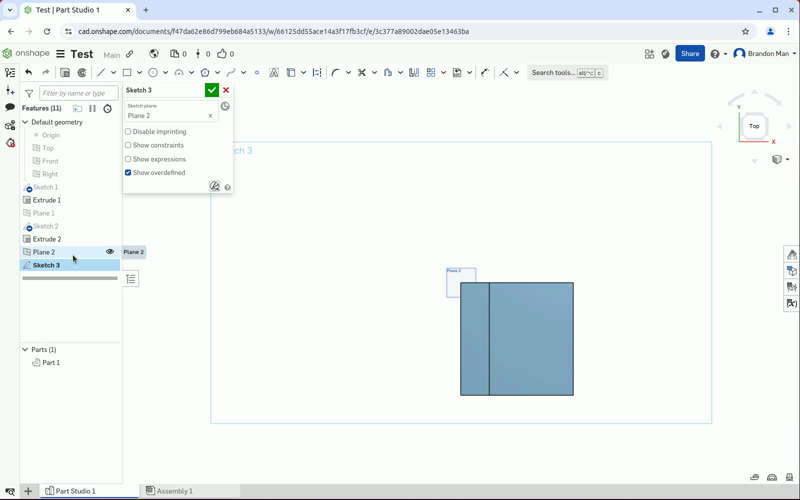
mouse_move(73, 352)
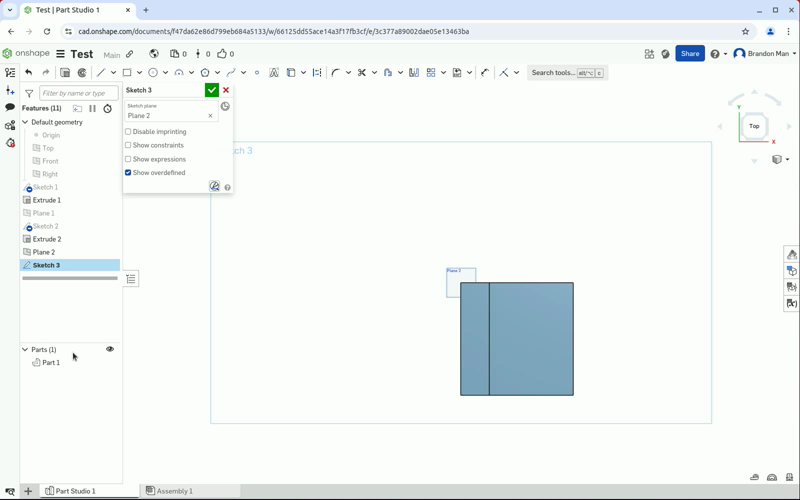
key(y)
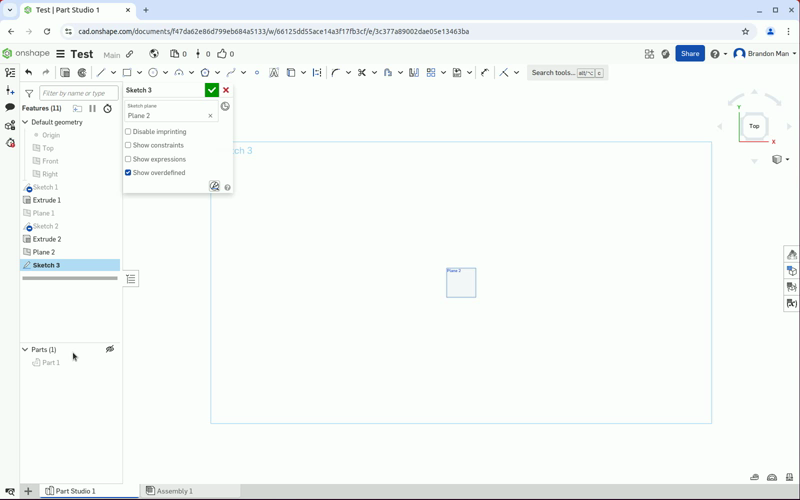
key(l)
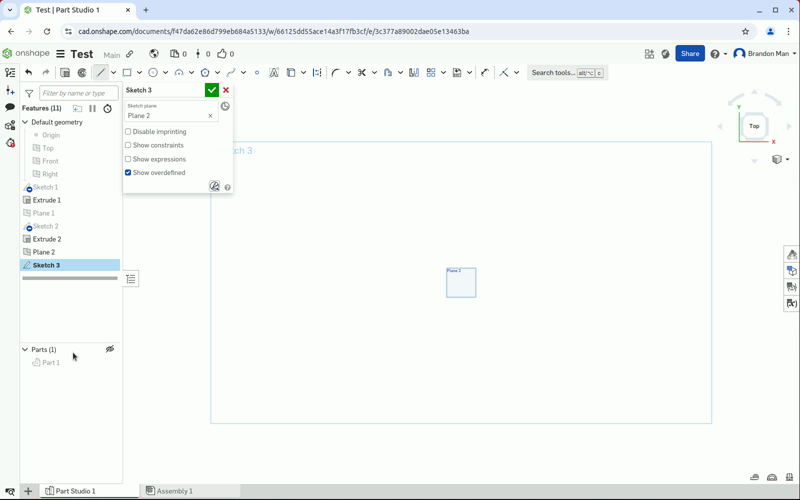
key_down(shift)
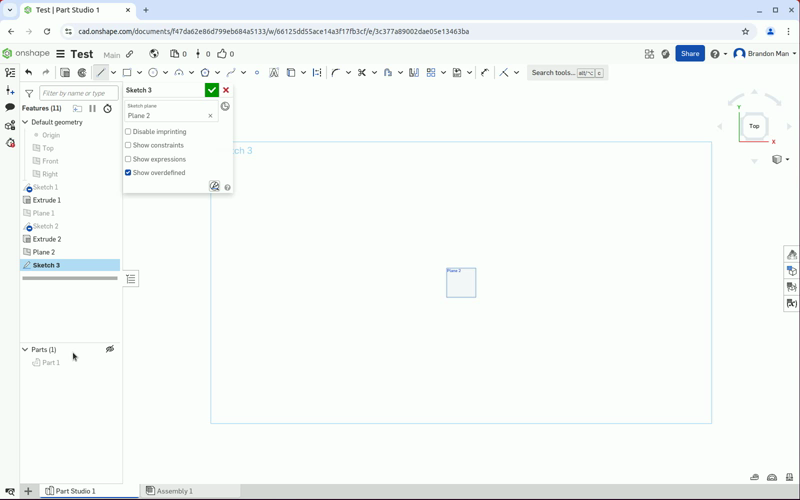
mouse_move(573, 357)
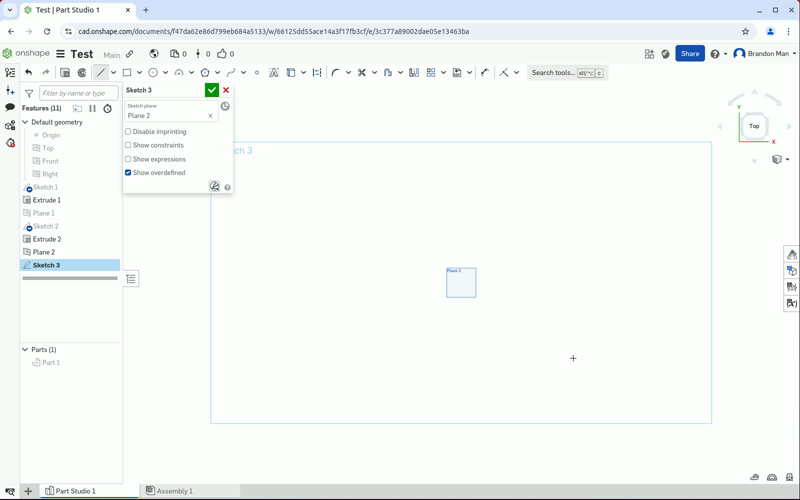
click(573, 357)
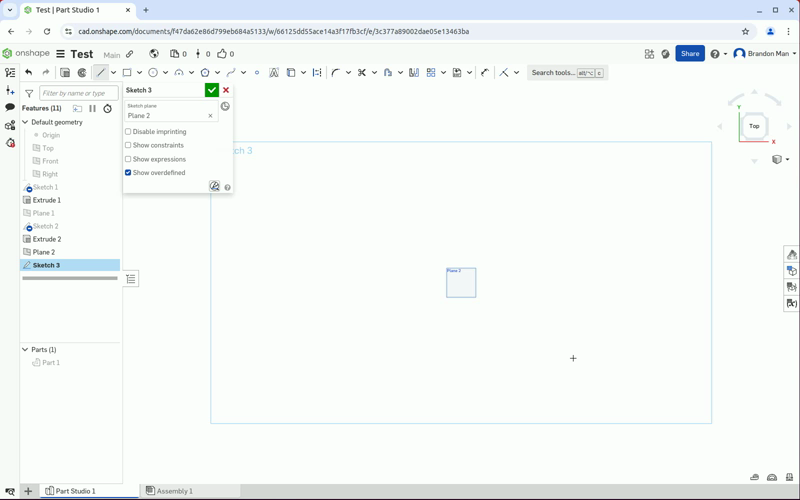
key_up(shift)
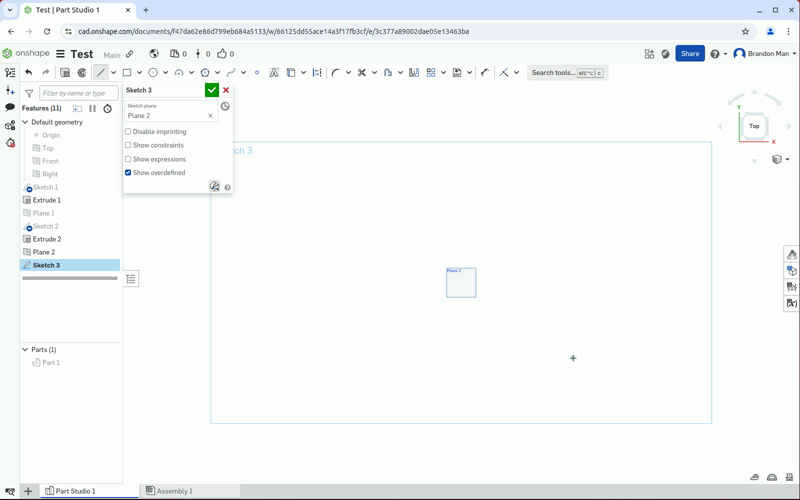
key_down(shift)
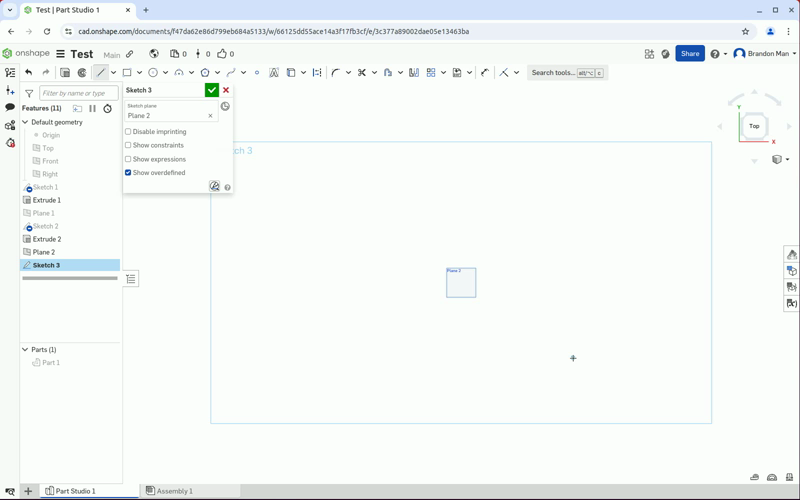
mouse_move(589, 357)
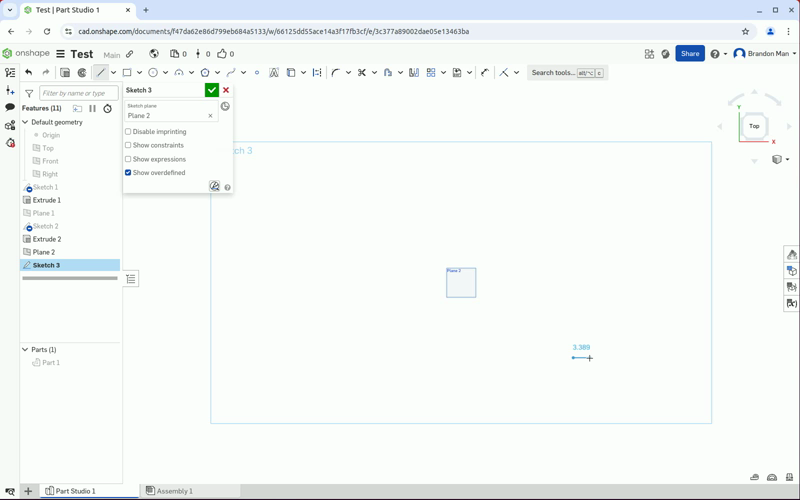
mouse_move(589, 357)
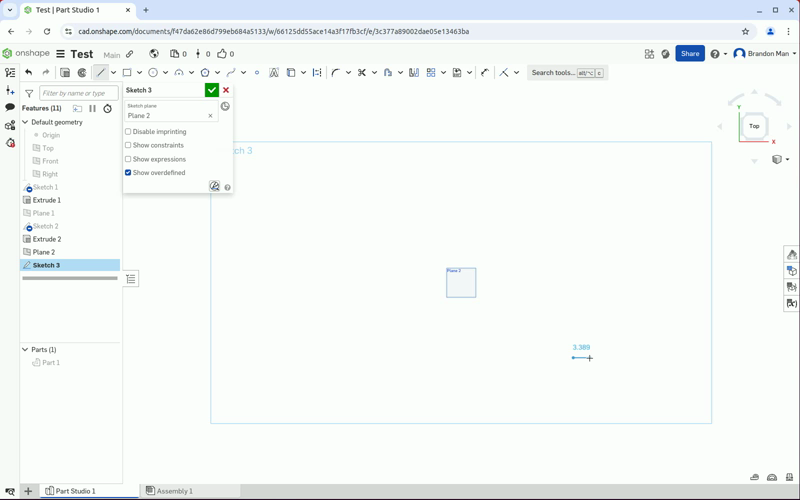
click(589, 357)
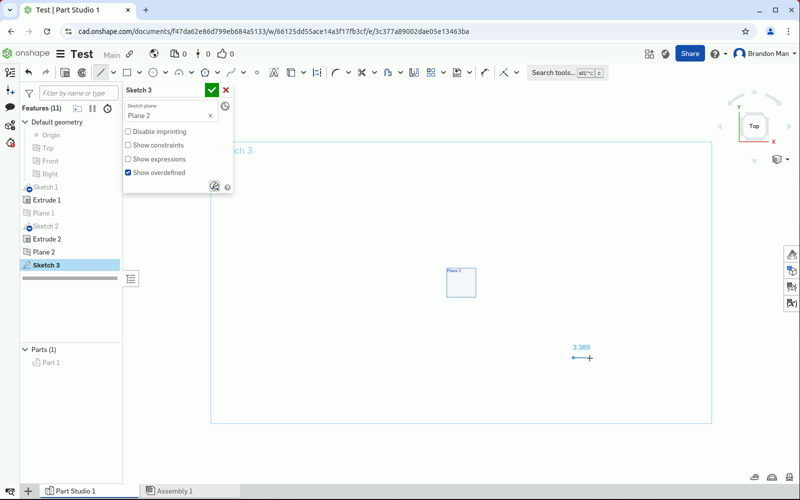
key_up(shift)
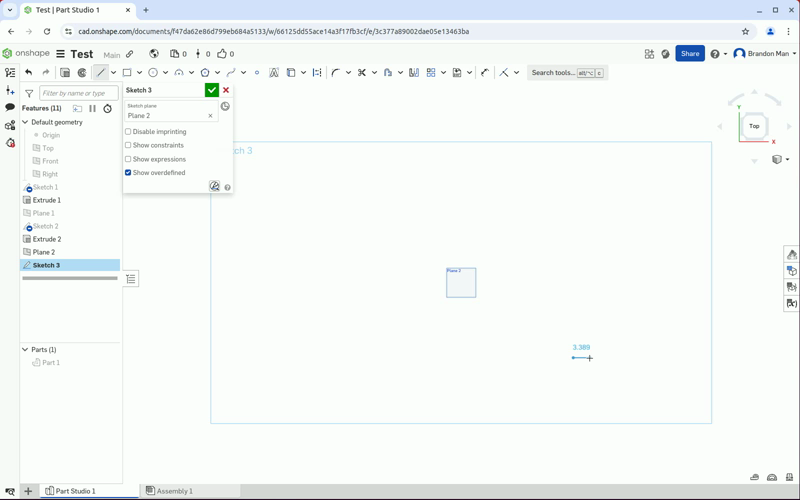
key_down(shift)
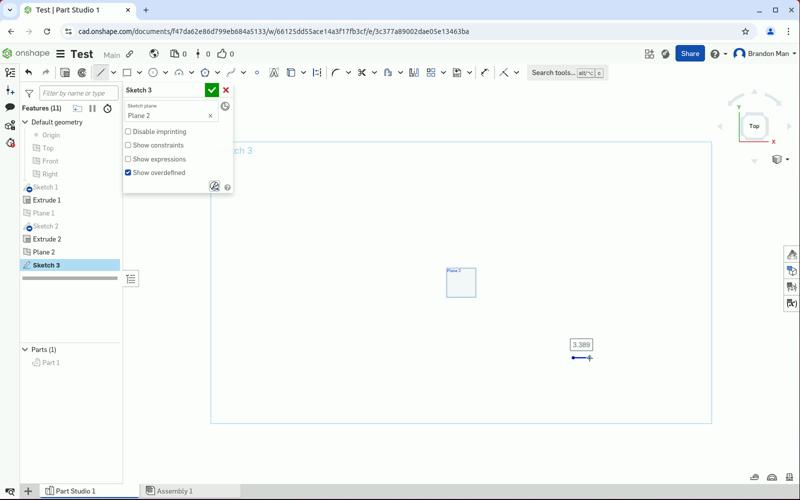
mouse_move(589, 357)
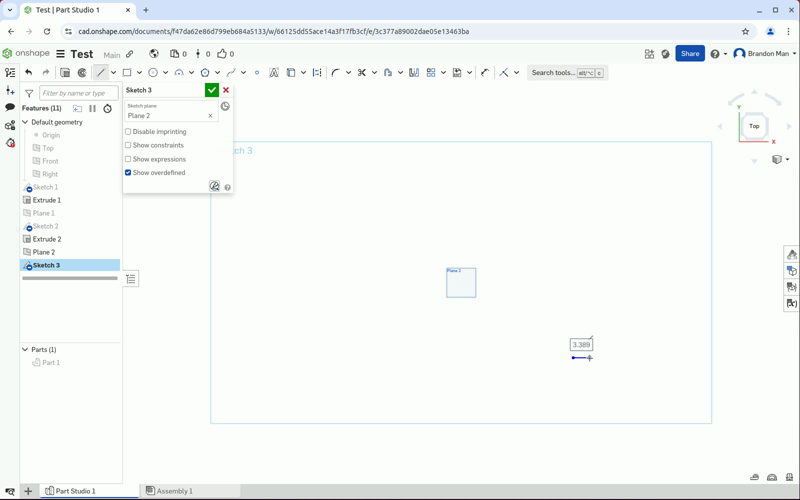
mouse_move(589, 319)
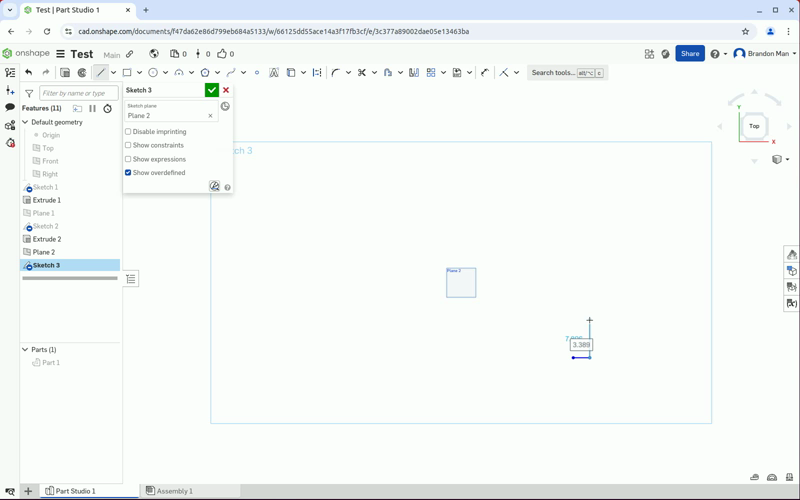
click(589, 319)
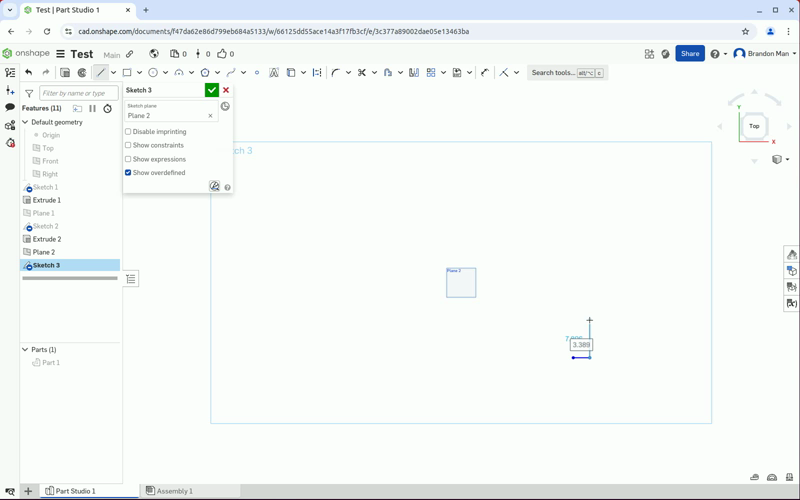
key_up(shift)
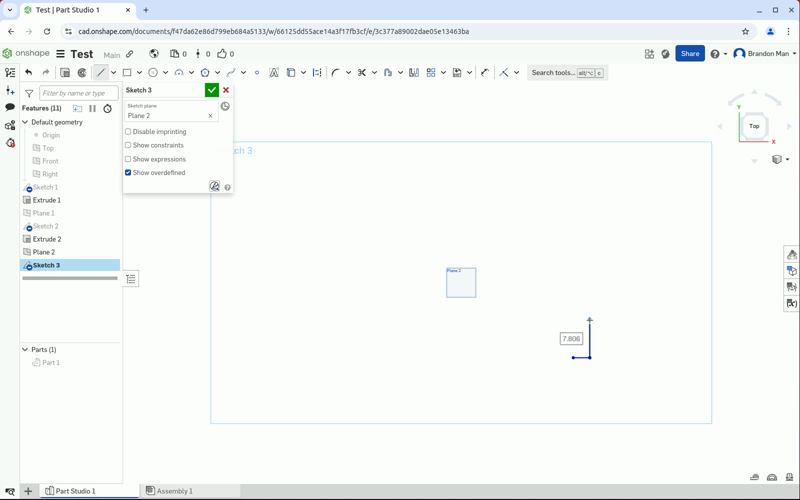
key_down(shift)
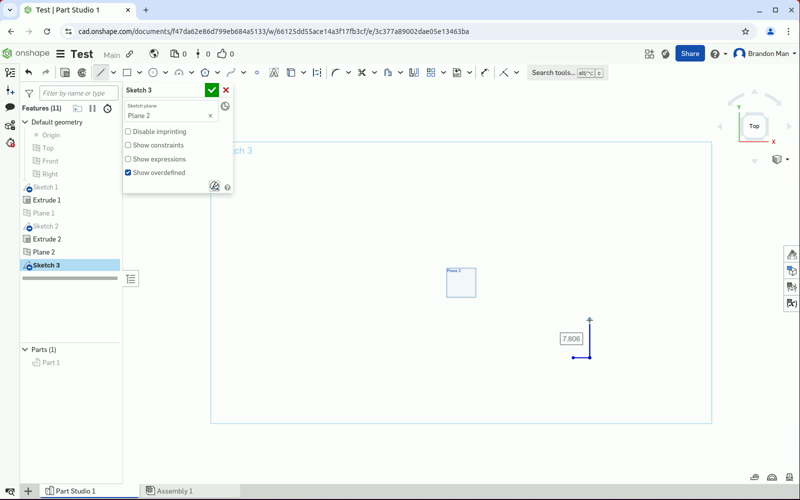
mouse_move(589, 319)
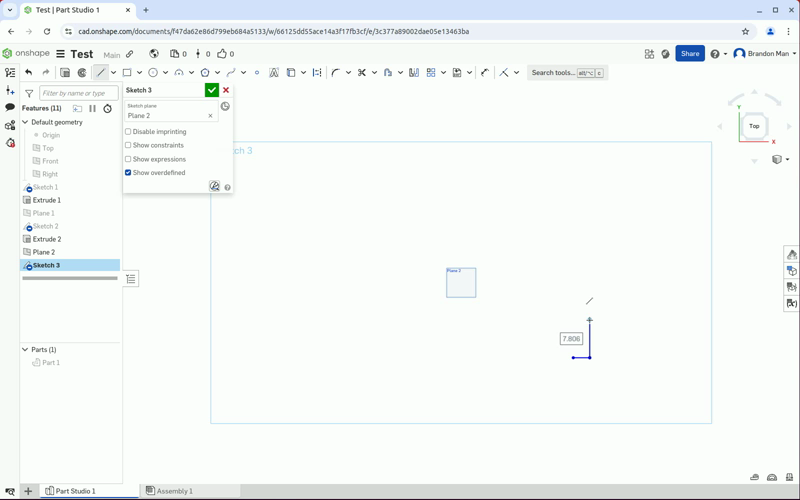
mouse_move(573, 319)
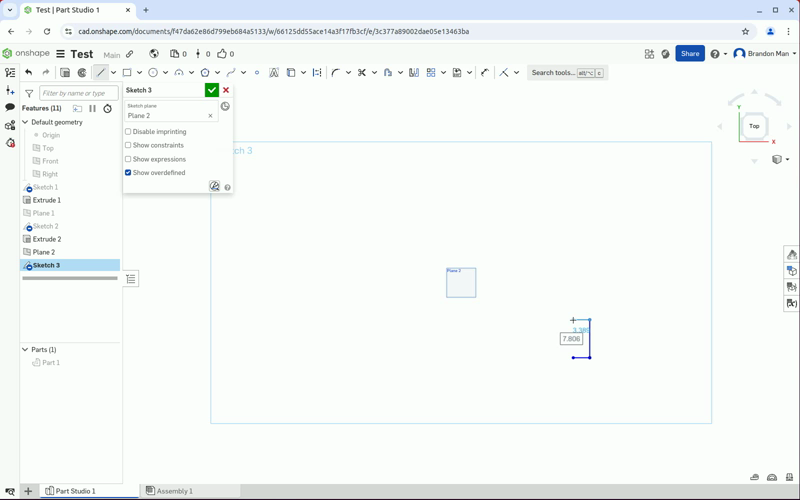
click(573, 319)
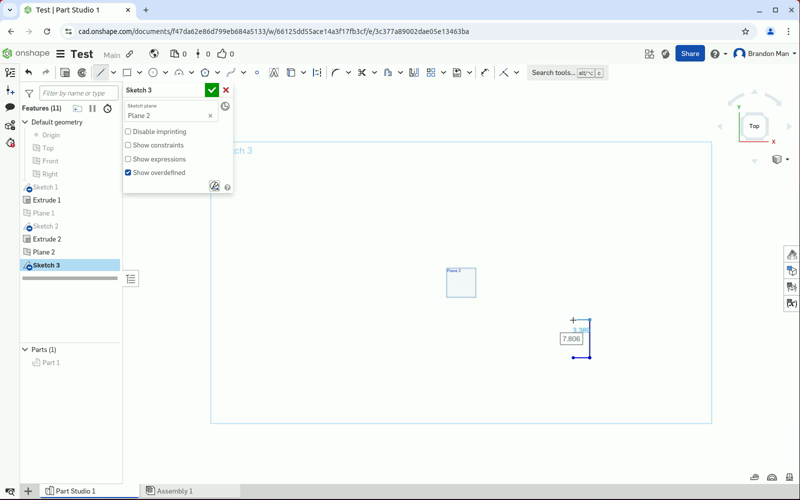
key_up(shift)
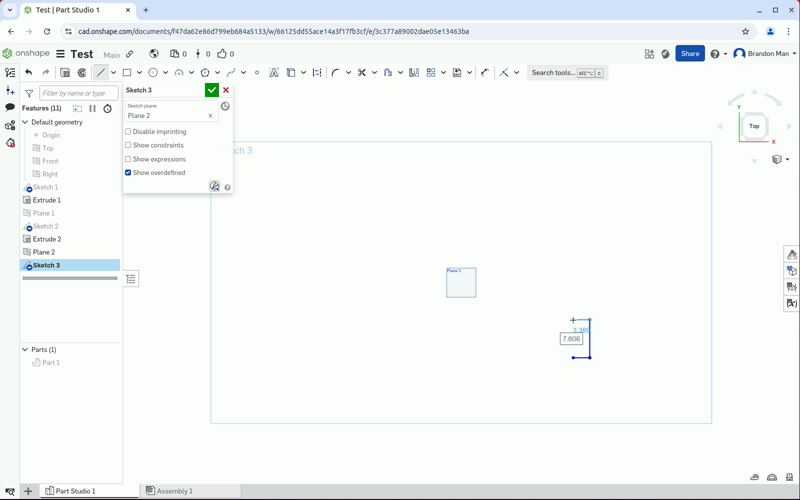
mouse_move(589, 319)
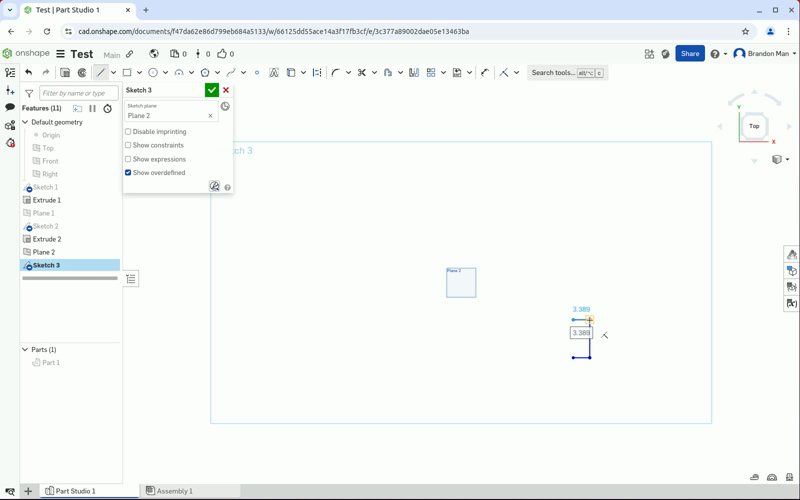
key_down(shift)
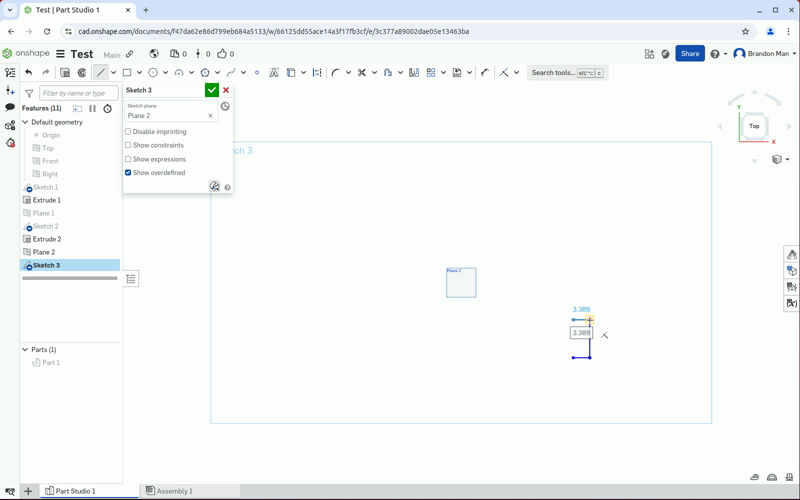
mouse_move(573, 357)
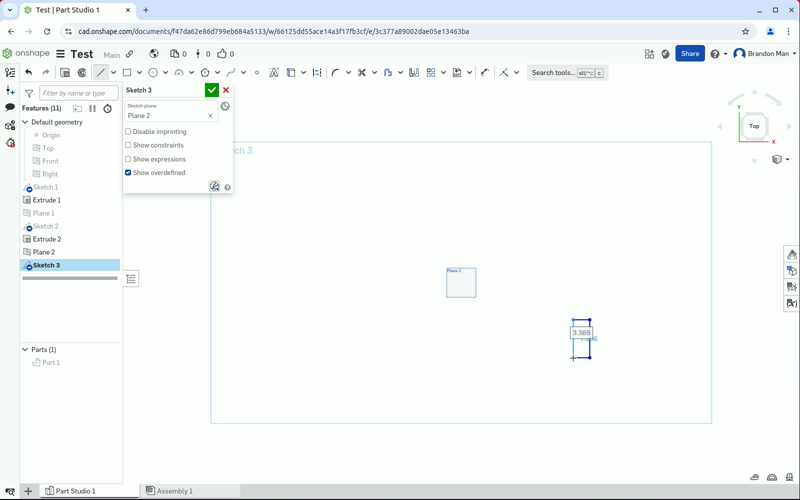
key_up(shift)
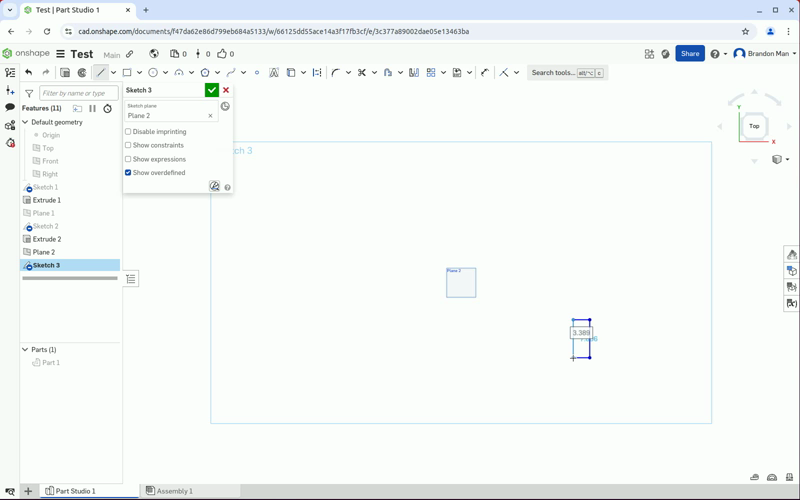
click(573, 357)
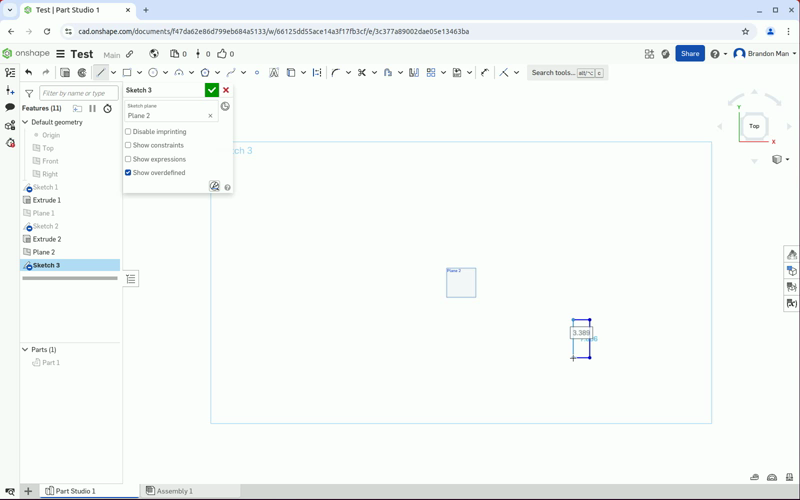
key(esc)
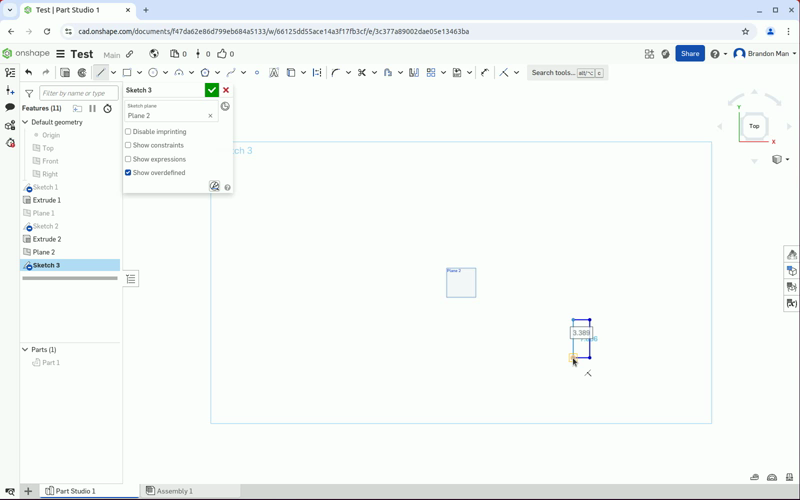
mouse_move(589, 321)
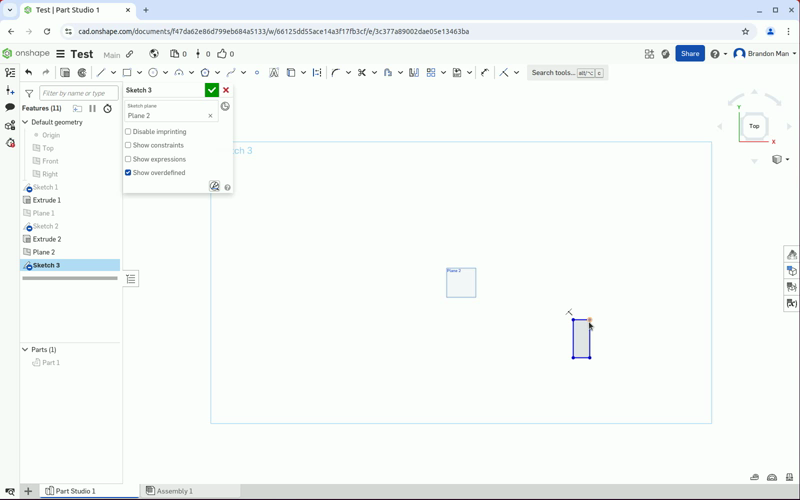
scroll(6)
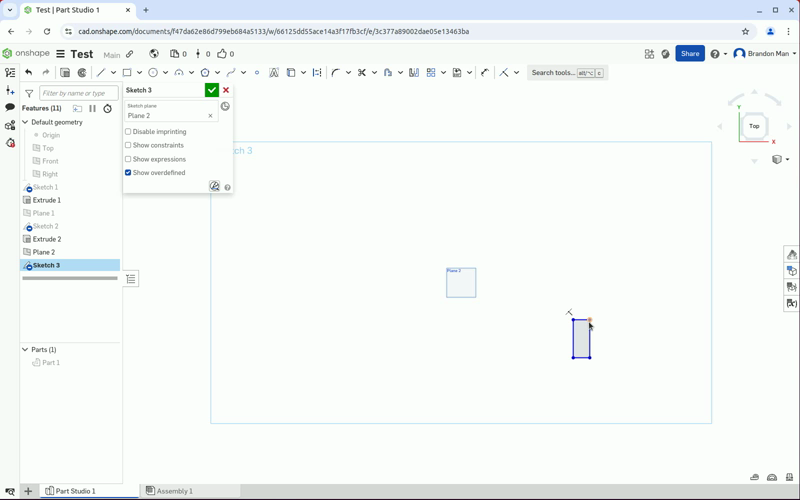
scroll(6)
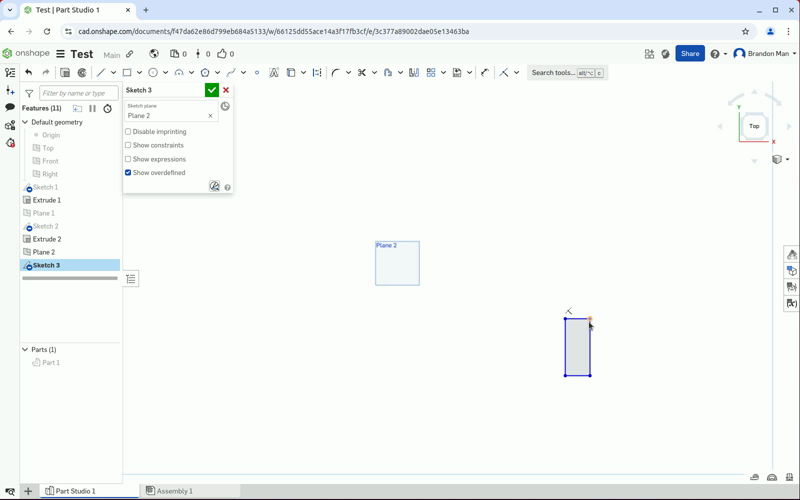
scroll(6)
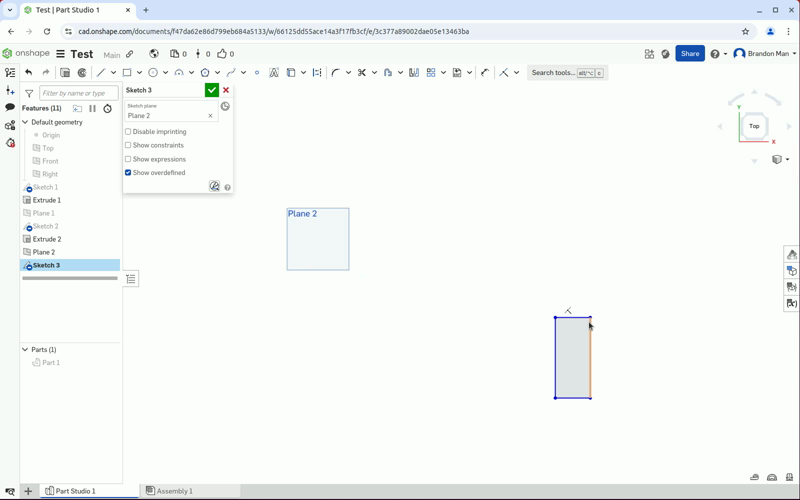
scroll(6)
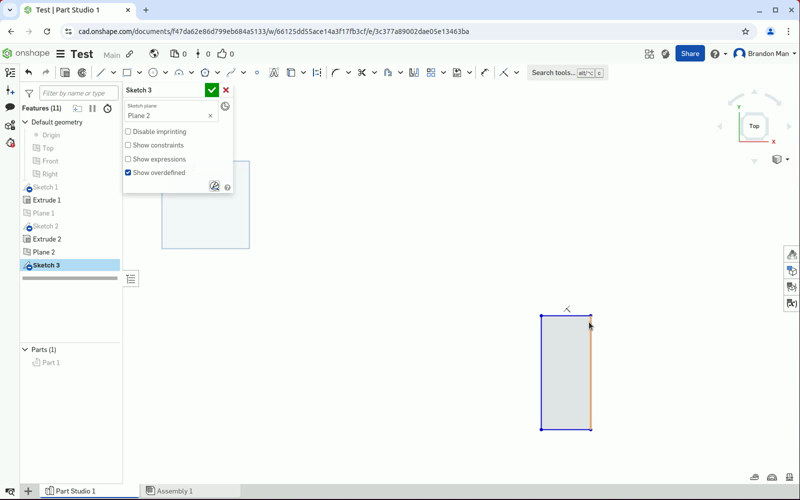
scroll(6)
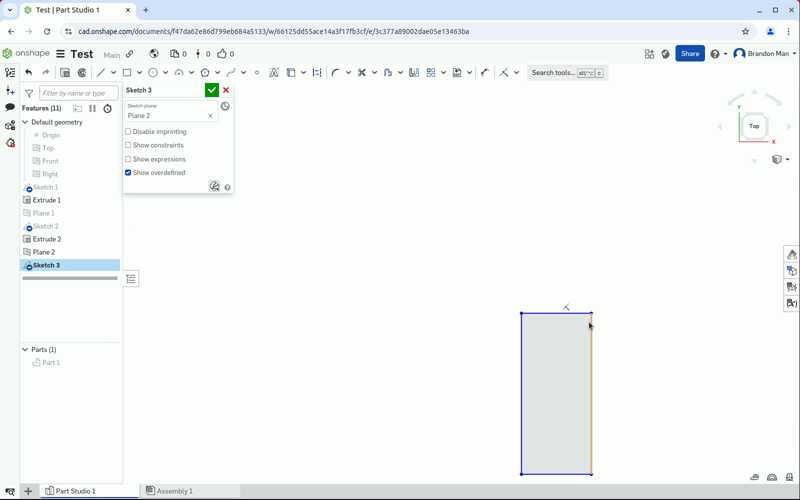
scroll(6)
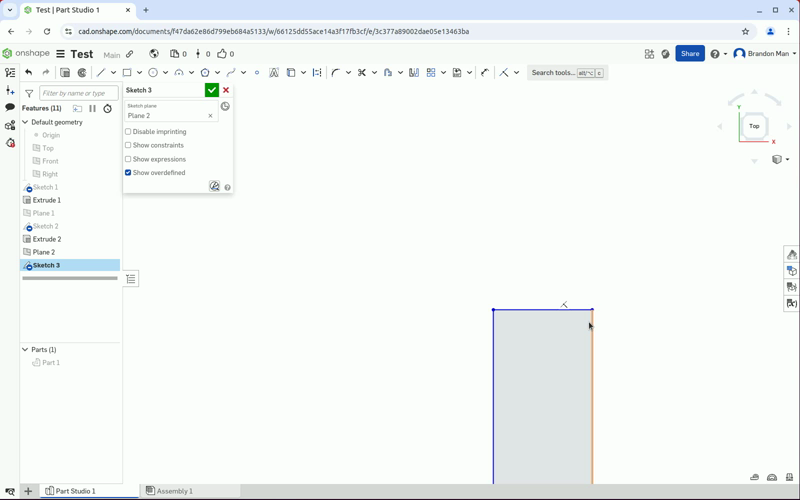
scroll(6)
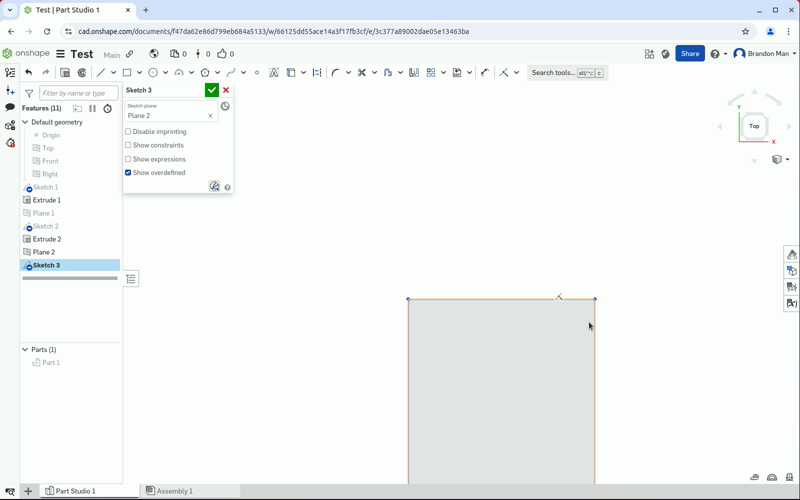
click(589, 321)
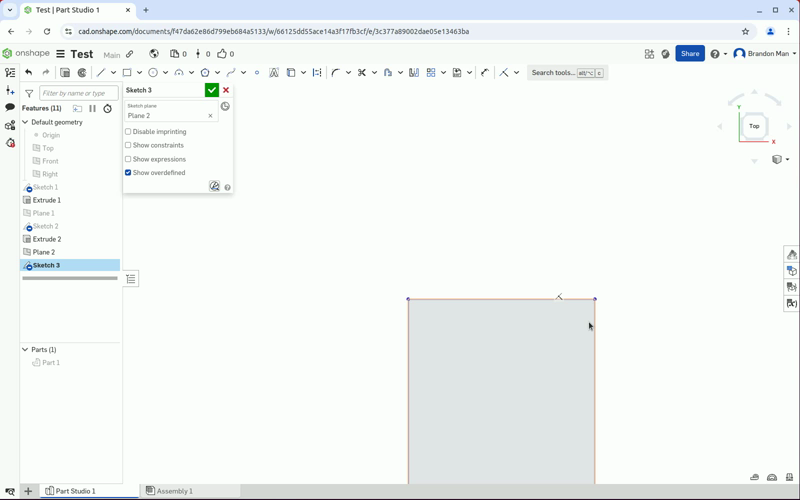
scroll(-6)
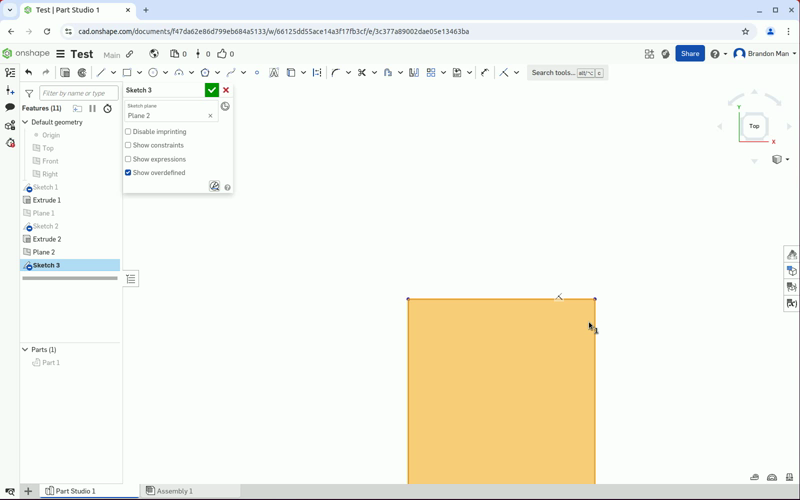
scroll(-6)
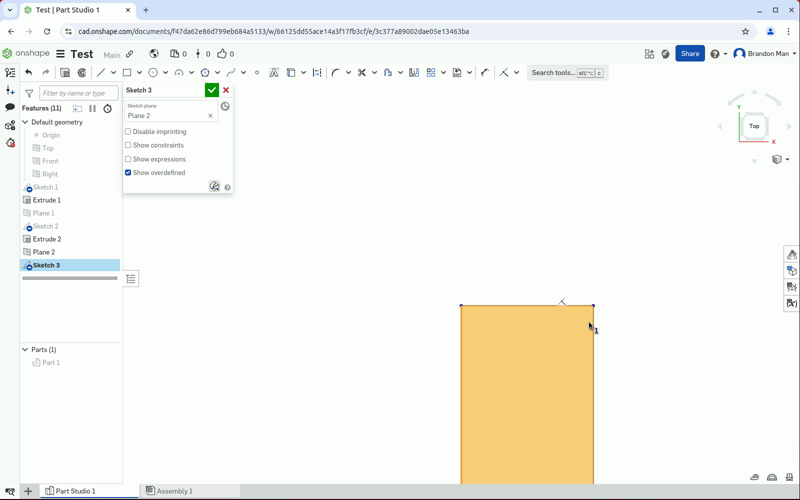
scroll(-6)
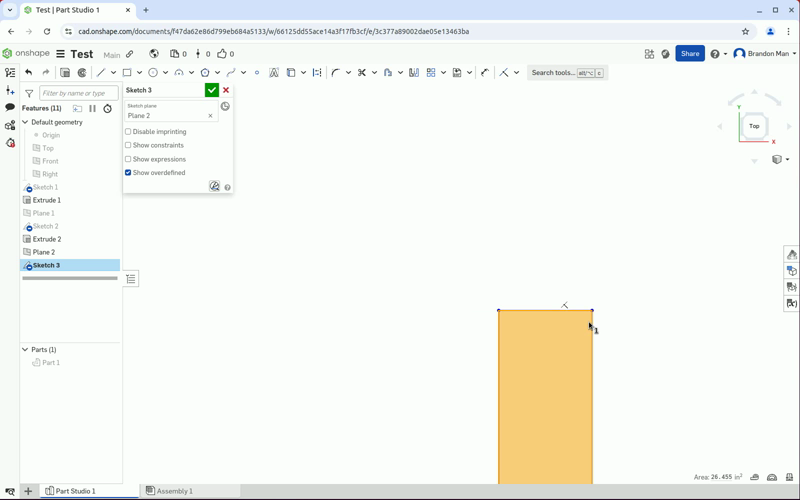
scroll(-6)
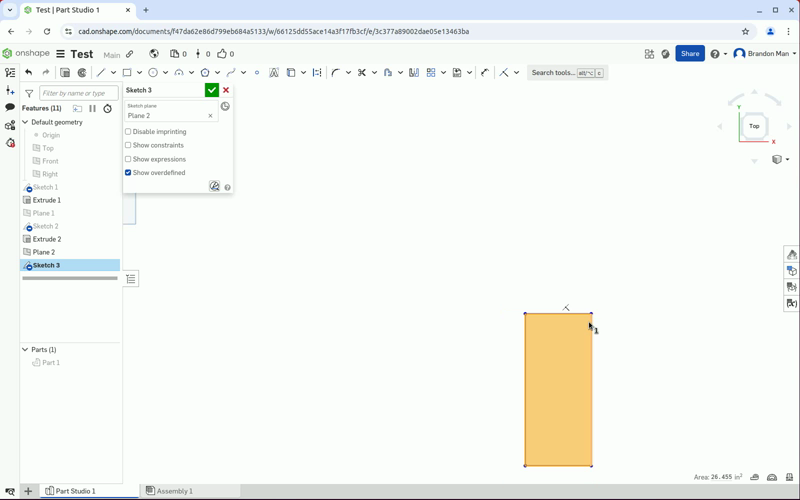
scroll(-6)
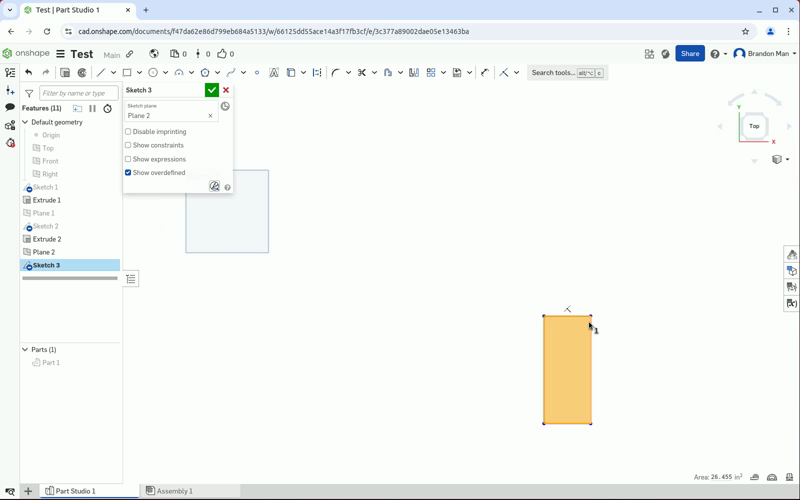
scroll(-6)
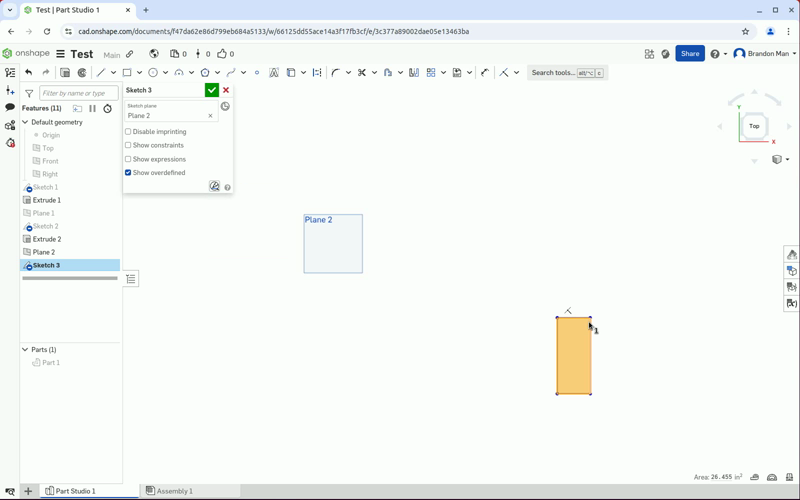
scroll(-6)
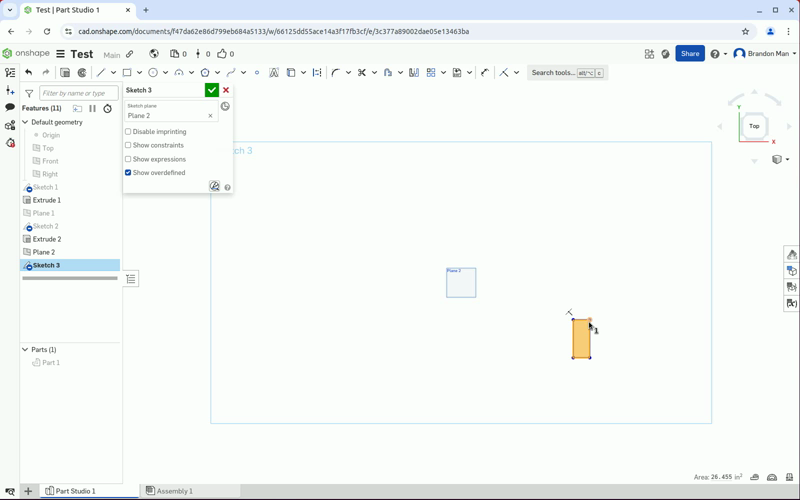
mouse_move(73, 352)
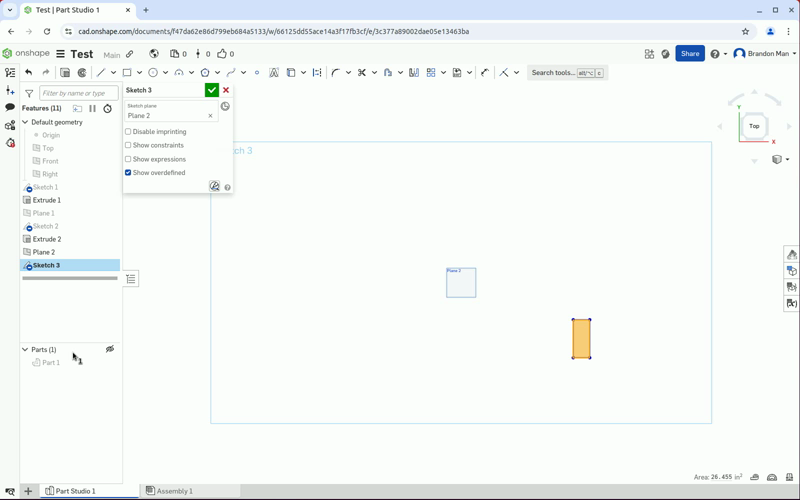
key(shift+y)
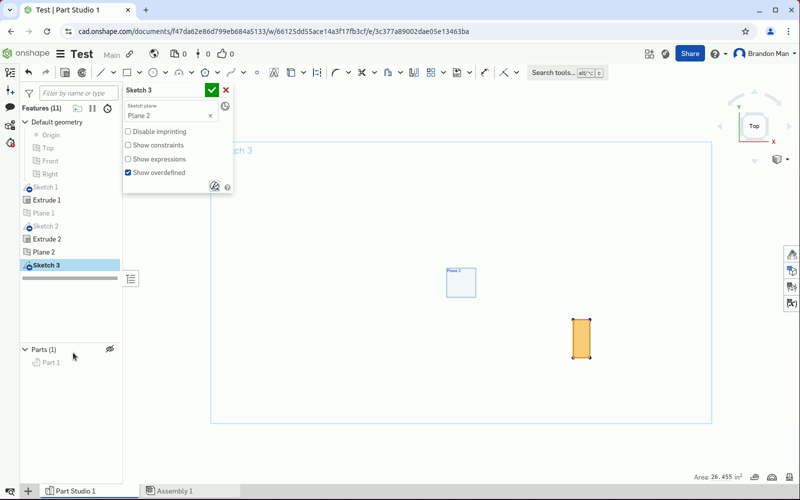
key(shift+e)
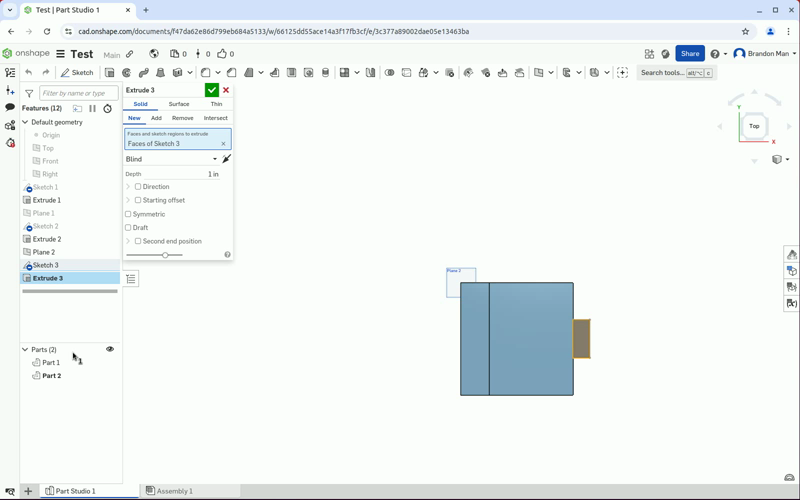
mouse_move(143, 106)
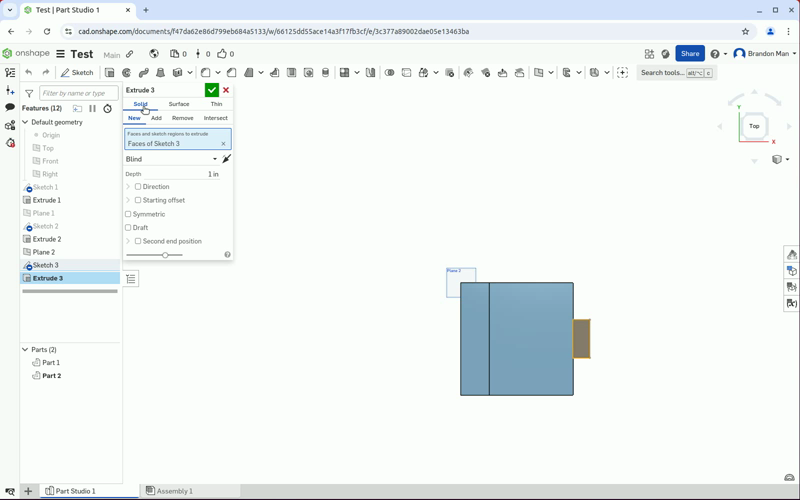
click(143, 106)
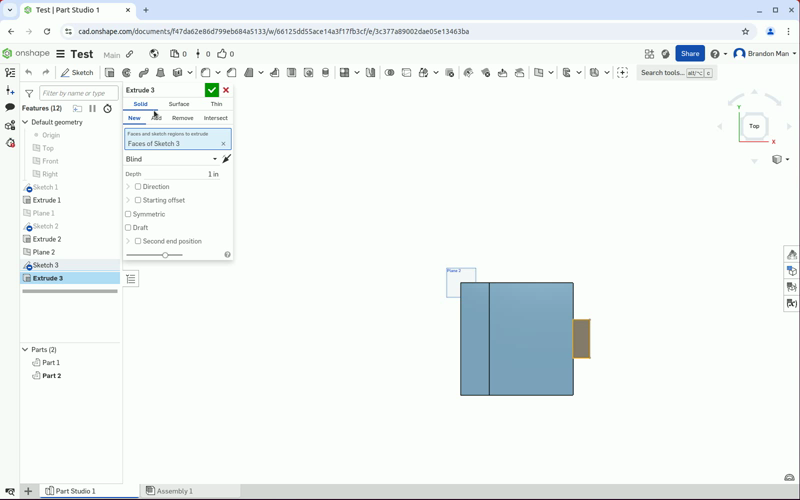
mouse_move(186, 120)
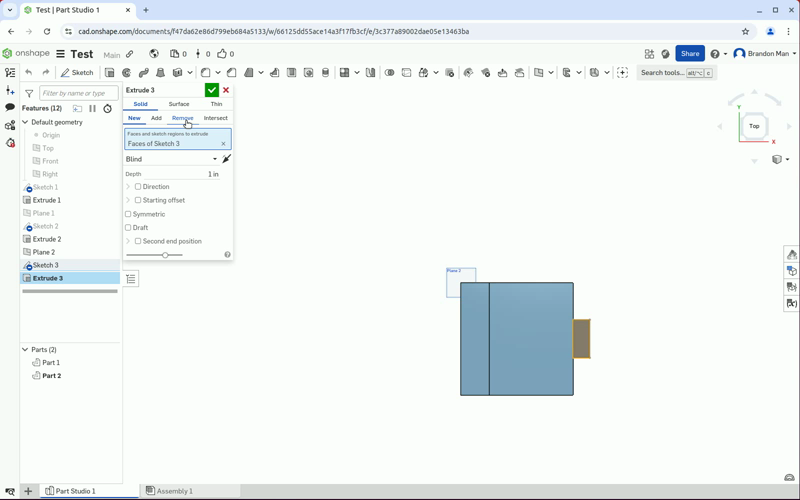
click(186, 120)
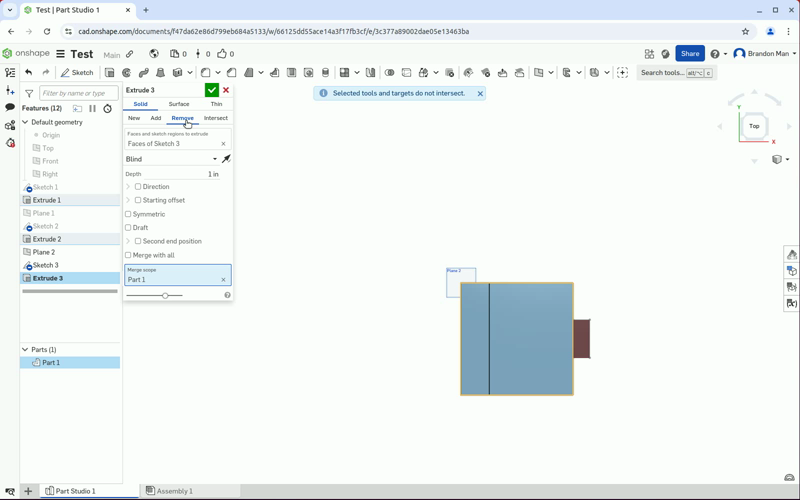
key(tab, 4)
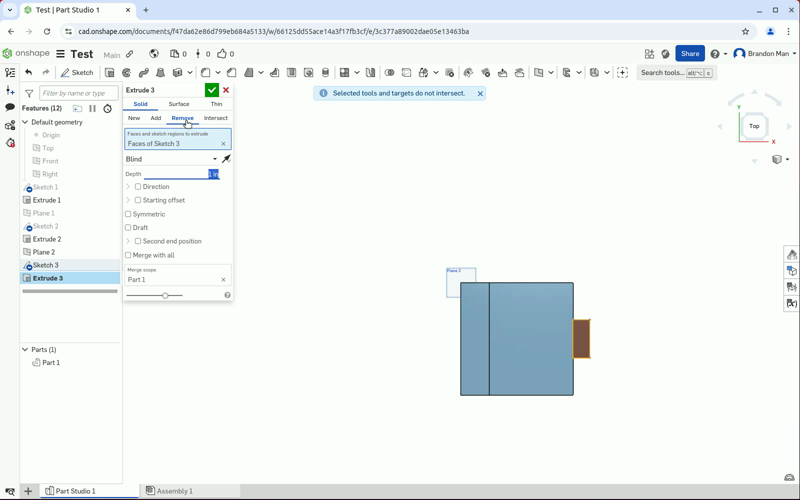
text(19.257)
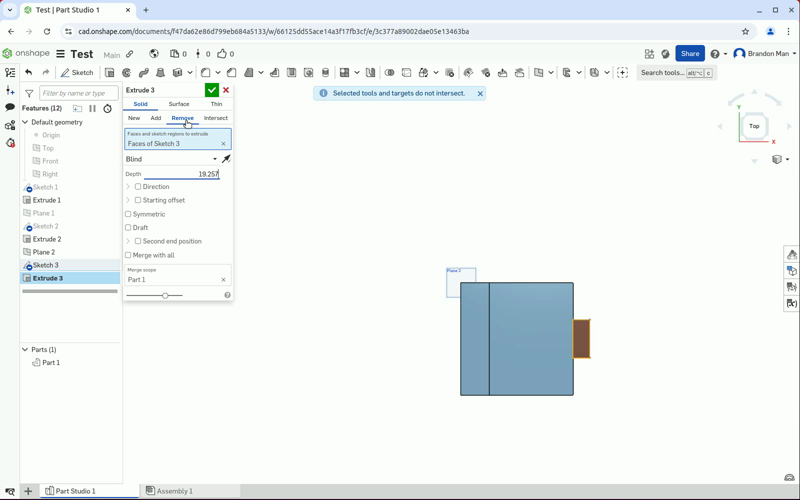
key(tab, 6)
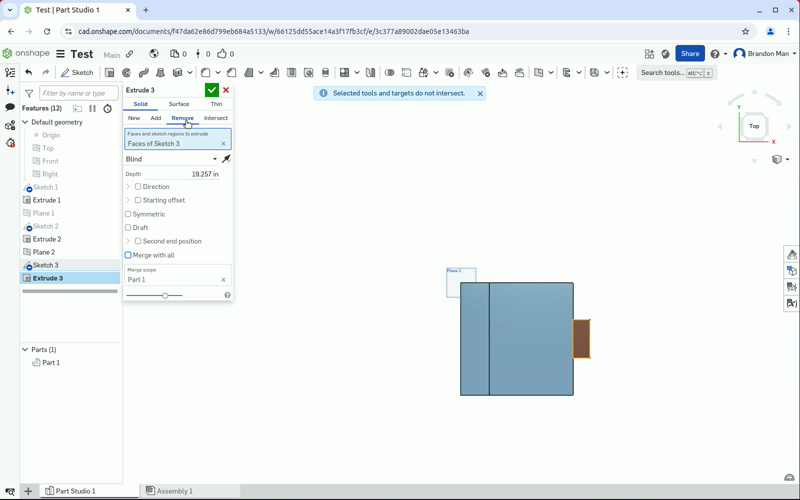
key(space)
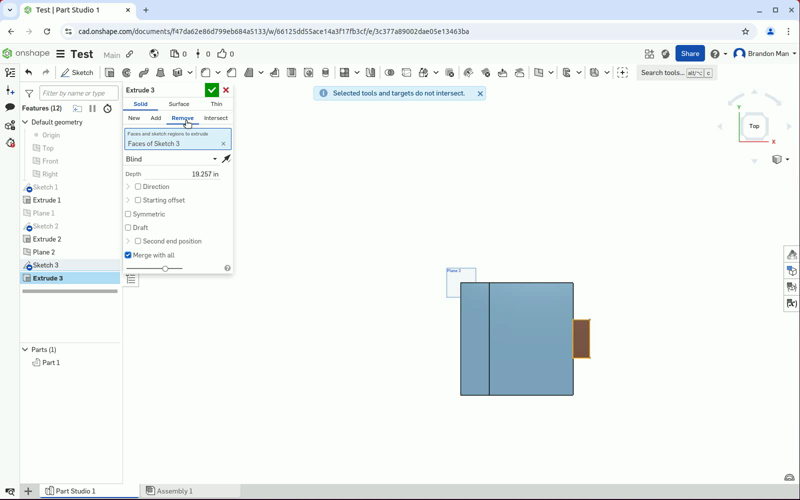
key(enter)
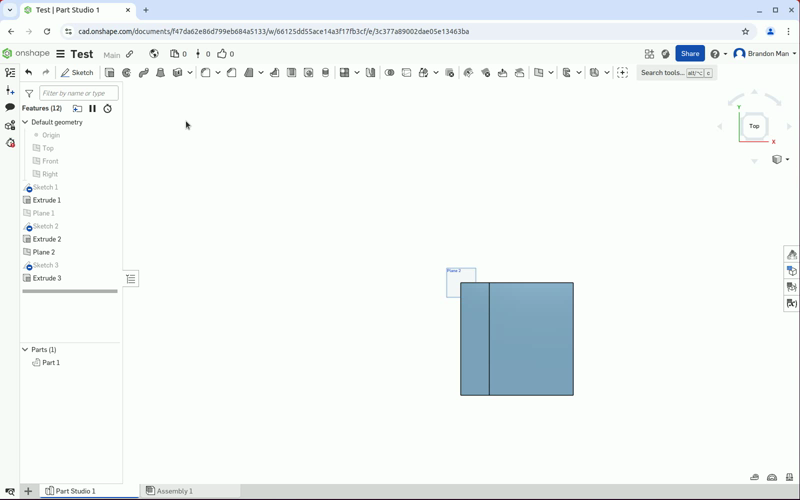
key(shift+h)
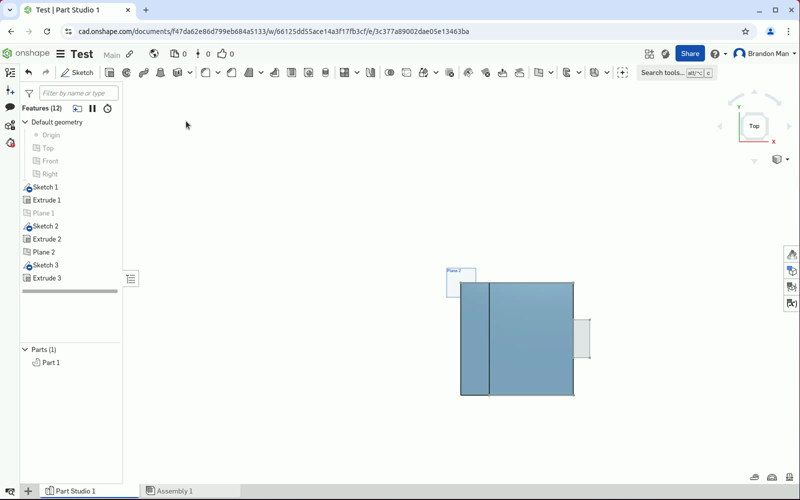
key(shift+h)
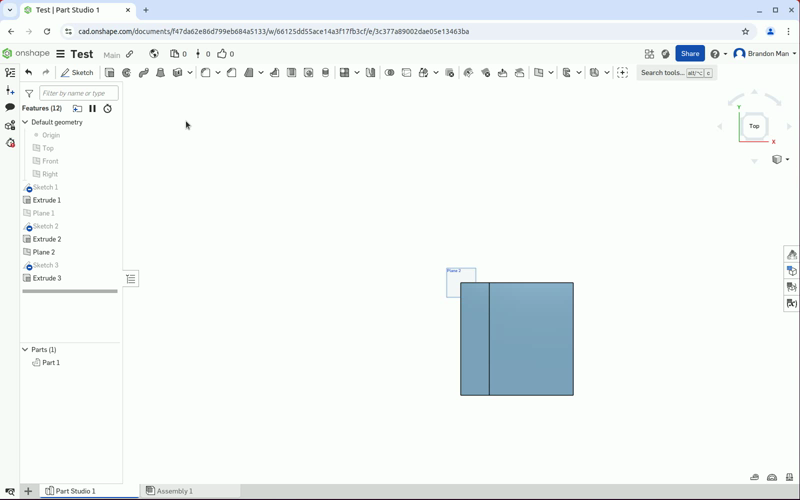
mouse_move(73, 189)
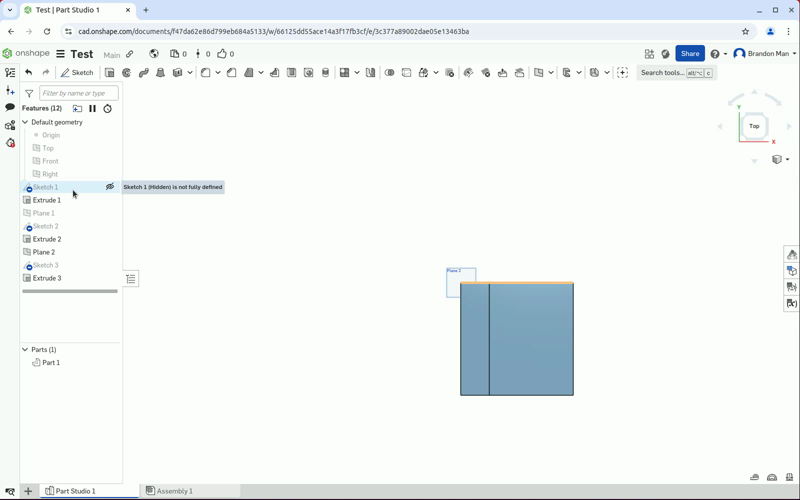
click(73, 189)
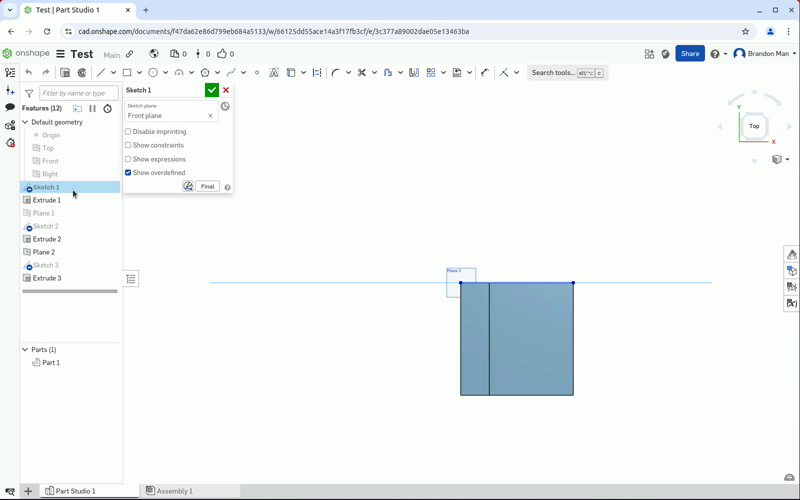
mouse_move(229, 92)
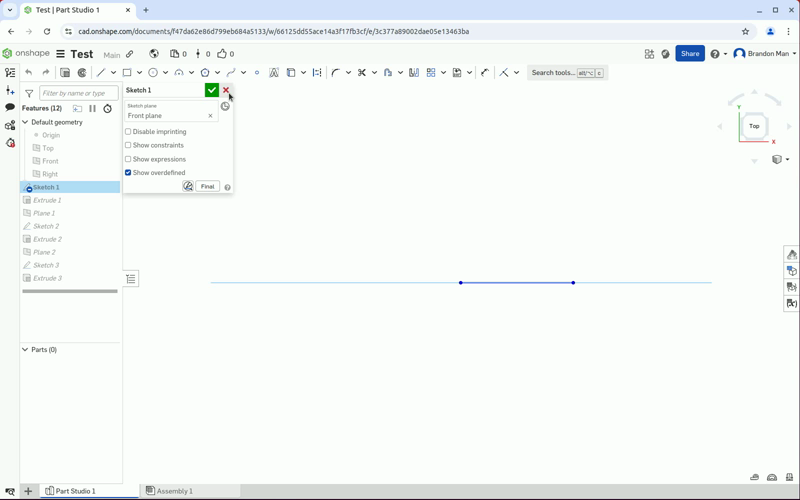
click(229, 92)
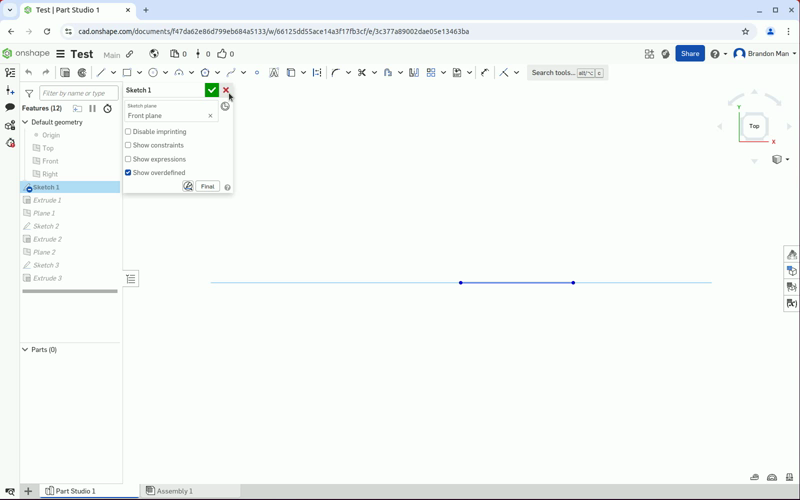
key(shift+s)
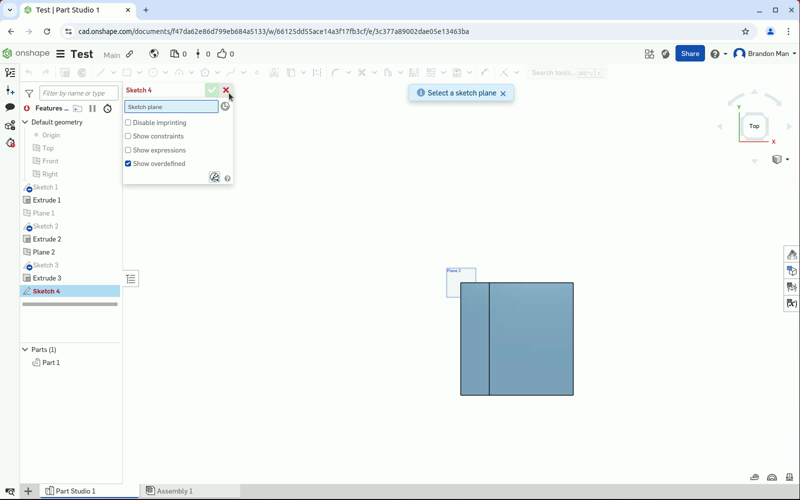
mouse_move(73, 254)
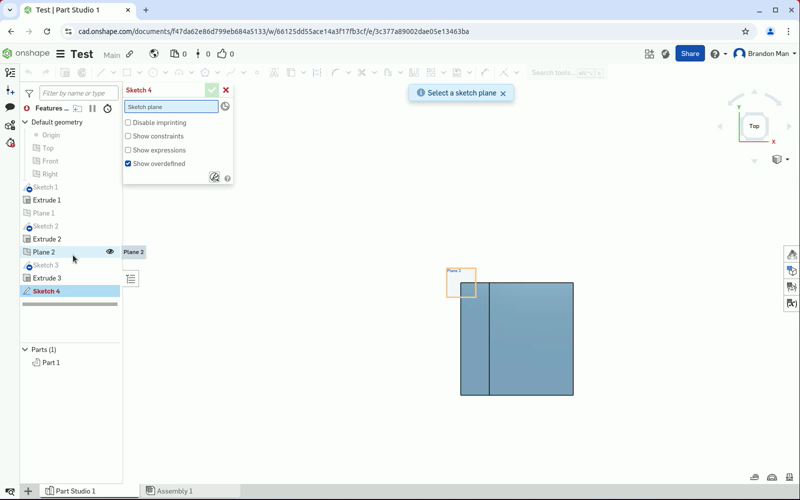
click(73, 254)
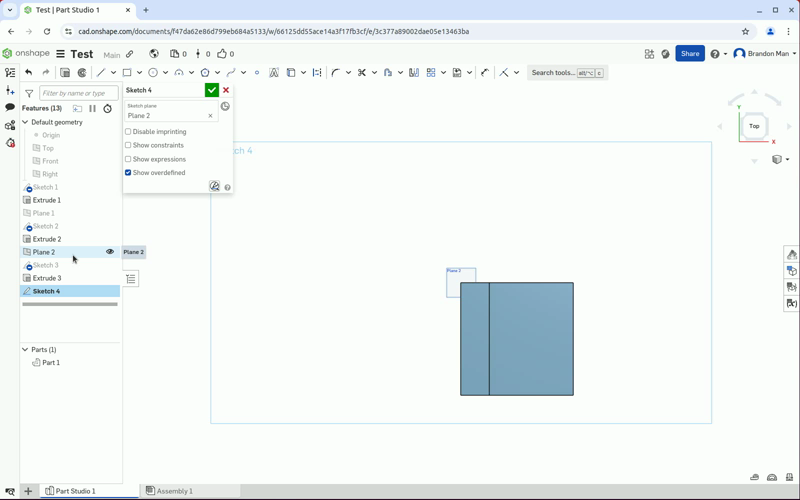
mouse_move(73, 352)
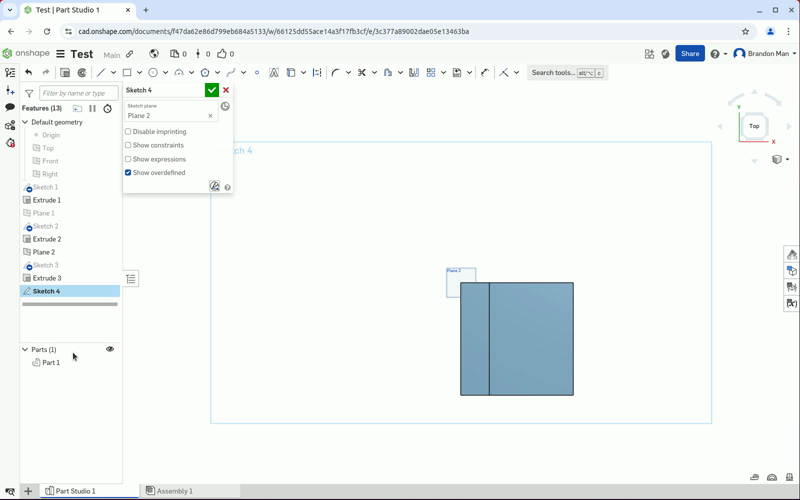
key(y)
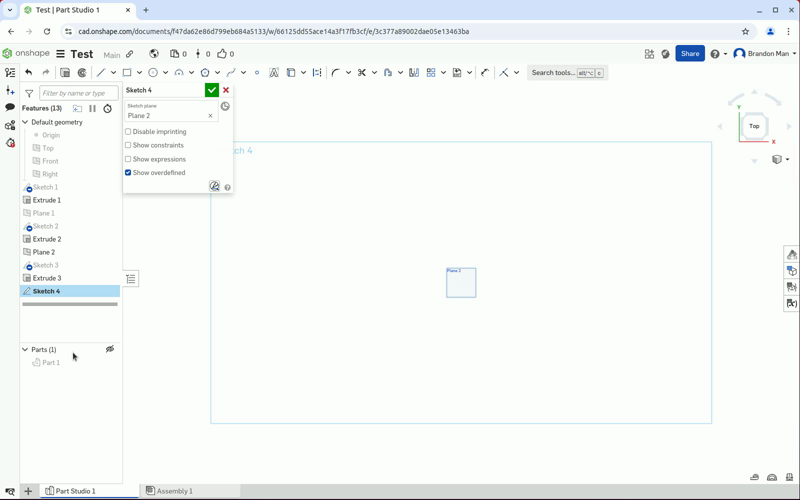
key(l)
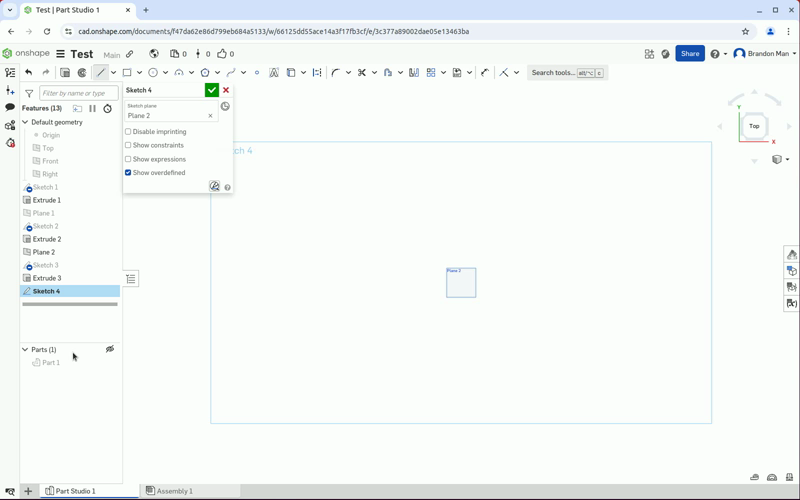
key_down(shift)
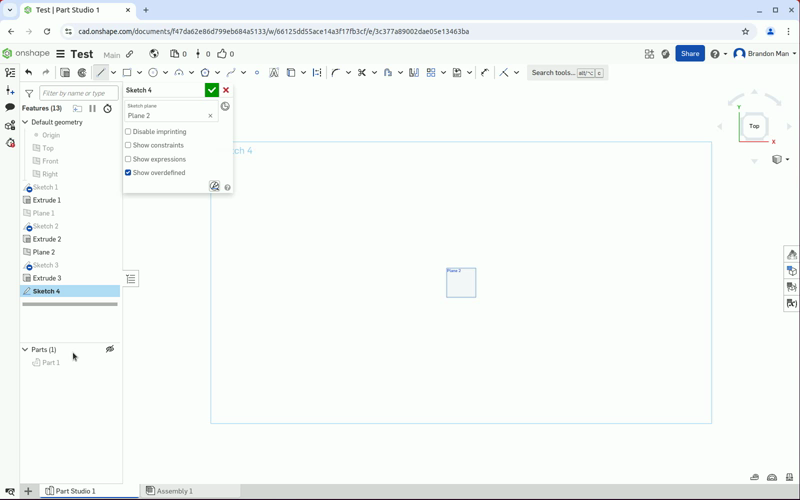
mouse_move(535, 357)
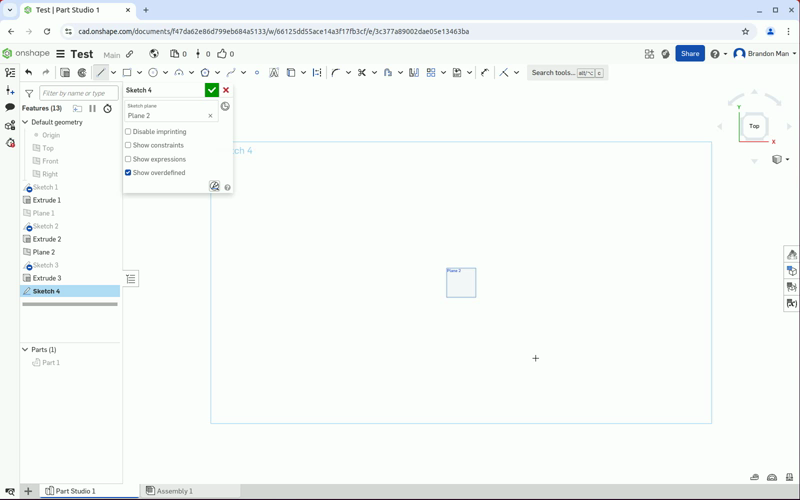
click(535, 357)
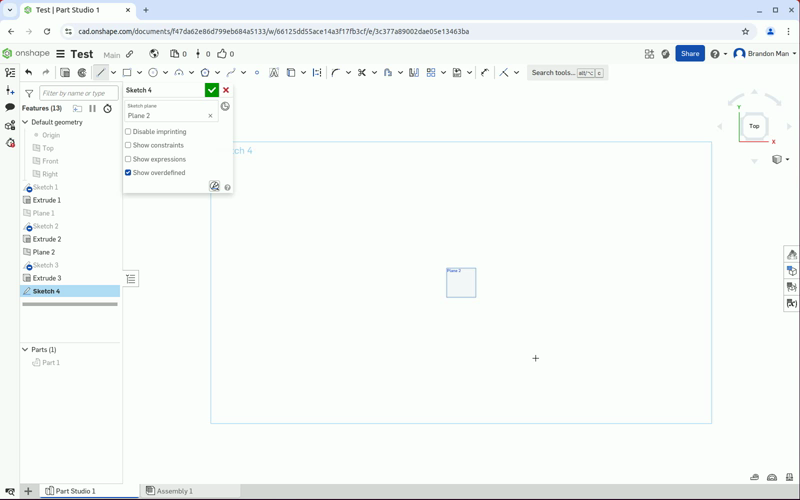
key_up(shift)
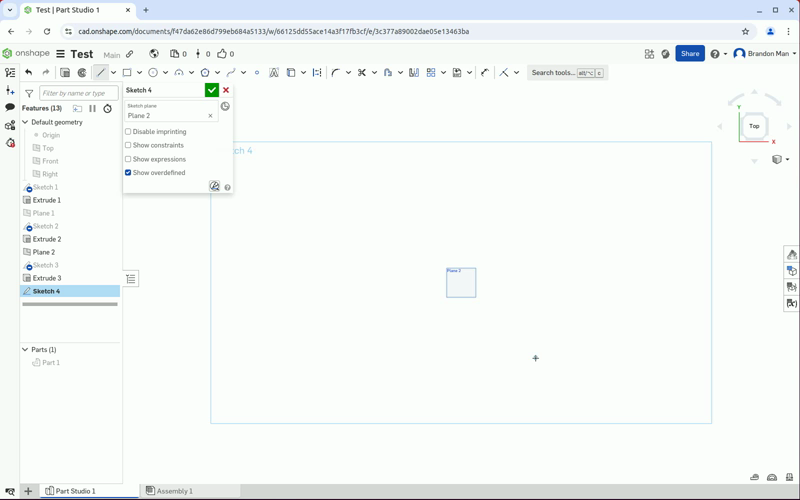
key_down(shift)
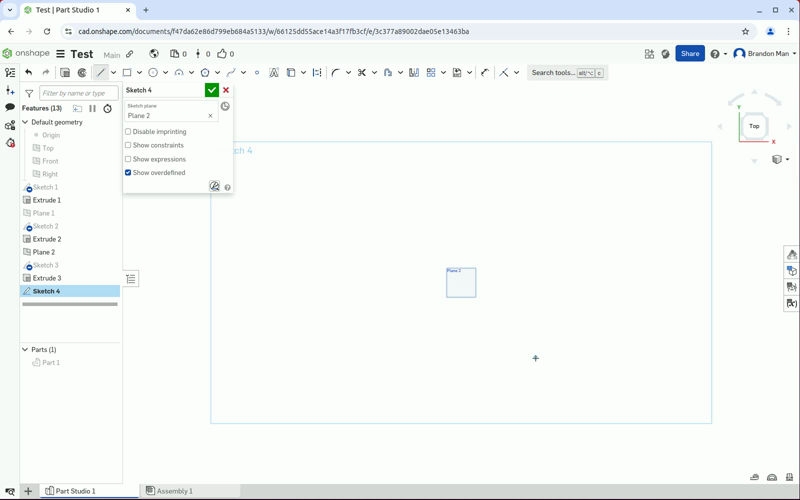
mouse_move(565, 357)
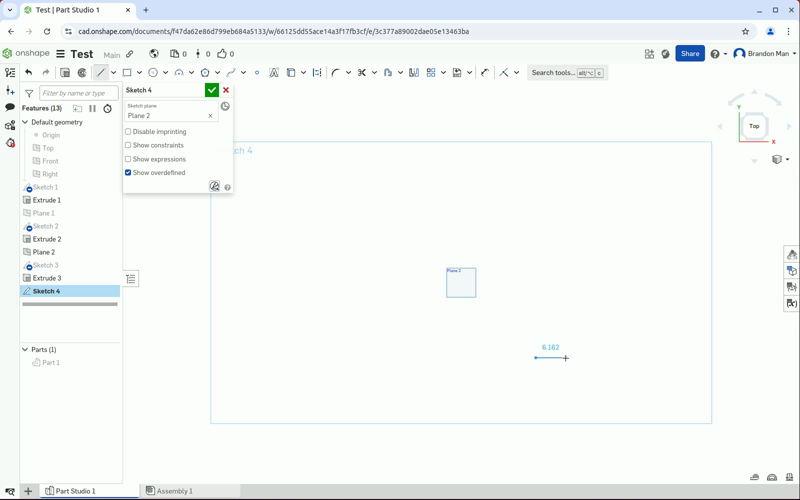
mouse_move(574, 357)
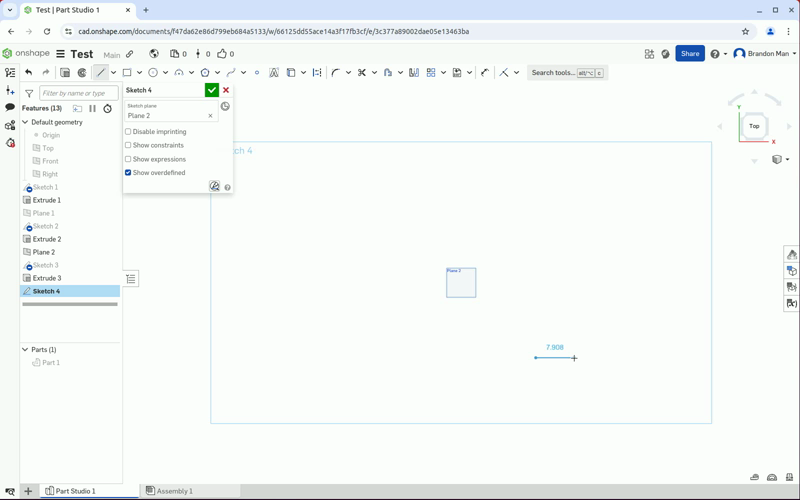
click(574, 357)
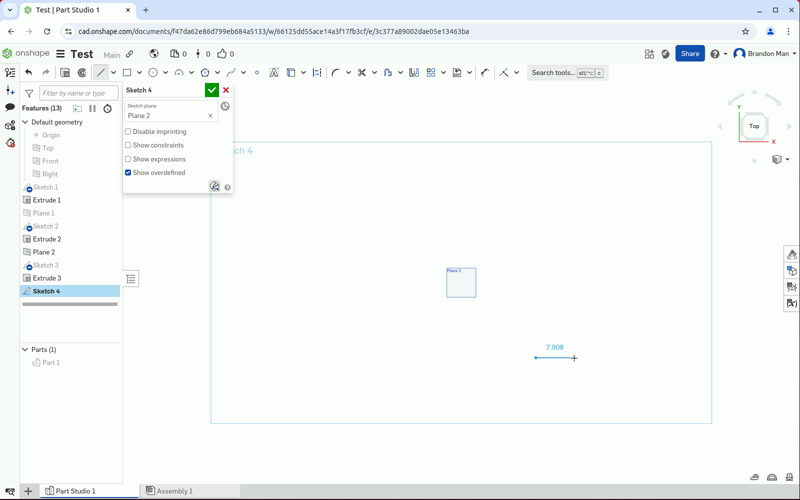
key_up(shift)
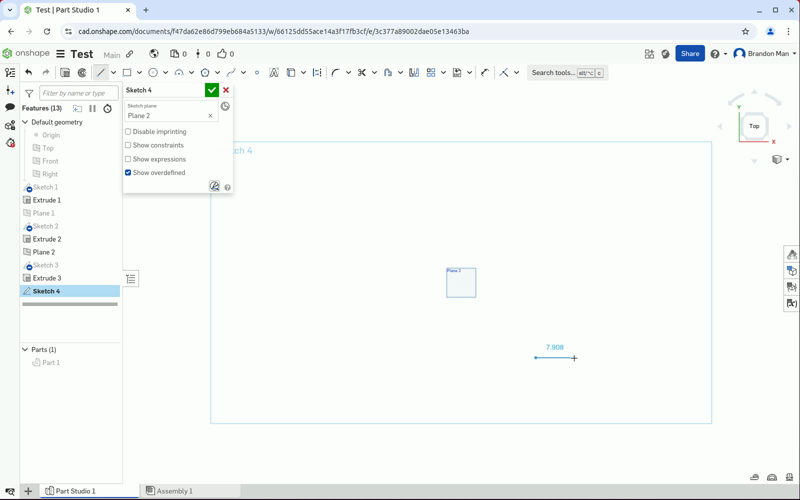
key_down(shift)
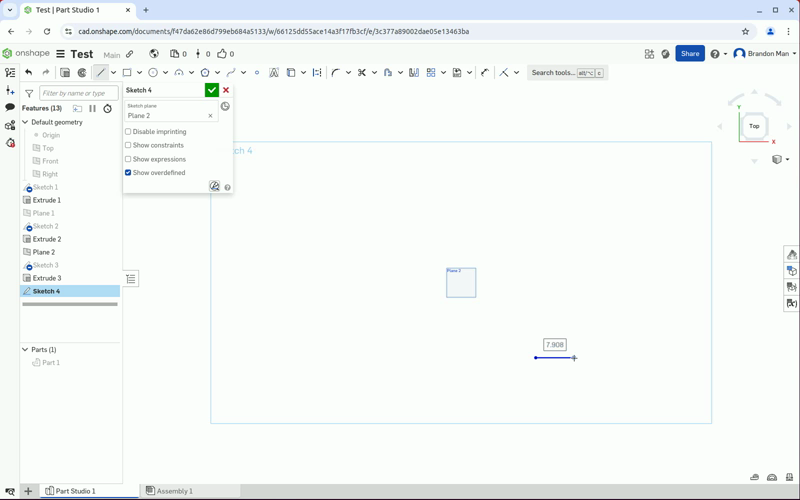
mouse_move(589, 357)
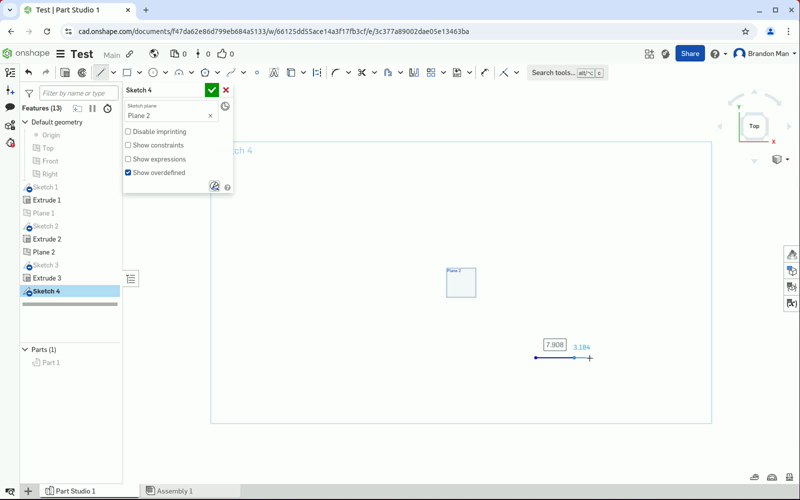
mouse_move(574, 319)
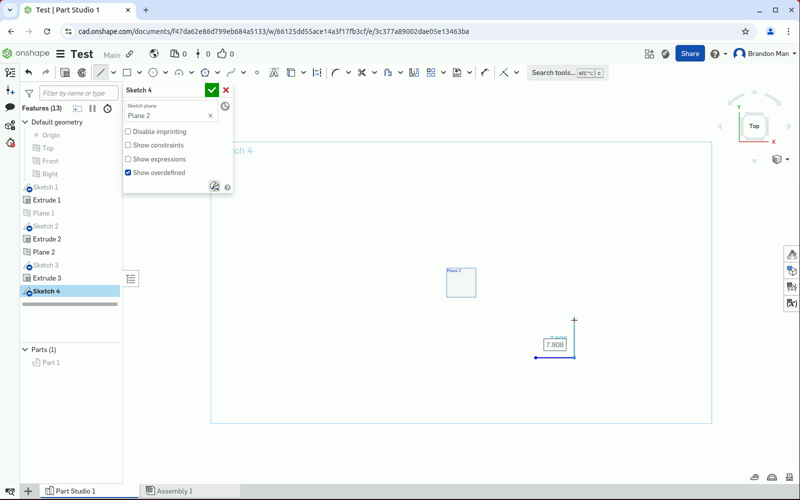
click(574, 319)
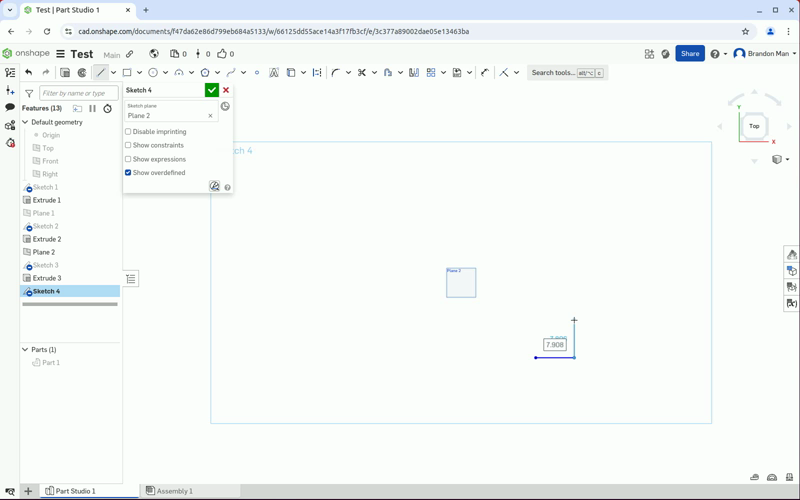
key_up(shift)
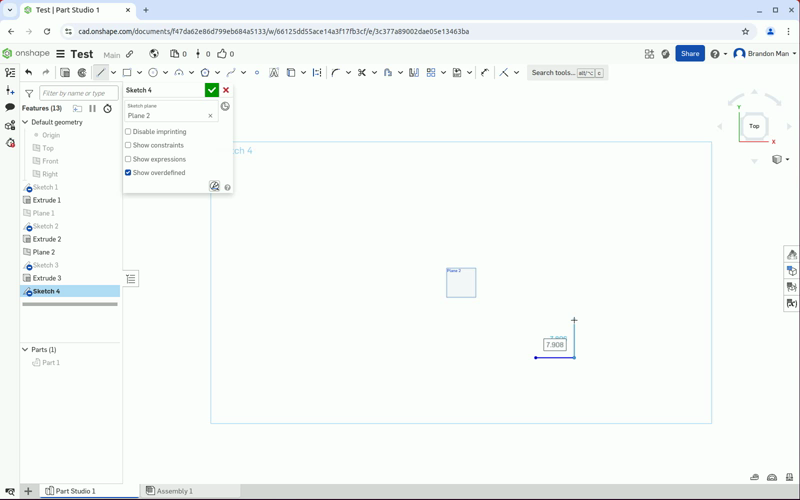
key_down(shift)
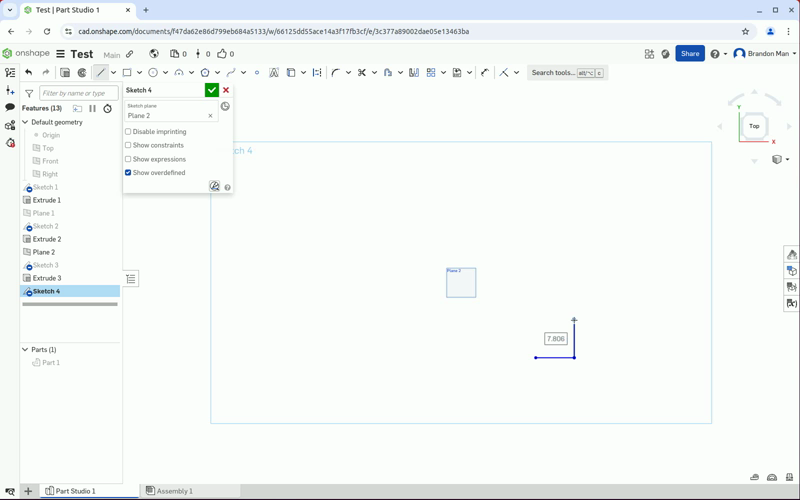
mouse_move(589, 319)
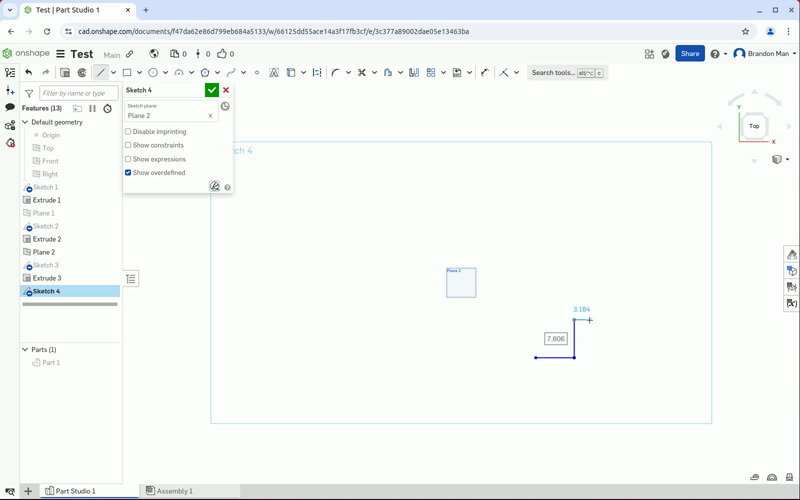
mouse_move(535, 319)
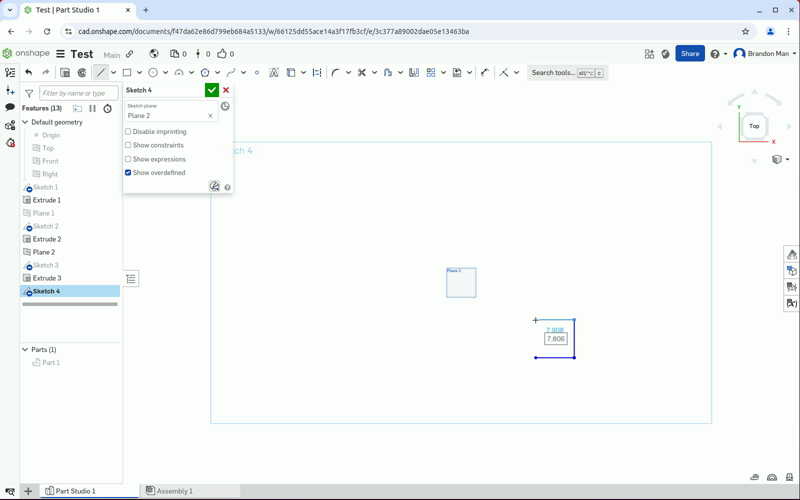
click(535, 319)
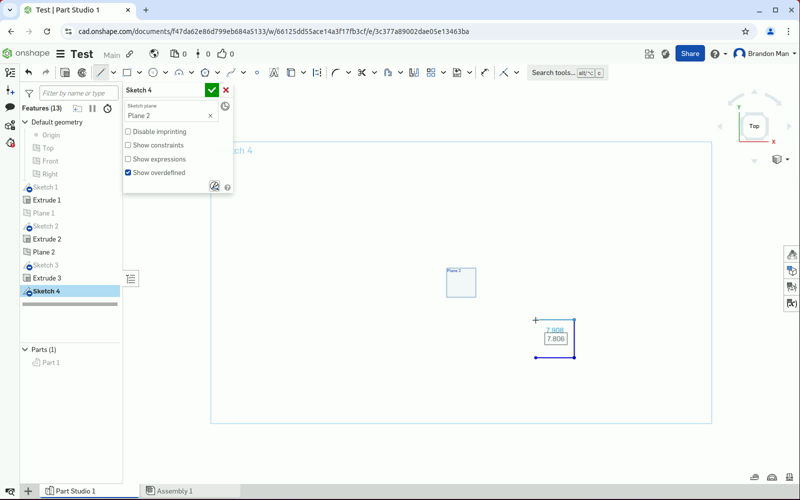
key_up(shift)
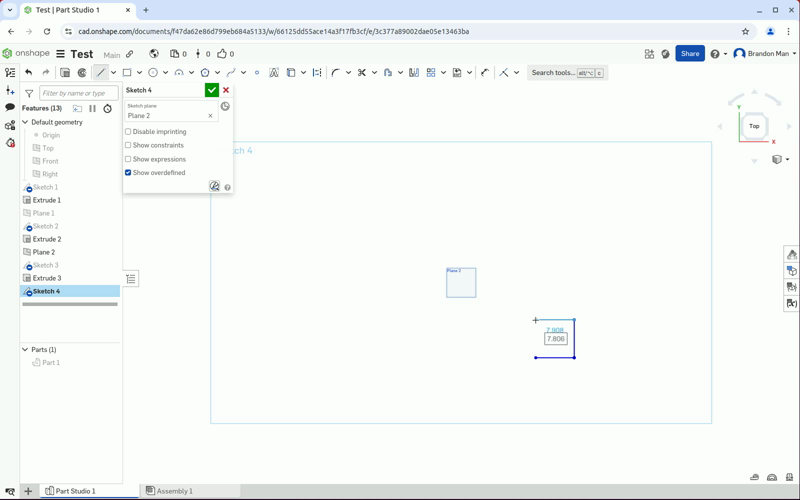
mouse_move(565, 319)
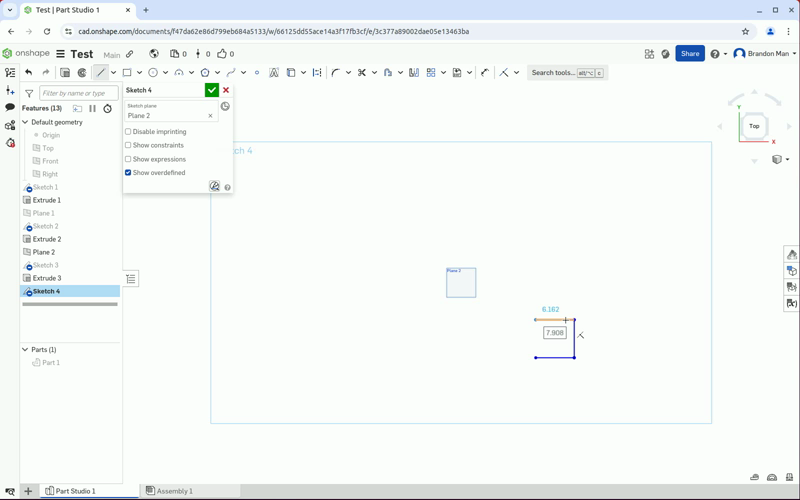
key_down(shift)
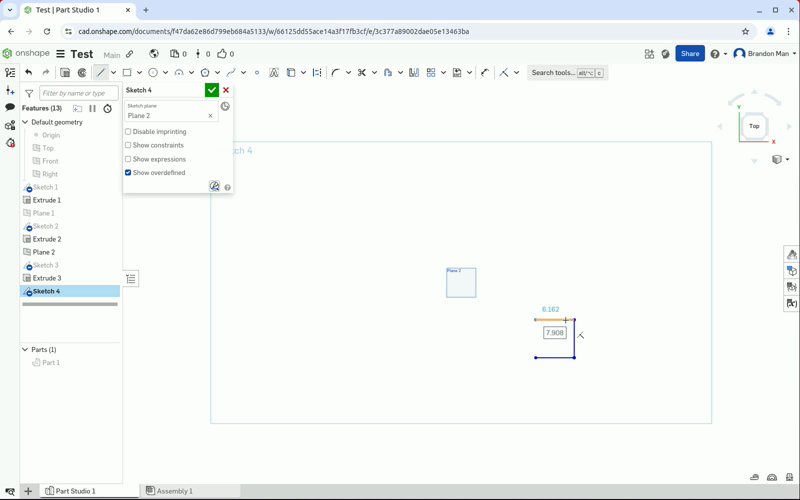
mouse_move(535, 357)
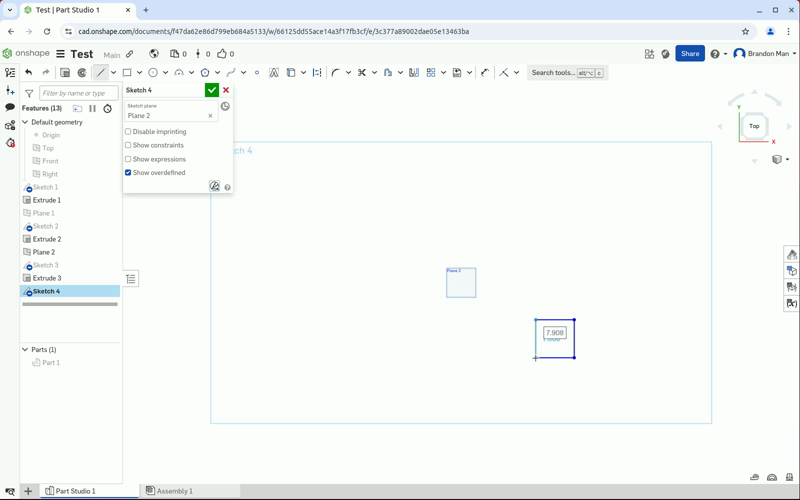
key_up(shift)
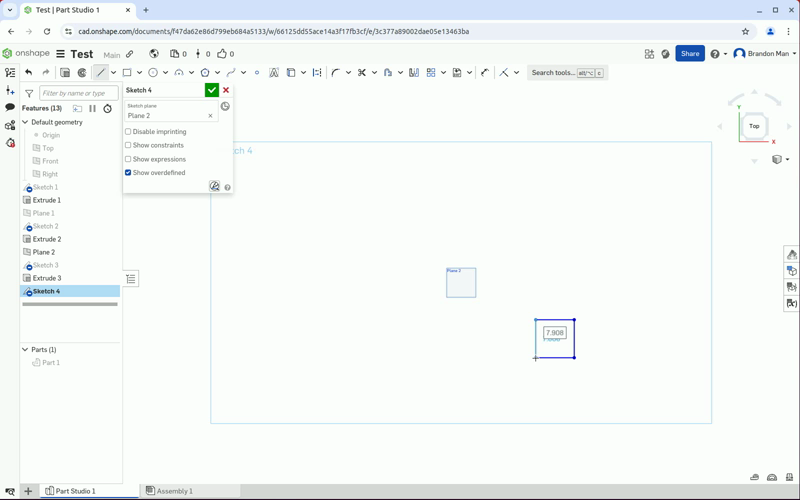
click(535, 357)
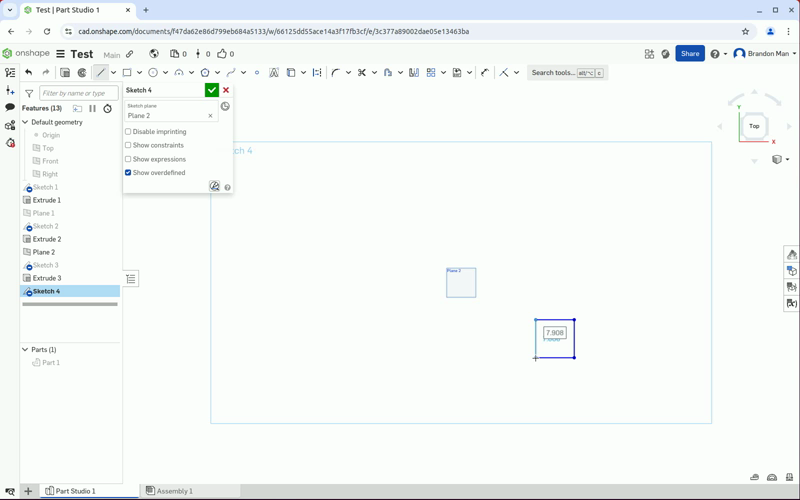
key(esc)
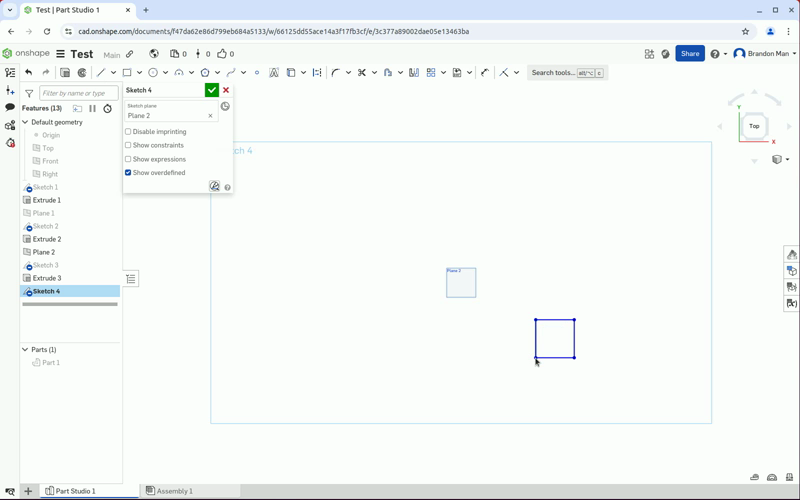
mouse_move(553, 342)
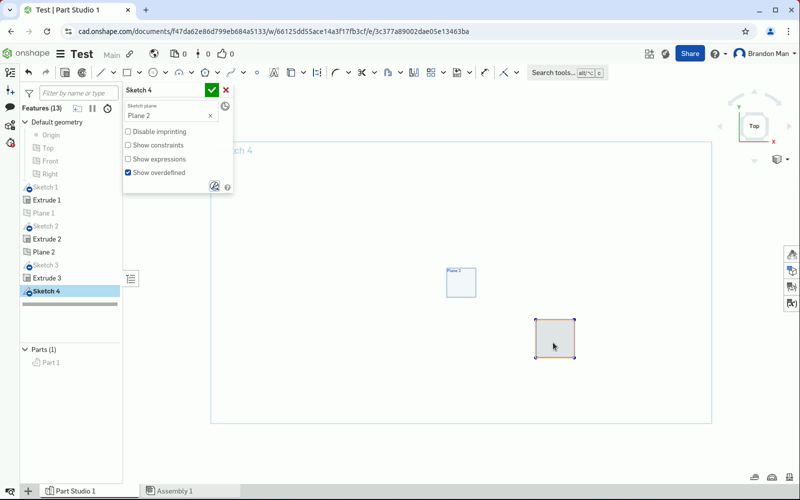
scroll(6)
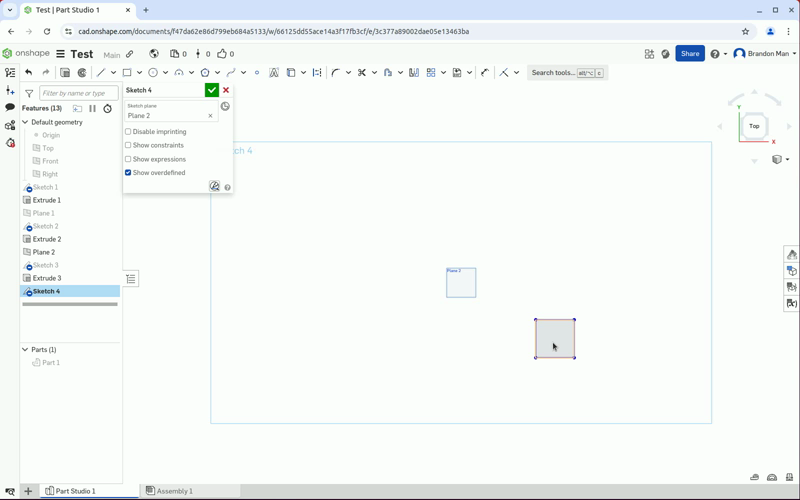
scroll(6)
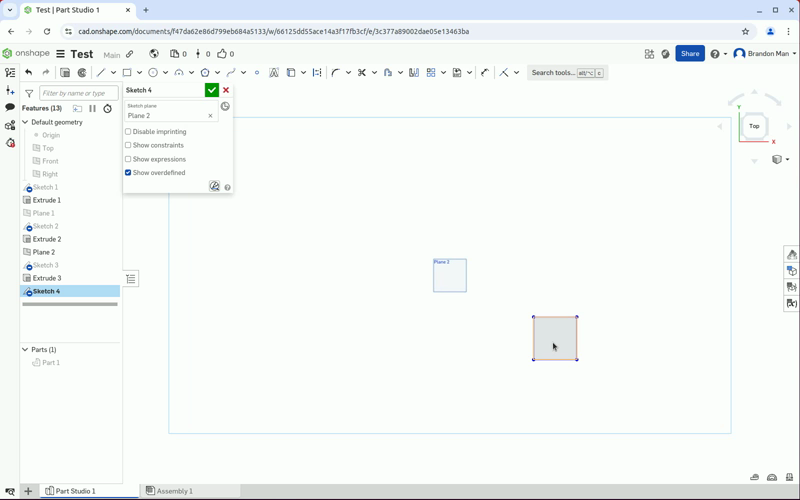
scroll(6)
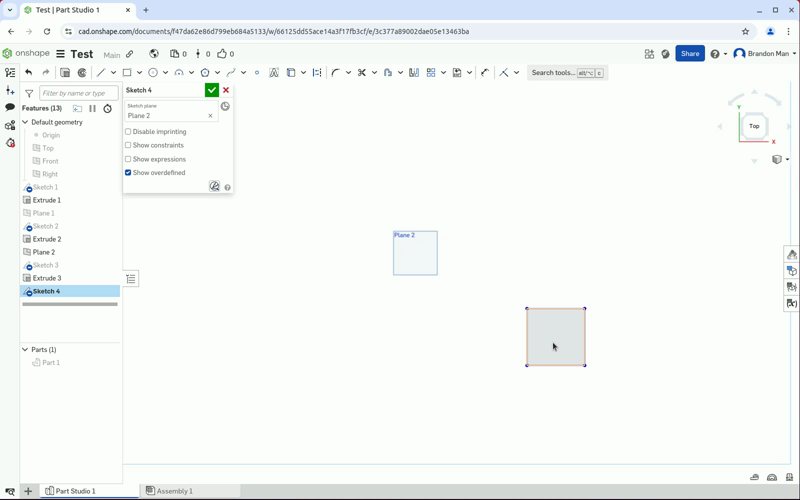
scroll(6)
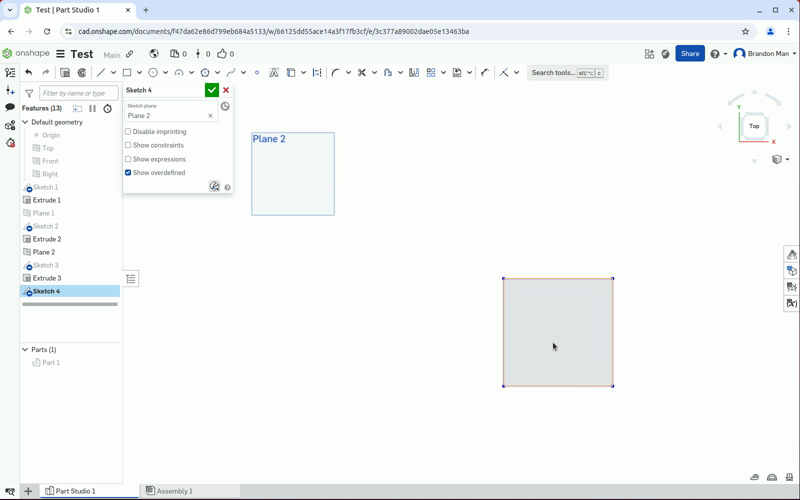
scroll(6)
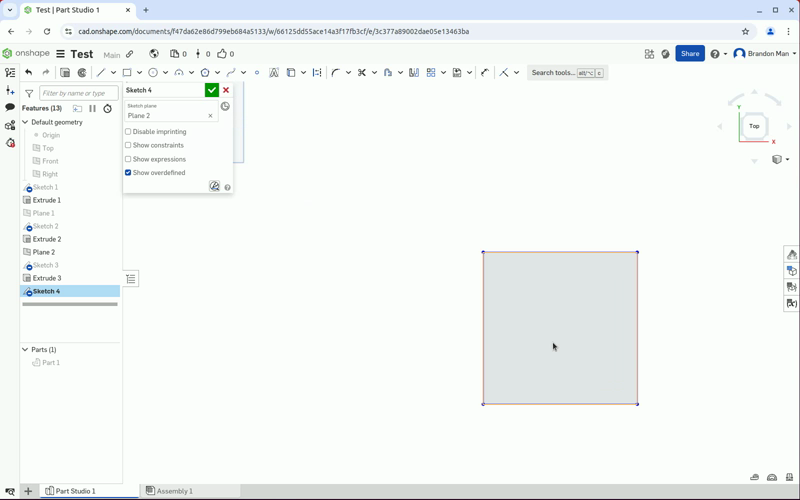
scroll(6)
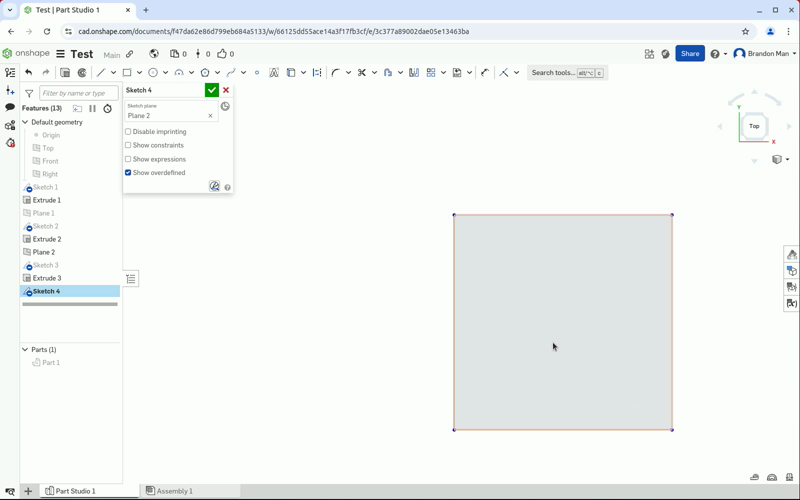
scroll(6)
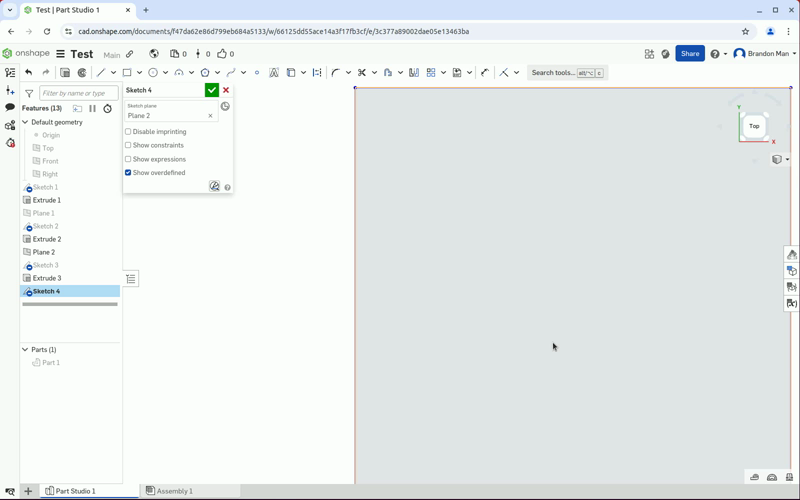
click(553, 342)
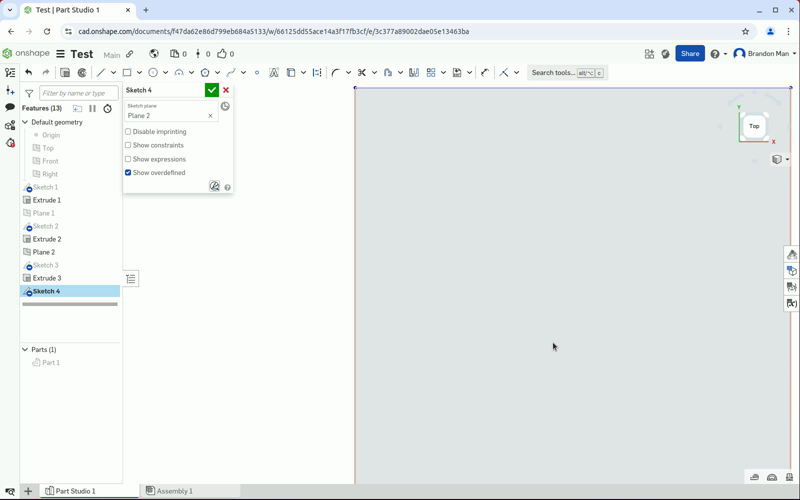
scroll(-6)
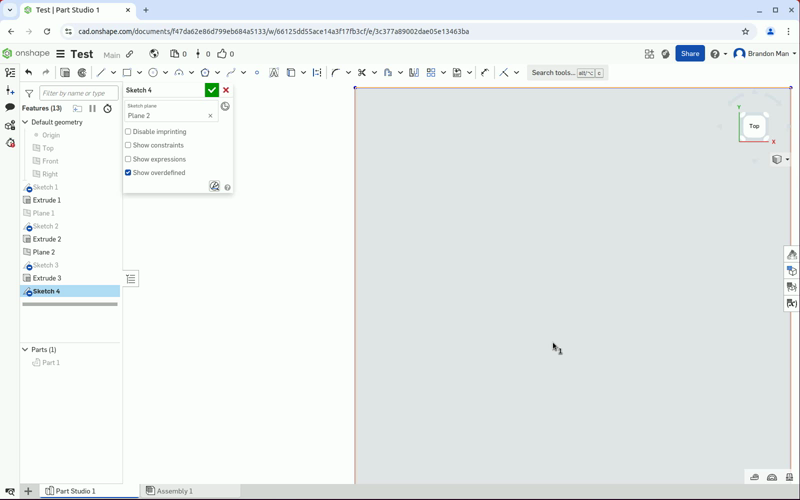
scroll(-6)
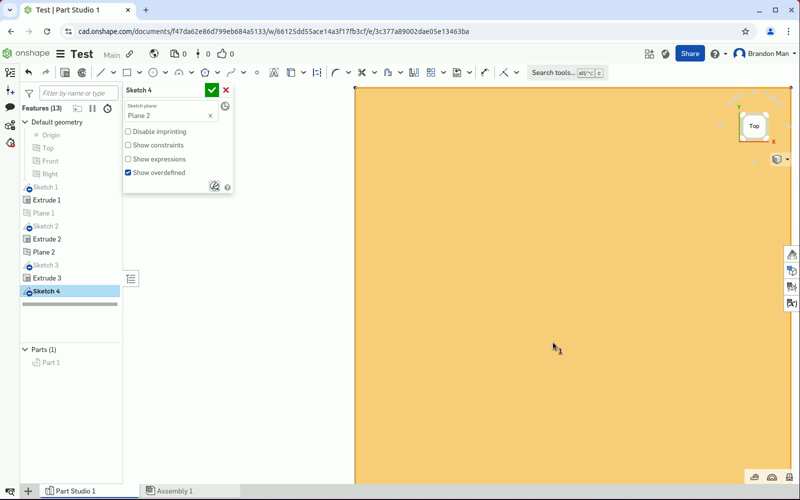
scroll(-6)
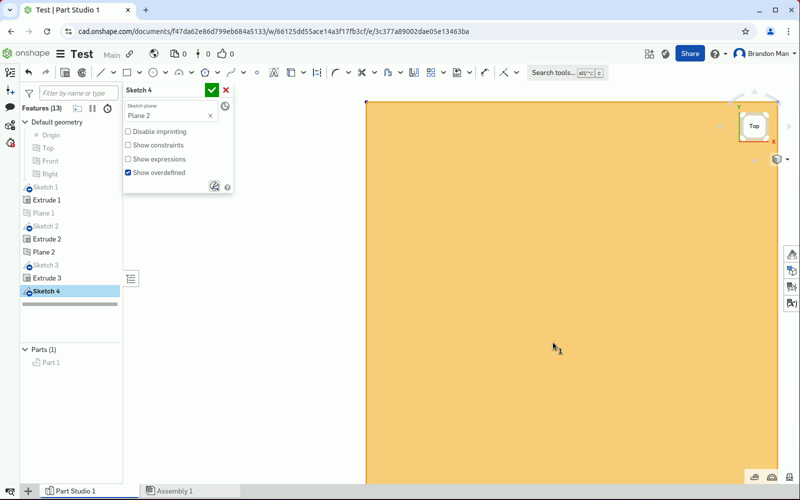
scroll(-6)
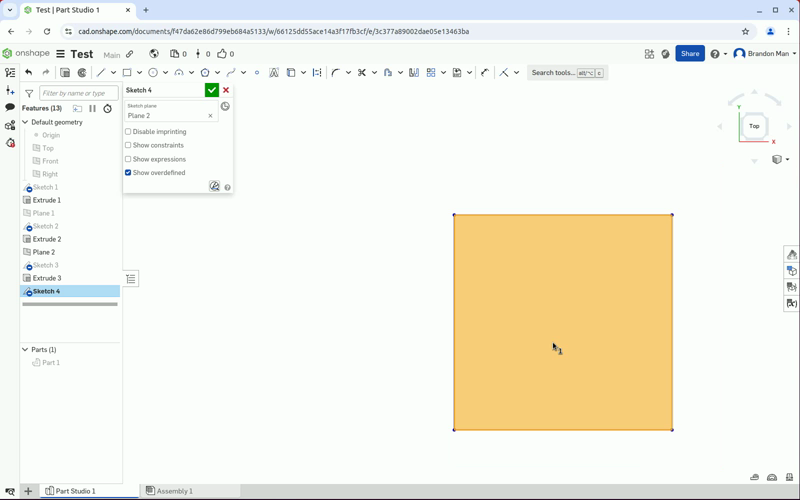
scroll(-6)
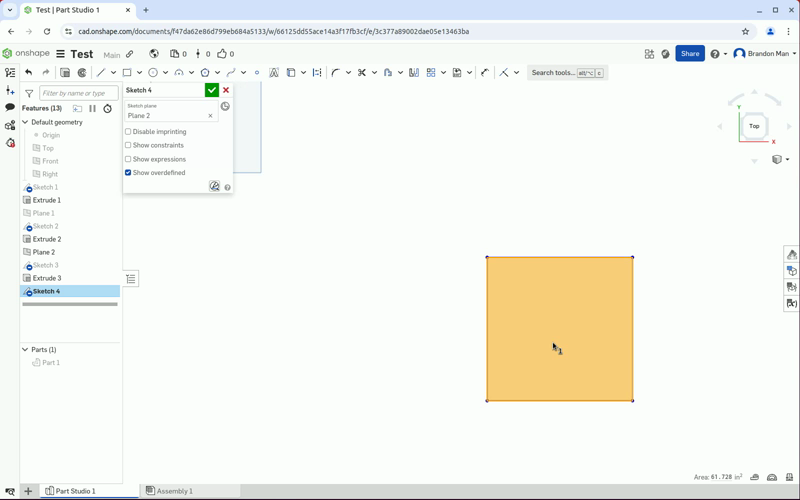
scroll(-6)
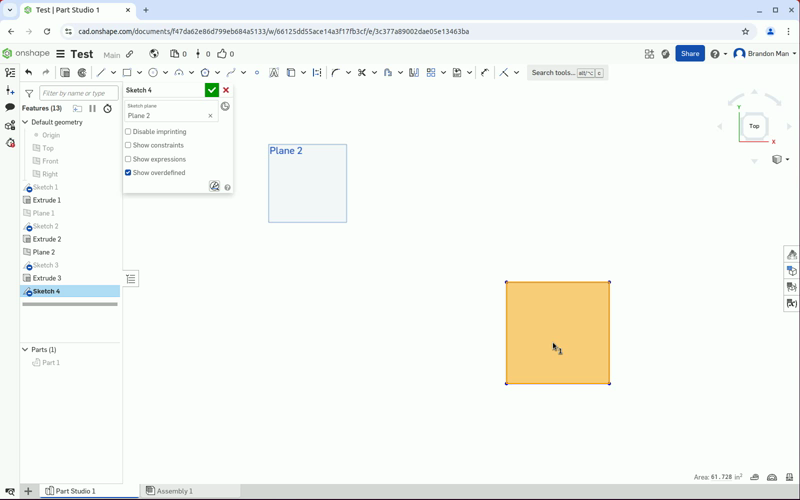
scroll(-6)
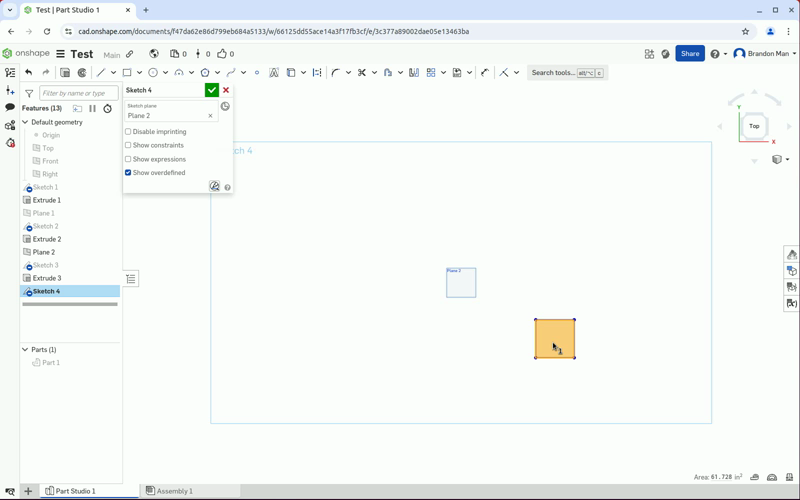
mouse_move(73, 352)
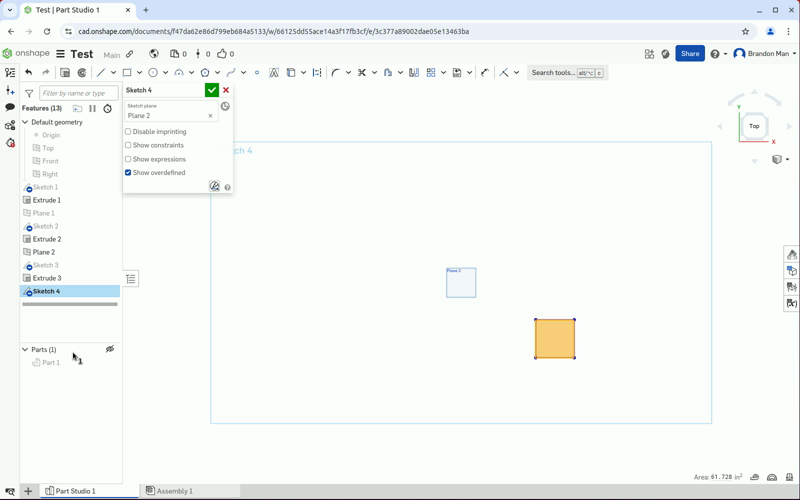
key(shift+y)
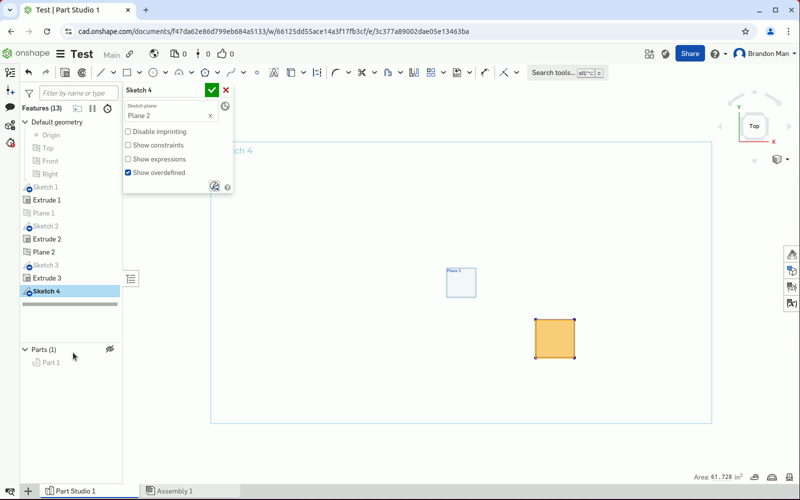
key(shift+e)
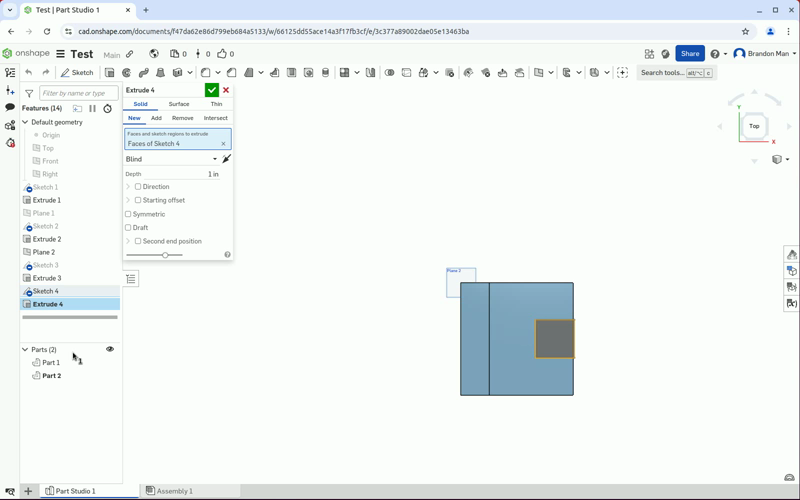
mouse_move(143, 106)
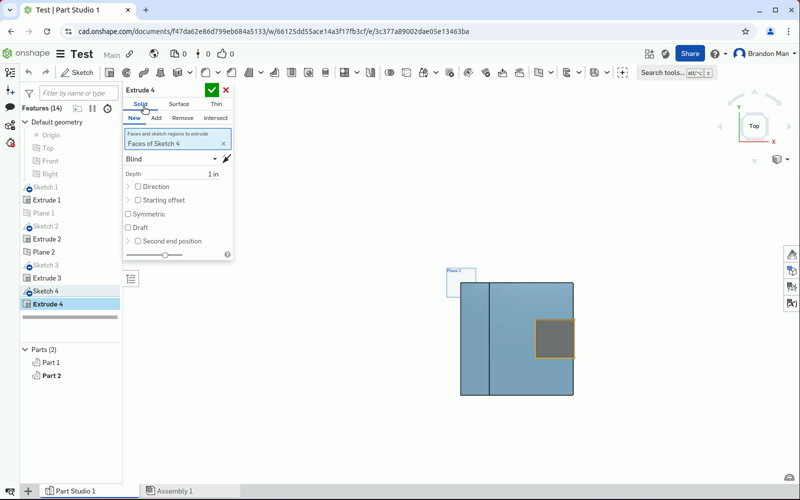
click(143, 106)
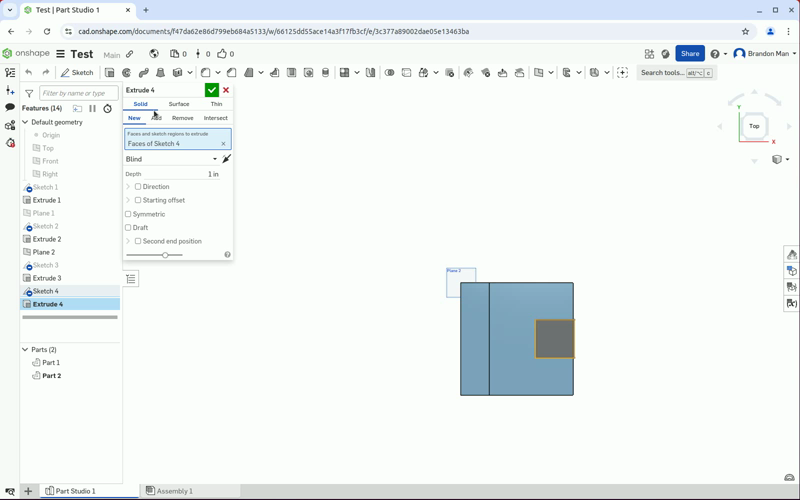
mouse_move(186, 120)
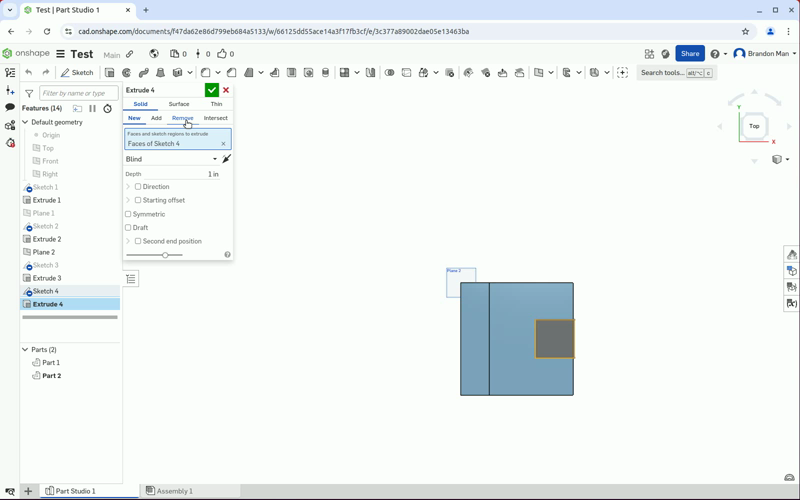
click(186, 120)
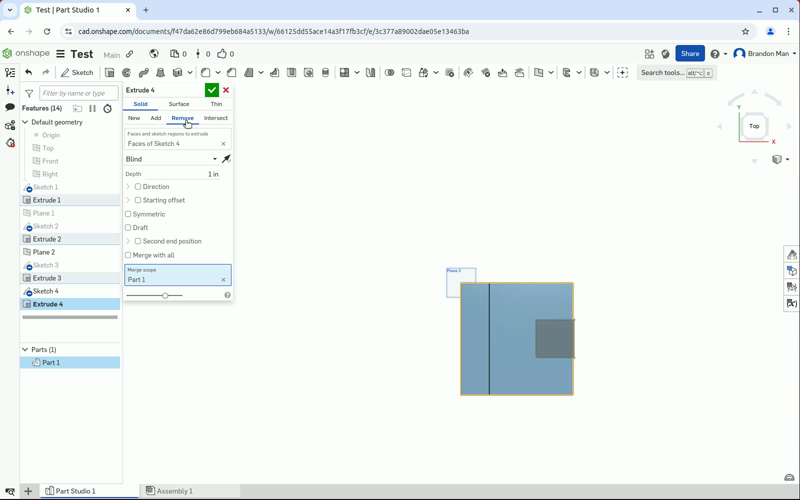
key(tab, 4)
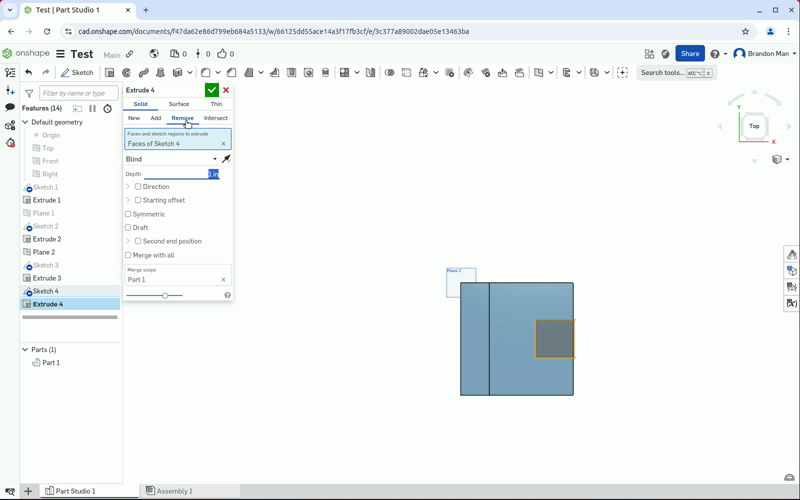
text(19.257)
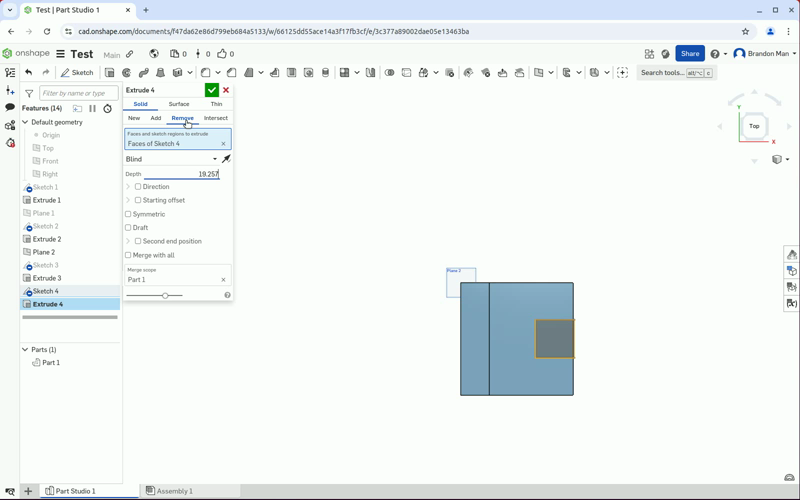
key(tab, 6)
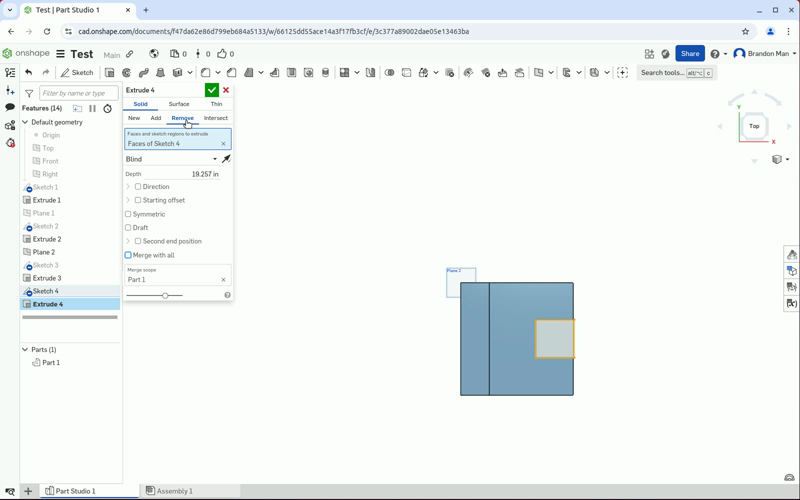
key(space)
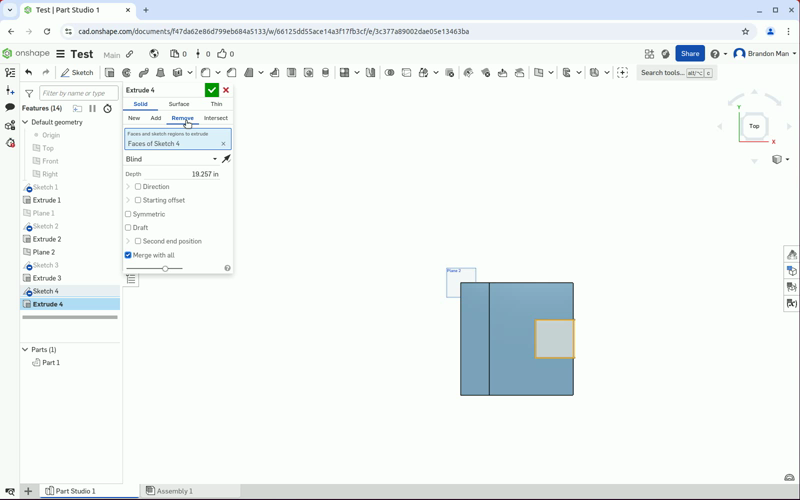
key(enter)
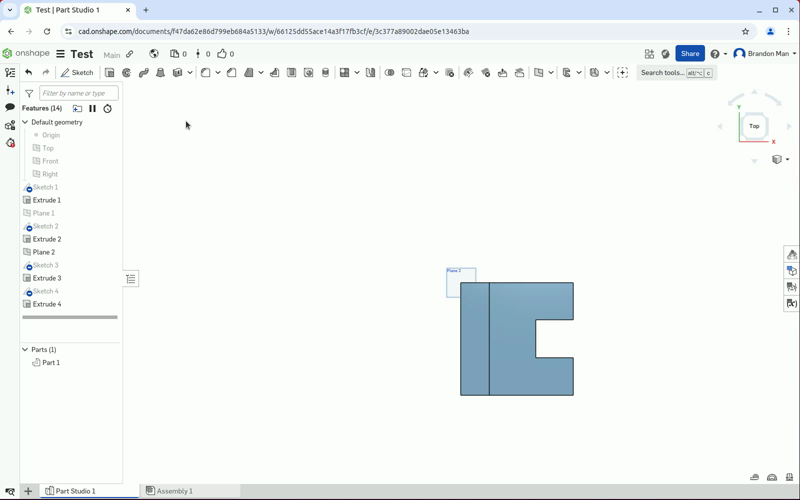
key(shift+h)
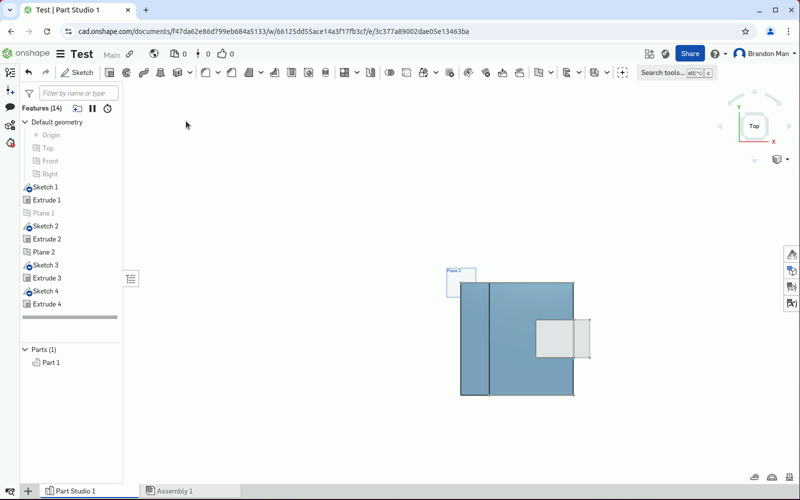
key(shift+h)
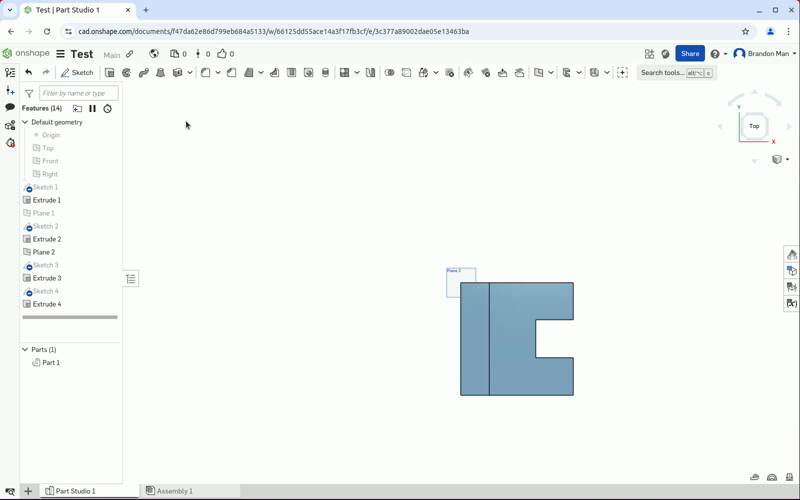
mouse_move(73, 189)
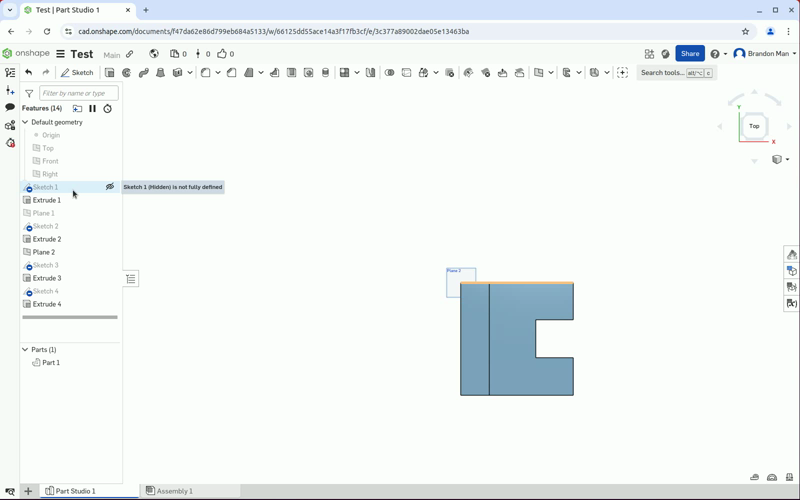
click(73, 189)
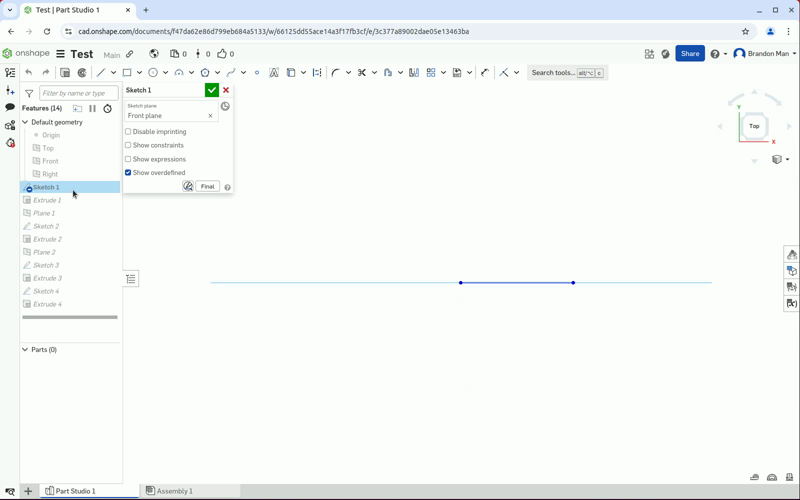
mouse_move(229, 92)
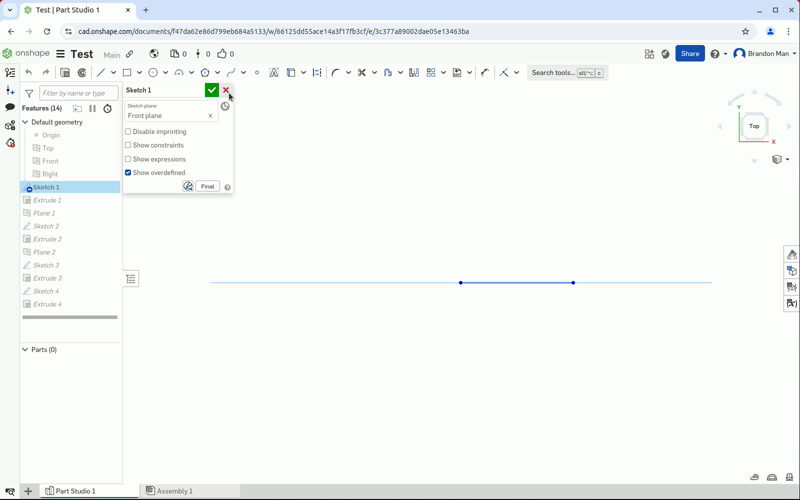
click(229, 92)
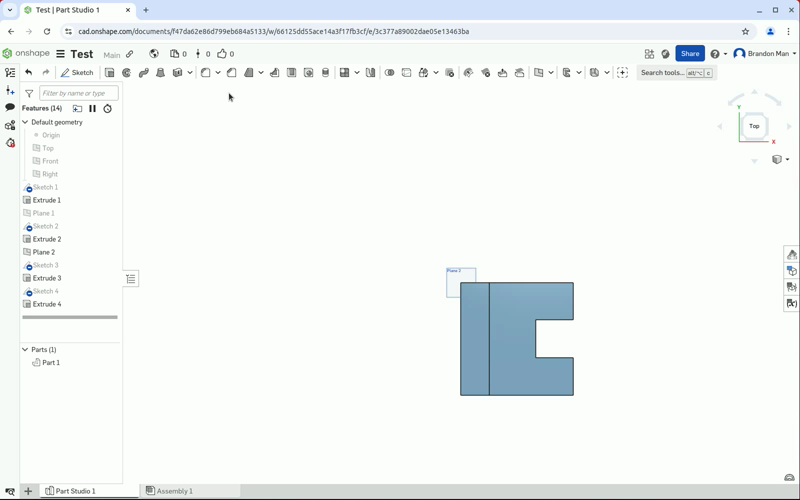
mouse_move(73, 352)
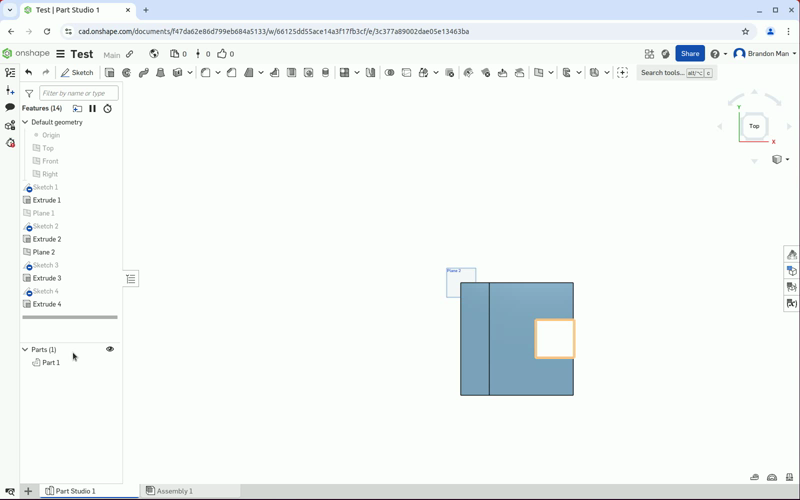
key(y)
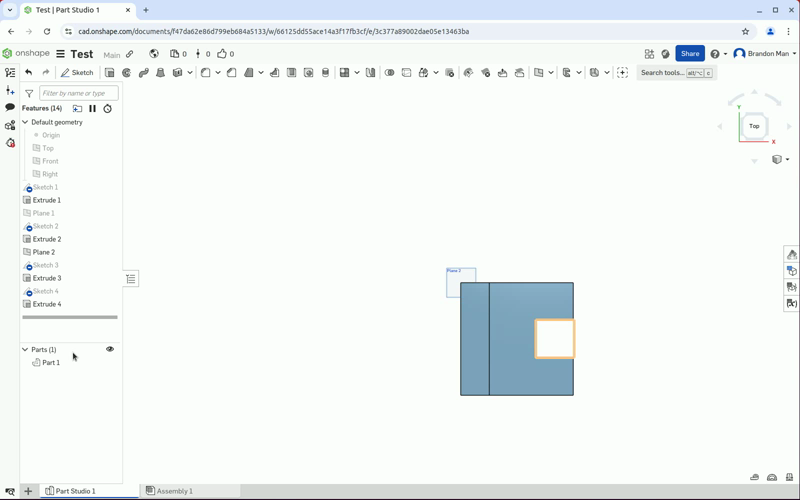
key(shift+p)
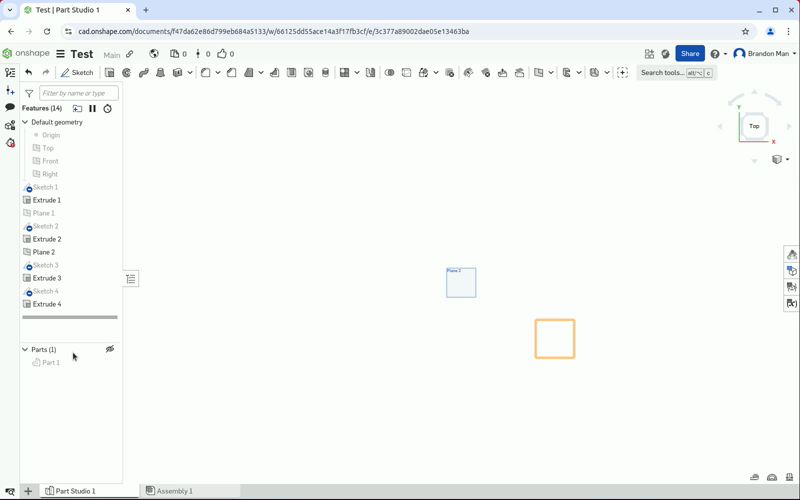
key(space)
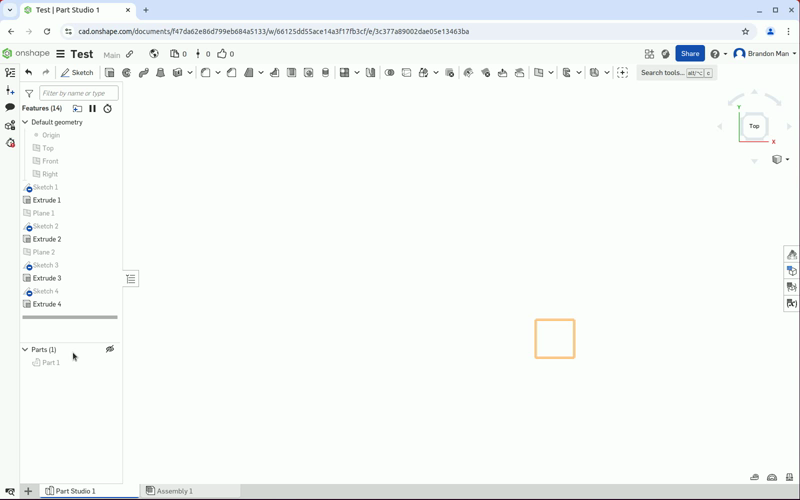
key_down(shift)
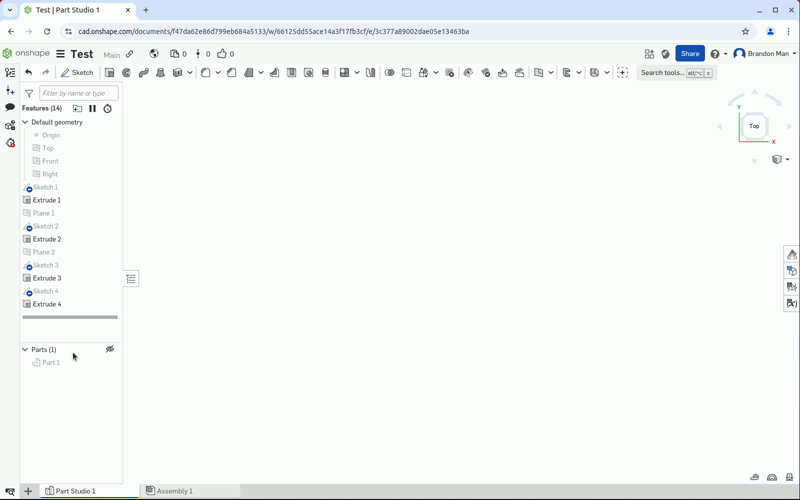
key(up)
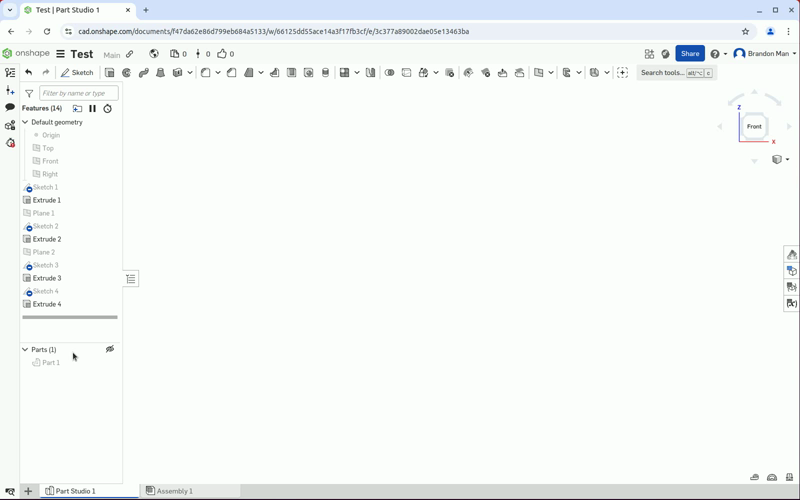
key_up(shift)
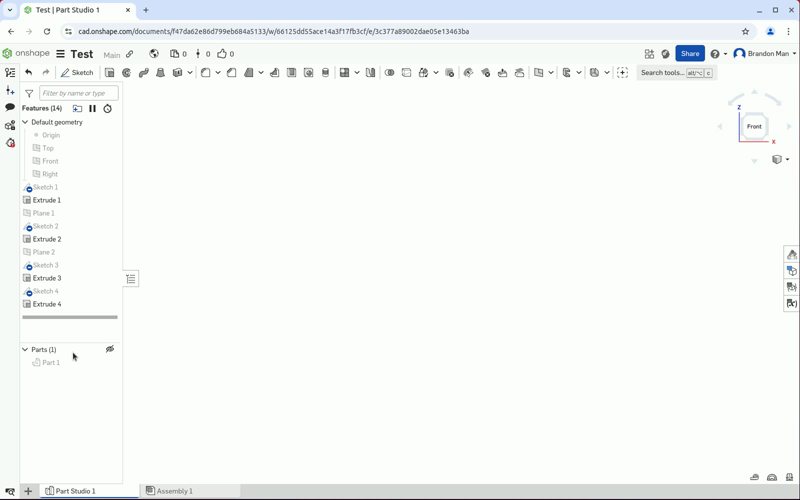
key(space)
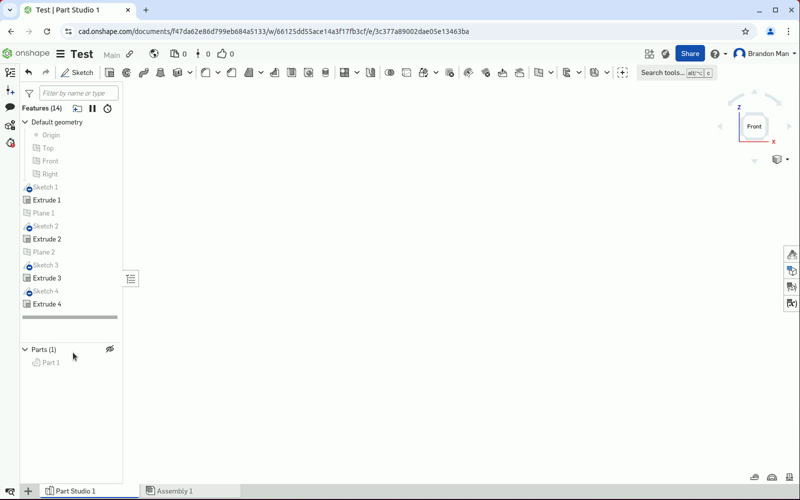
key_down(shift)
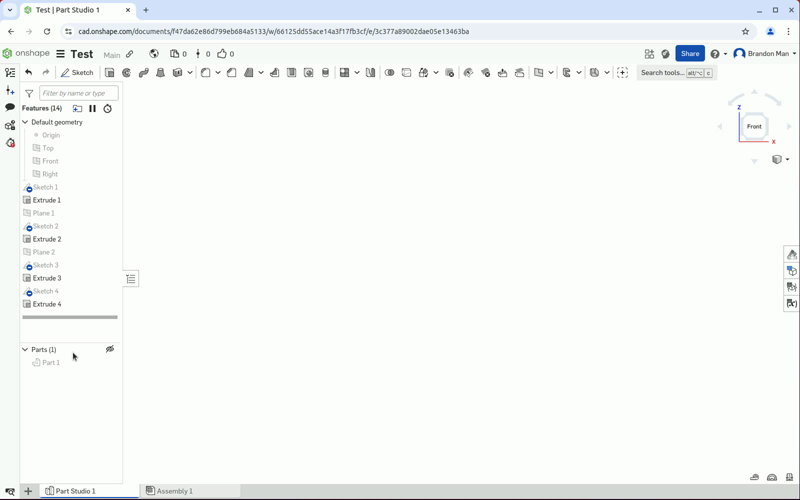
key(left)
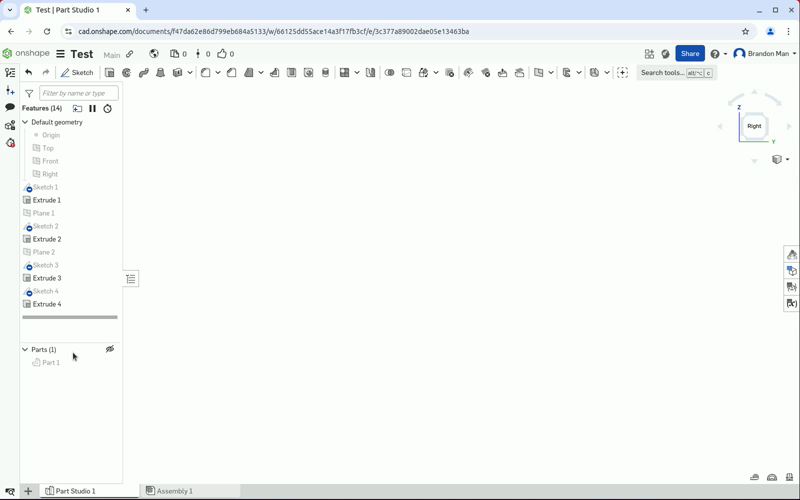
key_up(shift)
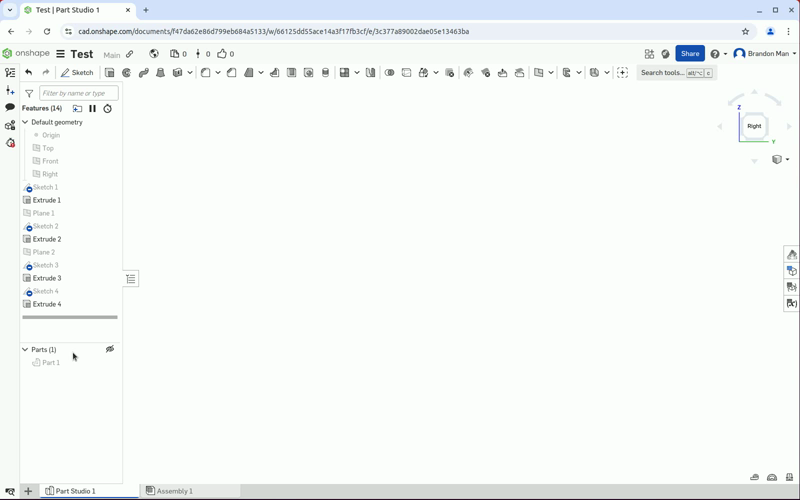
mouse_move(73, 352)
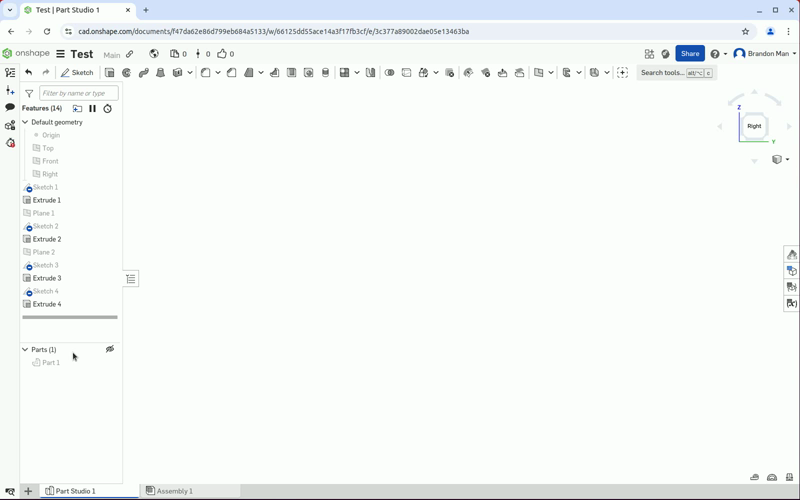
key(shift+y)
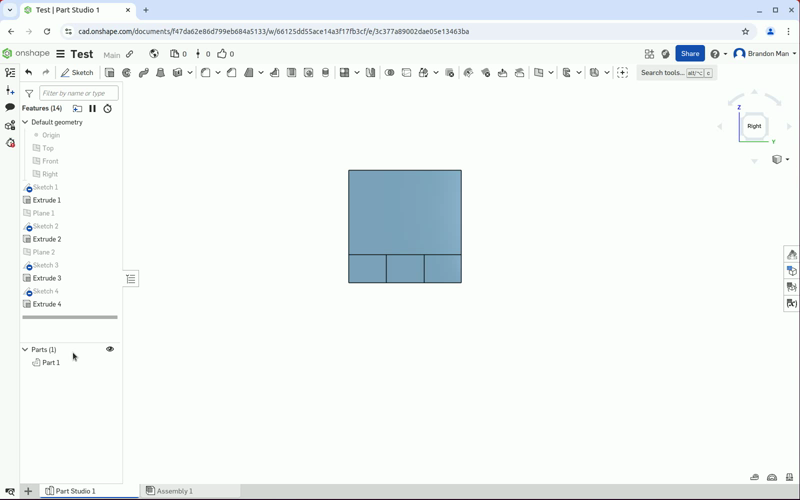
mouse_move(541, 75)
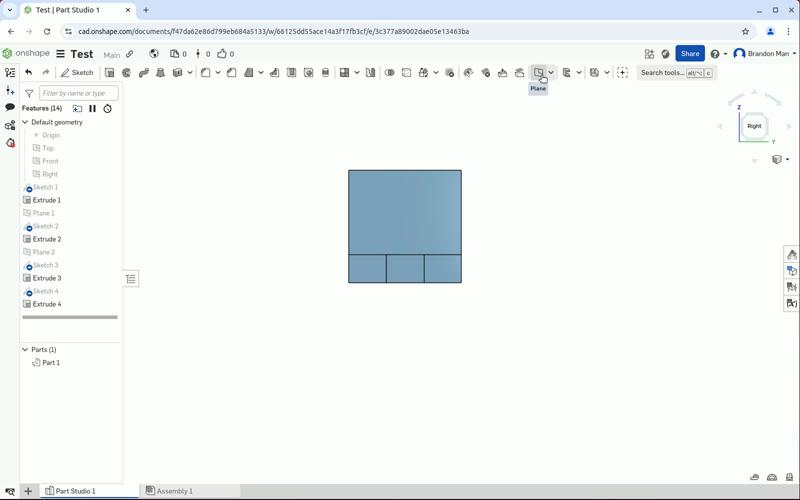
click(541, 75)
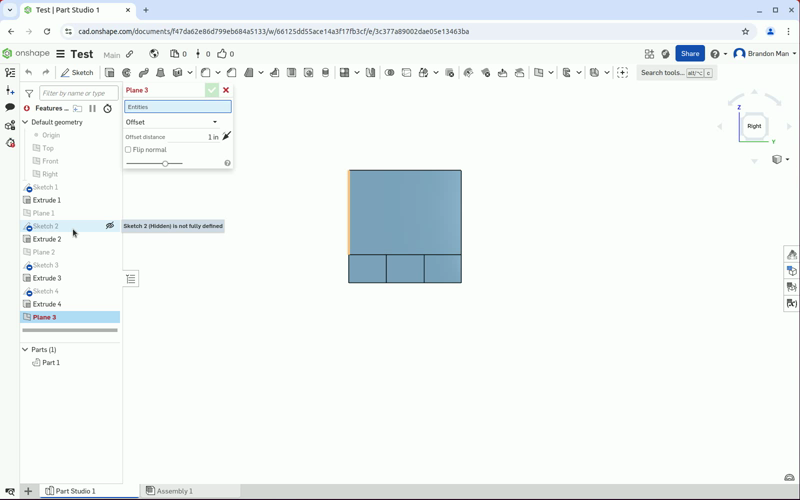
scroll(3)
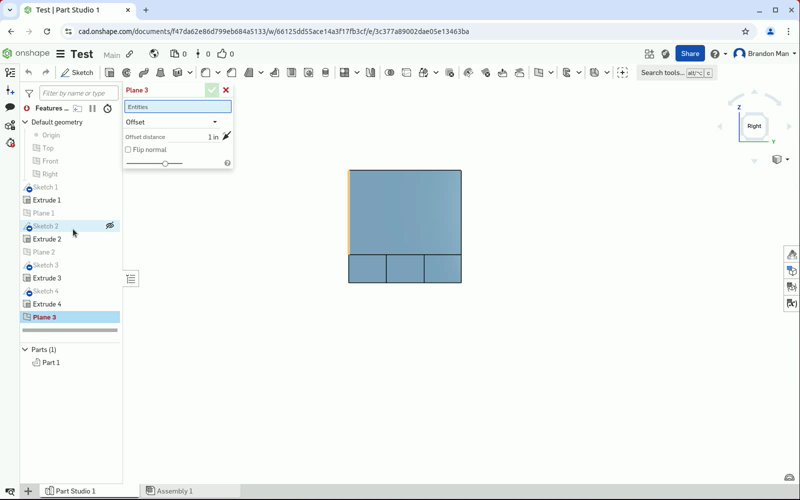
mouse_move(73, 176)
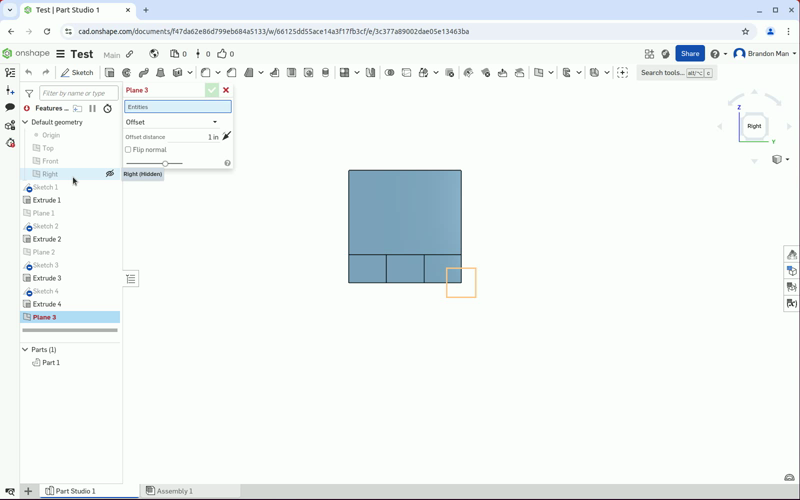
click(73, 176)
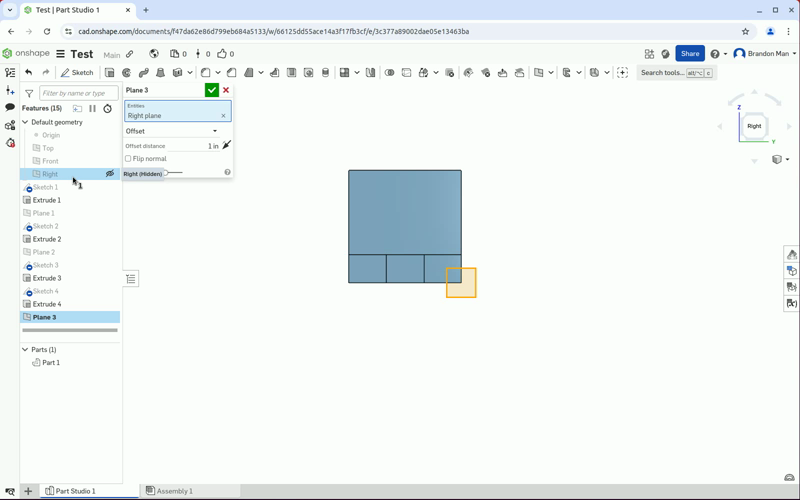
key(tab, 2)
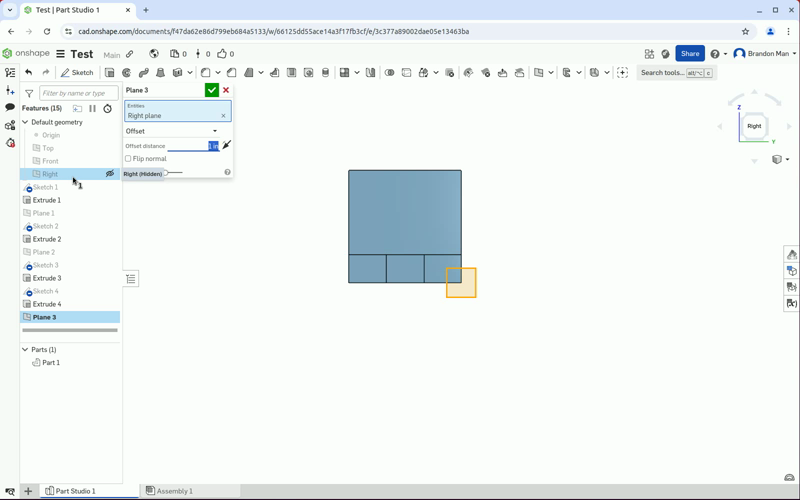
text(5.792)
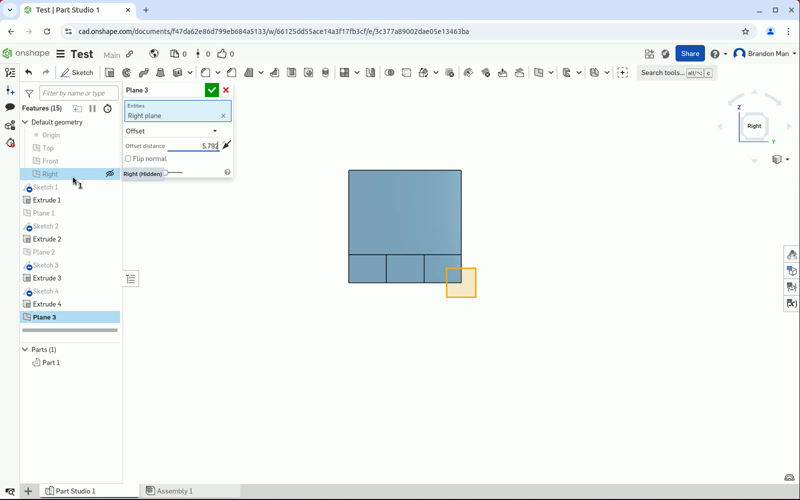
key(enter, 2)
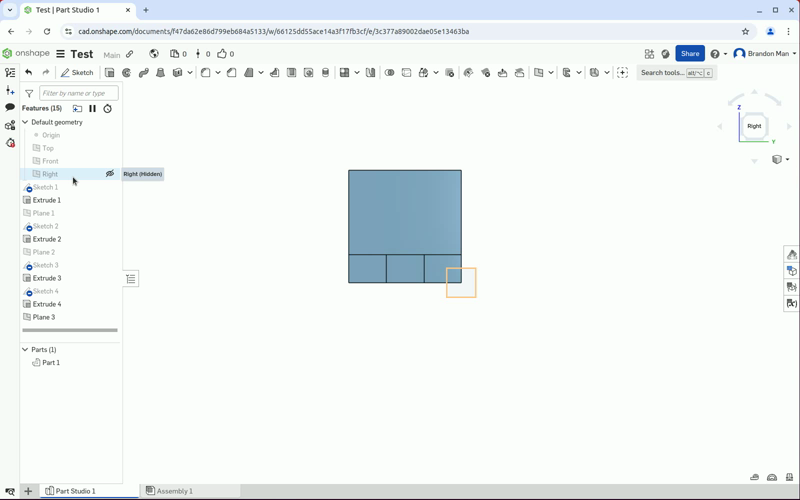
key(shift+s)
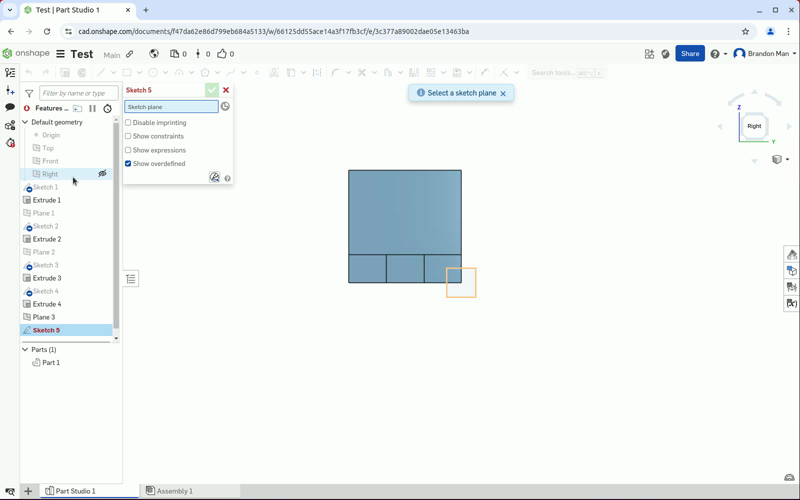
mouse_move(69, 319)
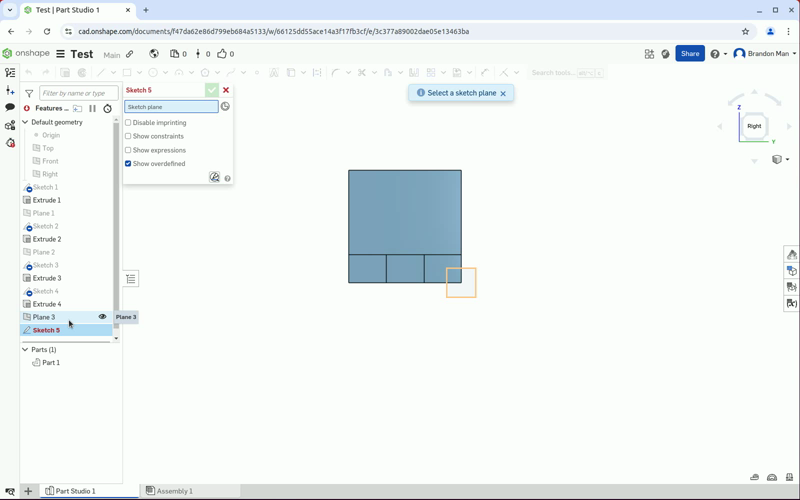
click(69, 319)
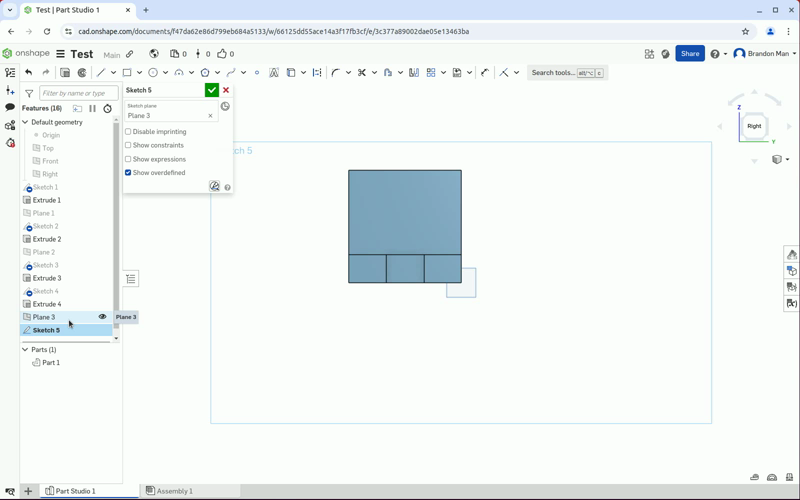
mouse_move(73, 352)
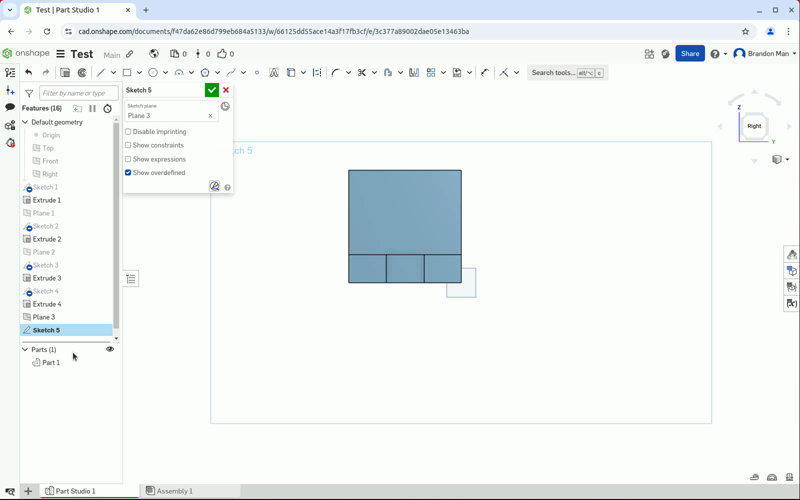
key(y)
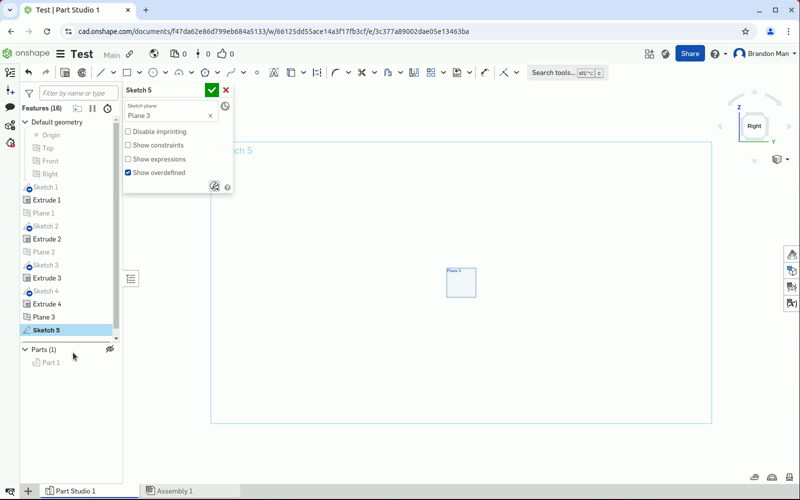
key(l)
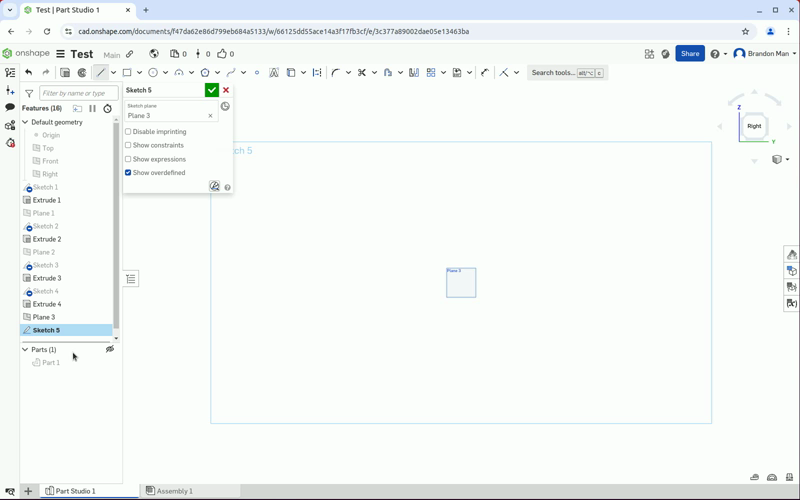
key_down(shift)
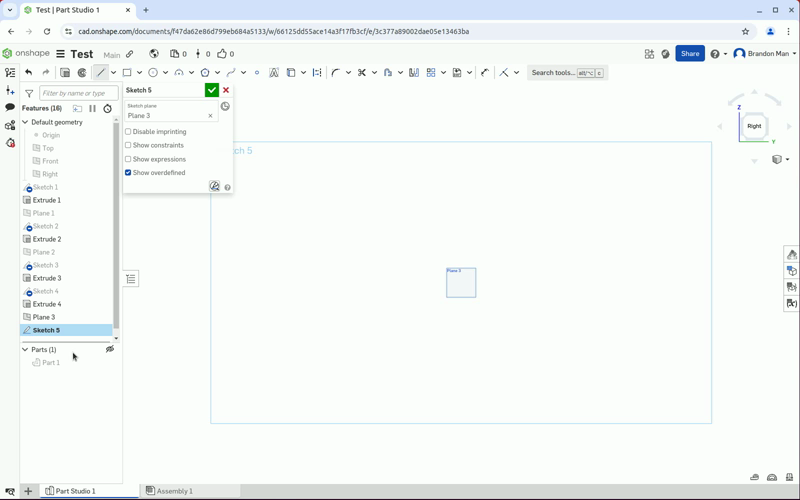
mouse_move(385, 170)
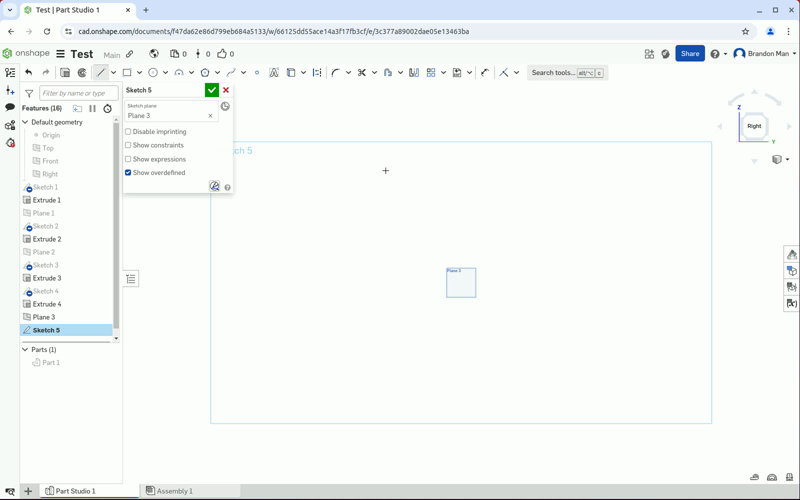
click(385, 170)
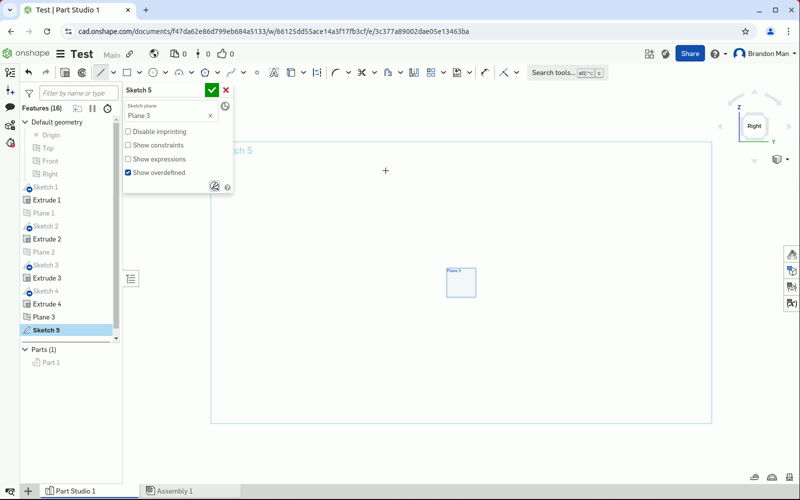
key_up(shift)
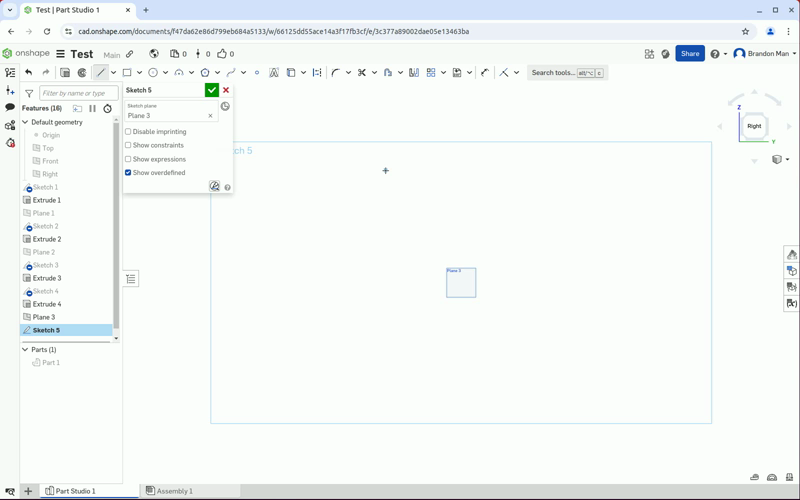
key_down(shift)
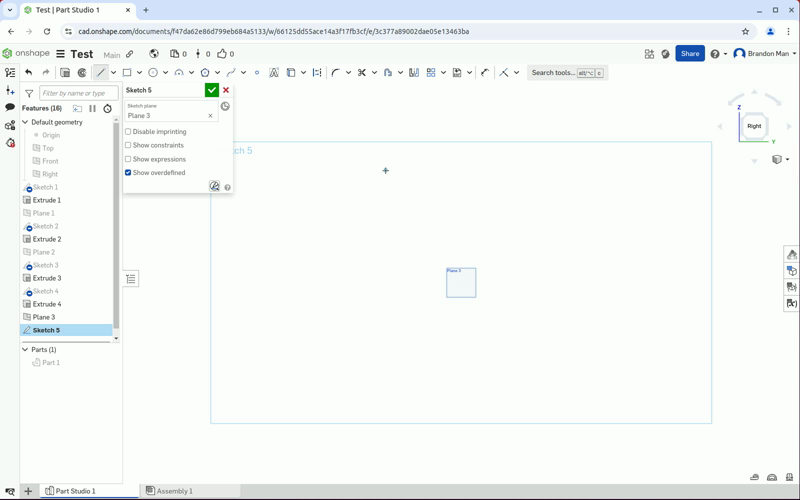
mouse_move(415, 170)
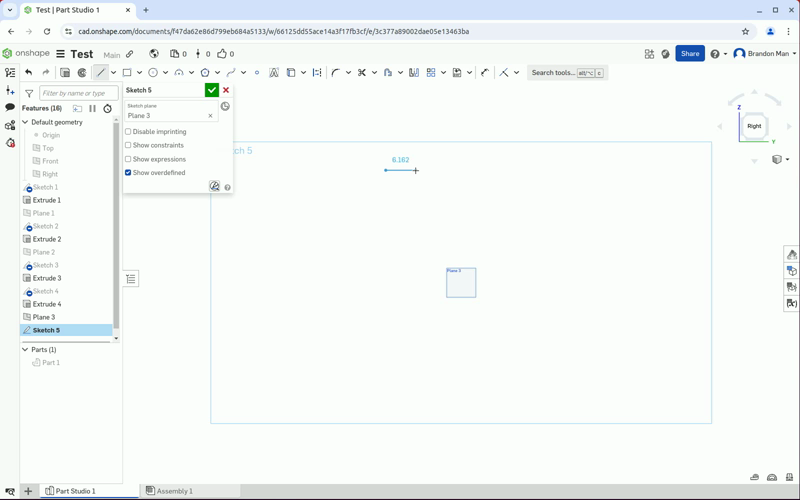
mouse_move(424, 170)
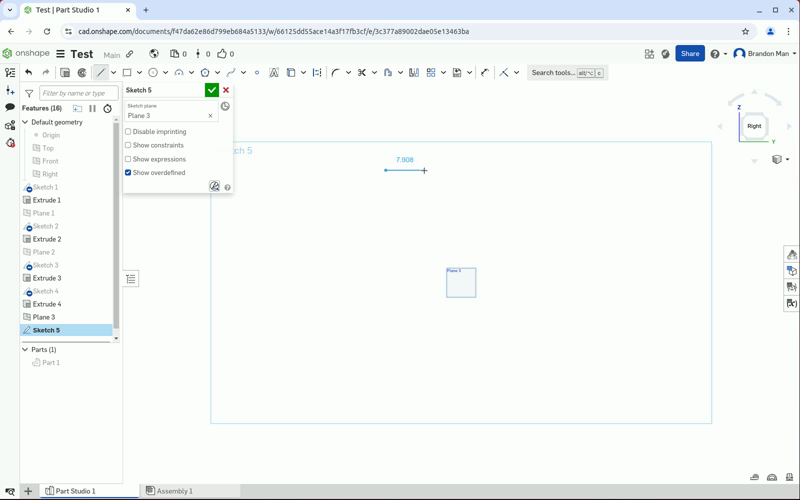
click(424, 170)
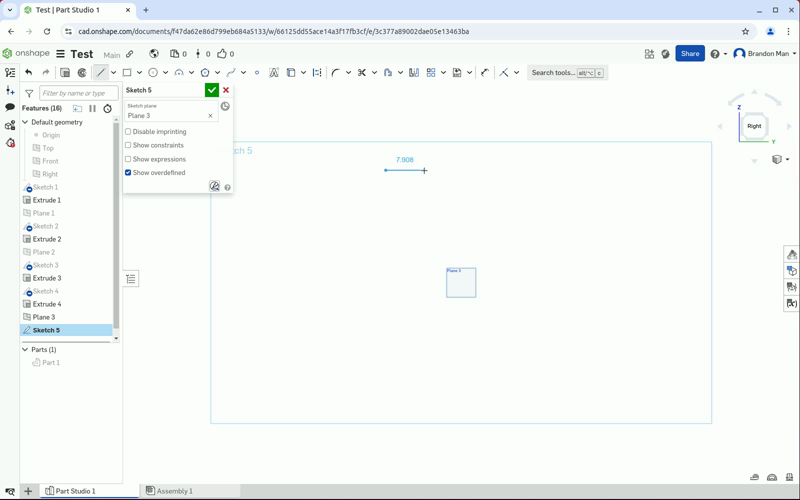
key_up(shift)
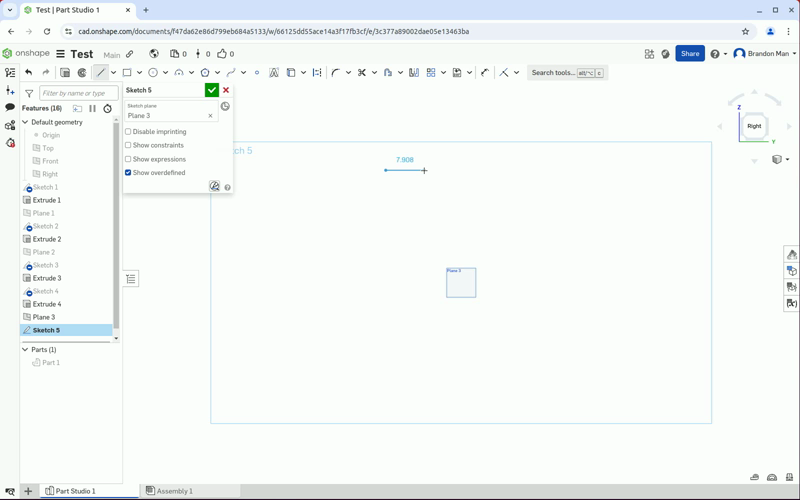
key_down(shift)
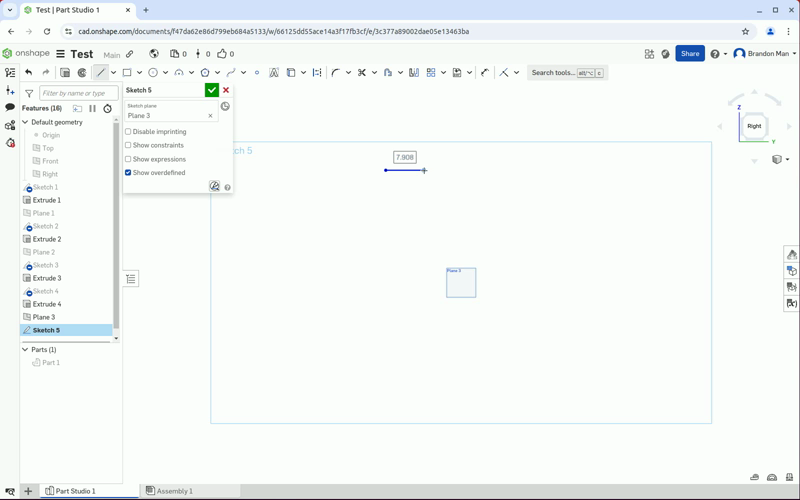
mouse_move(454, 170)
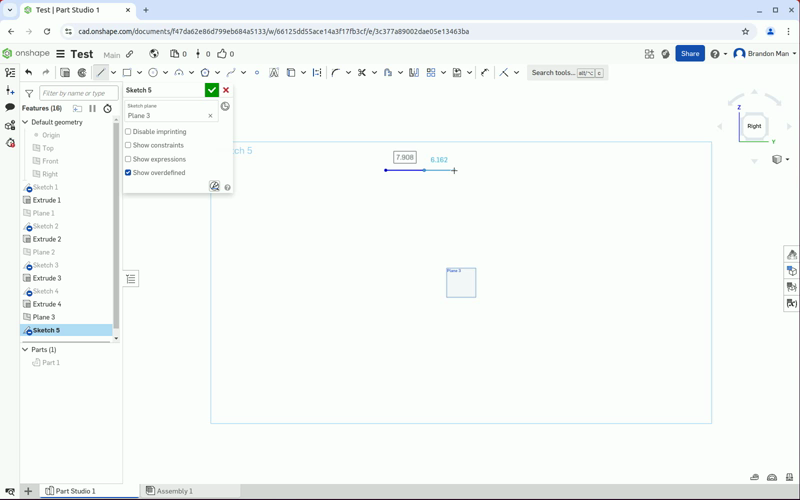
mouse_move(424, 132)
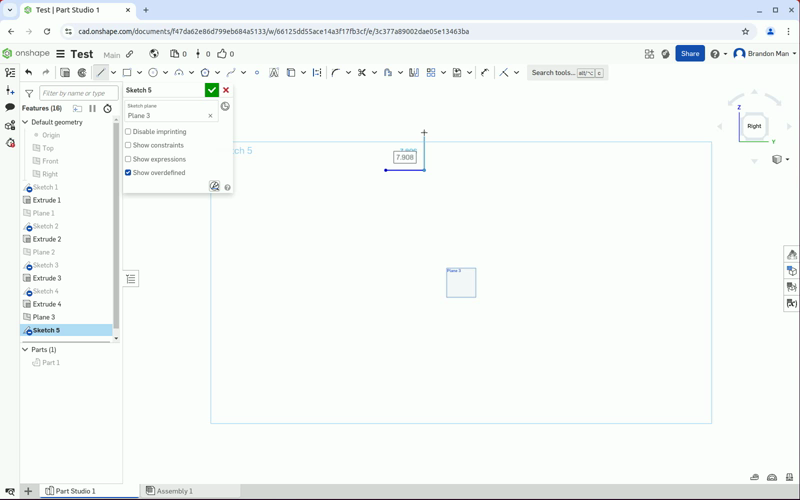
click(424, 132)
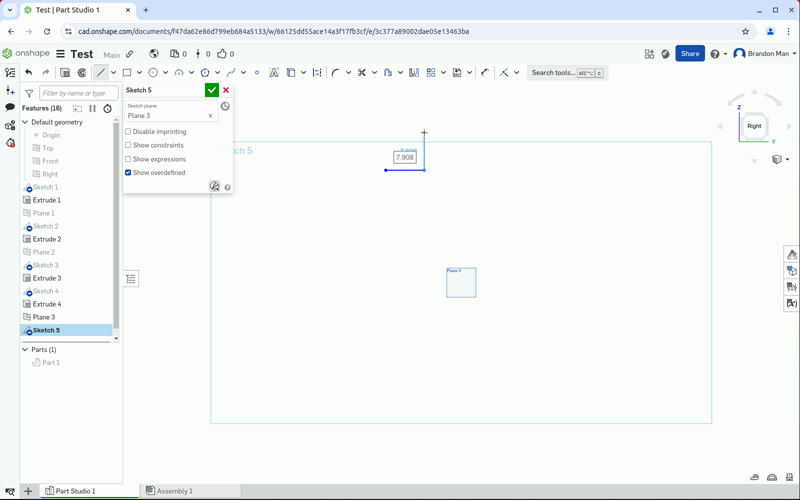
key_up(shift)
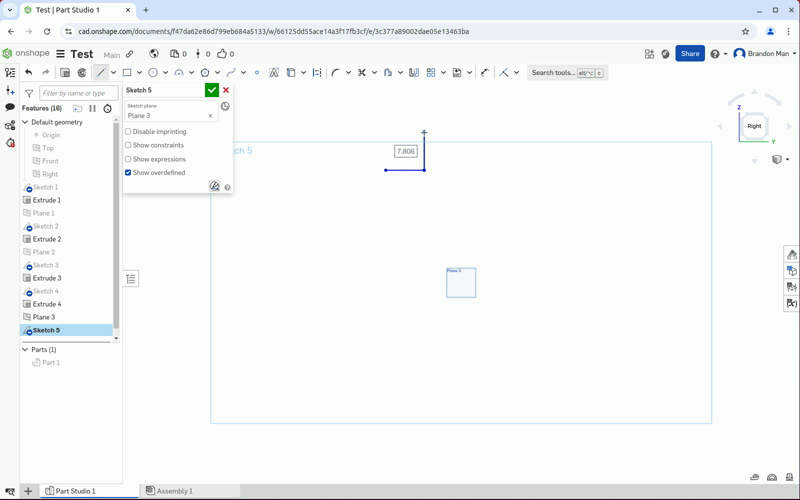
key_down(shift)
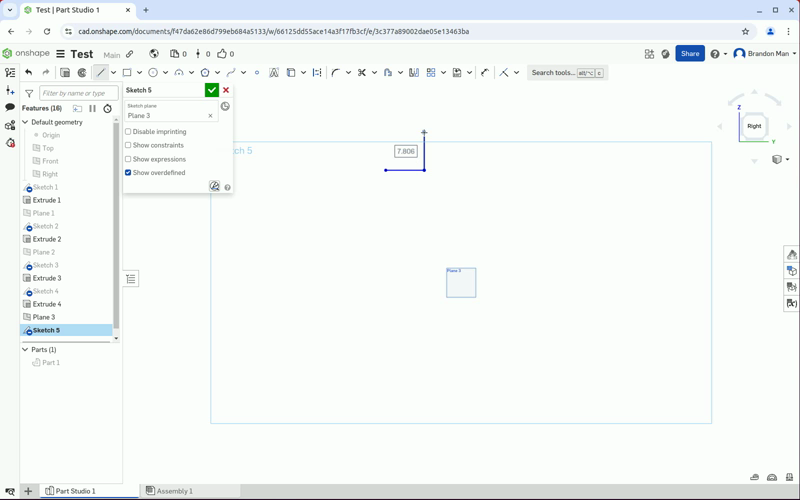
mouse_move(454, 132)
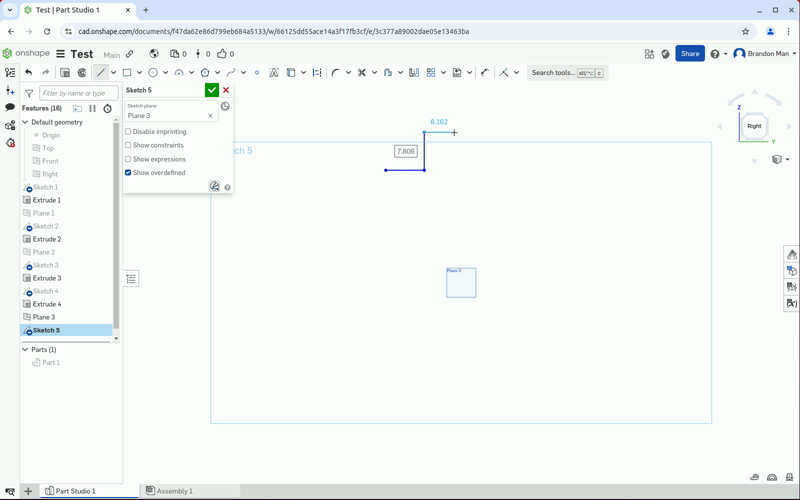
mouse_move(385, 132)
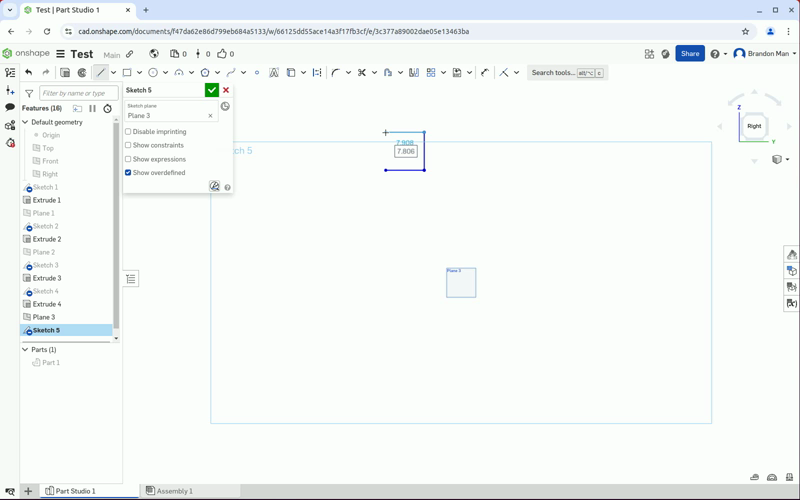
click(385, 132)
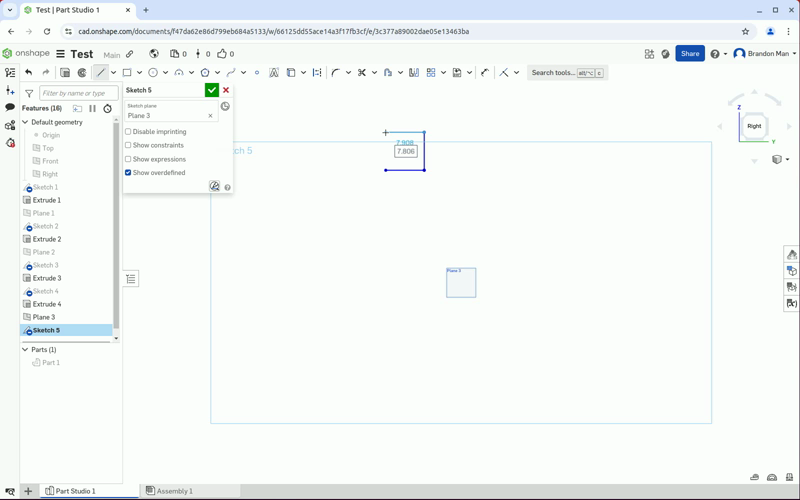
key_up(shift)
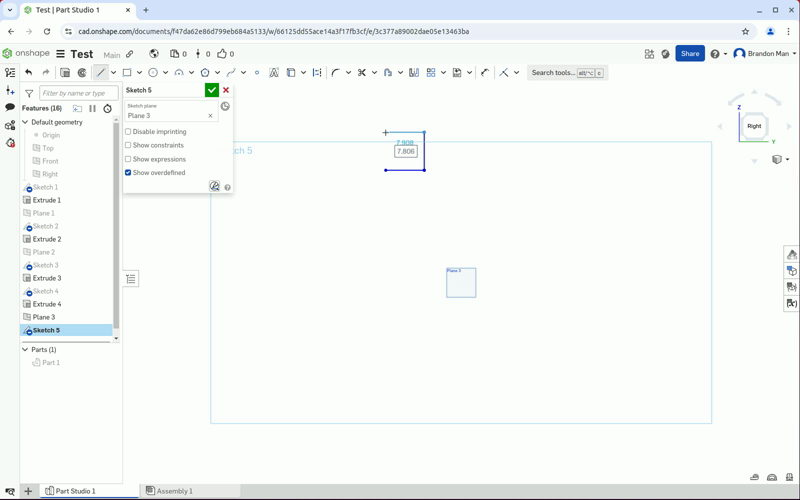
mouse_move(415, 132)
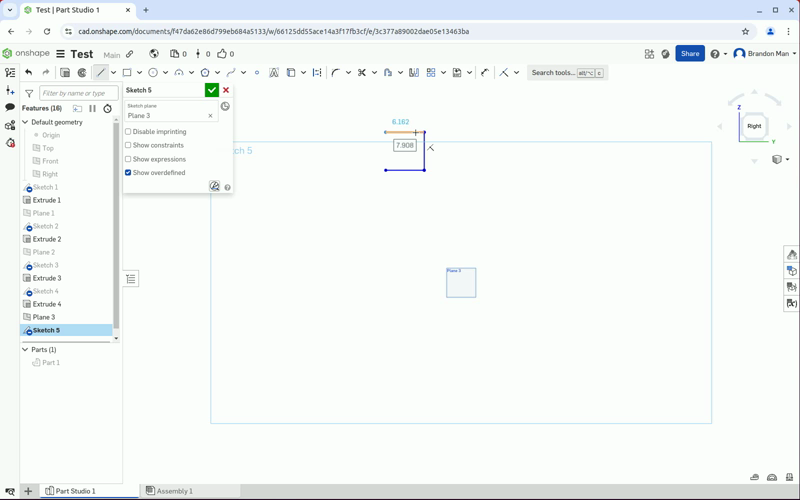
key_down(shift)
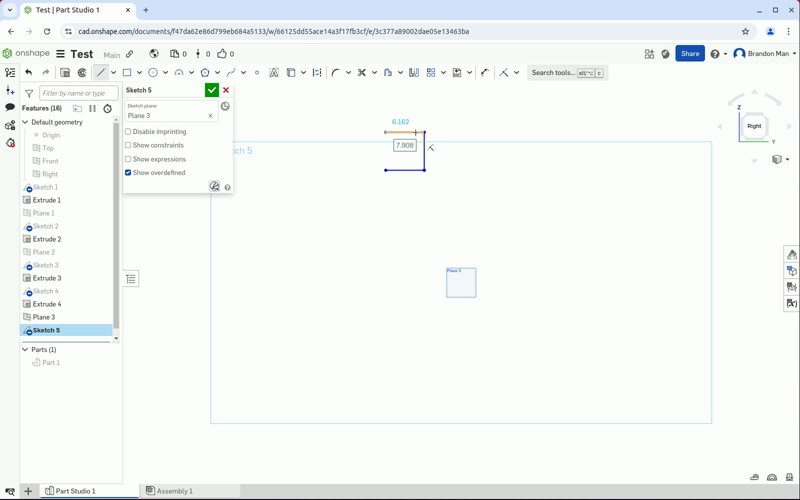
mouse_move(385, 170)
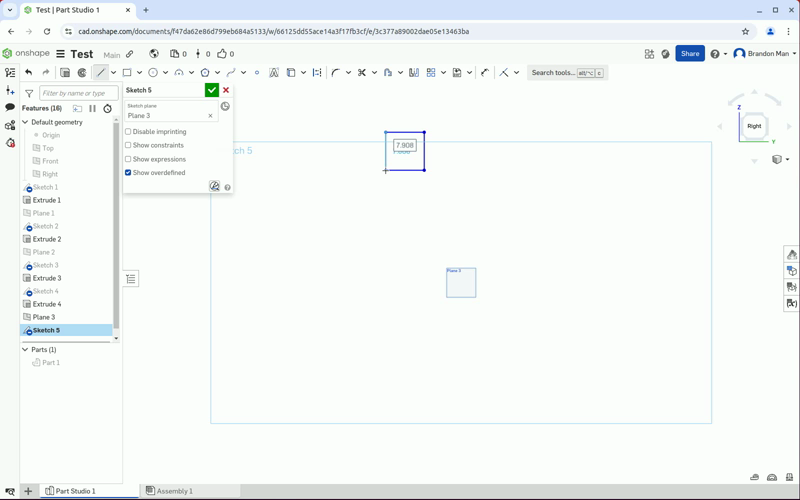
key_up(shift)
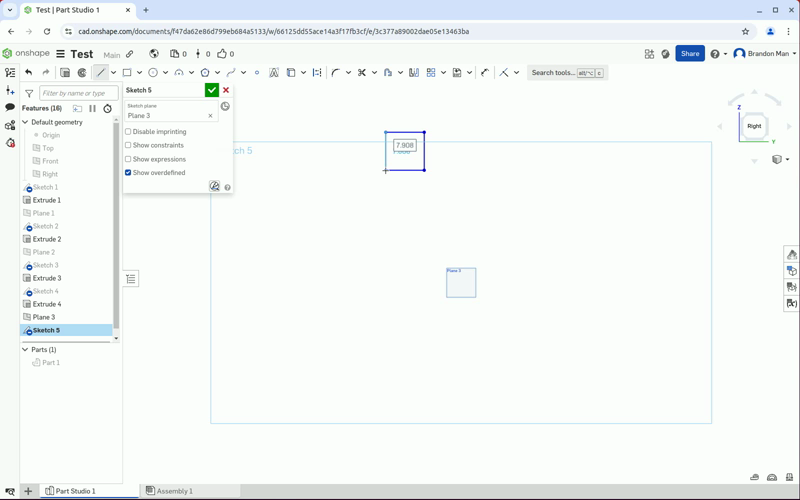
click(385, 170)
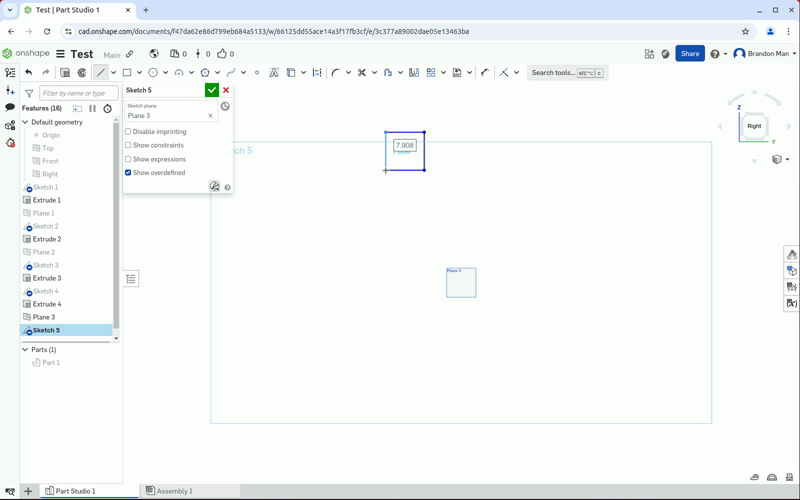
key(esc)
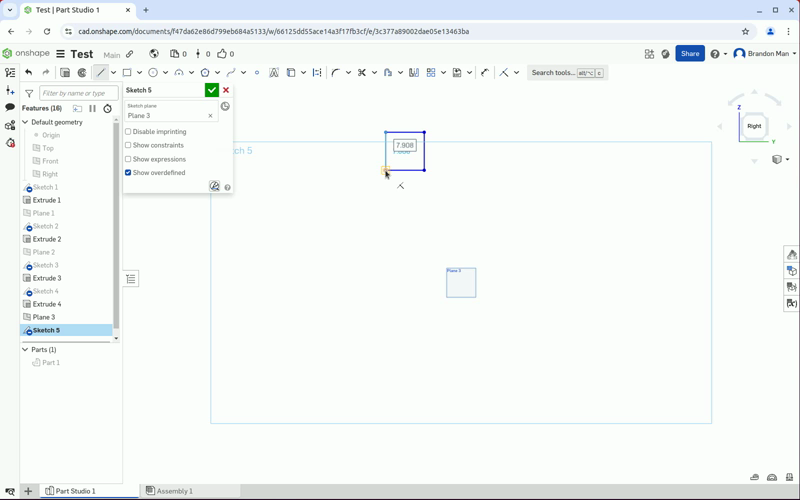
mouse_move(388, 160)
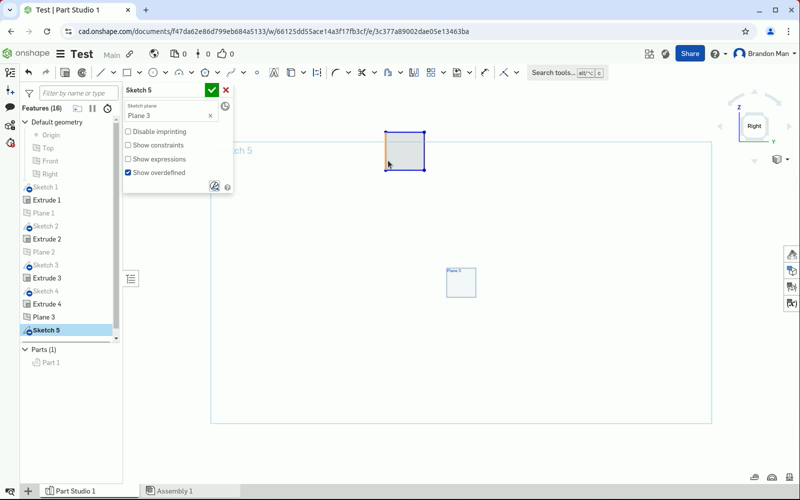
scroll(6)
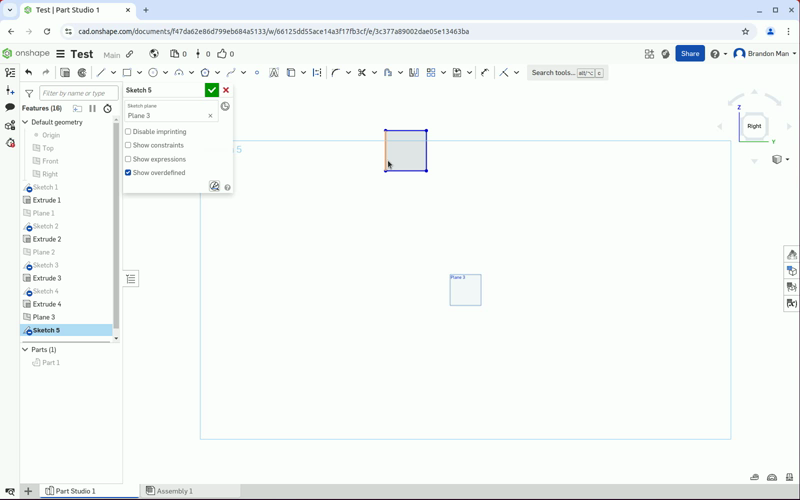
scroll(6)
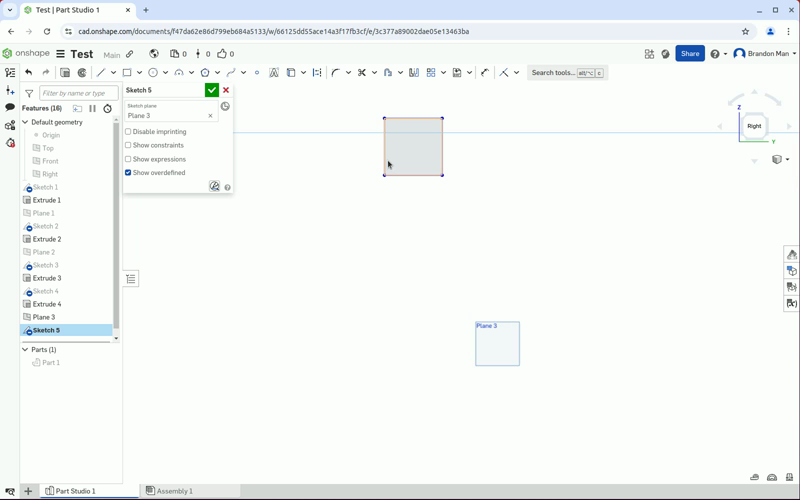
scroll(6)
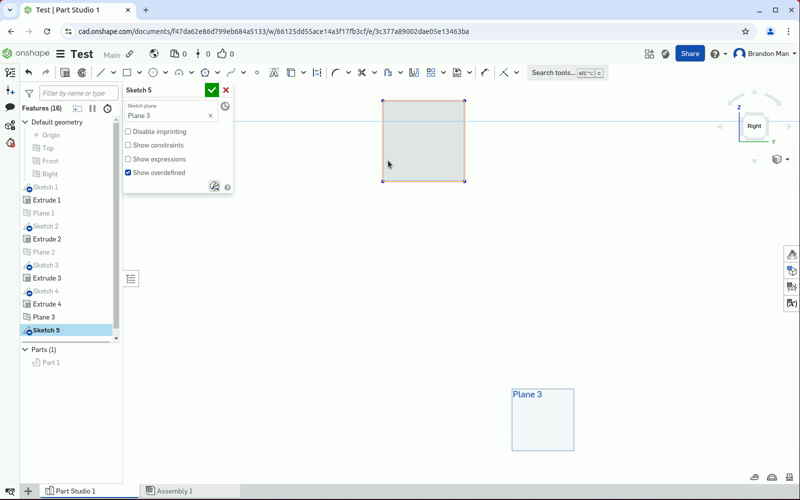
scroll(6)
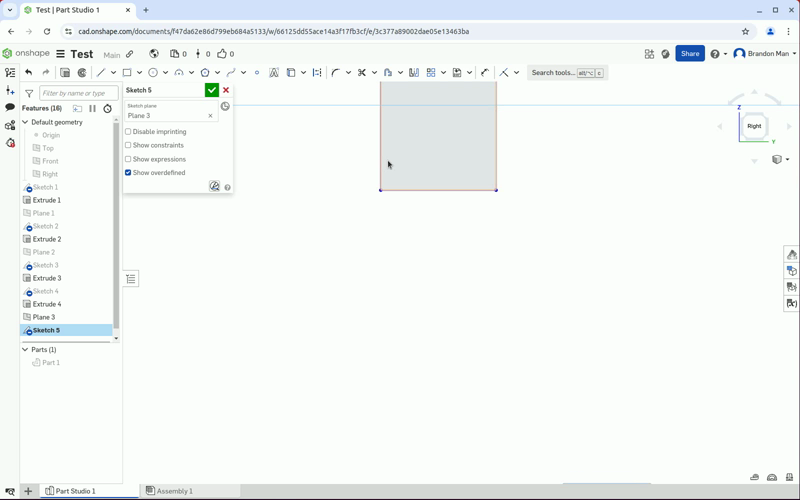
scroll(6)
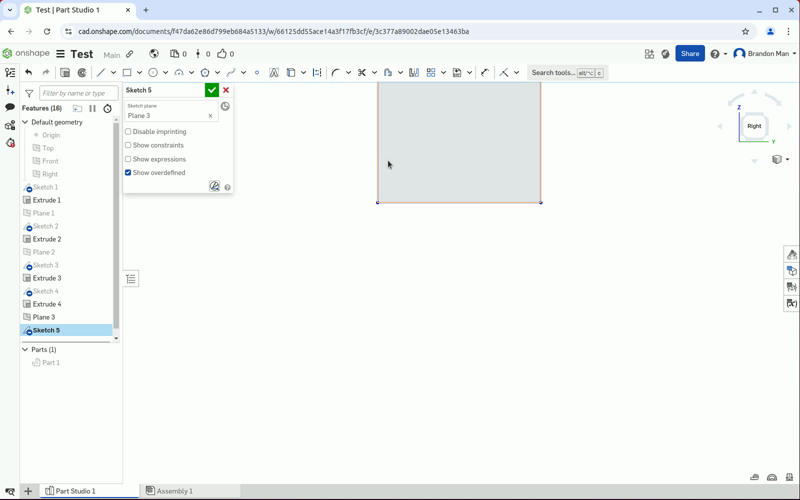
scroll(6)
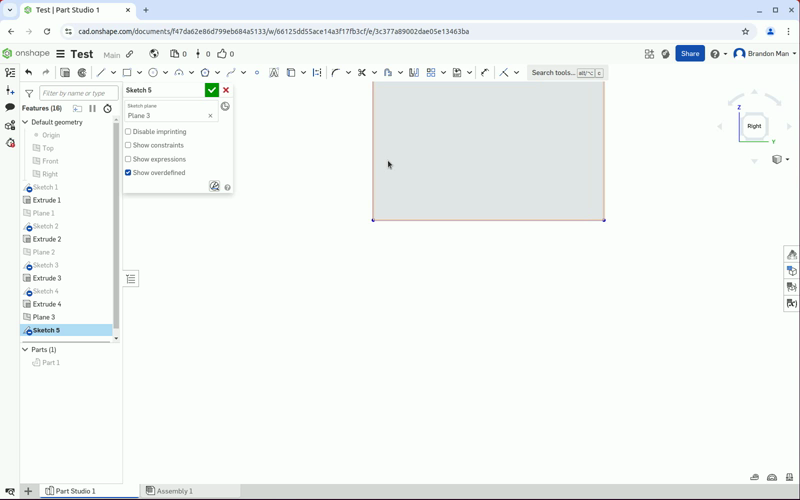
scroll(6)
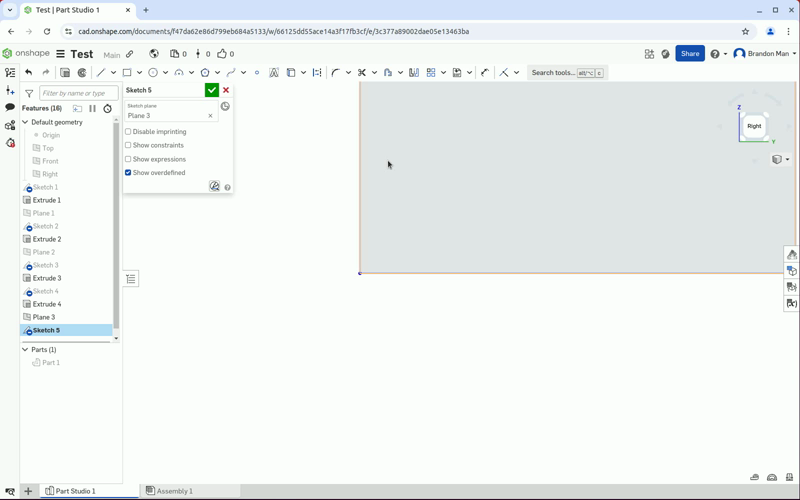
click(388, 160)
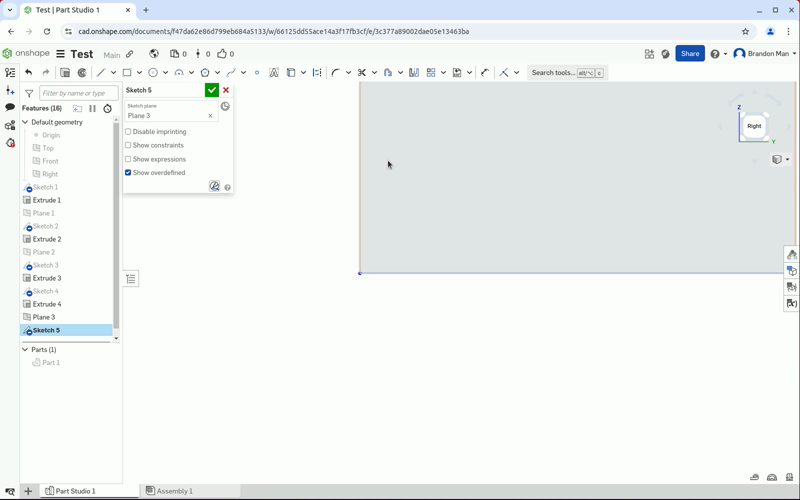
scroll(-6)
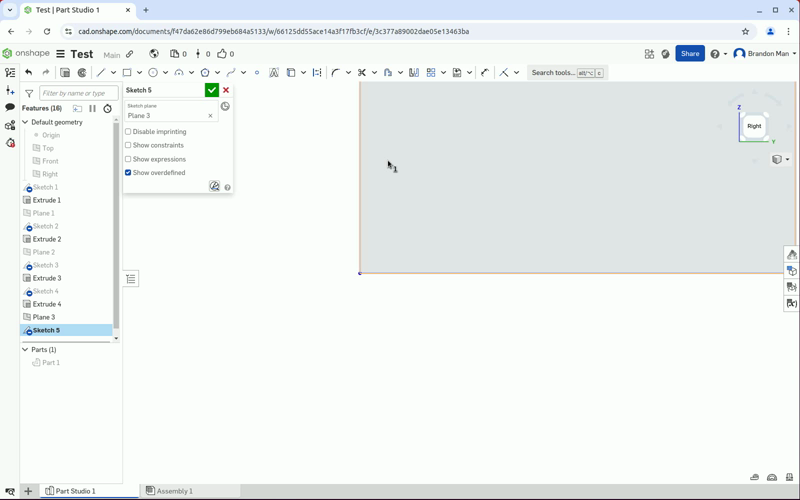
scroll(-6)
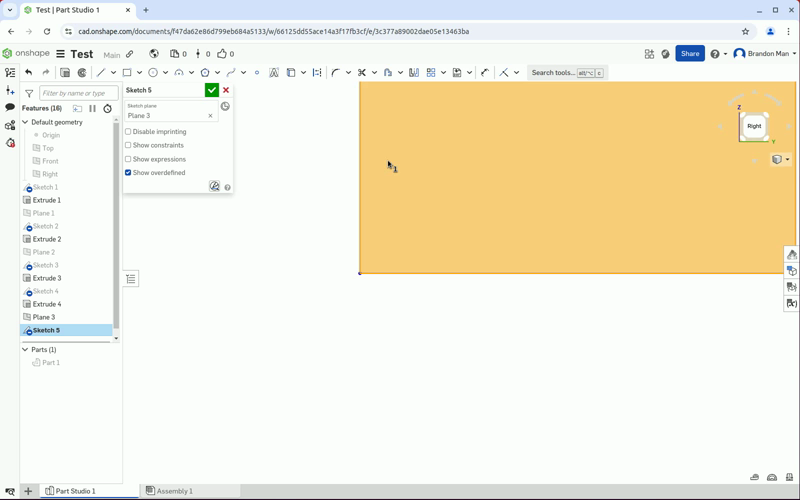
scroll(-6)
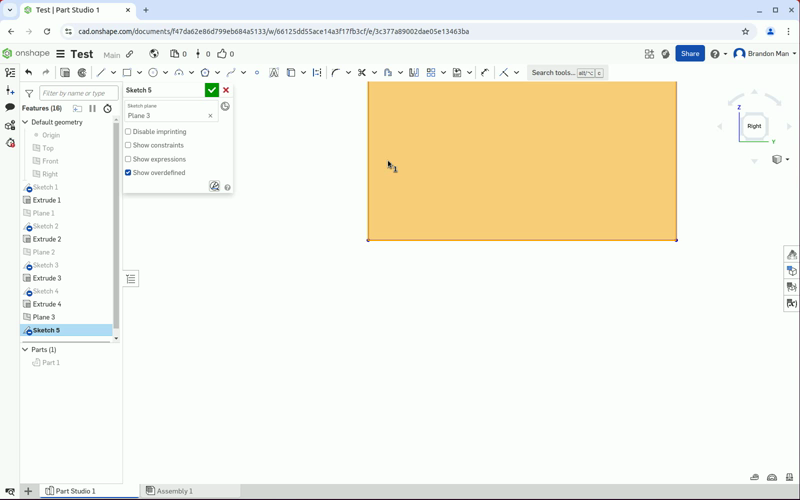
scroll(-6)
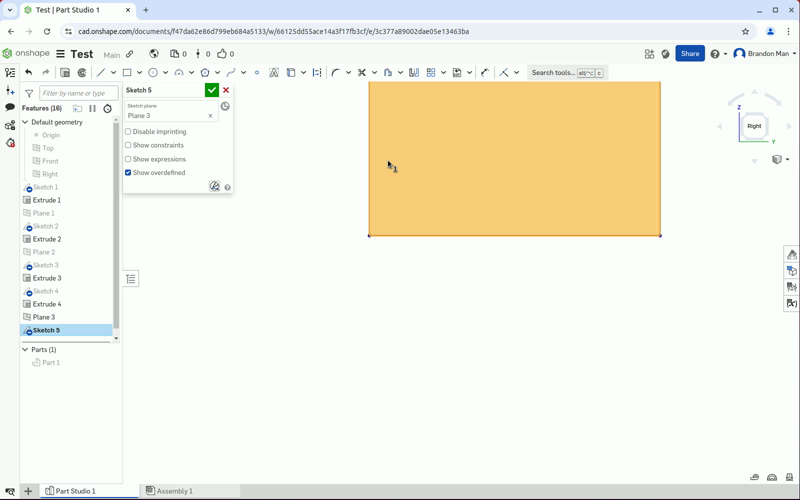
scroll(-6)
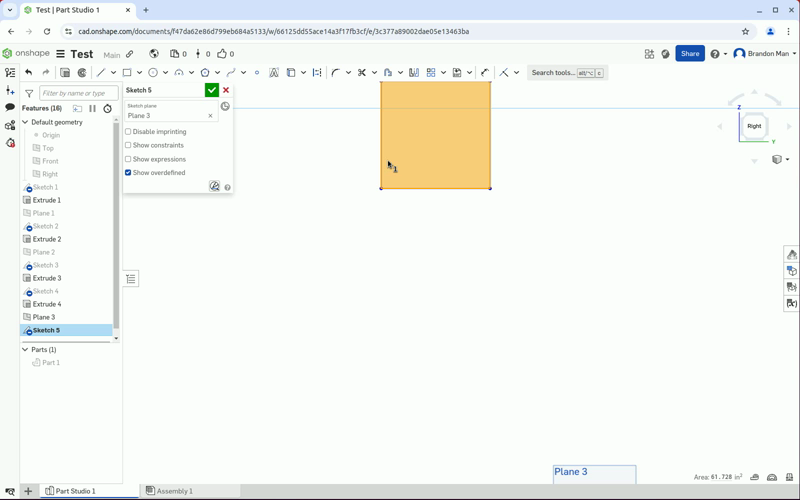
scroll(-6)
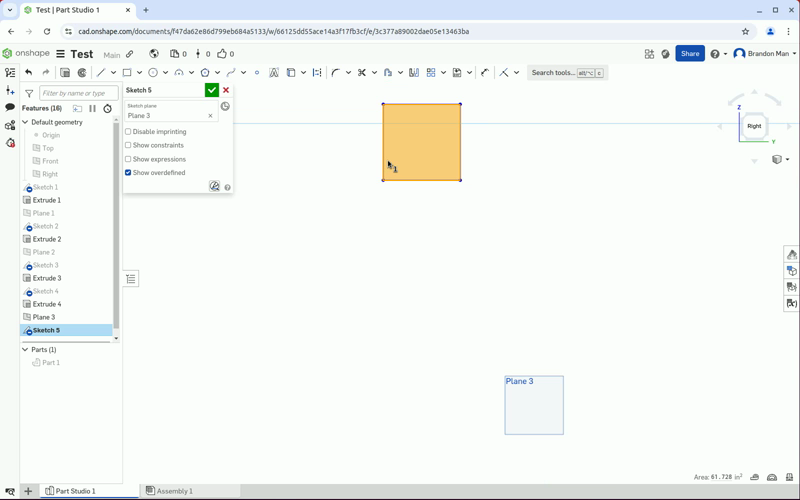
scroll(-6)
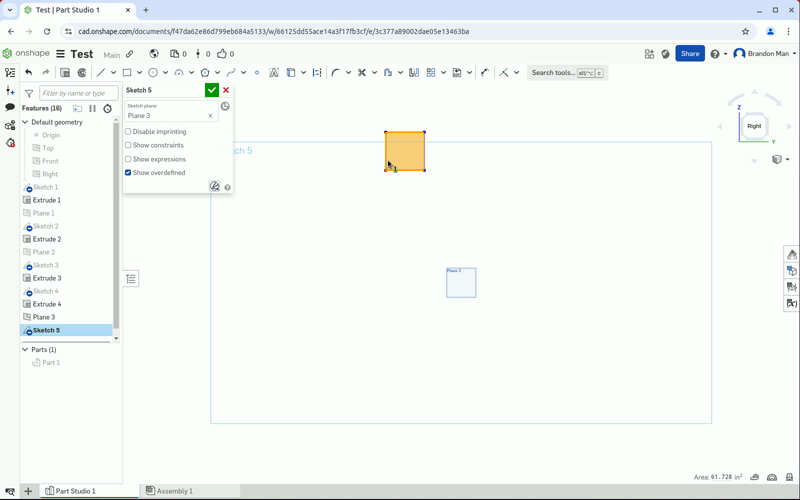
mouse_move(73, 352)
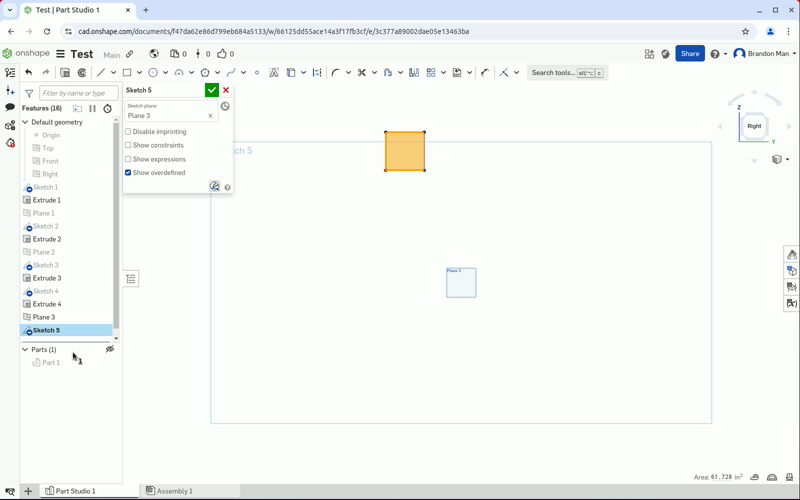
key(shift+y)
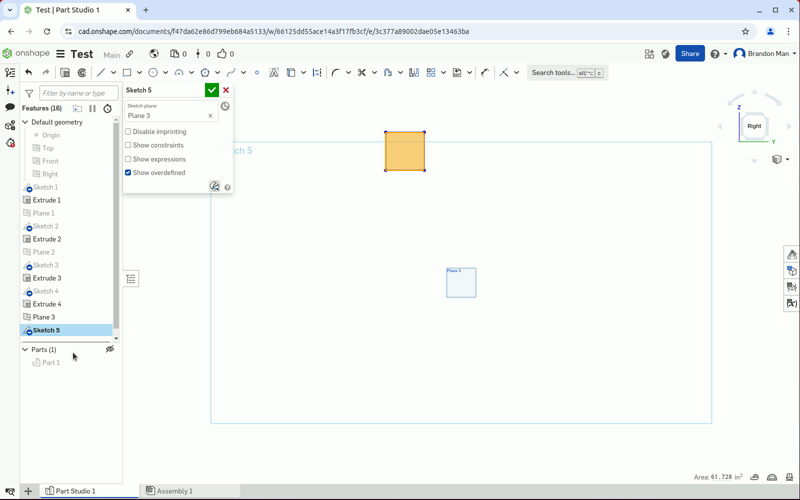
key(shift+e)
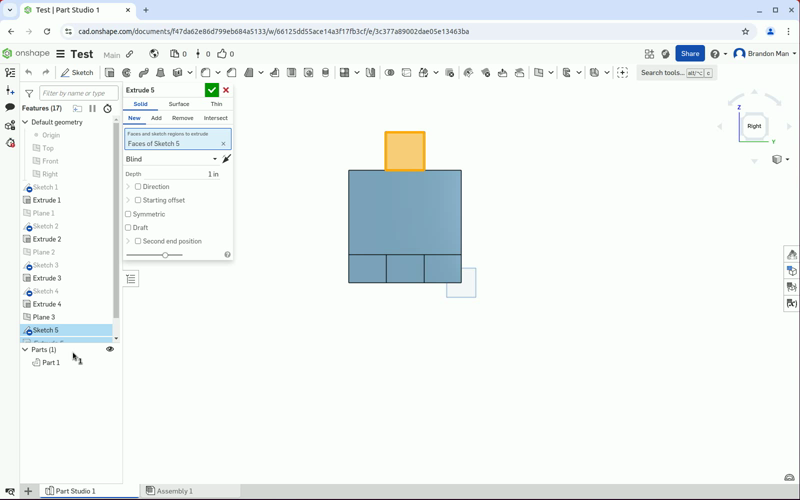
mouse_move(143, 106)
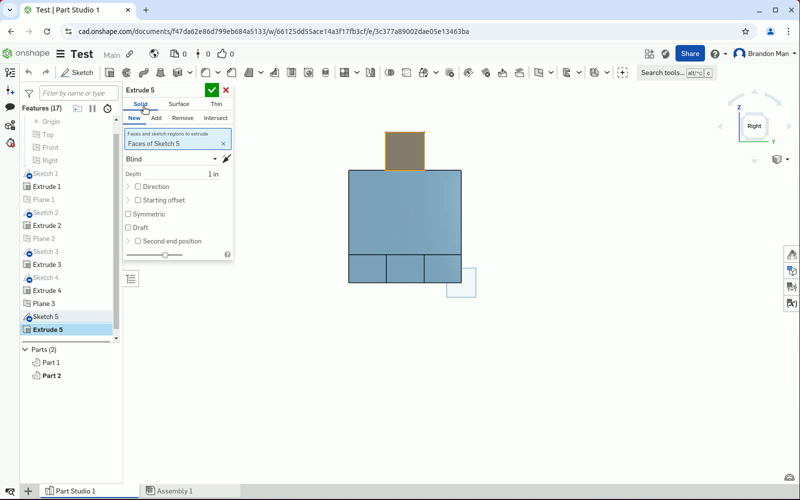
click(143, 106)
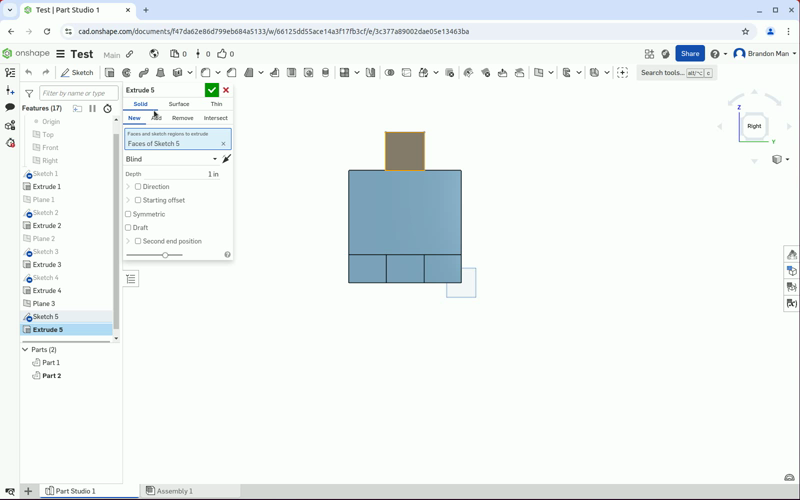
mouse_move(186, 120)
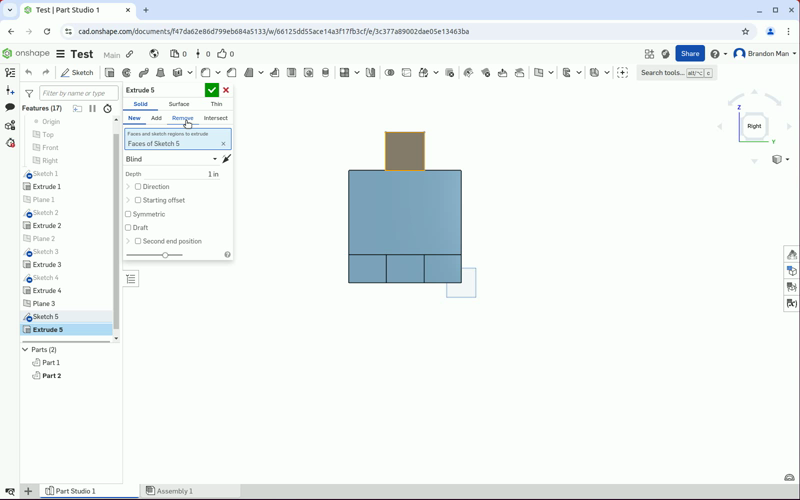
click(186, 120)
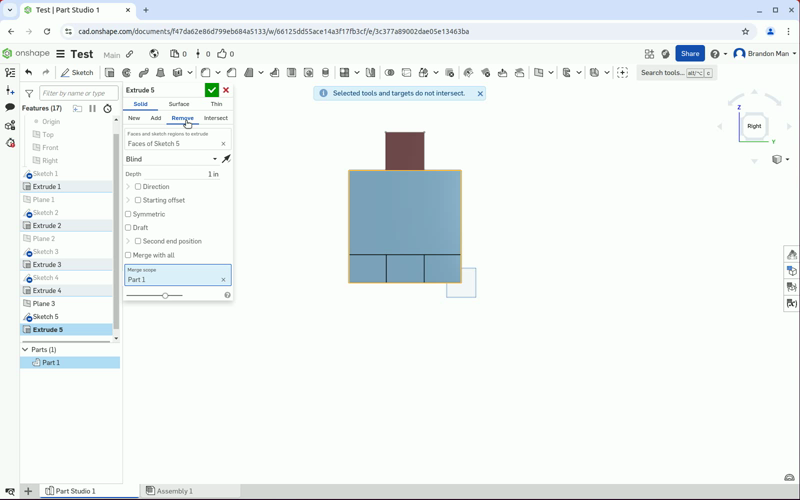
key(tab, 4)
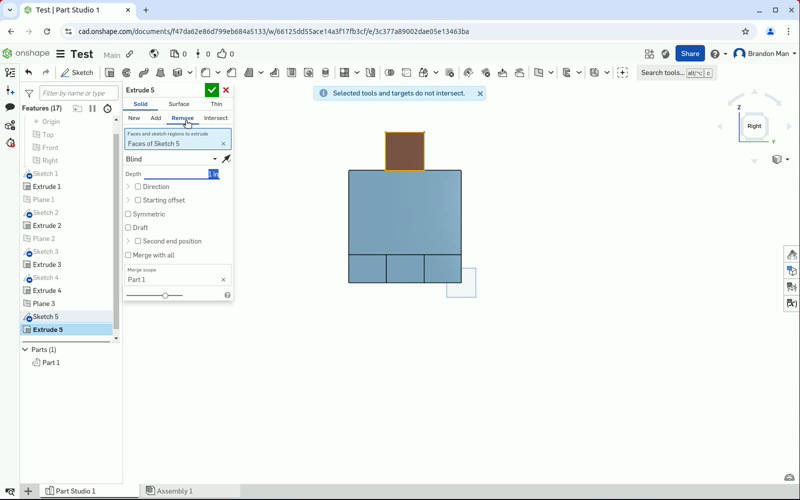
text(19.257)
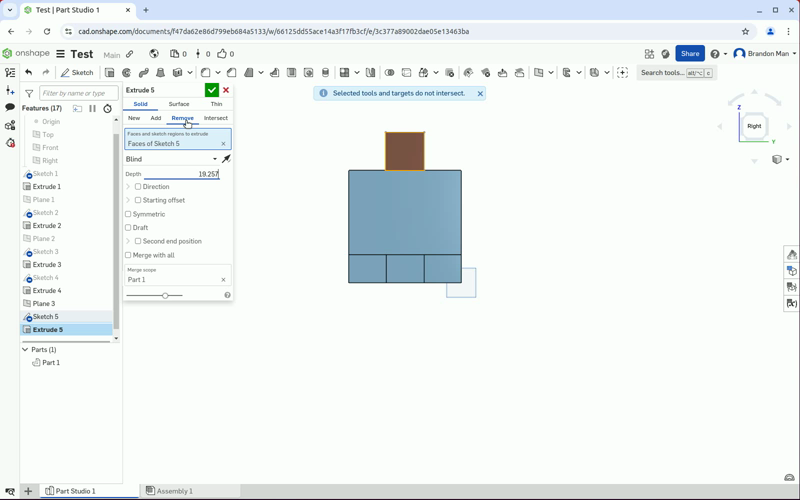
key(tab, 6)
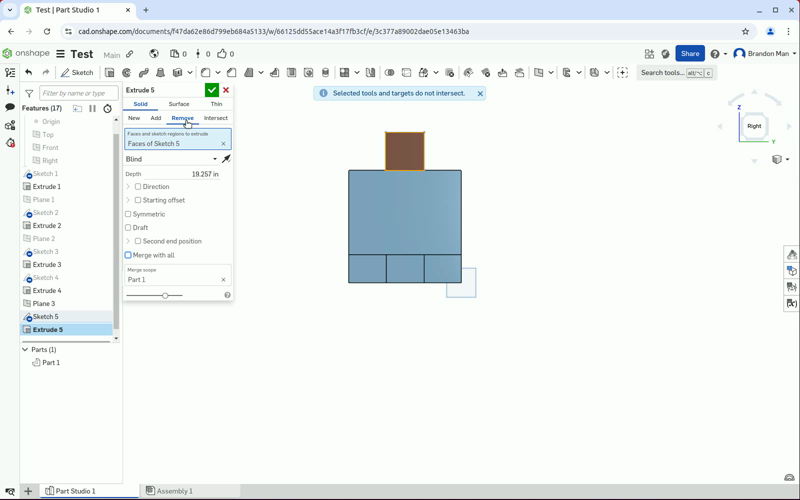
key(space)
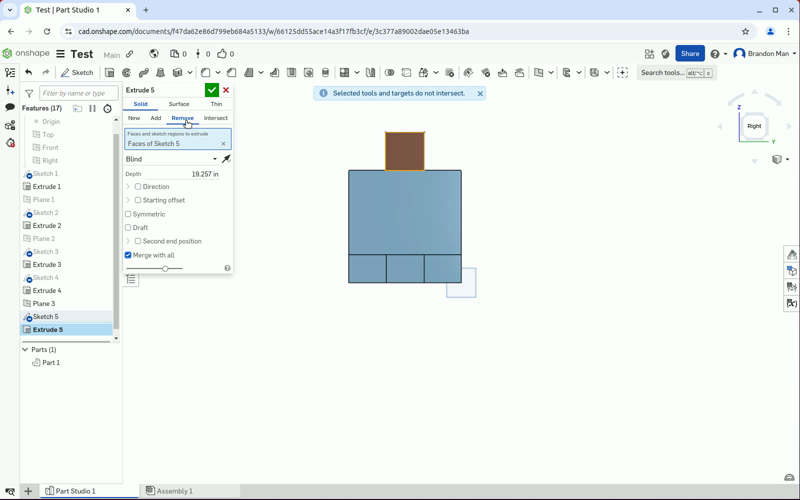
key(enter)
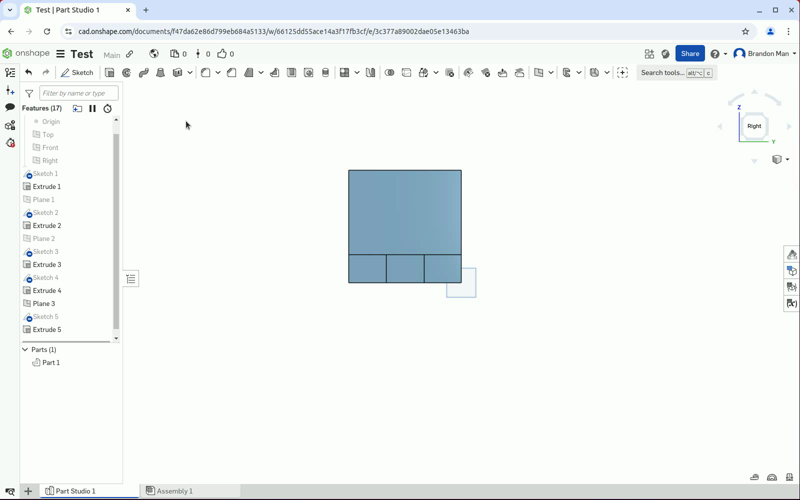
key(shift+h)
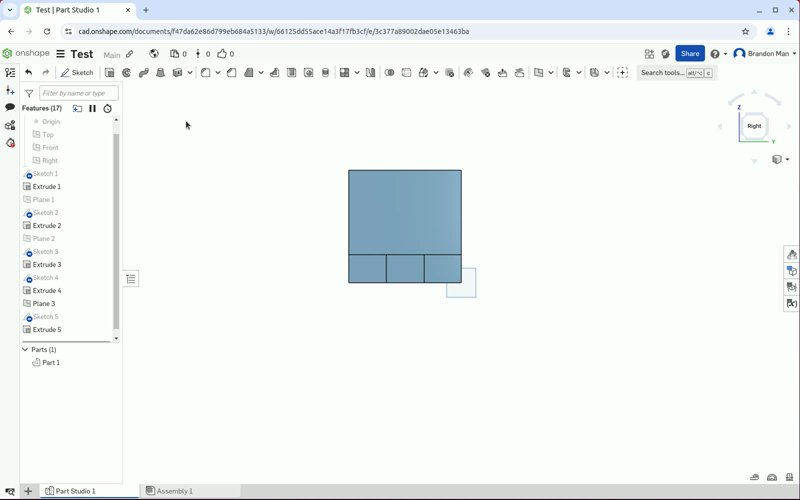
key(shift+h)
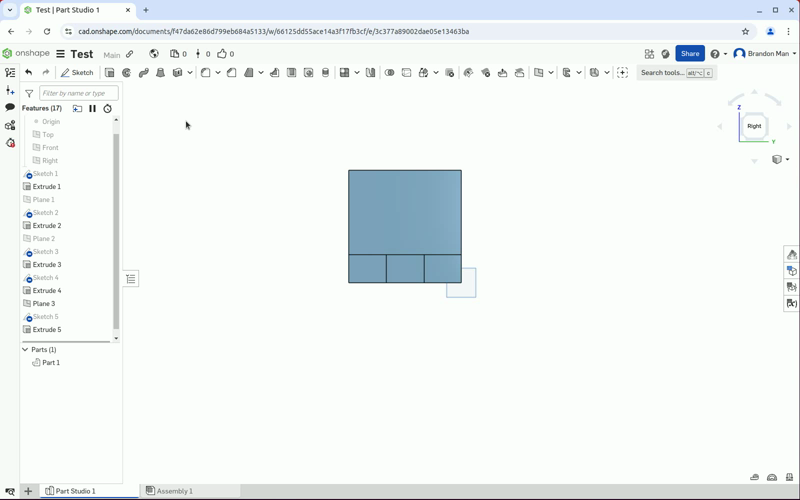
mouse_move(69, 176)
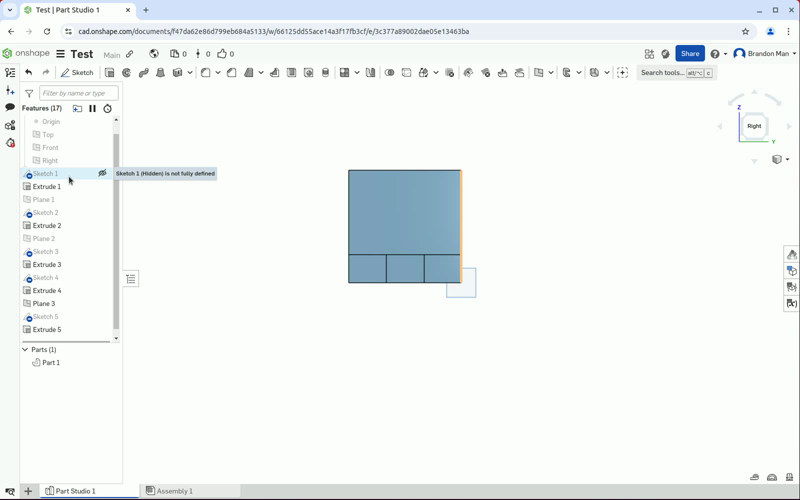
click(69, 176)
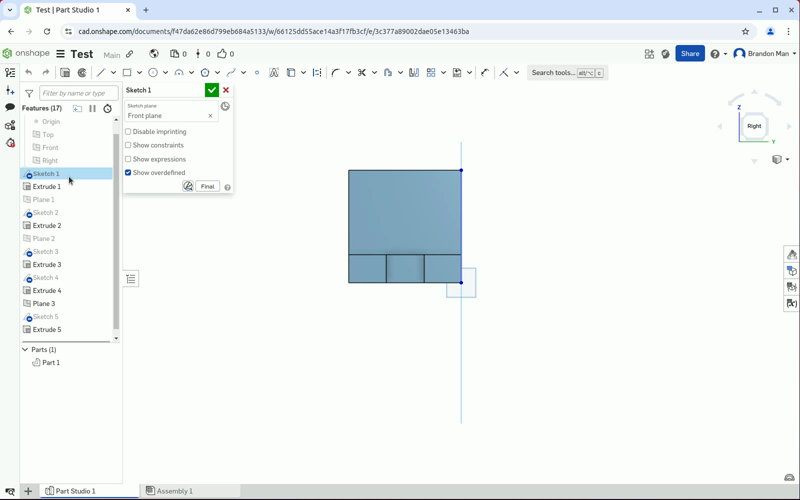
mouse_move(229, 92)
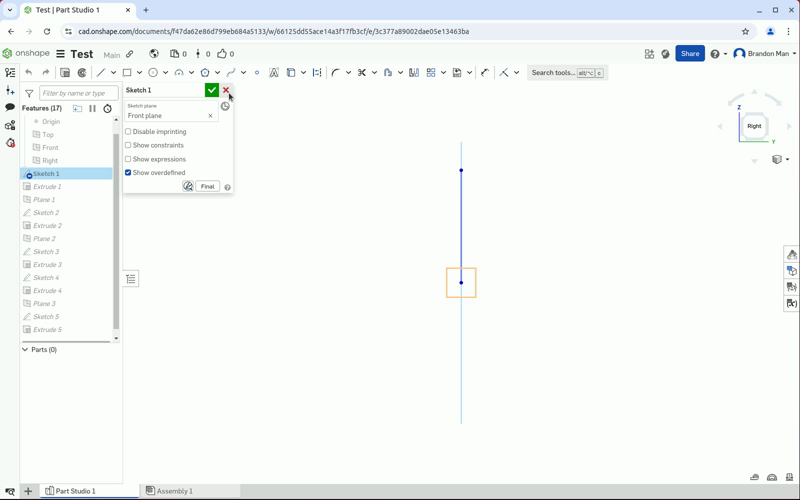
click(229, 92)
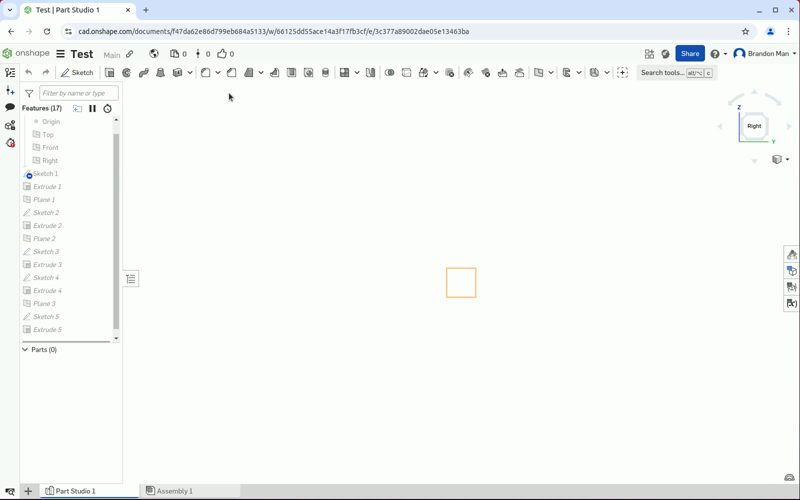
key(shift+s)
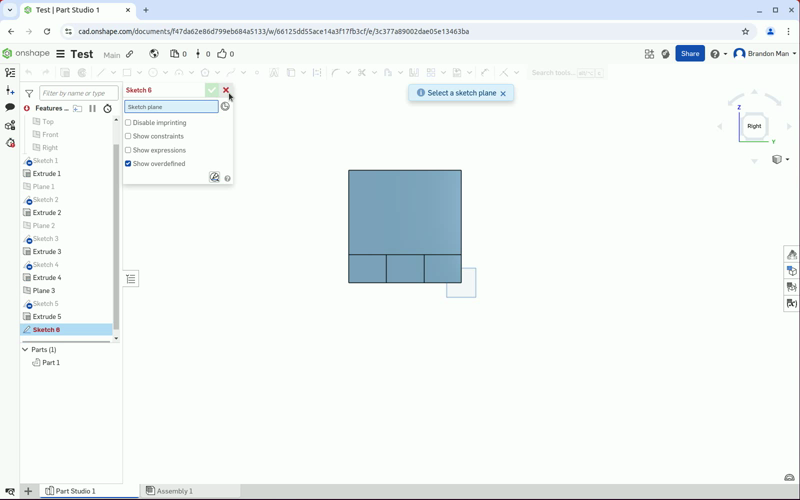
mouse_move(69, 293)
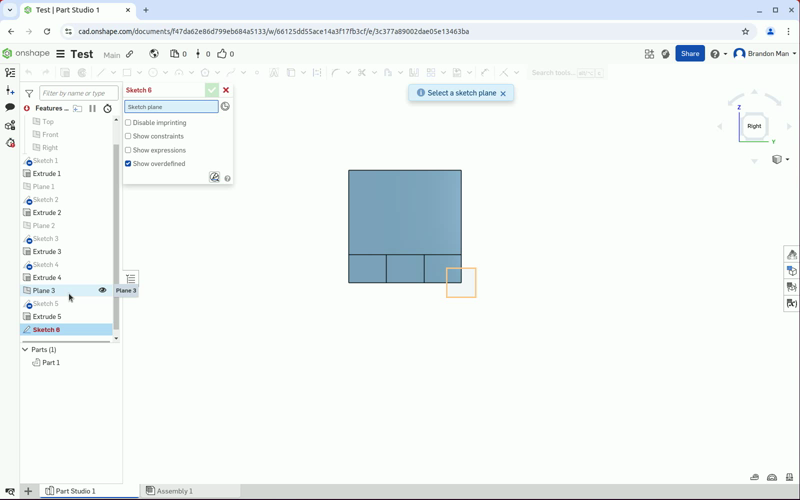
click(69, 293)
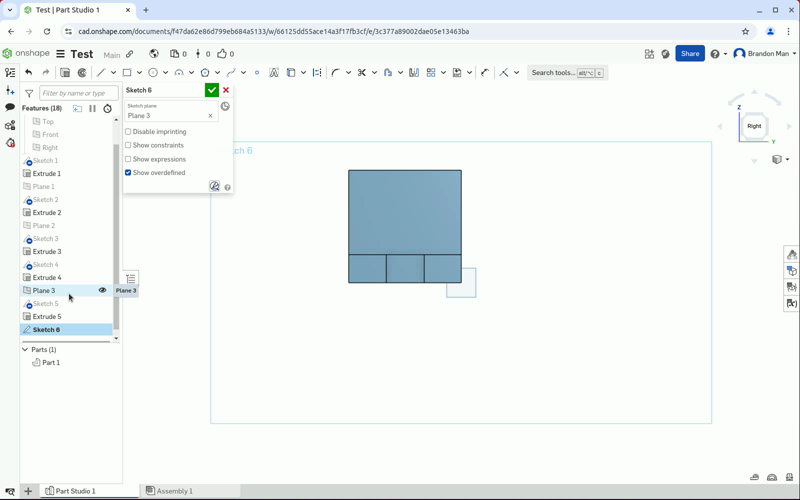
mouse_move(73, 352)
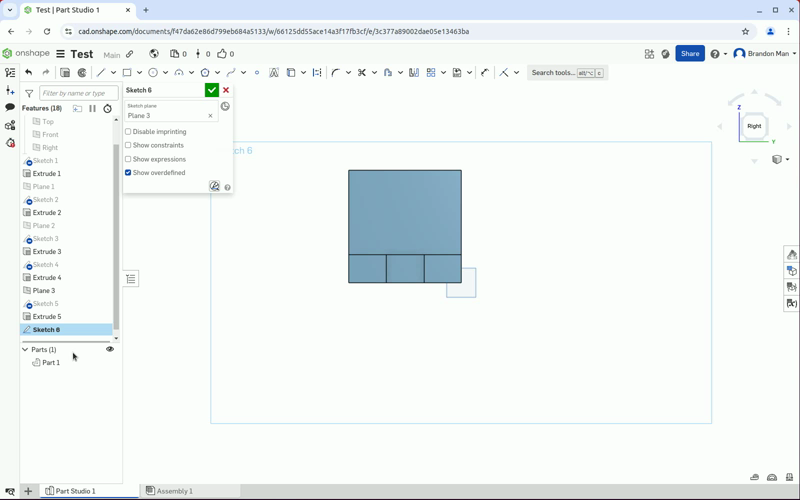
key(y)
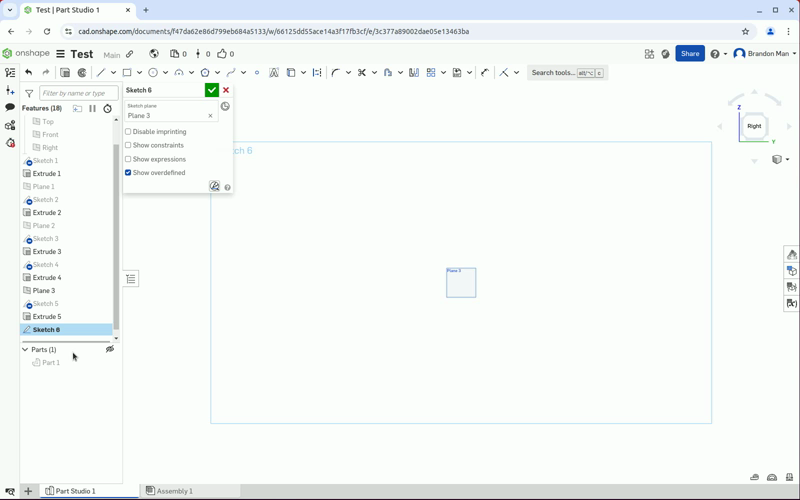
key(l)
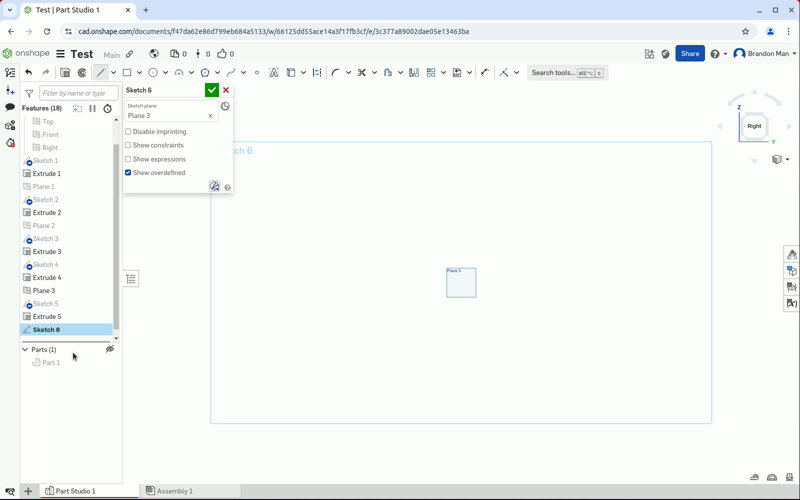
key_down(shift)
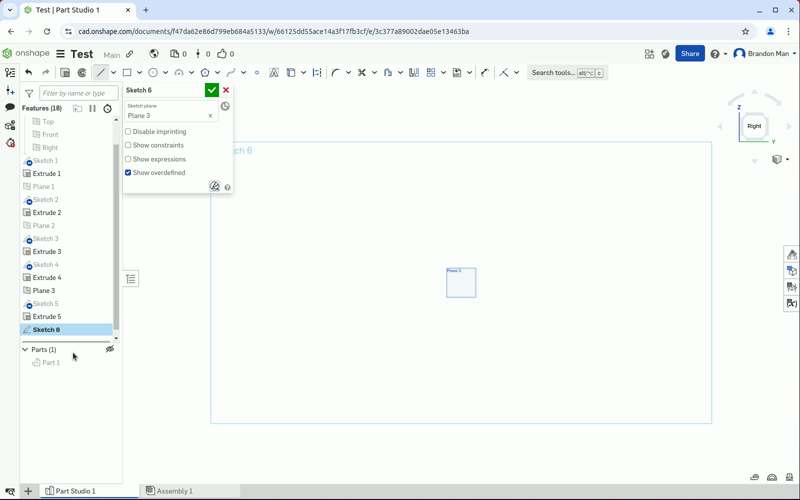
mouse_move(385, 207)
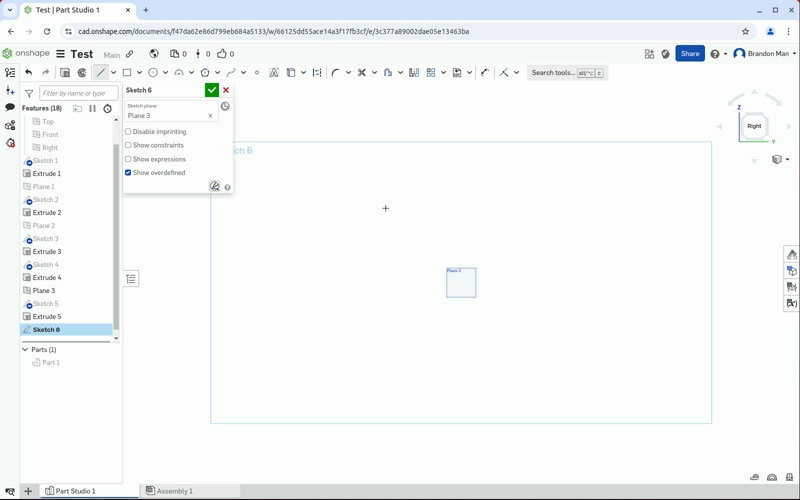
click(385, 207)
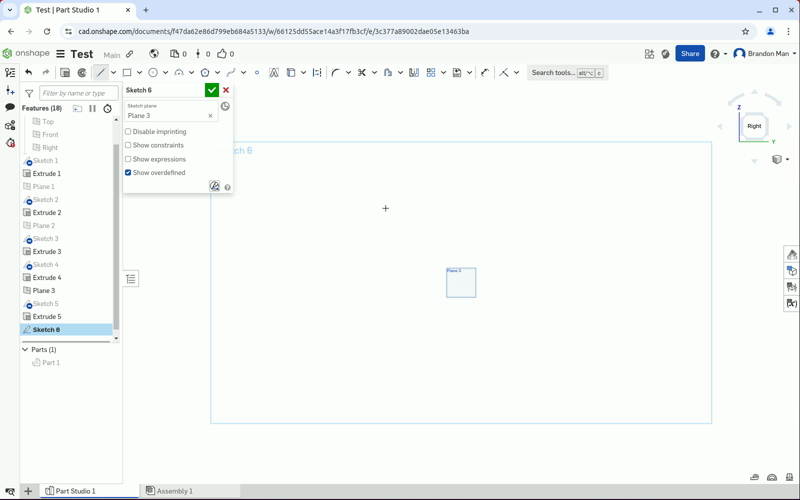
key_up(shift)
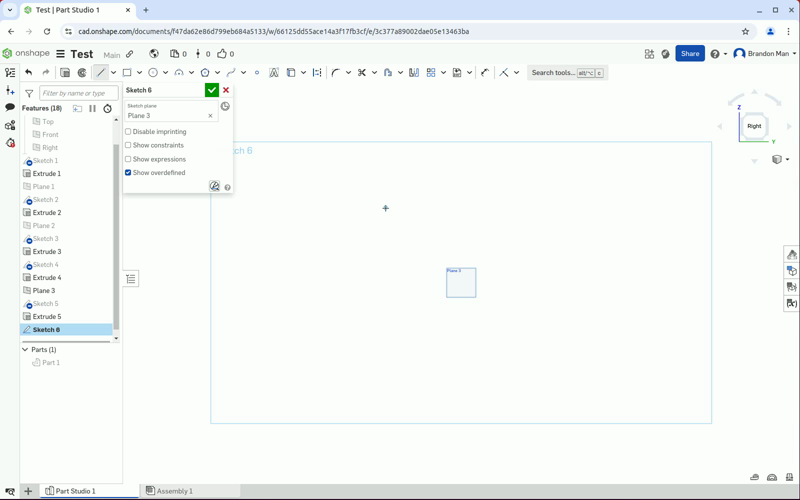
key_down(shift)
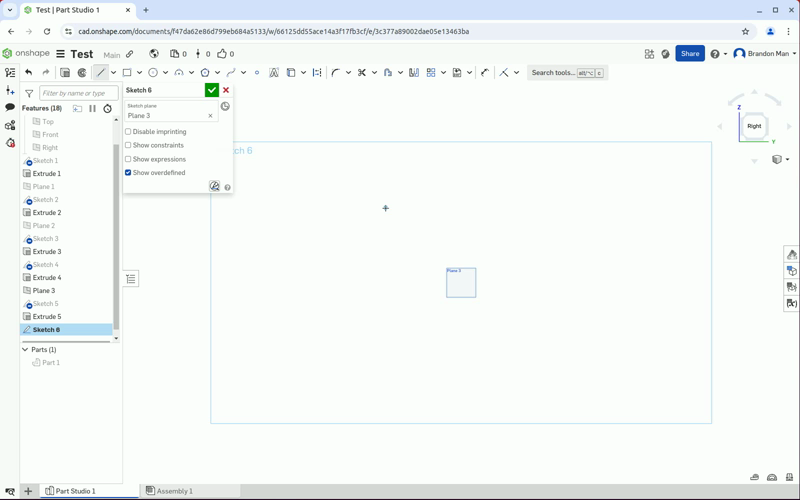
mouse_move(415, 207)
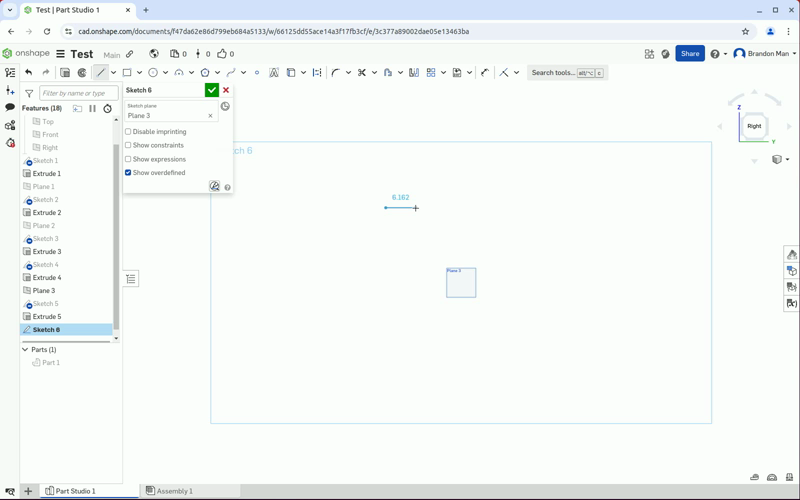
mouse_move(424, 207)
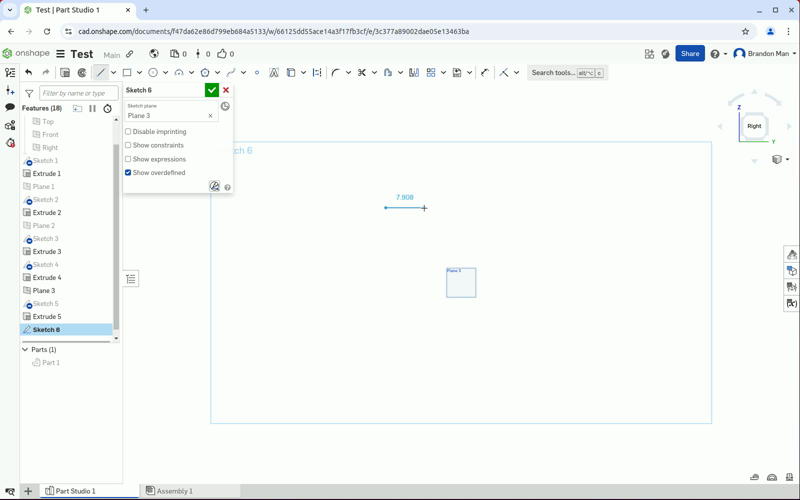
click(424, 207)
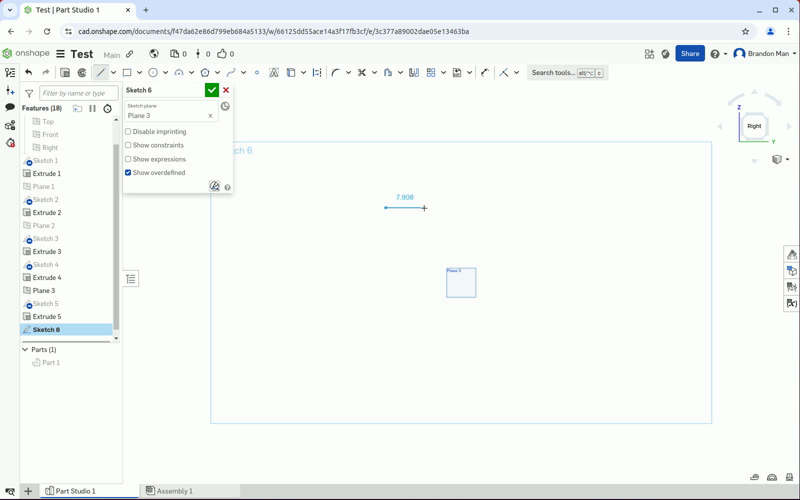
key_up(shift)
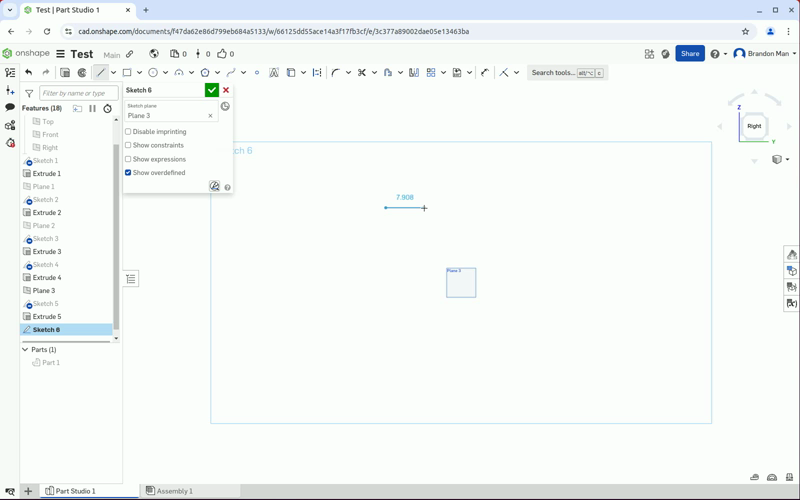
key_down(shift)
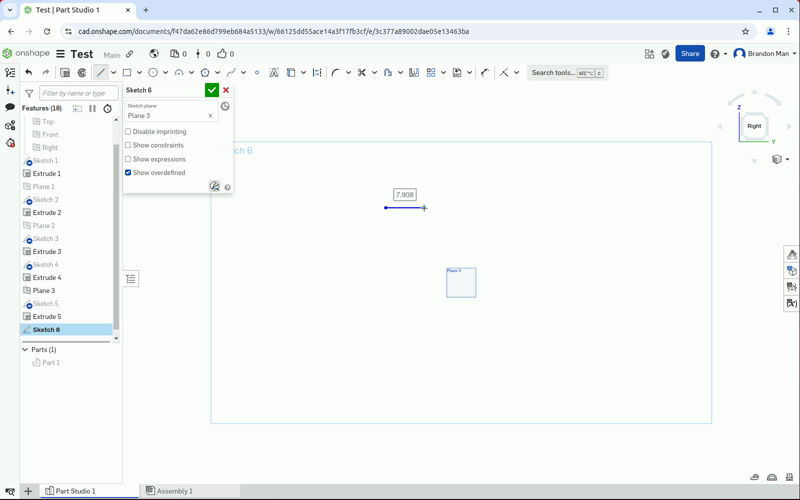
mouse_move(454, 207)
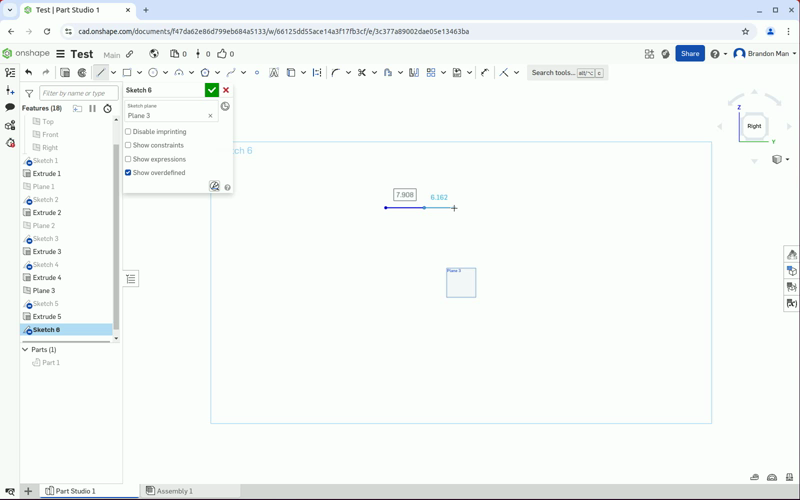
mouse_move(424, 169)
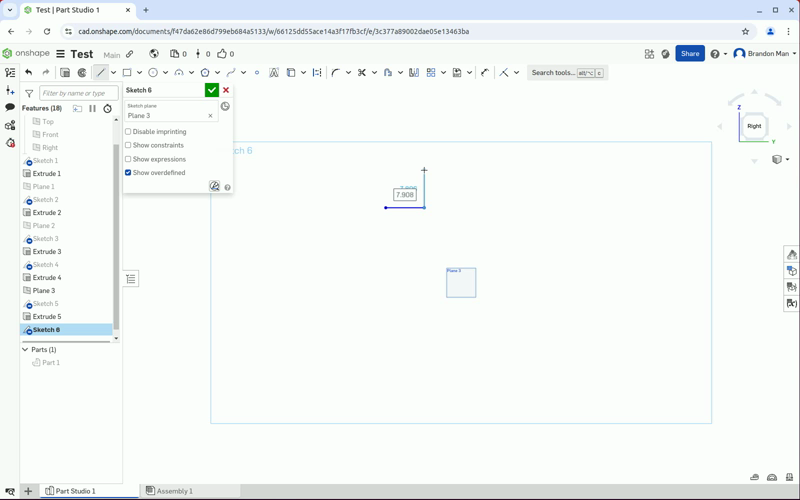
click(424, 169)
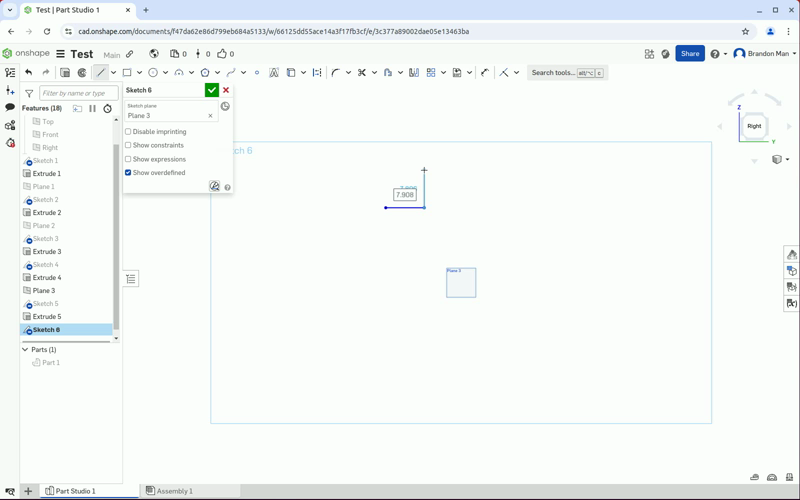
key_up(shift)
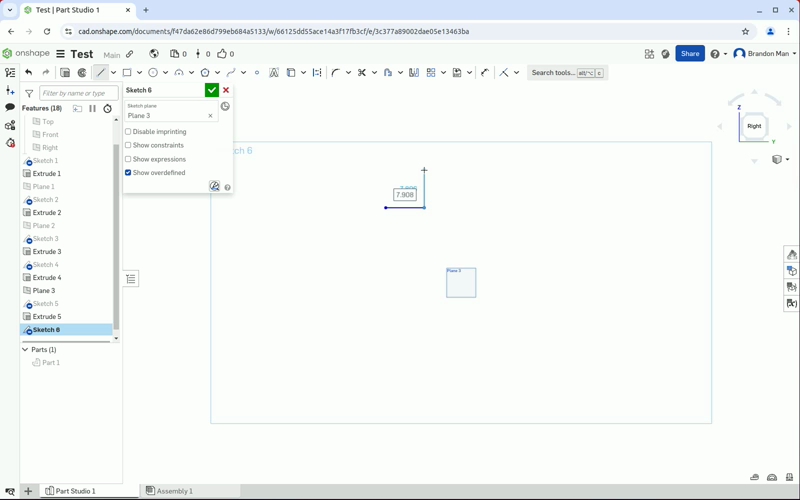
key_down(shift)
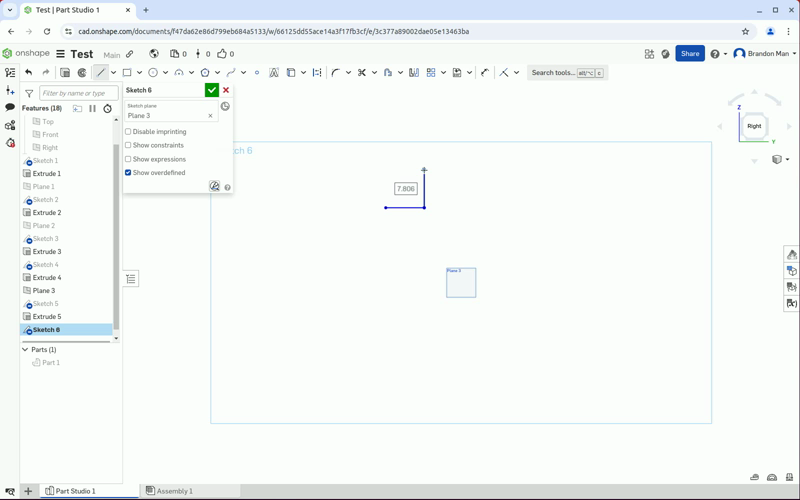
mouse_move(454, 169)
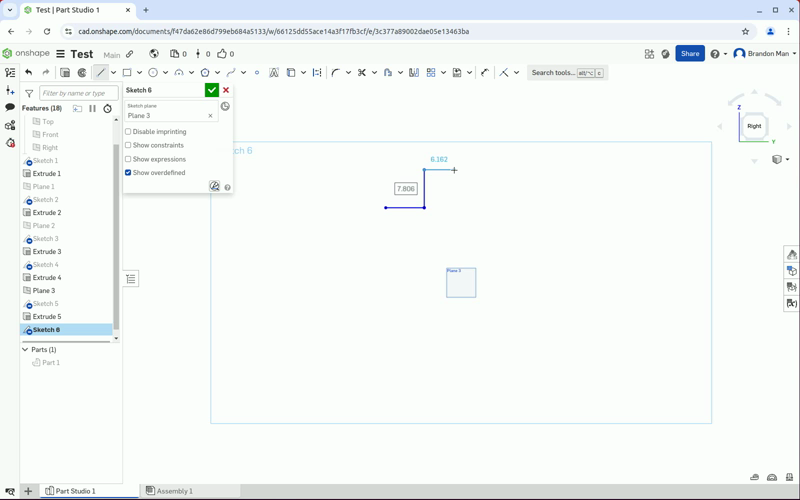
mouse_move(385, 169)
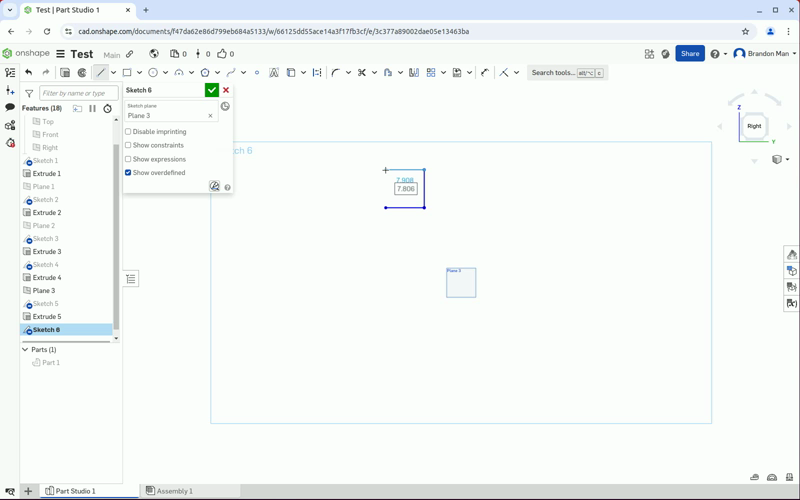
click(385, 169)
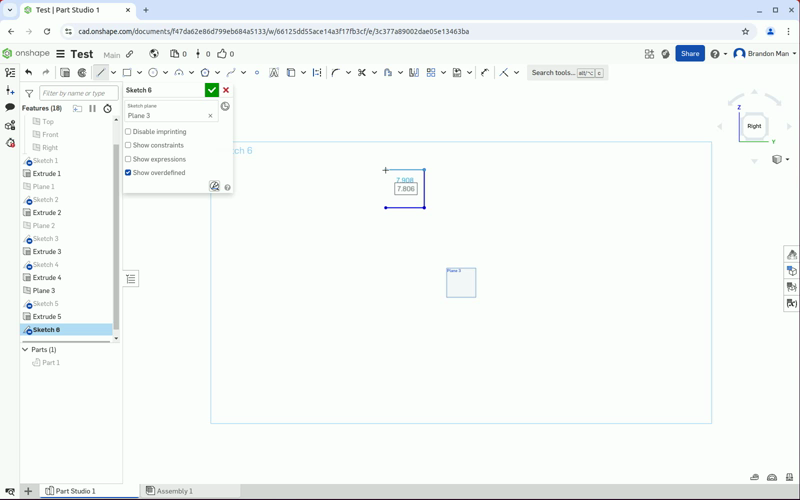
key_up(shift)
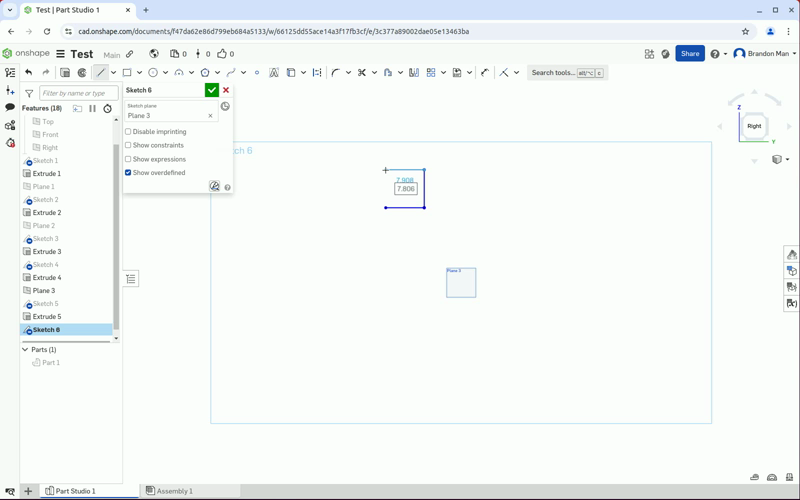
mouse_move(415, 169)
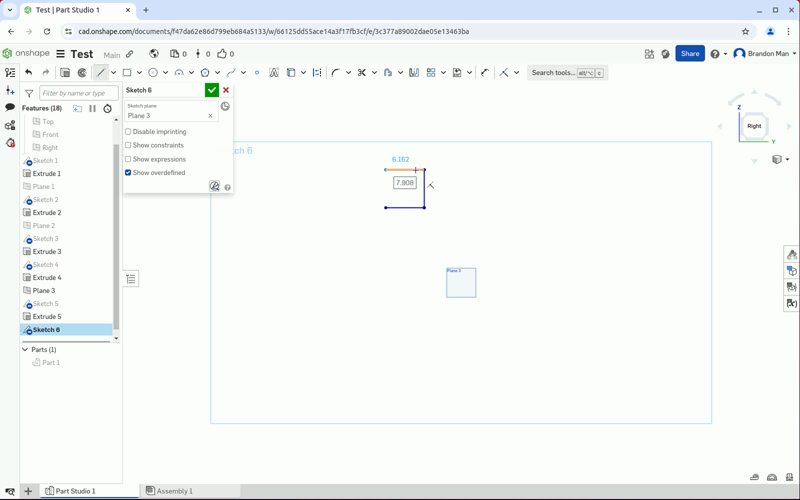
key_down(shift)
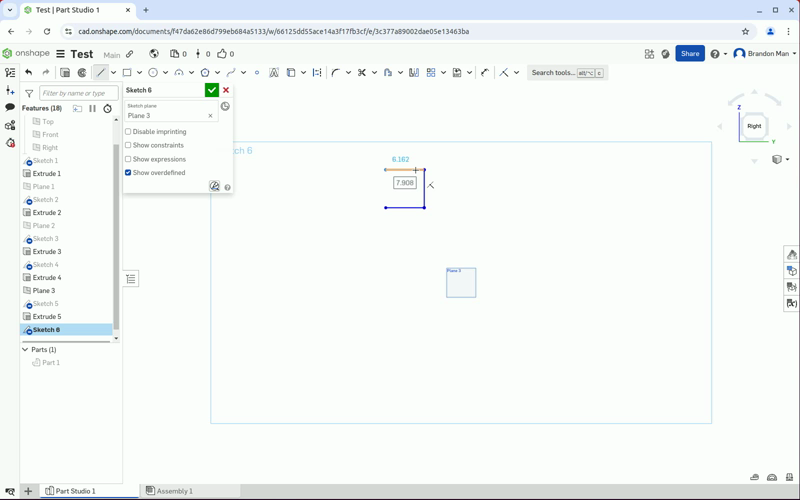
mouse_move(385, 207)
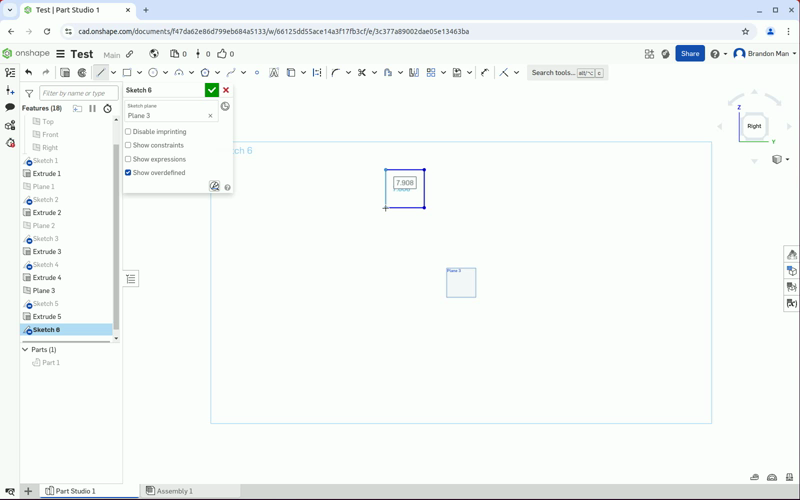
key_up(shift)
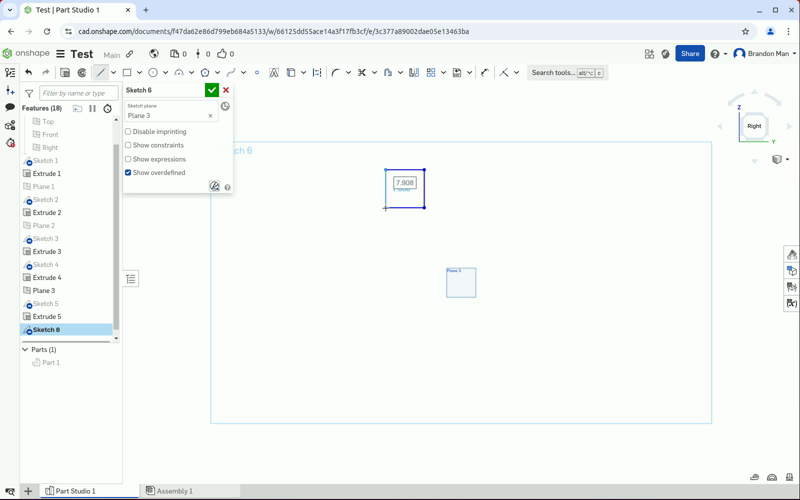
click(385, 207)
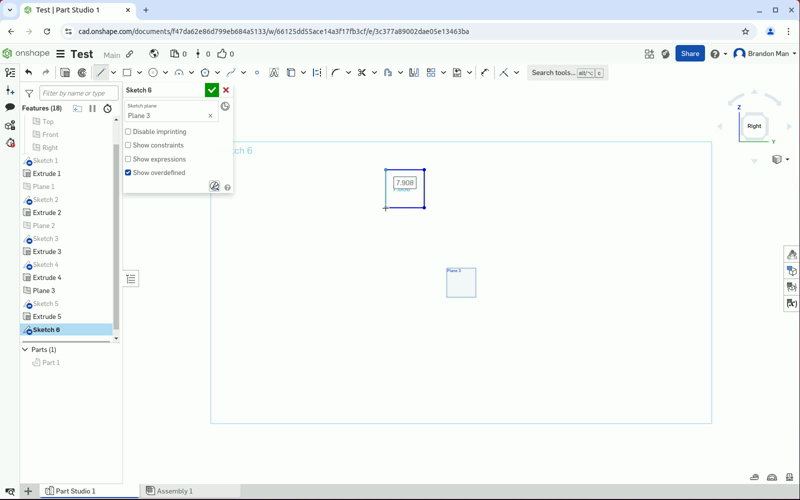
key(esc)
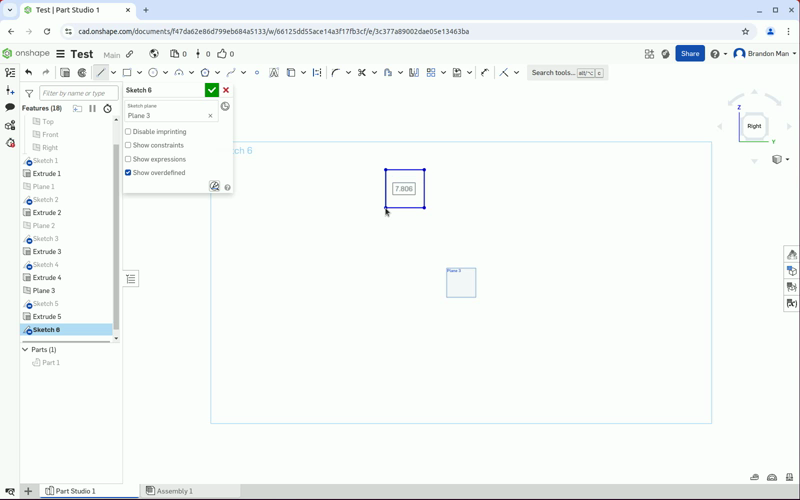
mouse_move(394, 177)
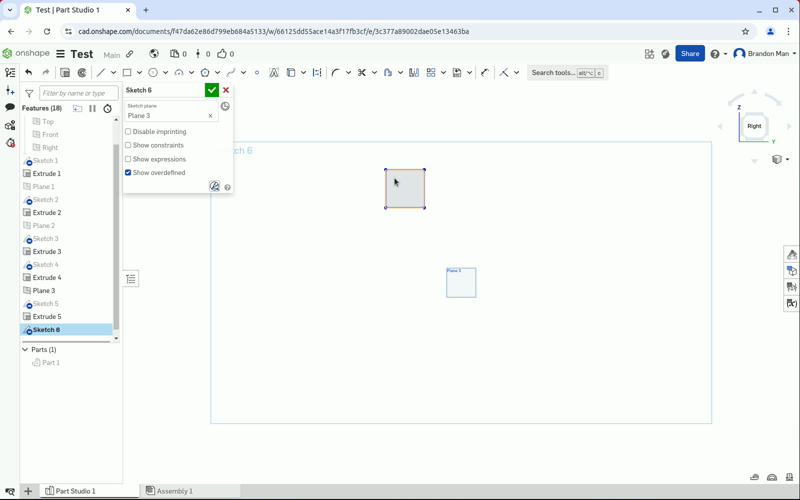
scroll(6)
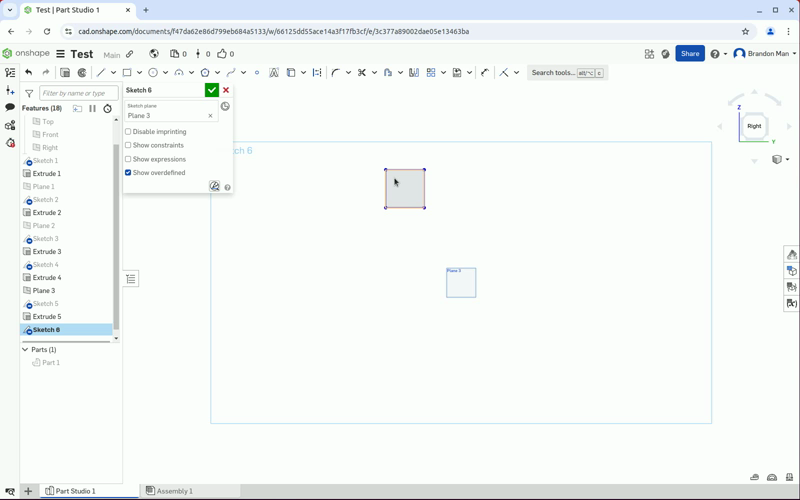
scroll(6)
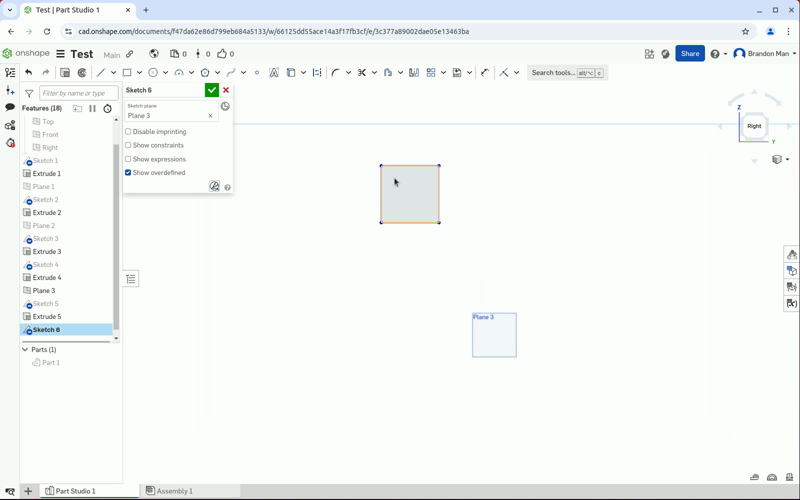
scroll(6)
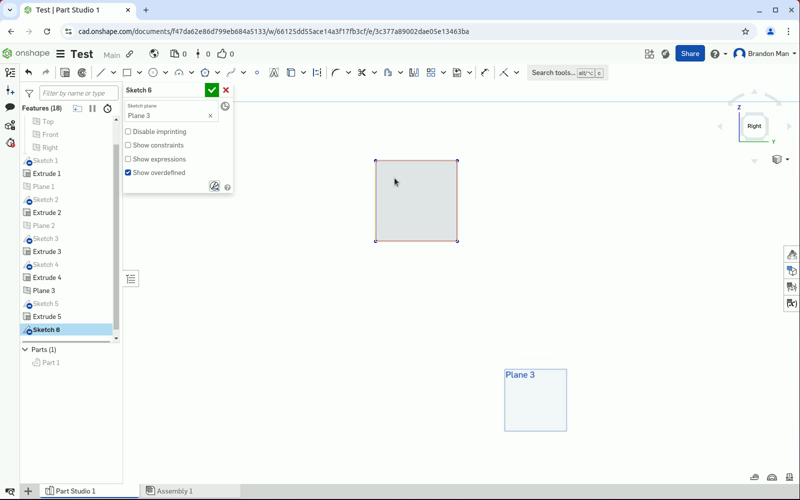
scroll(6)
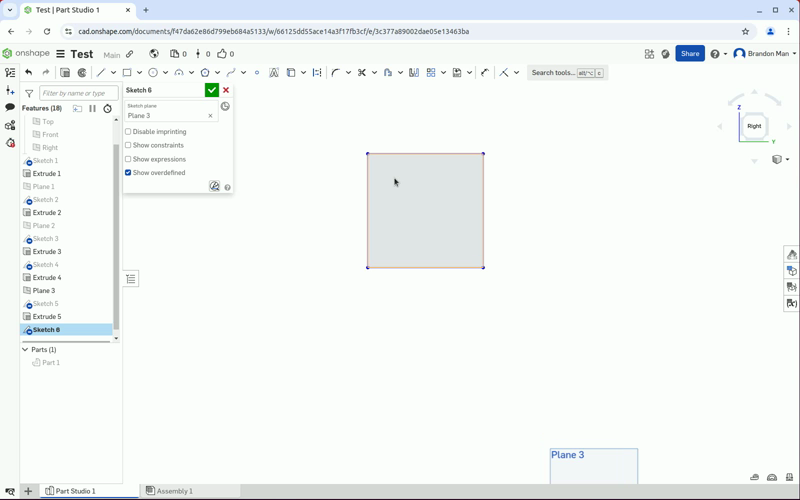
scroll(6)
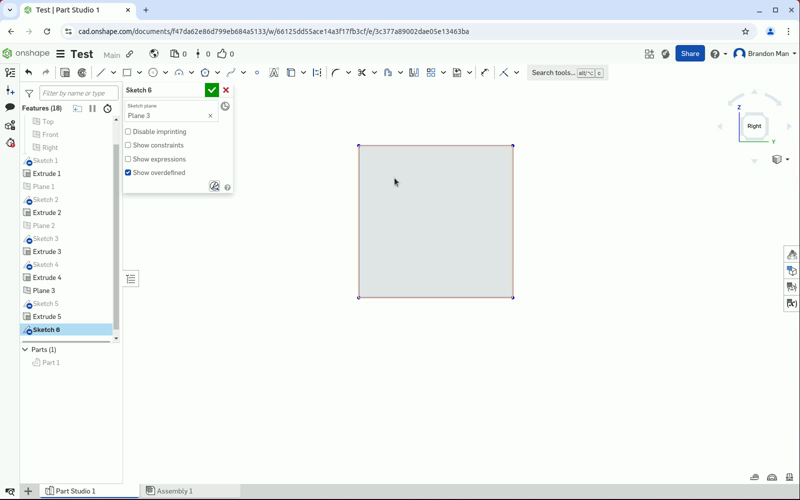
scroll(6)
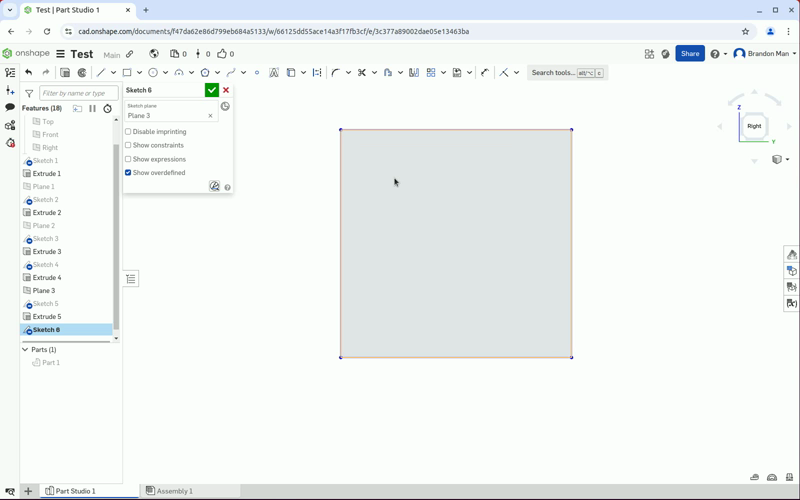
scroll(6)
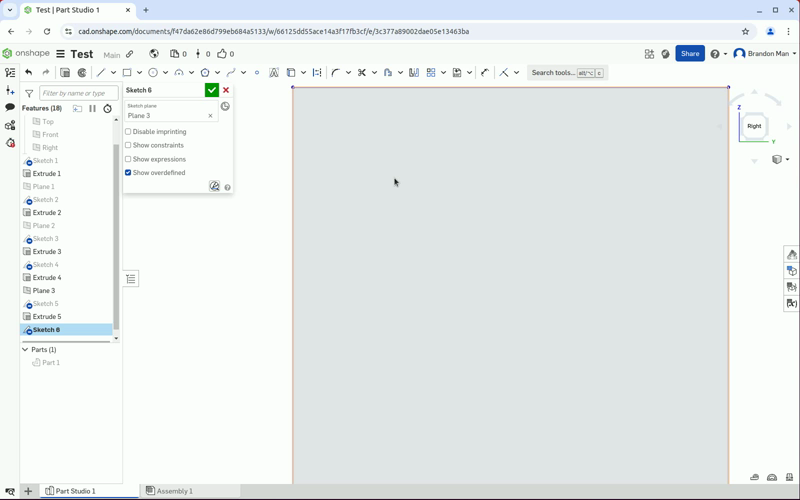
click(394, 177)
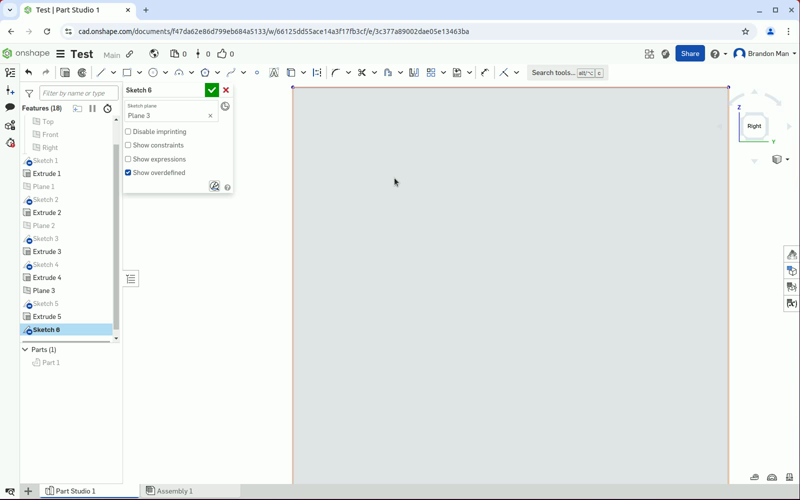
scroll(-6)
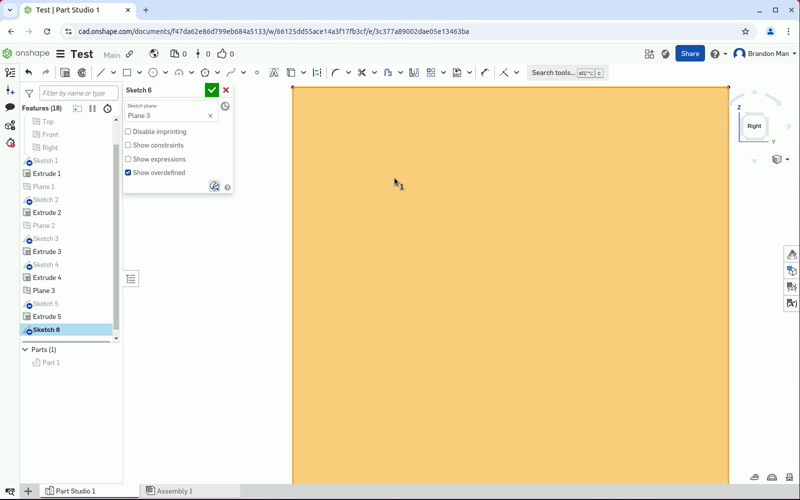
scroll(-6)
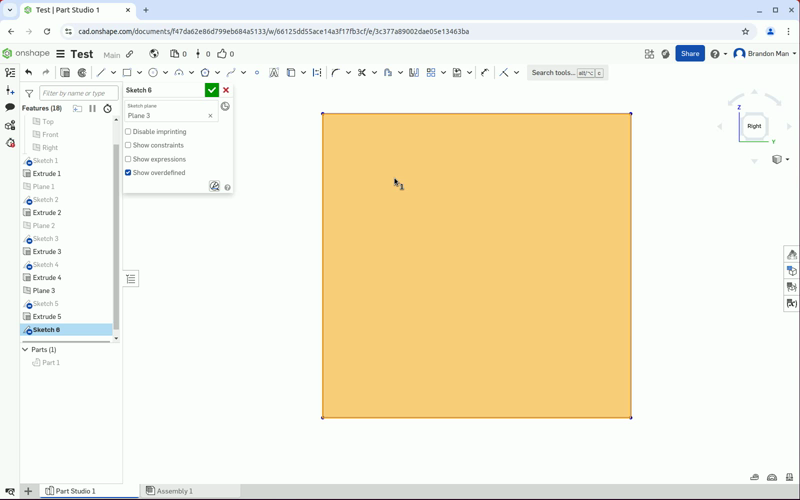
scroll(-6)
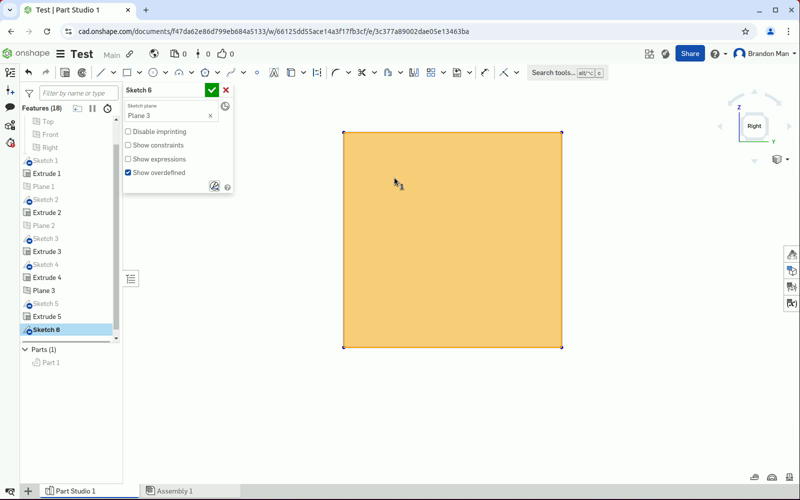
scroll(-6)
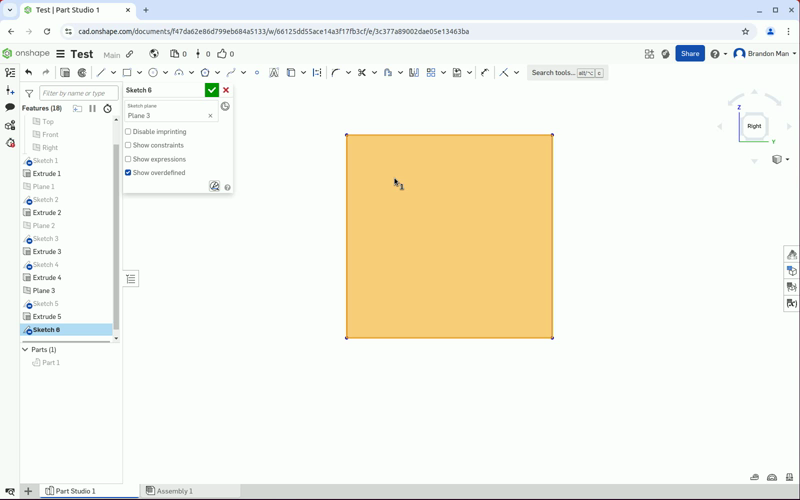
scroll(-6)
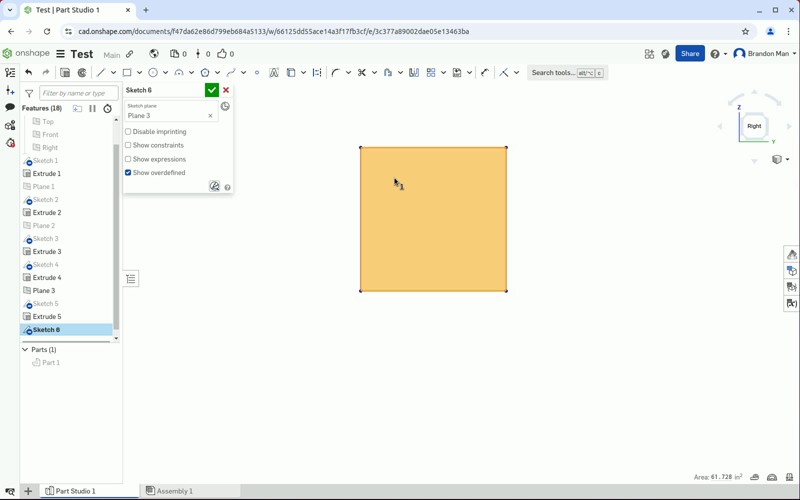
scroll(-6)
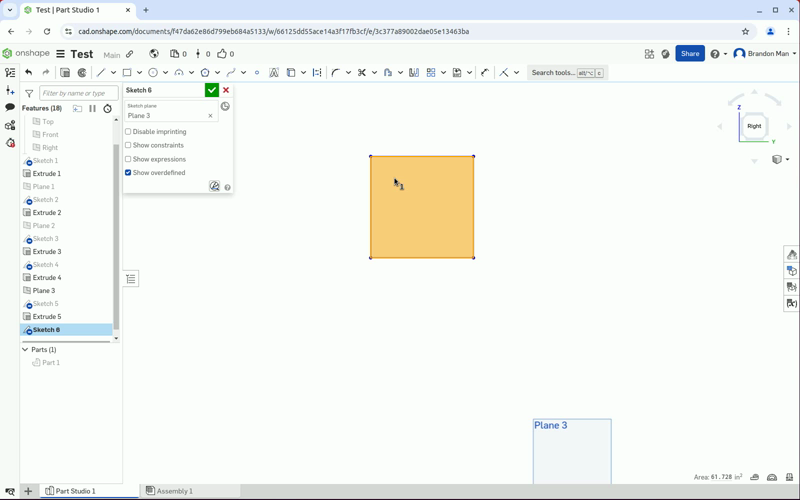
scroll(-6)
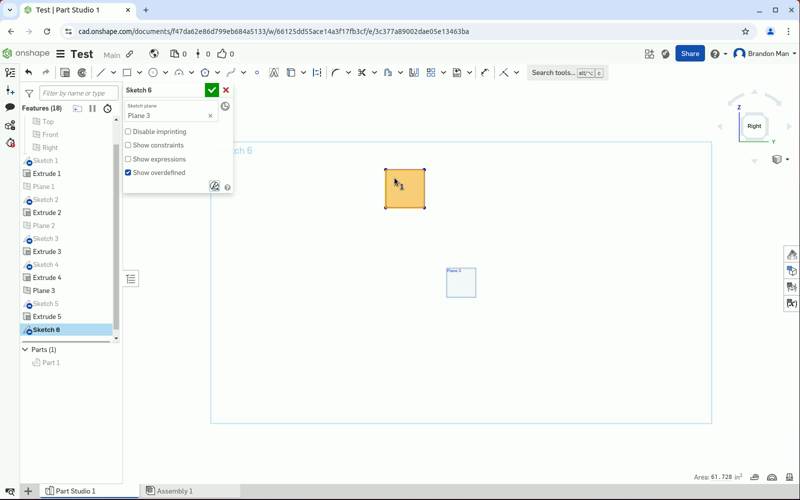
mouse_move(73, 352)
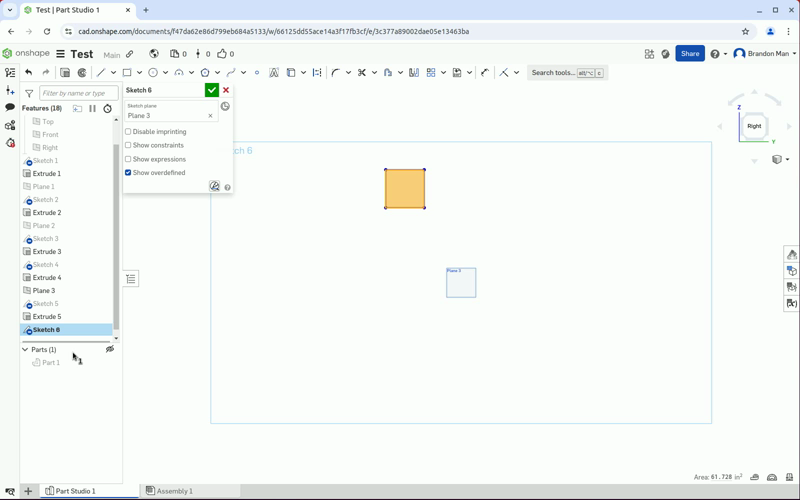
key(shift+y)
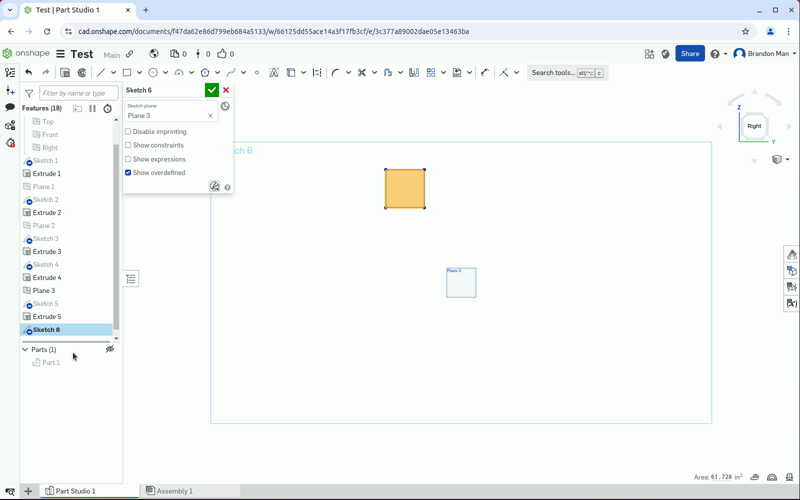
key(shift+e)
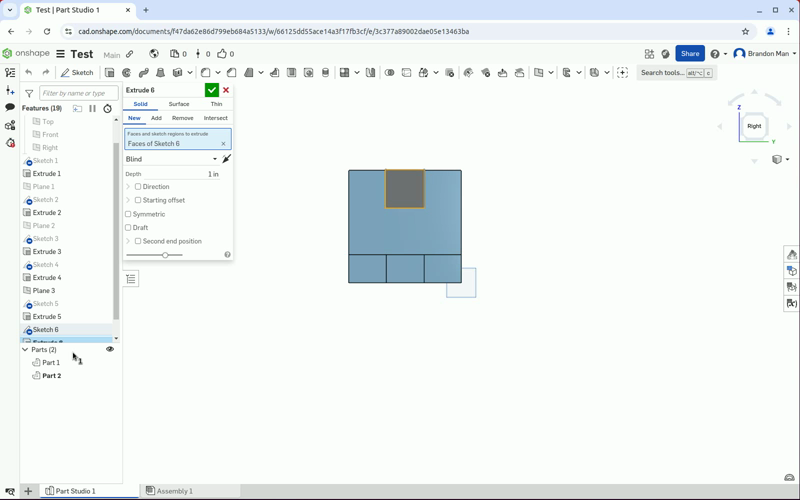
mouse_move(143, 106)
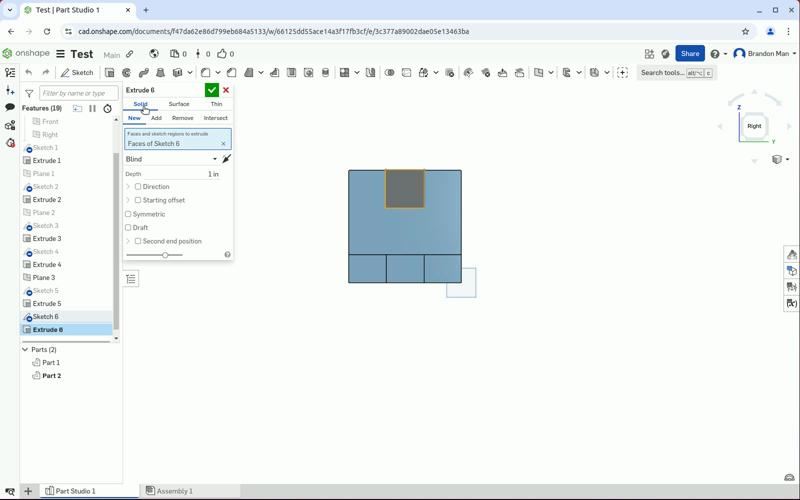
click(143, 106)
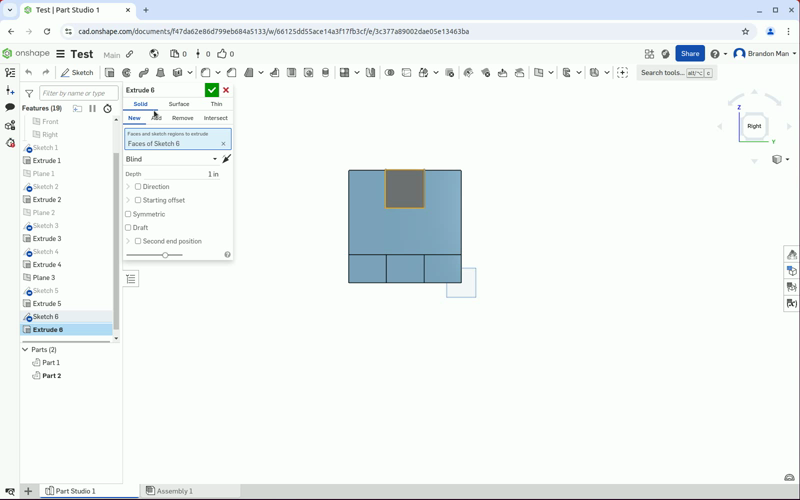
mouse_move(186, 120)
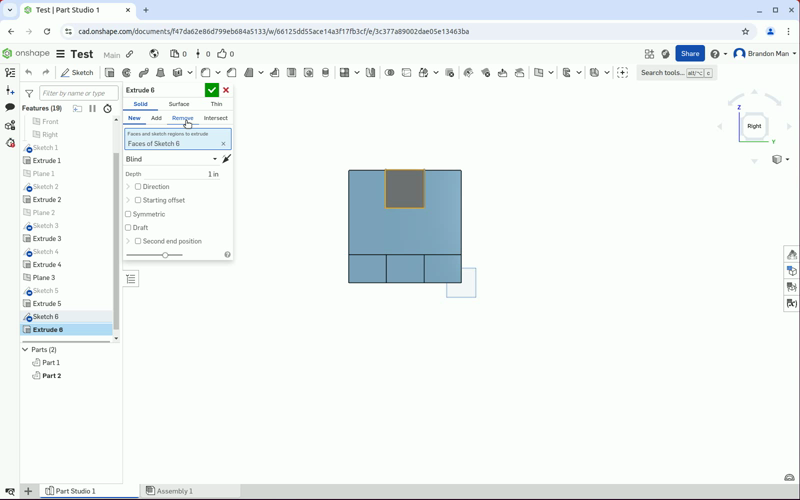
click(186, 120)
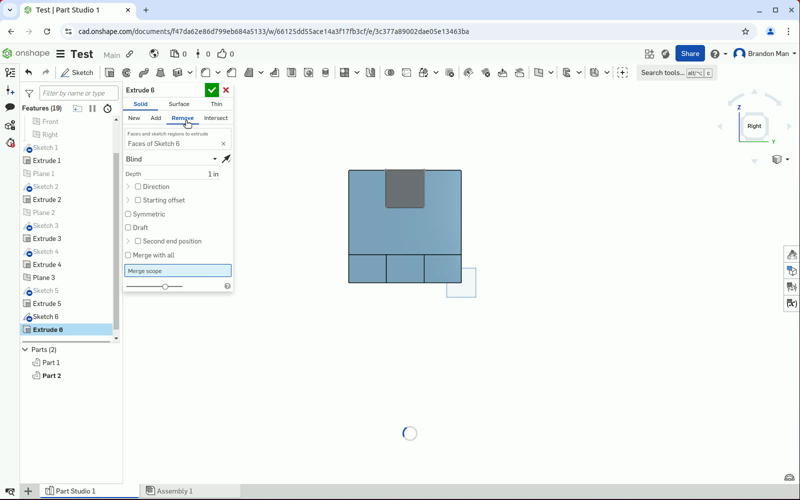
key(tab, 4)
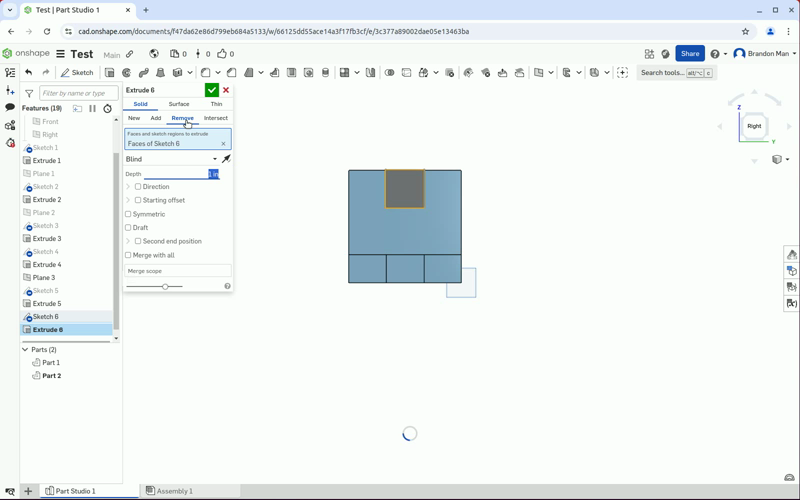
text(19.257)
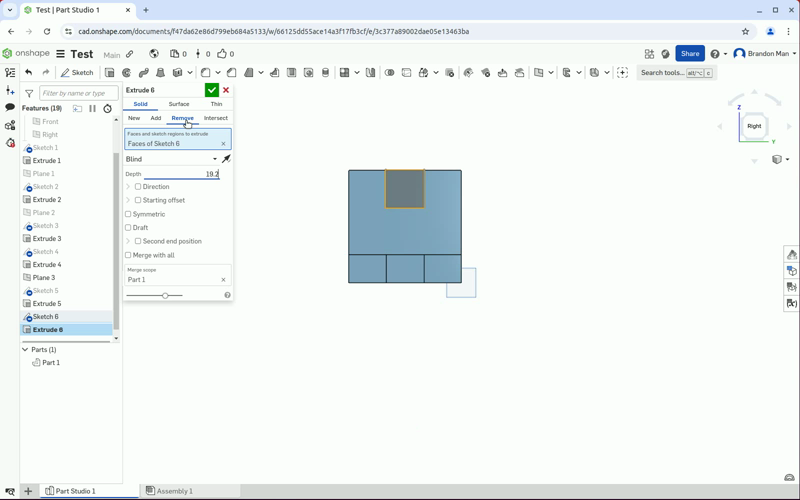
key(tab, 6)
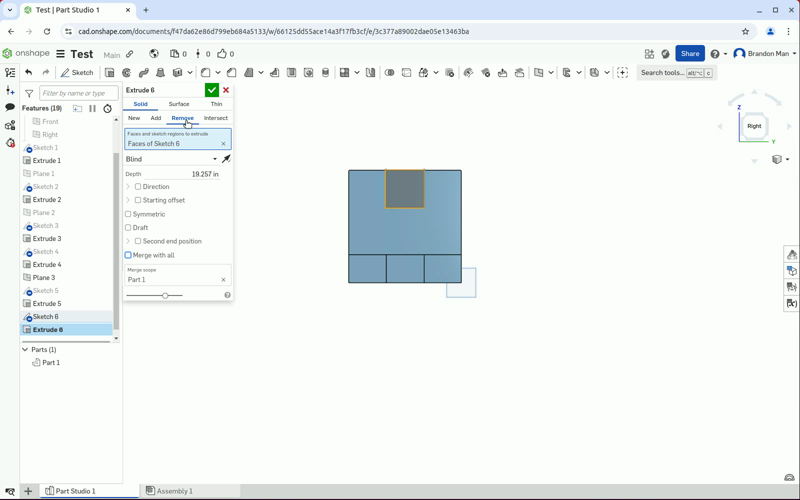
key(space)
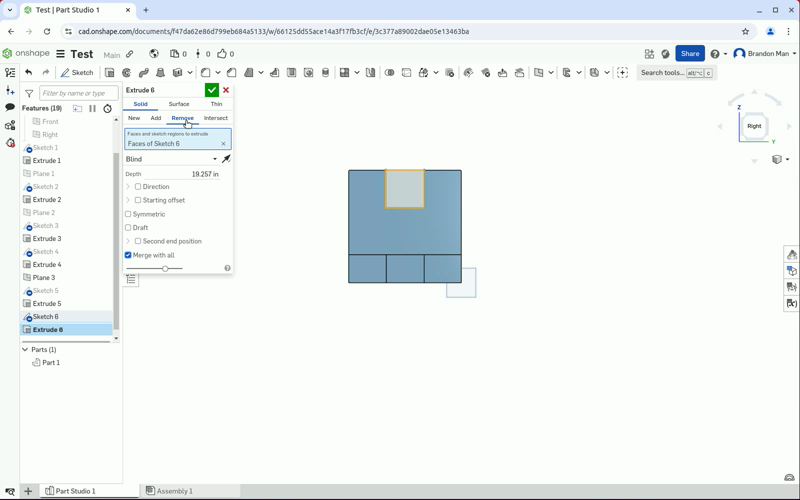
key(enter)
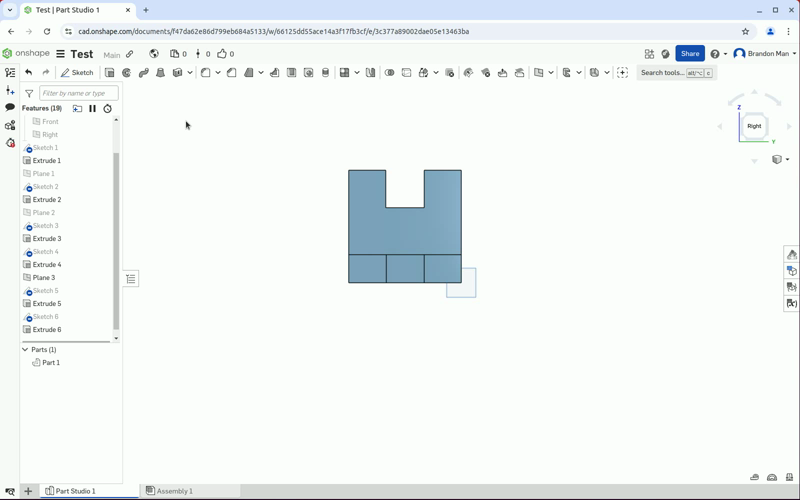
key(shift+h)
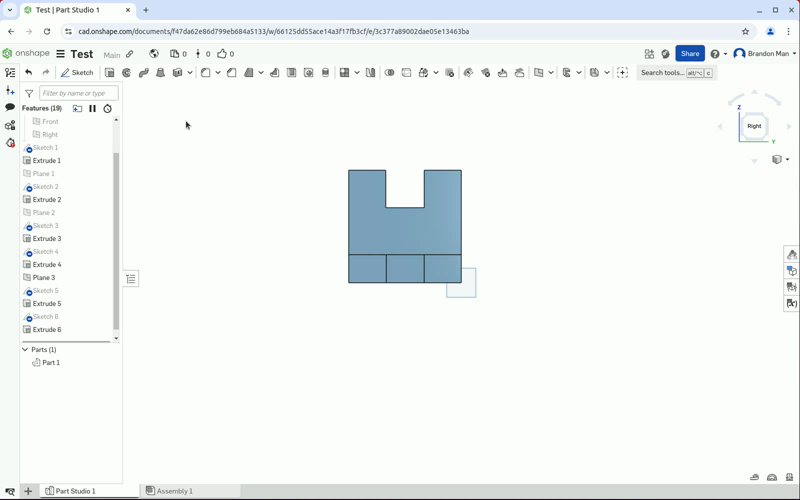
key(shift+h)
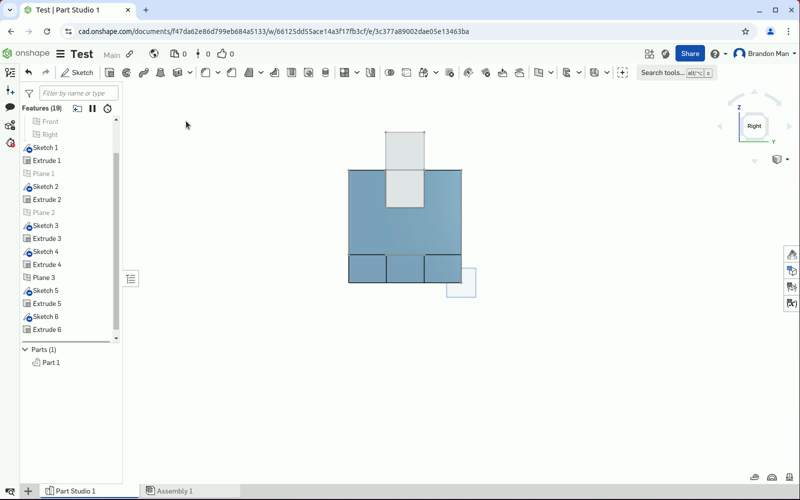
key(shift+7)
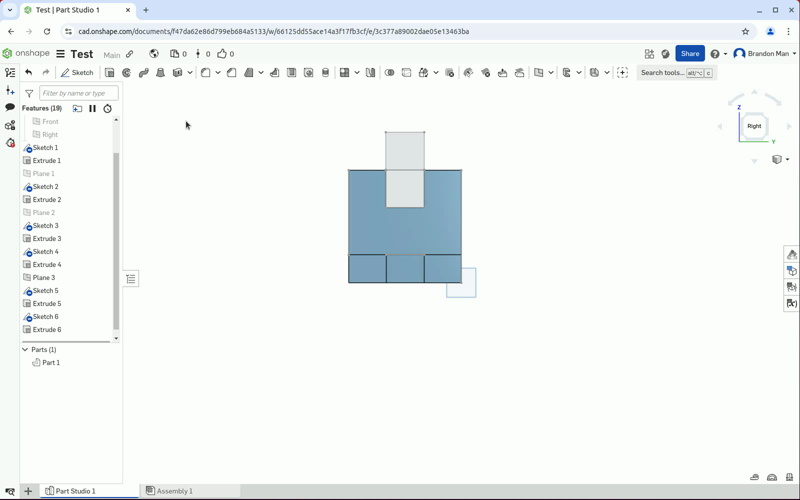
key(right, 2)
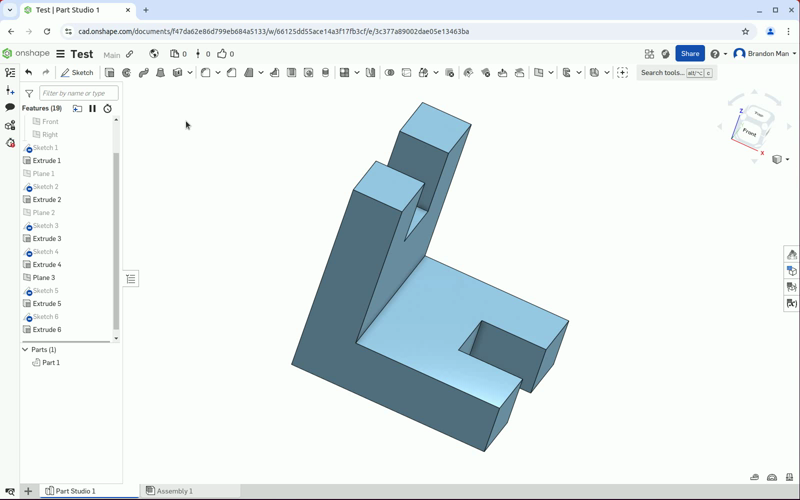
key(down, 2)
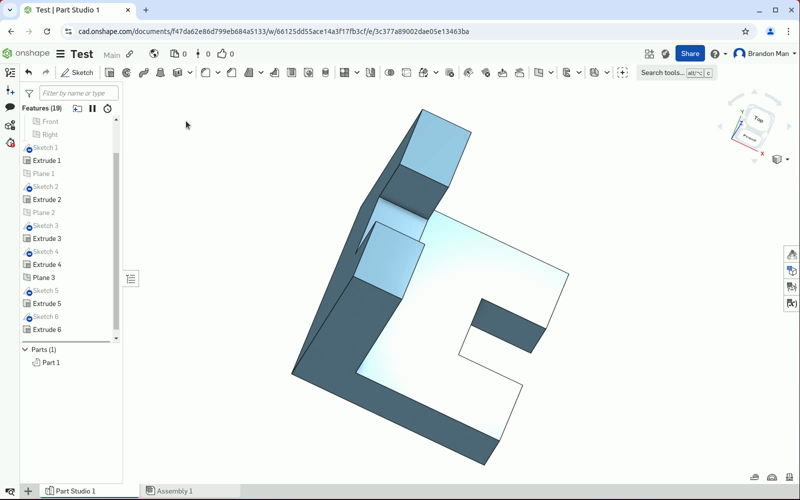
key(up, 2)
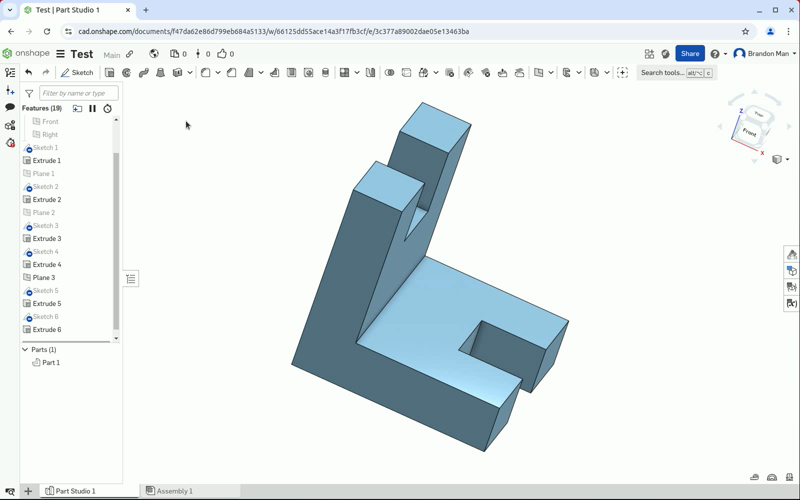
key(left, 2)
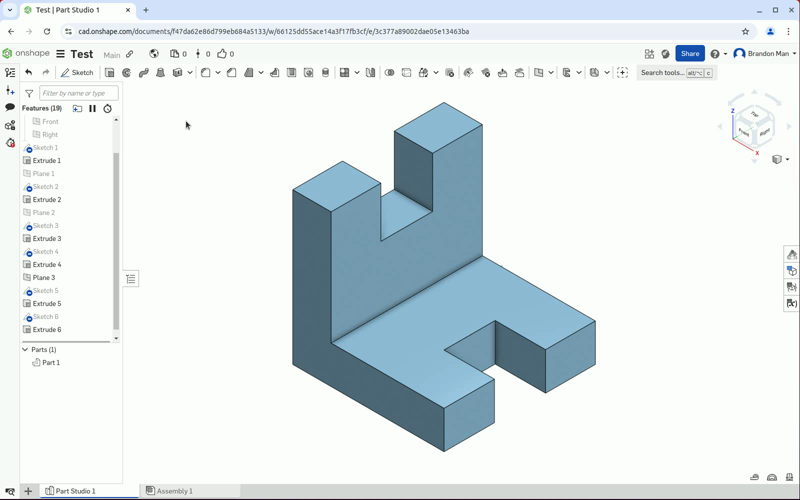
mouse_move(69, 150)
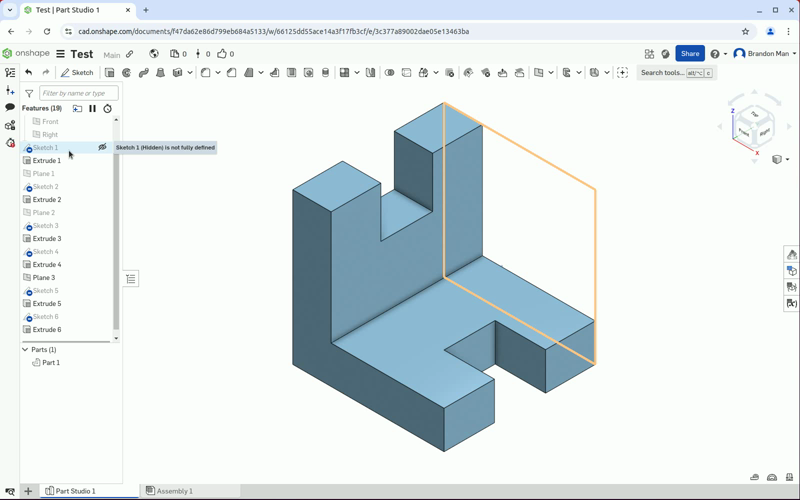
click(69, 150)